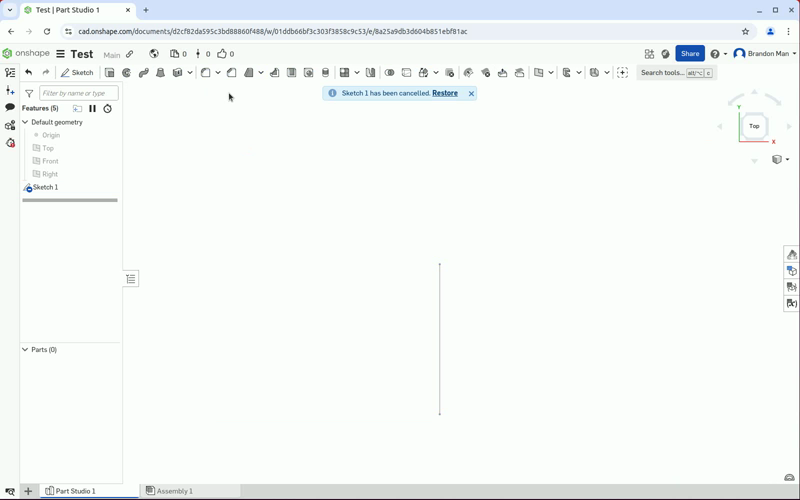
key(shift+h)
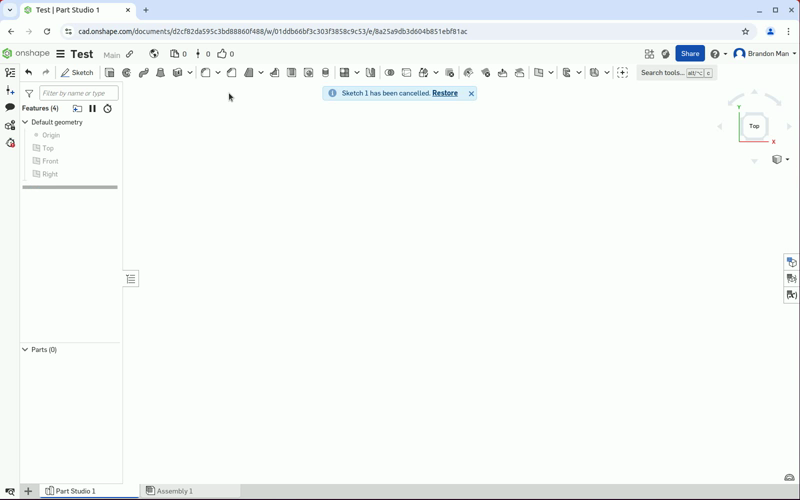
mouse_move(73, 352)
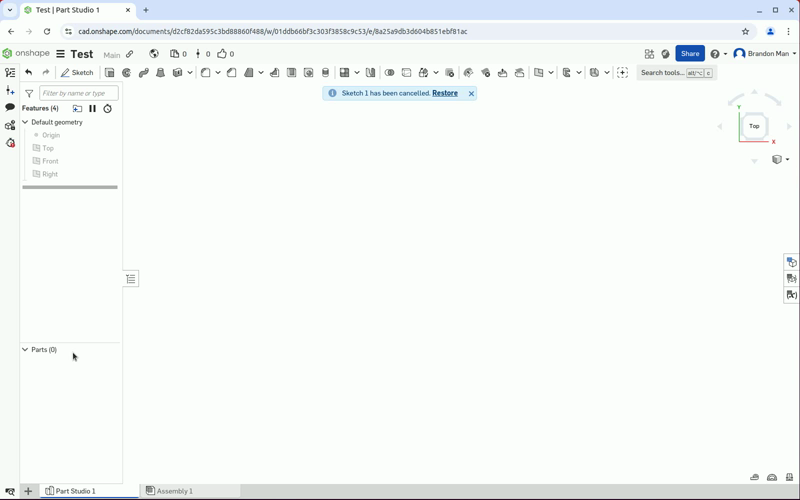
key(y)
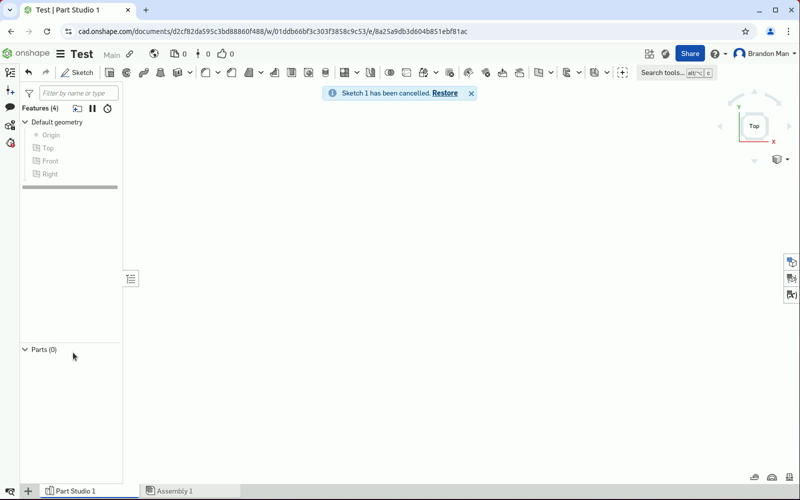
key(shift+p)
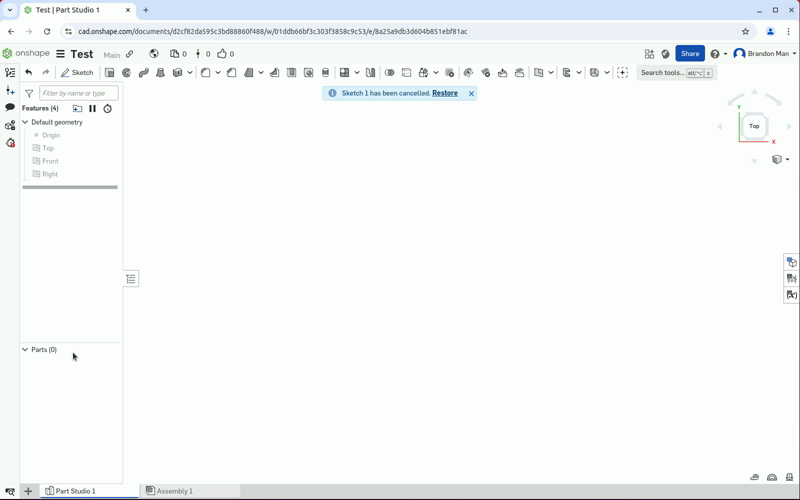
key(space)
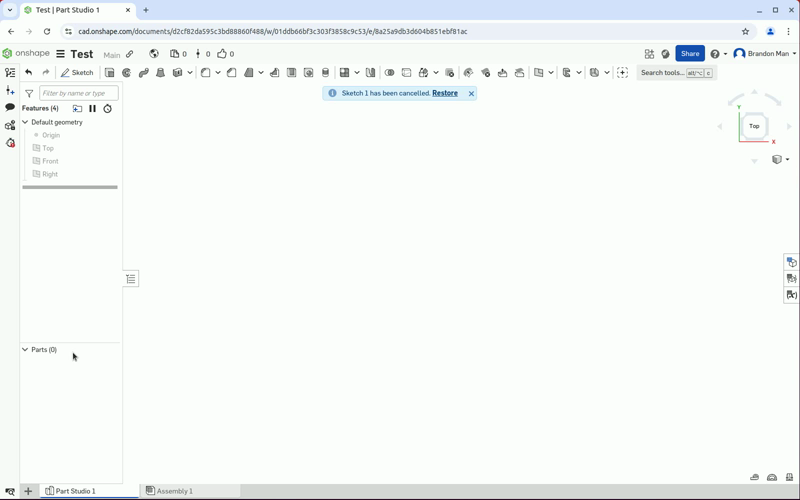
key_down(shift)
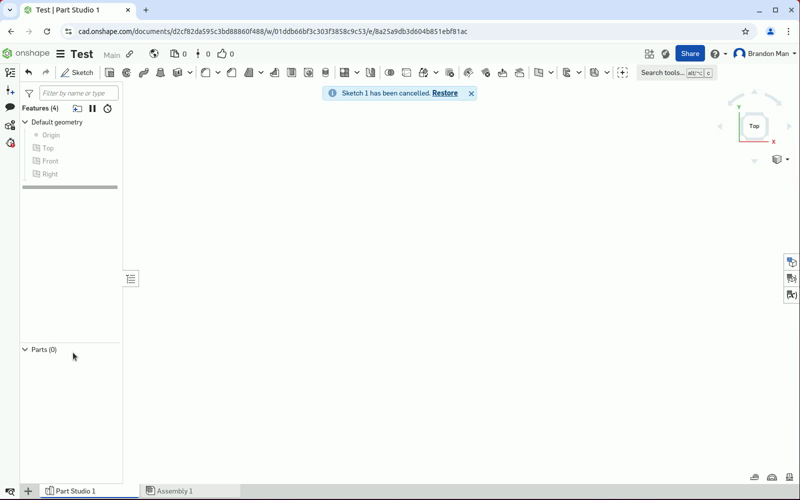
key(up)
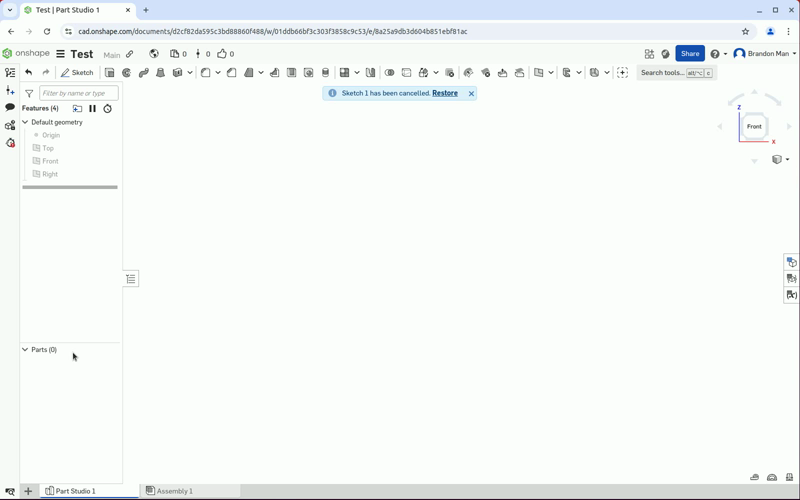
key_up(shift)
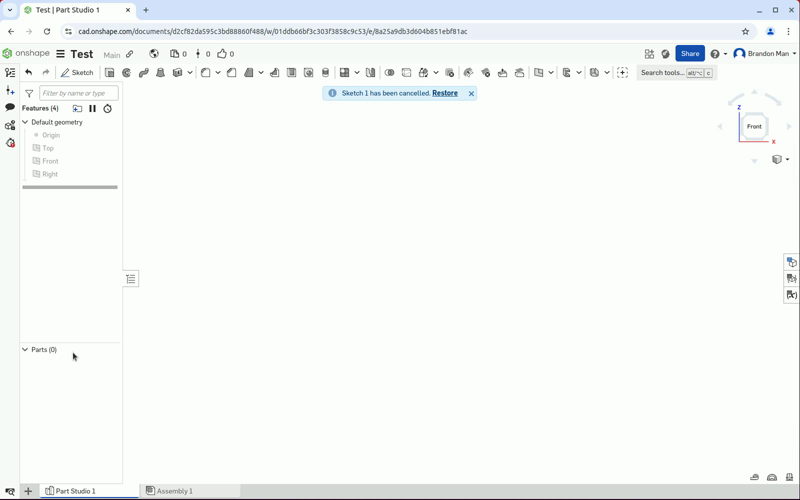
mouse_move(73, 352)
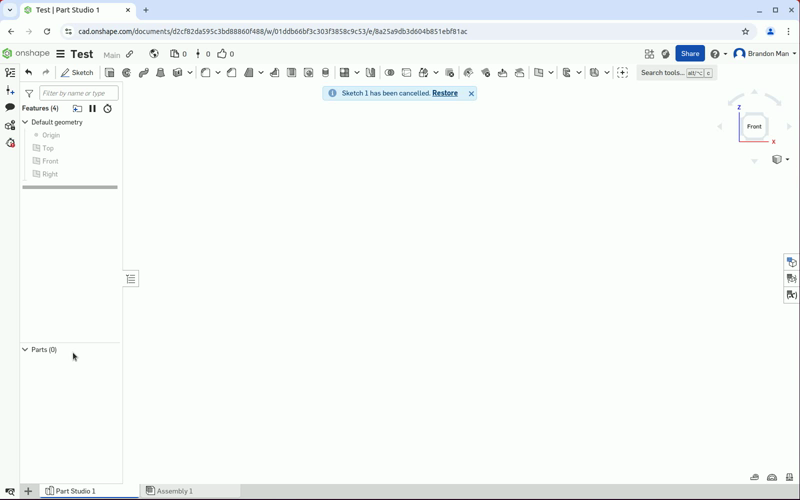
key(shift+y)
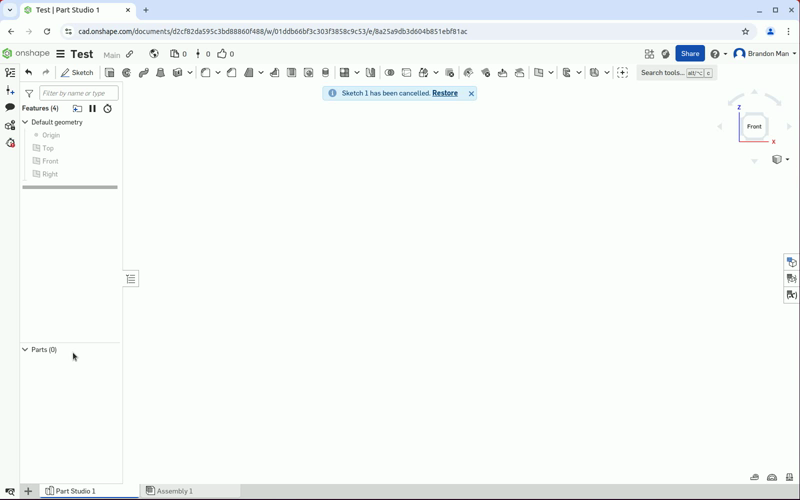
key(shift+s)
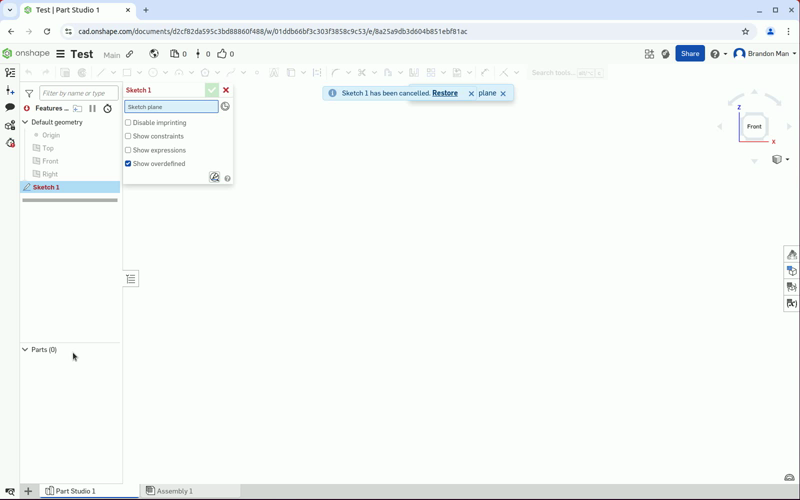
mouse_move(73, 163)
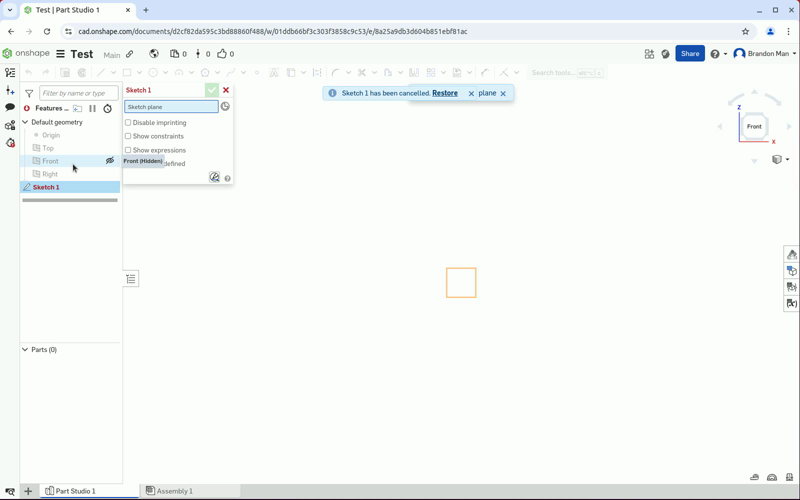
click(73, 163)
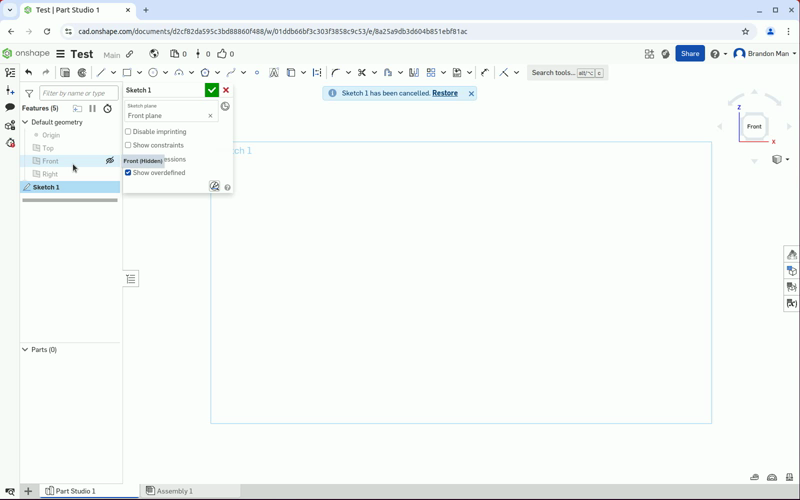
mouse_move(73, 352)
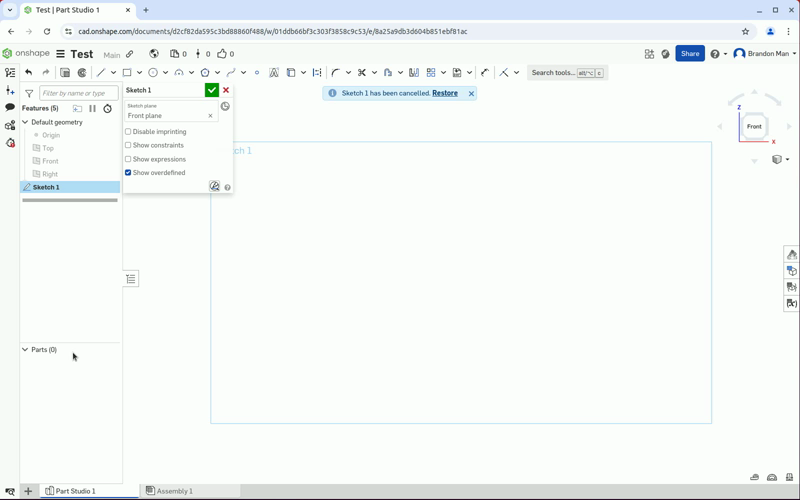
key(y)
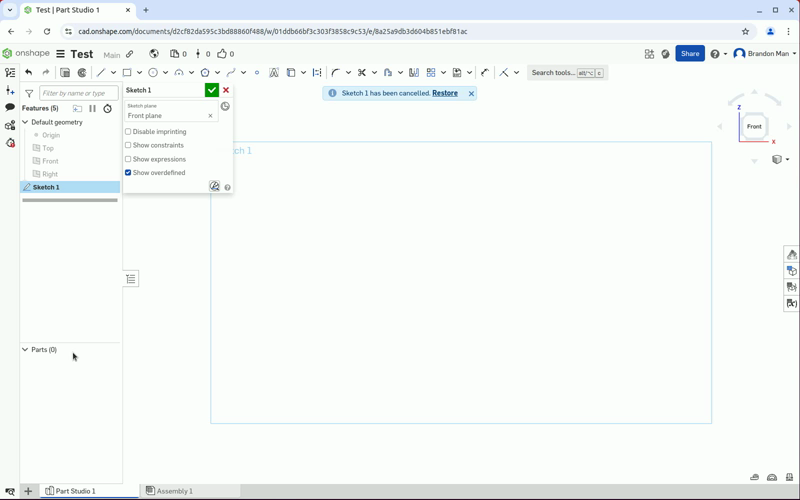
key(l)
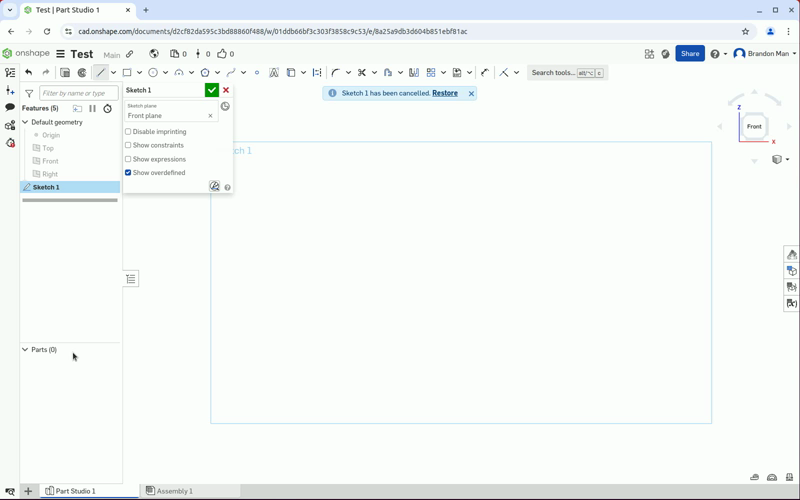
key_down(shift)
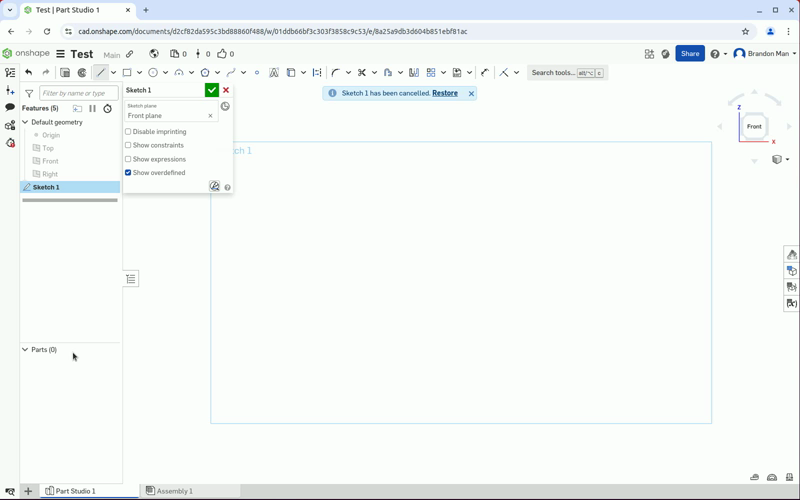
mouse_move(348, 300)
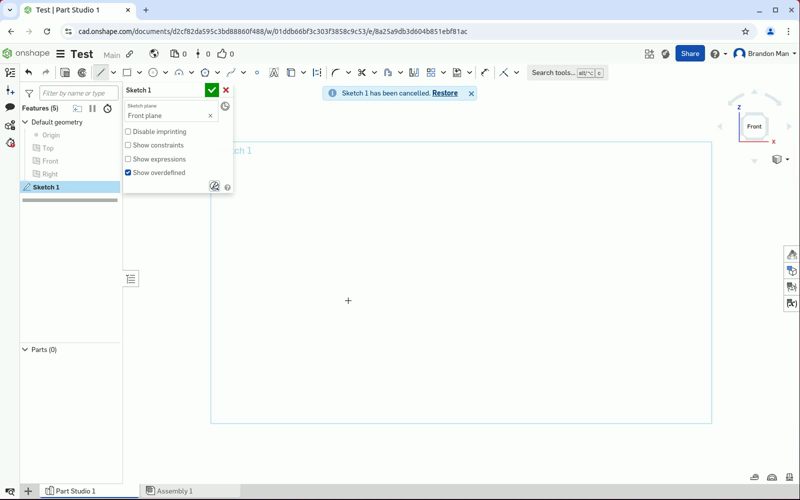
click(348, 300)
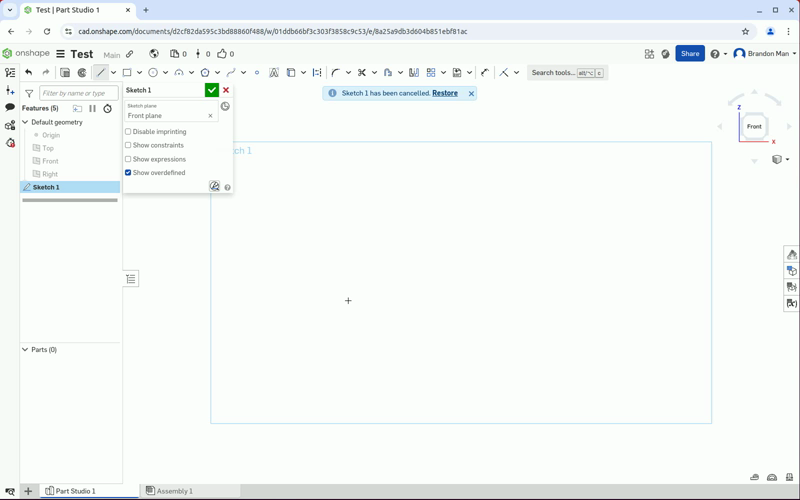
key_up(shift)
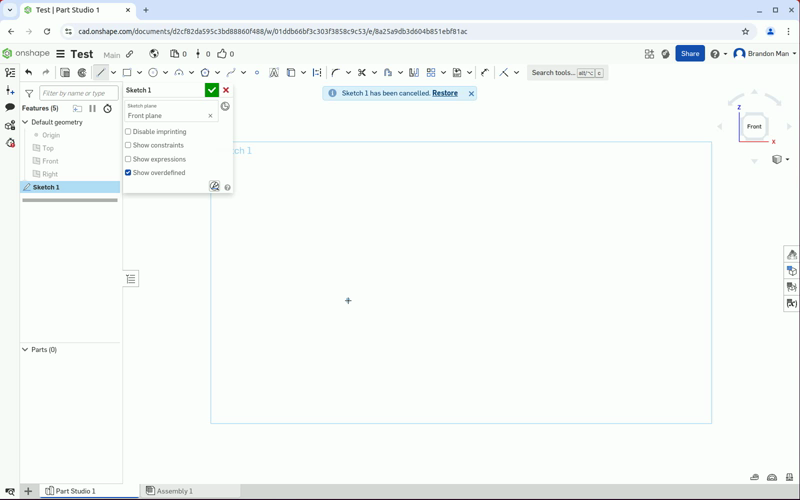
key_down(shift)
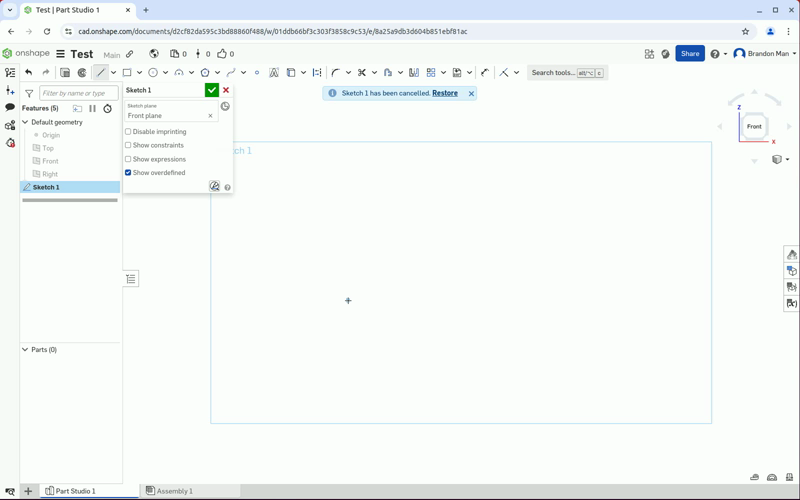
mouse_move(572, 300)
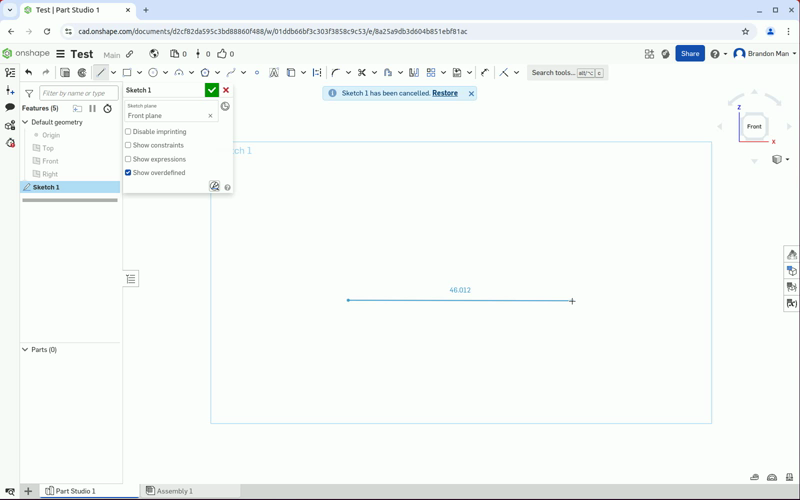
click(572, 300)
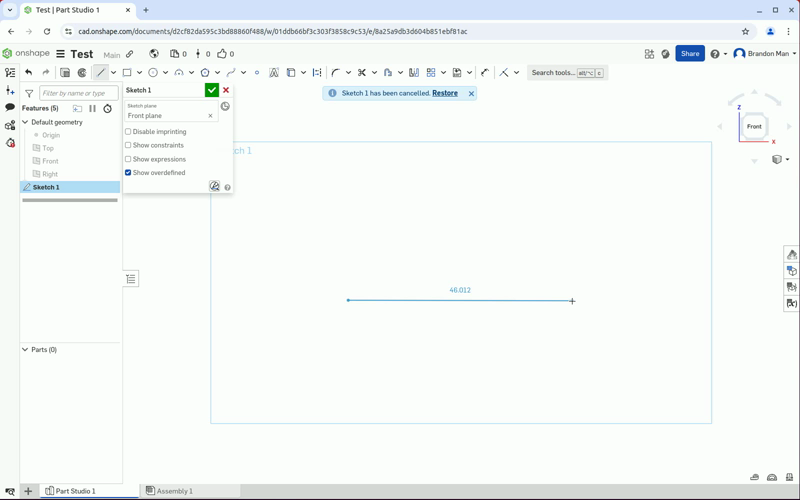
key_up(shift)
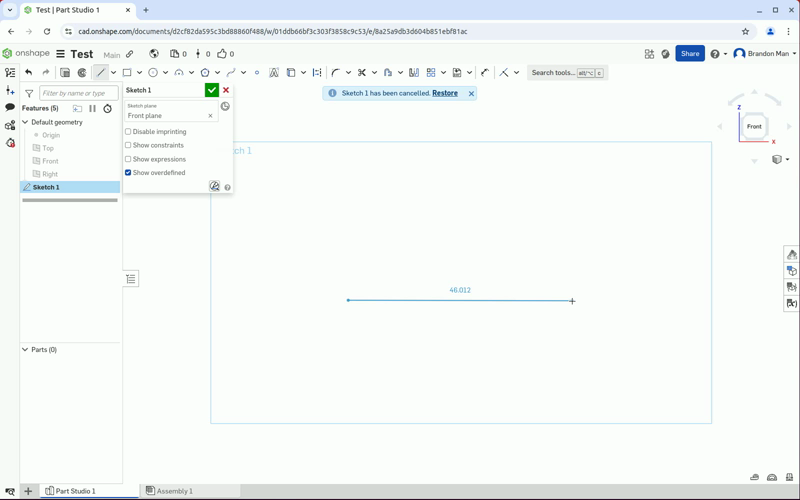
key_down(shift)
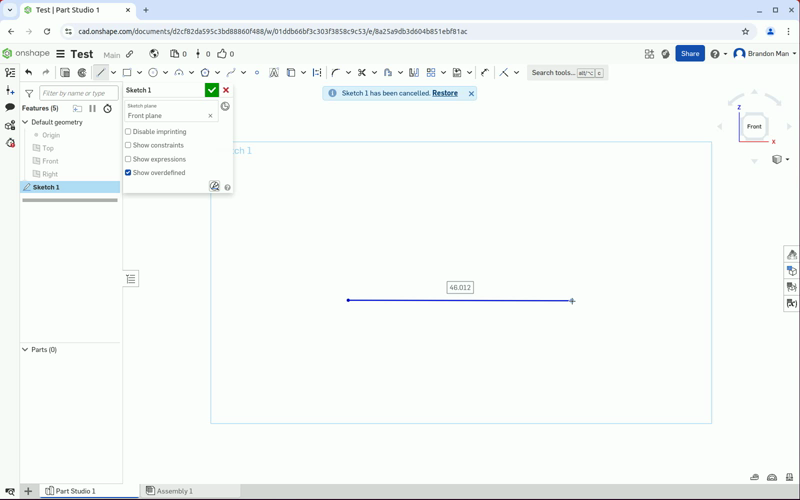
mouse_move(589, 300)
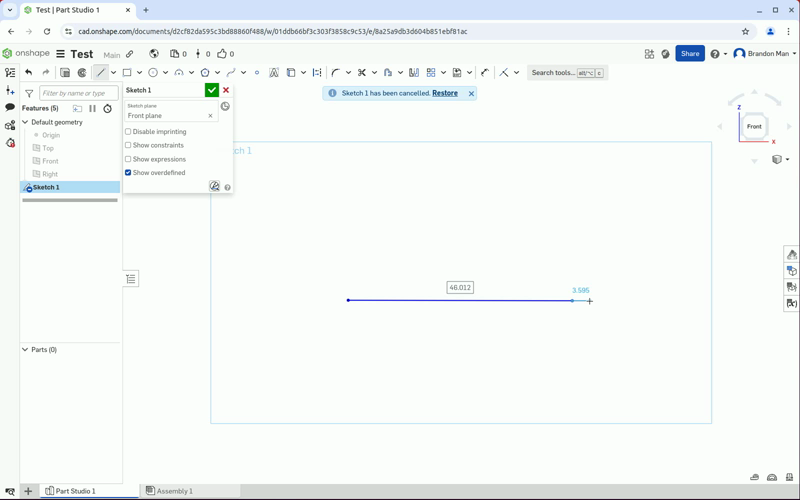
mouse_move(572, 265)
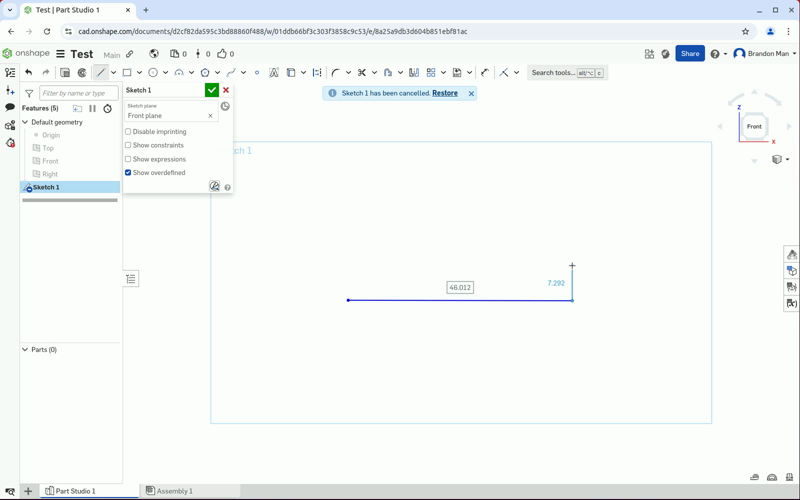
click(572, 265)
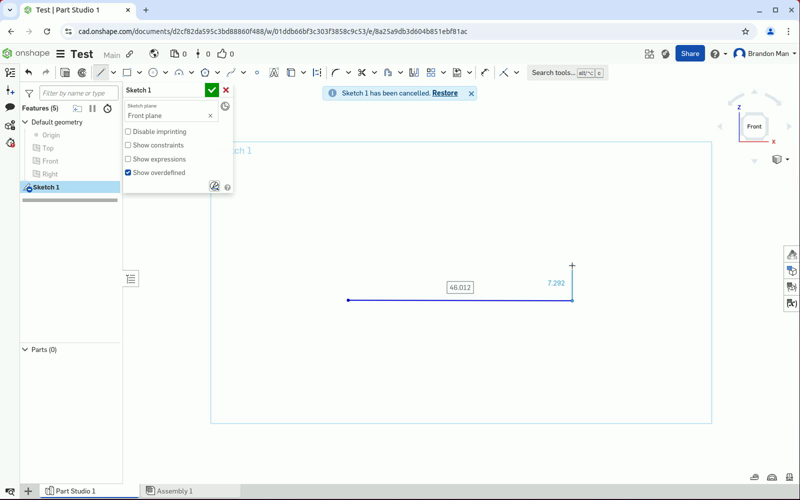
key_up(shift)
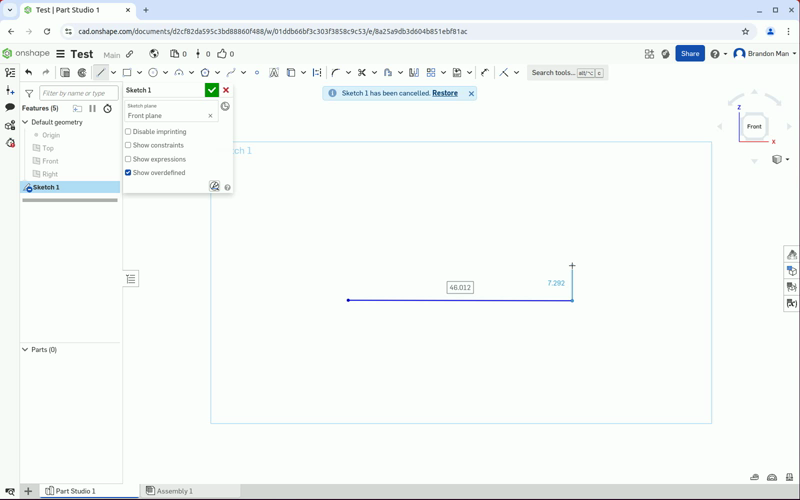
key_down(shift)
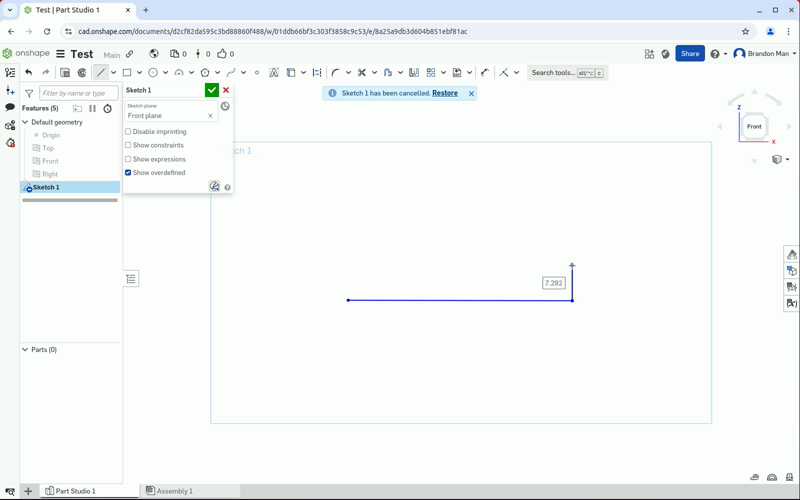
mouse_move(348, 265)
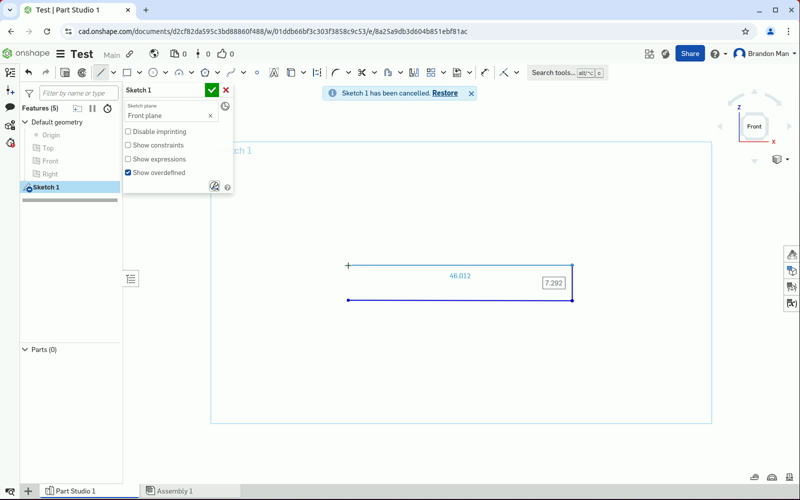
click(348, 265)
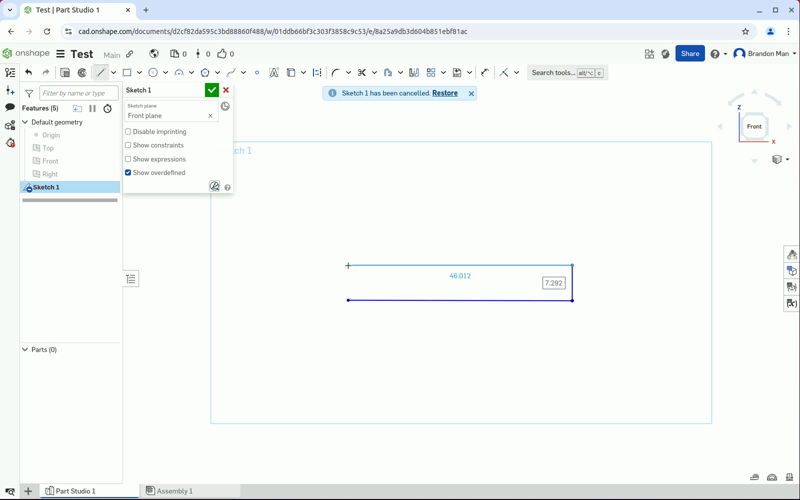
key_up(shift)
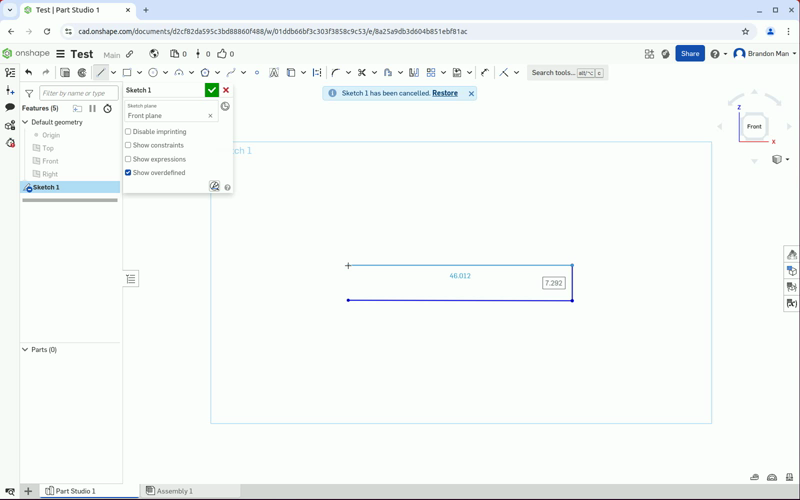
mouse_move(378, 265)
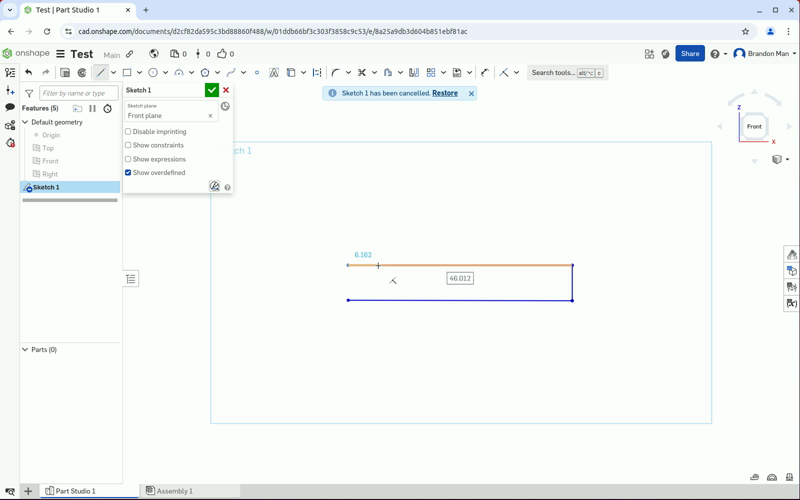
key_down(shift)
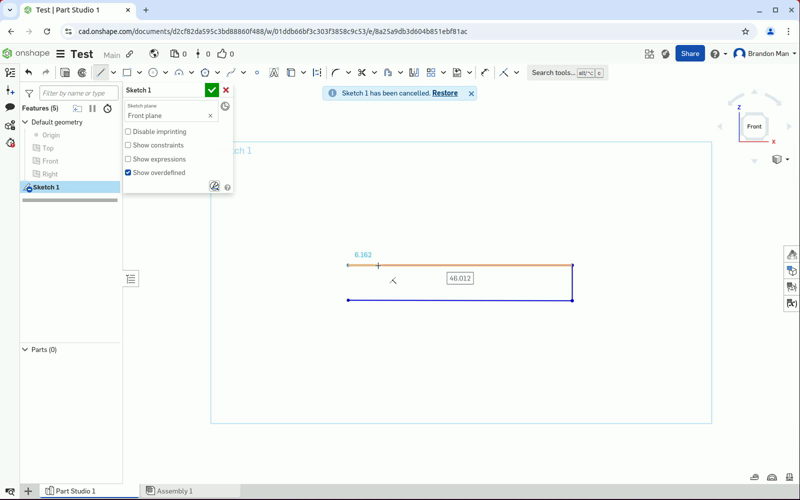
mouse_move(348, 300)
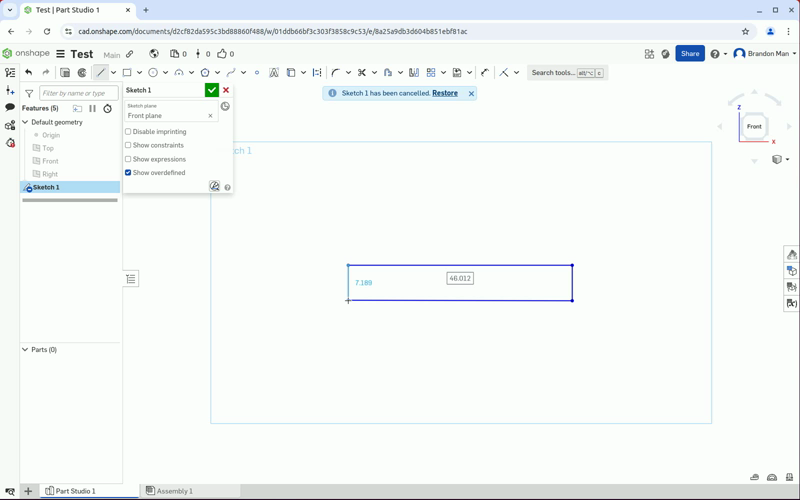
key_up(shift)
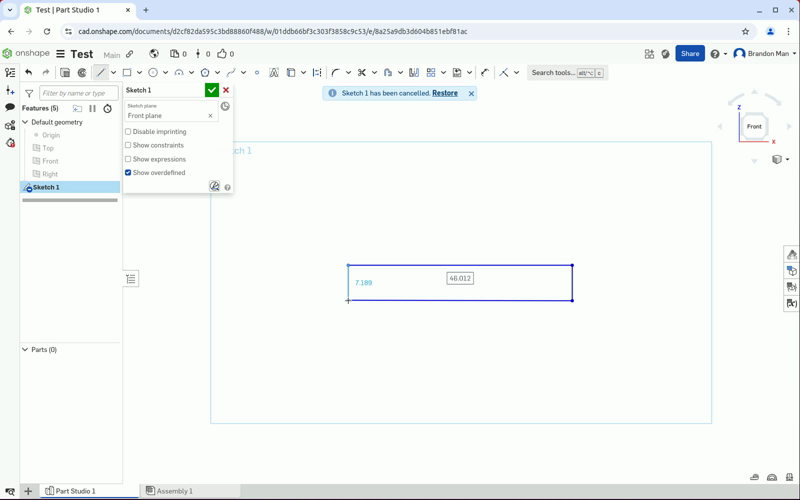
click(348, 300)
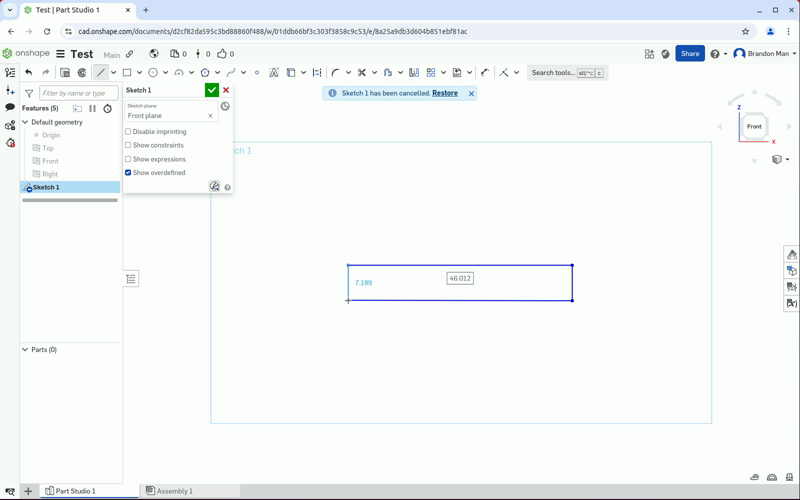
key(esc)
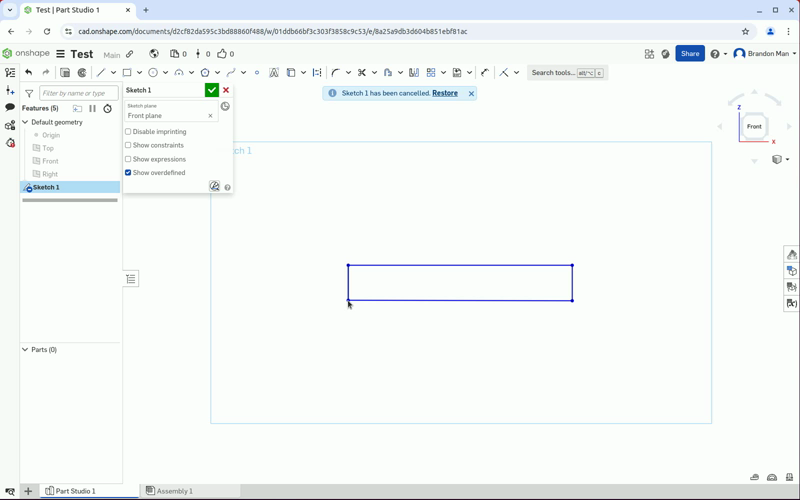
key(c)
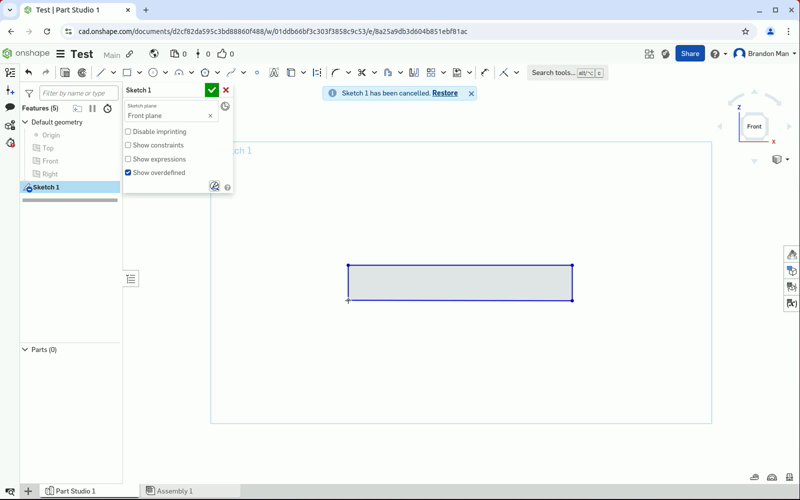
key_down(shift)
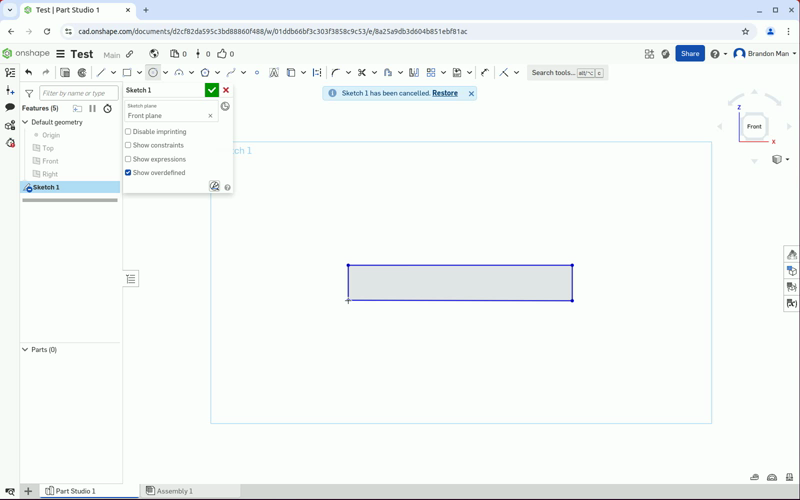
mouse_move(359, 284)
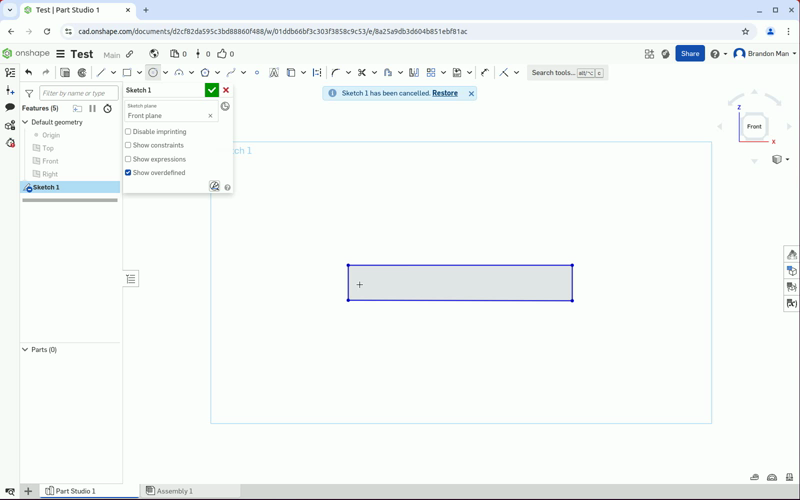
click(359, 284)
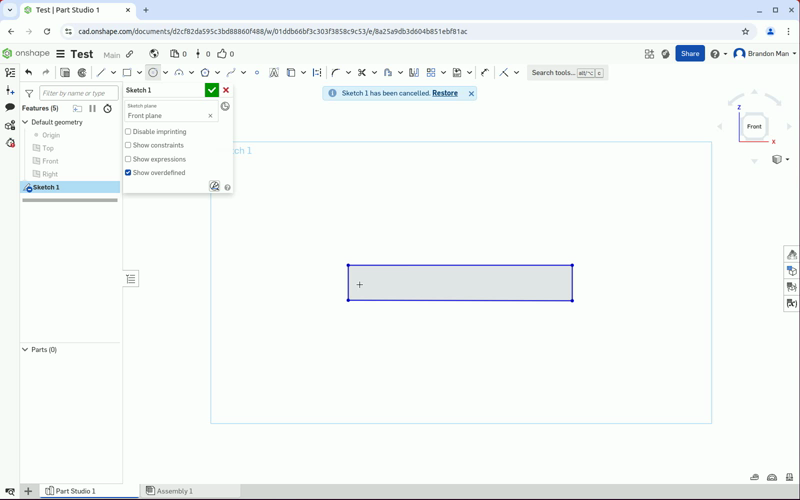
key_up(shift)
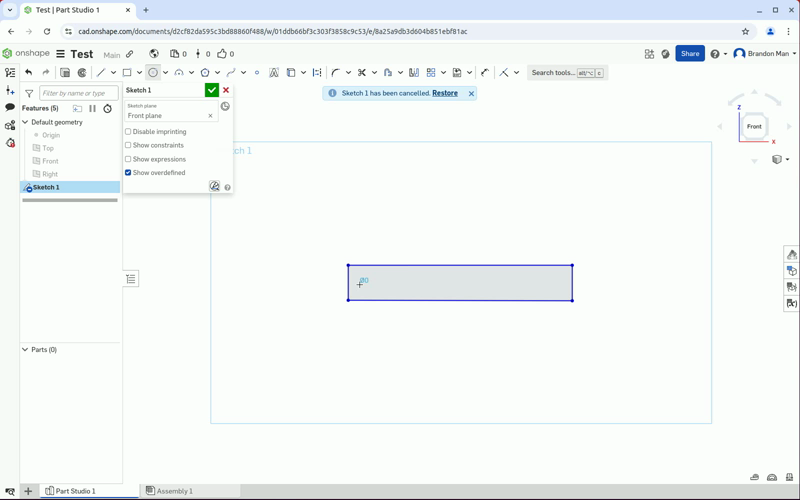
mouse_move(364, 284)
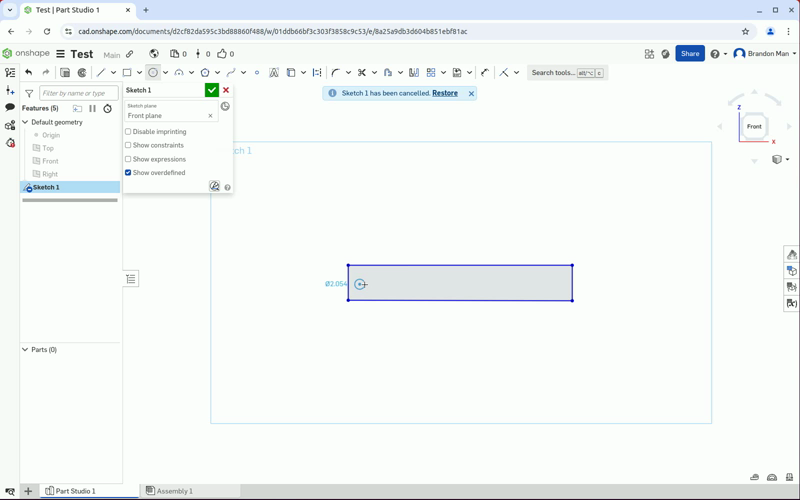
click(364, 284)
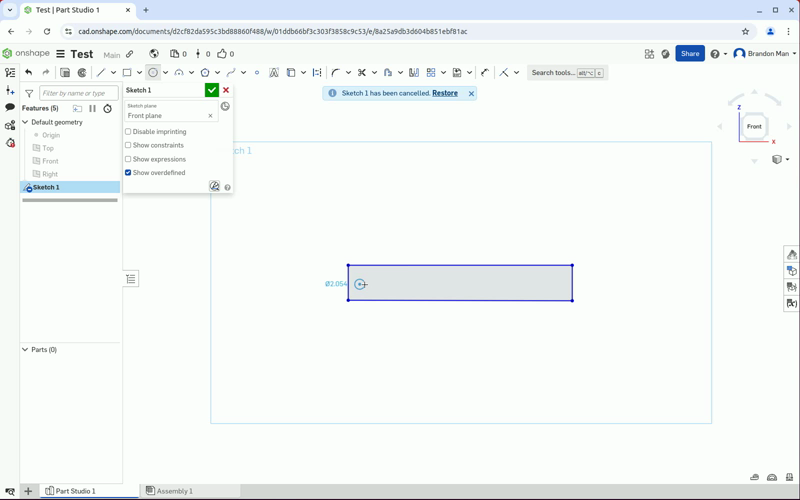
key(esc)
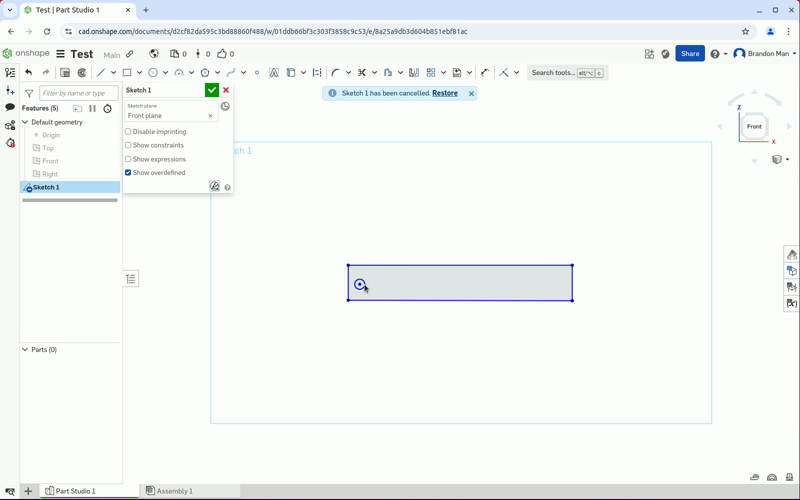
key(l)
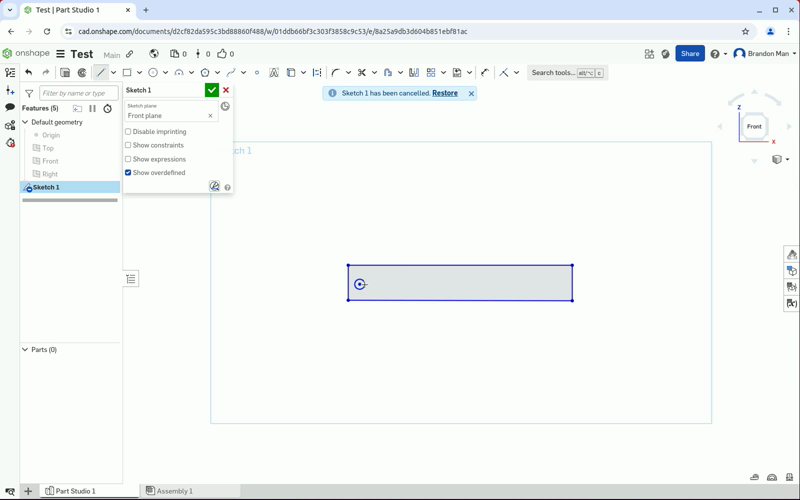
key_down(shift)
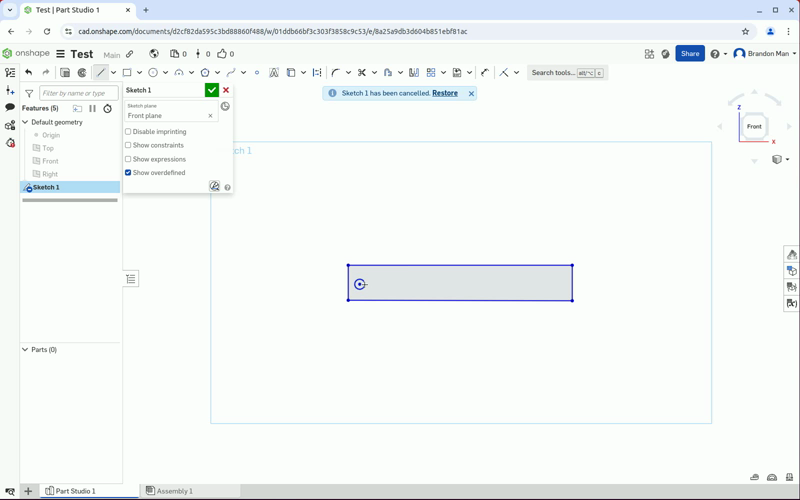
mouse_move(381, 291)
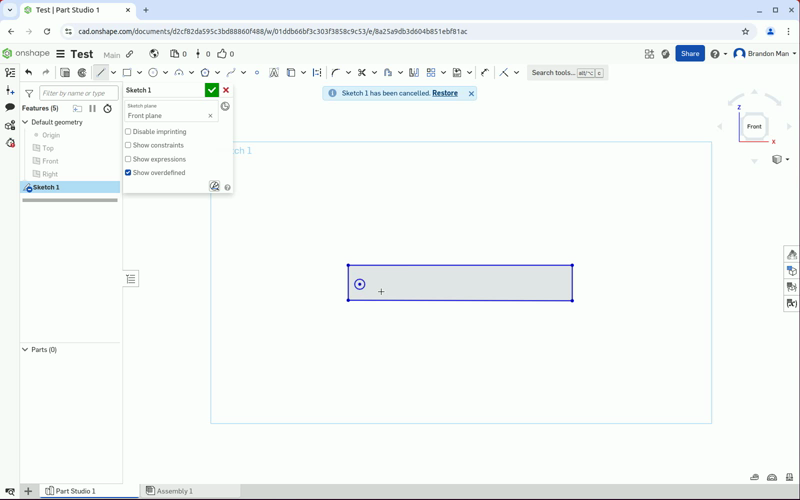
click(381, 291)
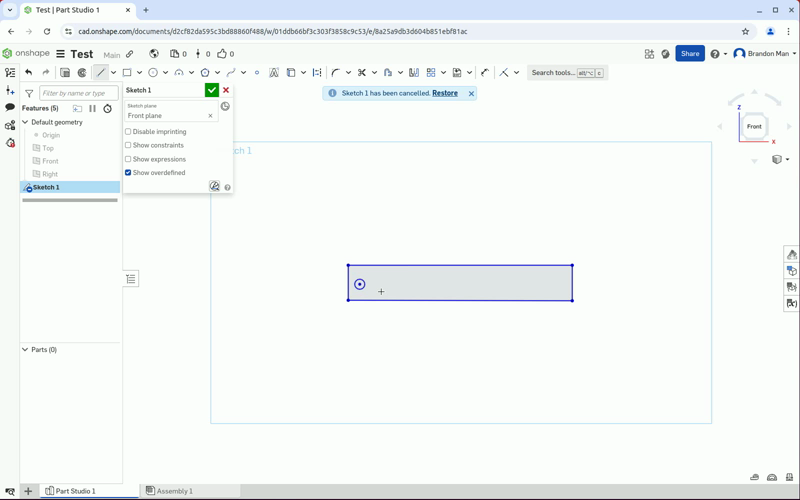
key_up(shift)
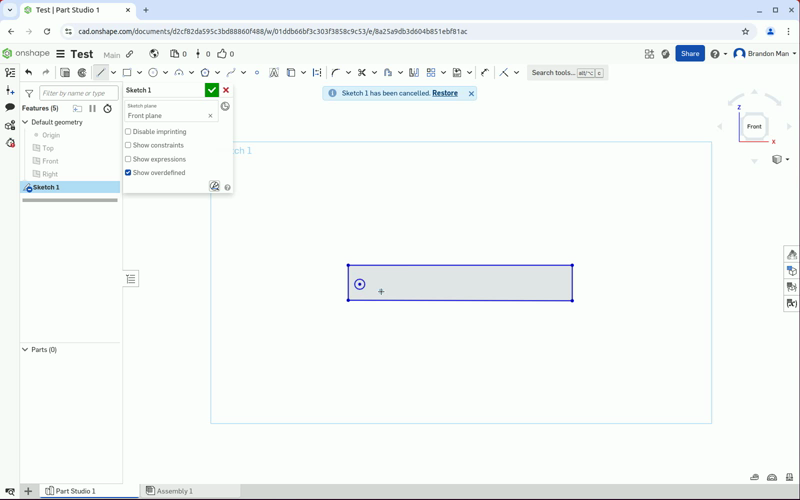
key_down(shift)
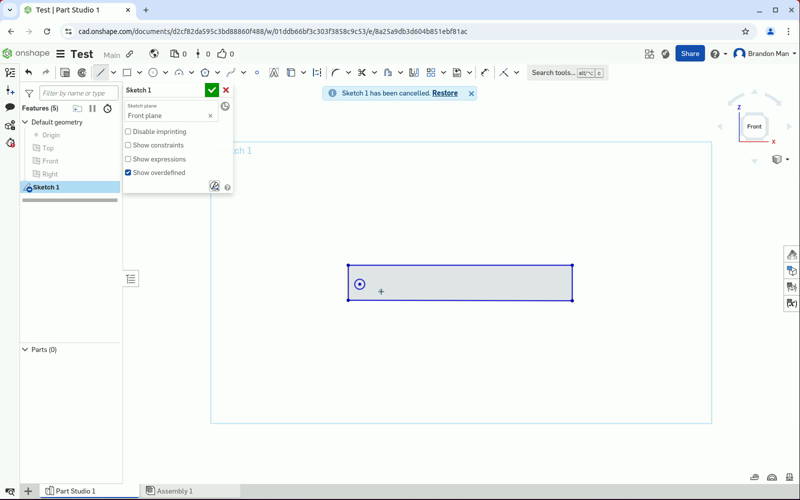
mouse_move(539, 291)
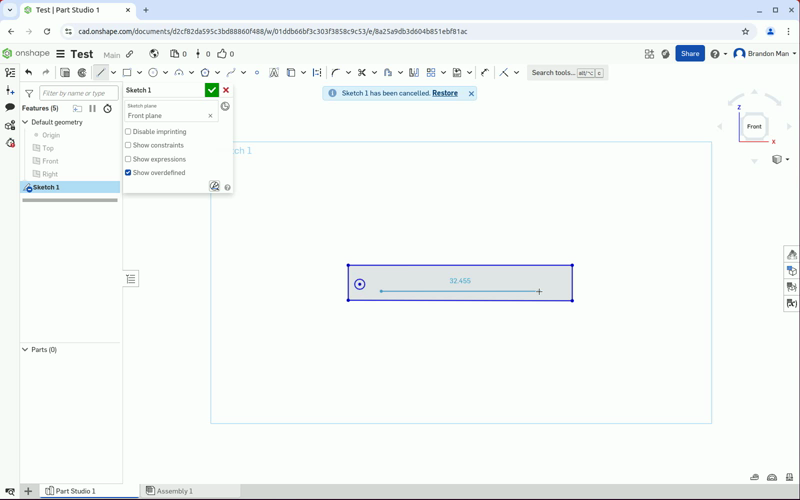
click(539, 291)
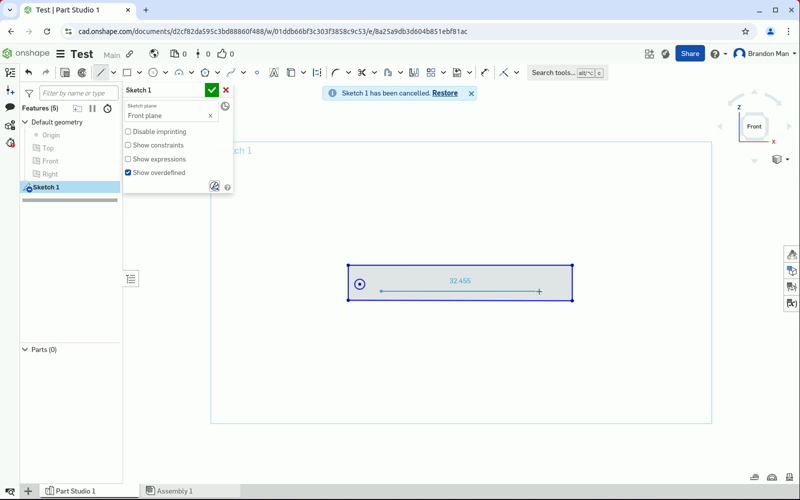
key_up(shift)
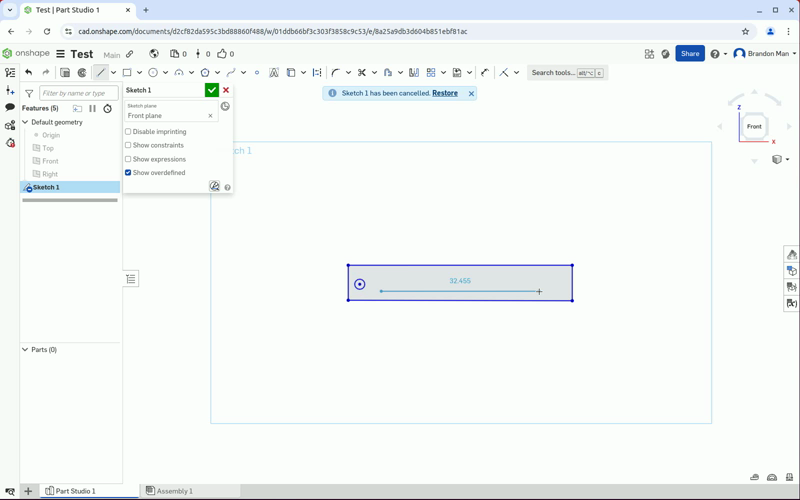
key_down(shift)
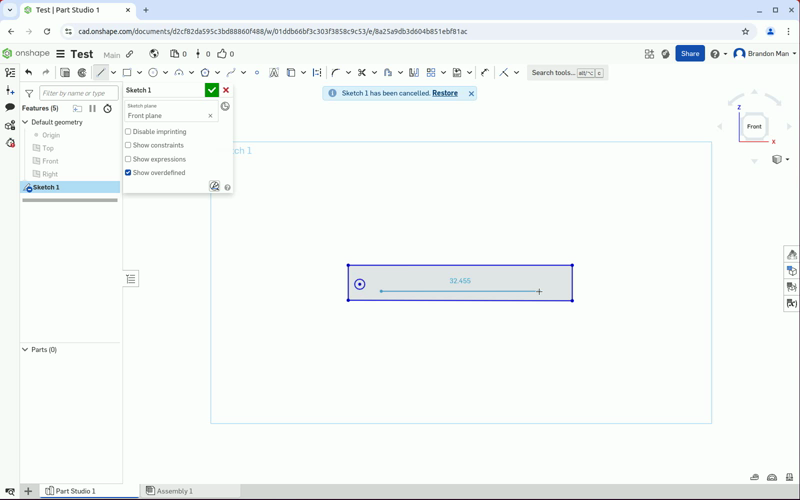
mouse_move(569, 291)
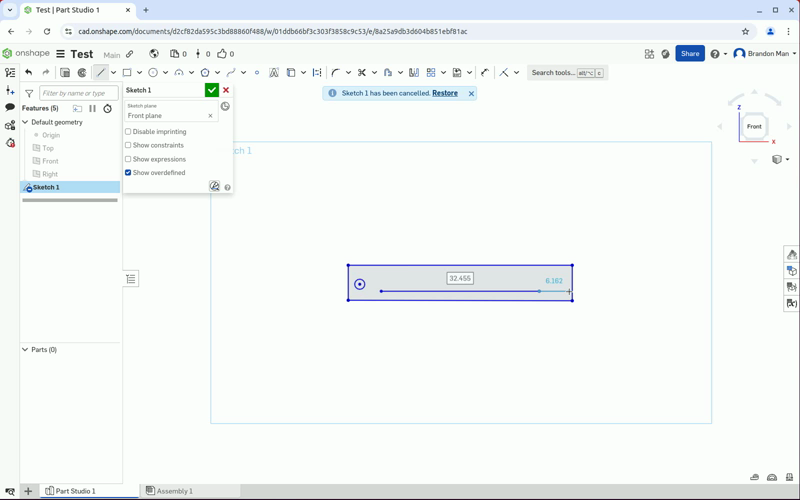
mouse_move(539, 286)
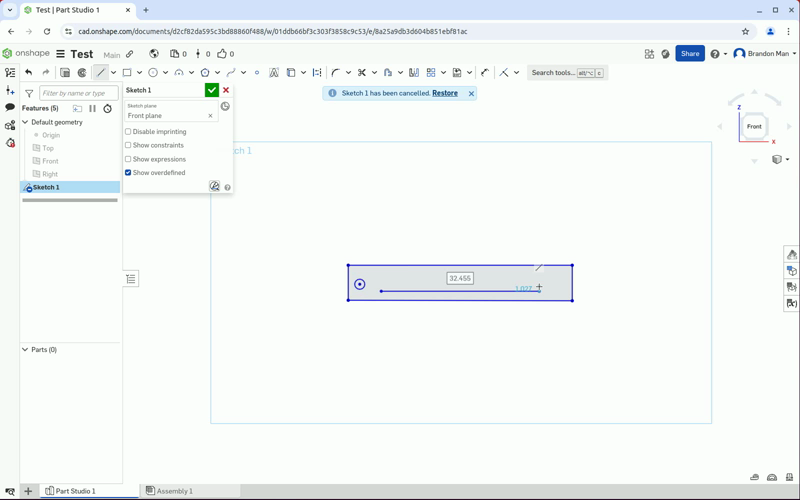
scroll(6)
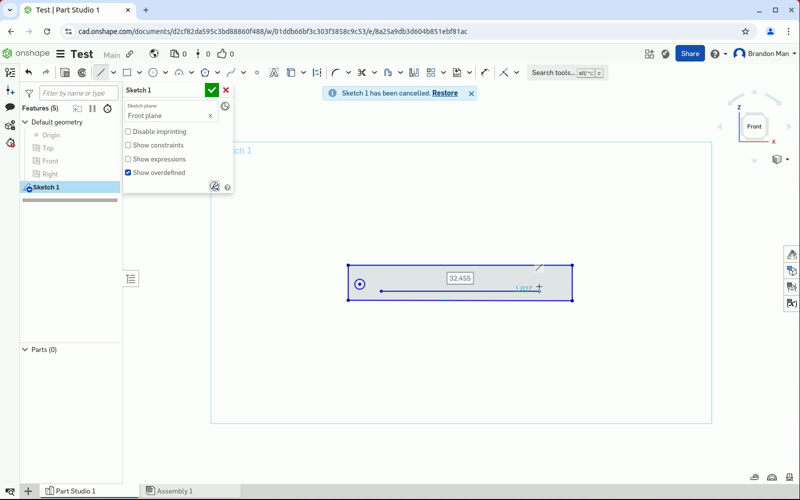
scroll(6)
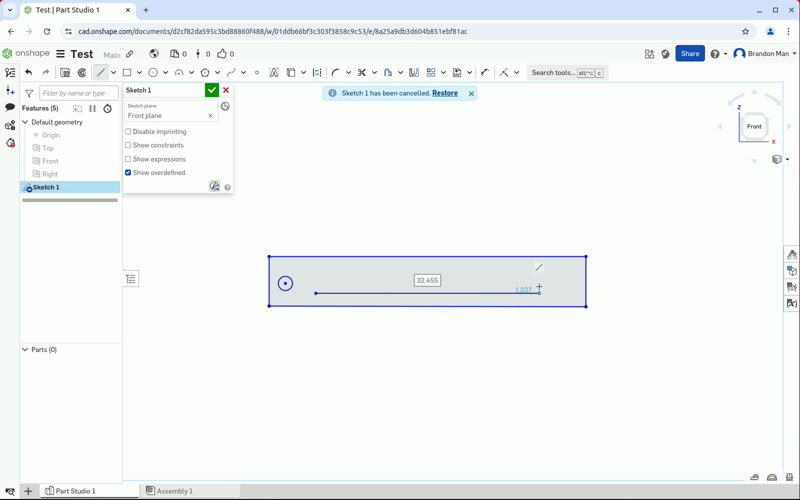
scroll(6)
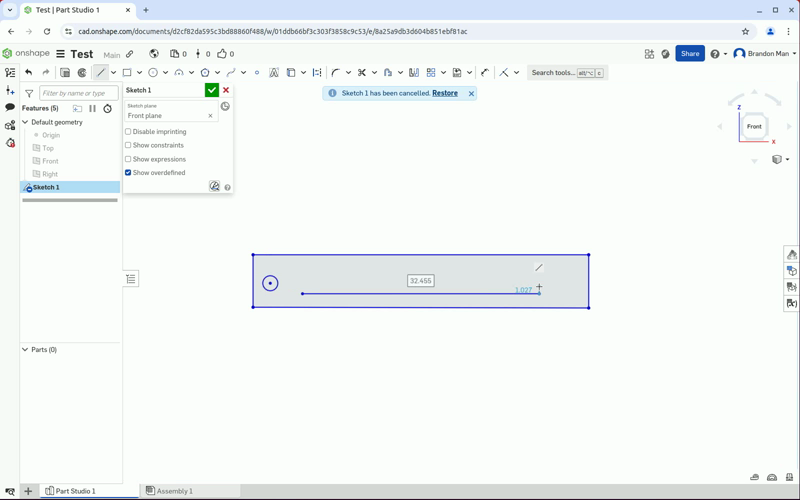
scroll(6)
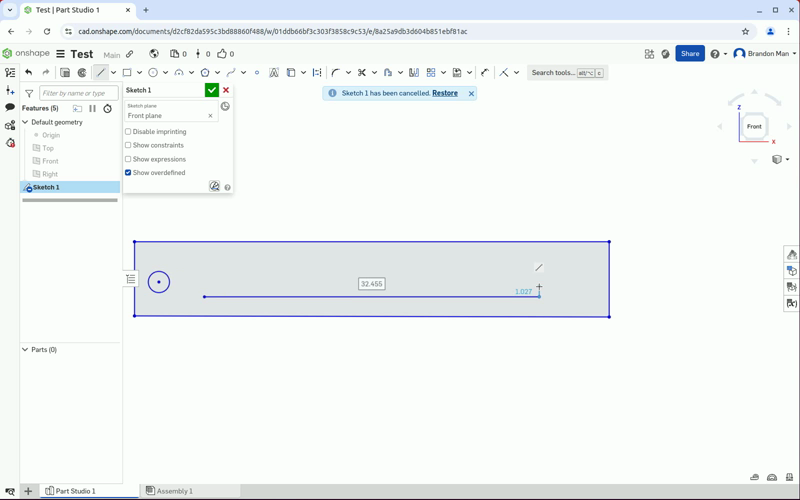
scroll(6)
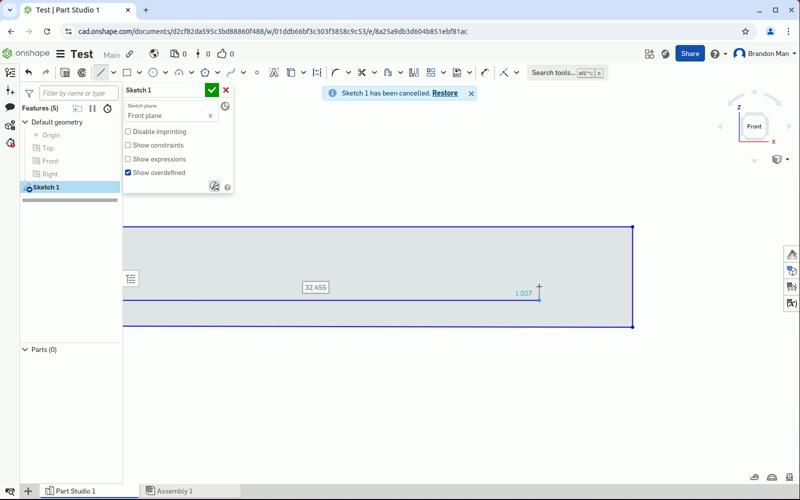
scroll(6)
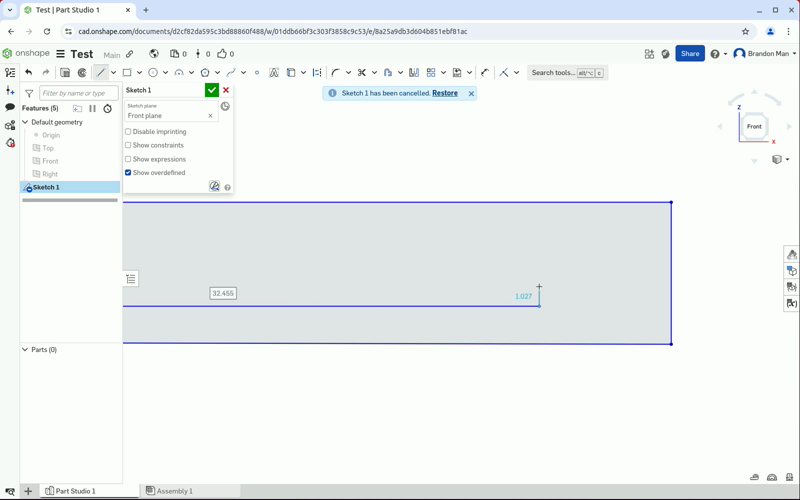
scroll(6)
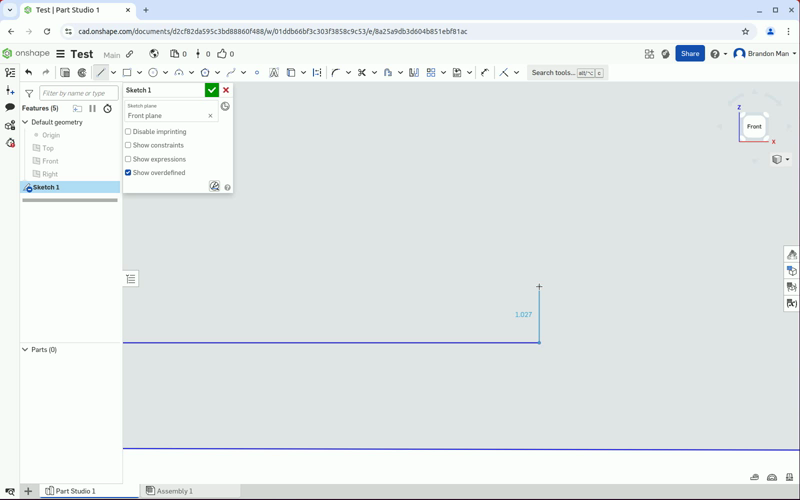
click(539, 286)
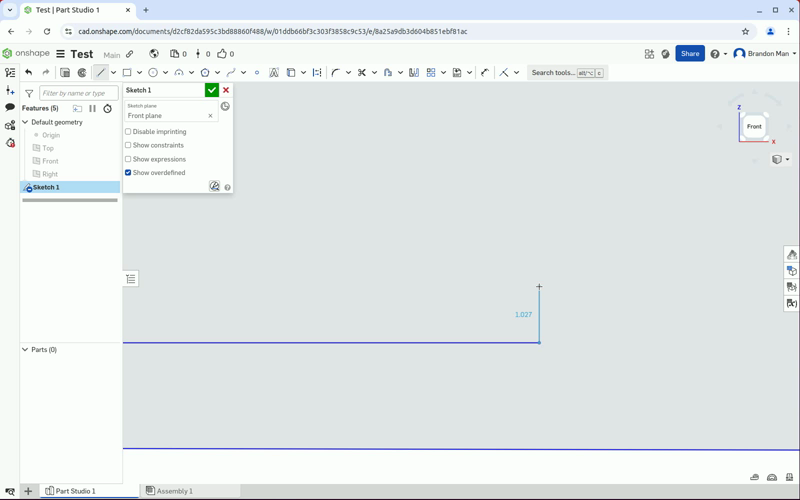
scroll(-6)
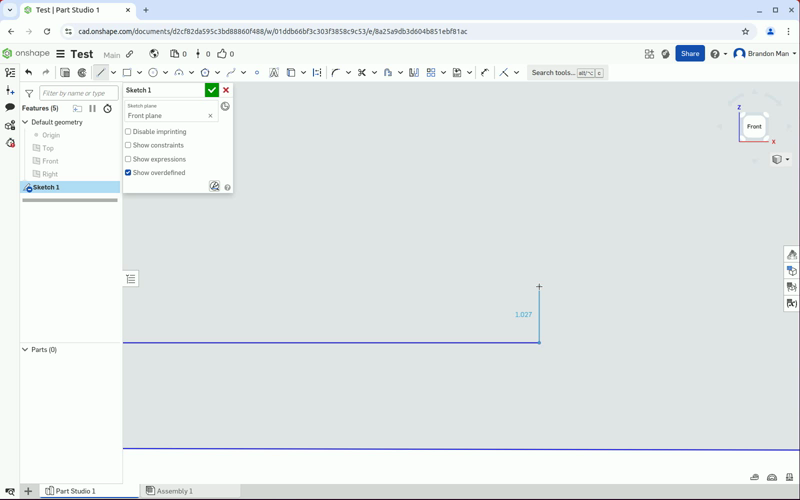
scroll(-6)
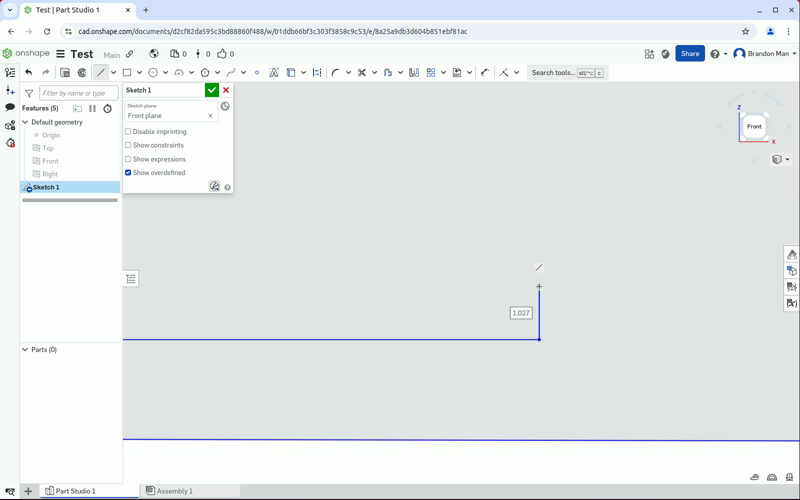
scroll(-6)
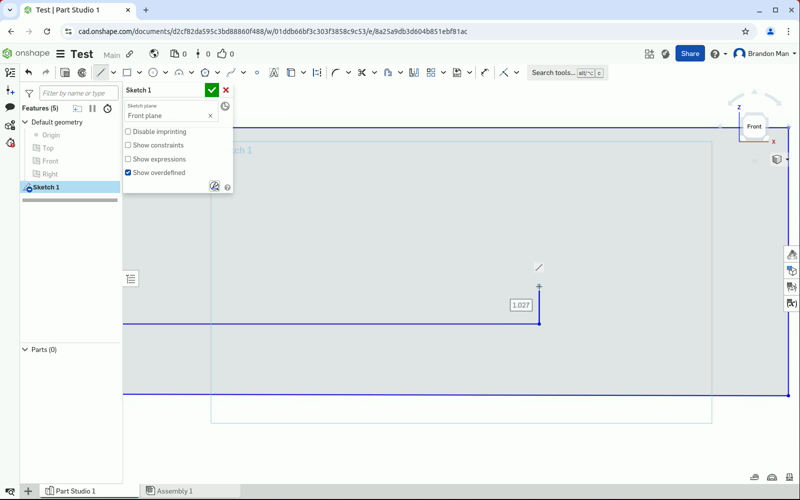
scroll(-6)
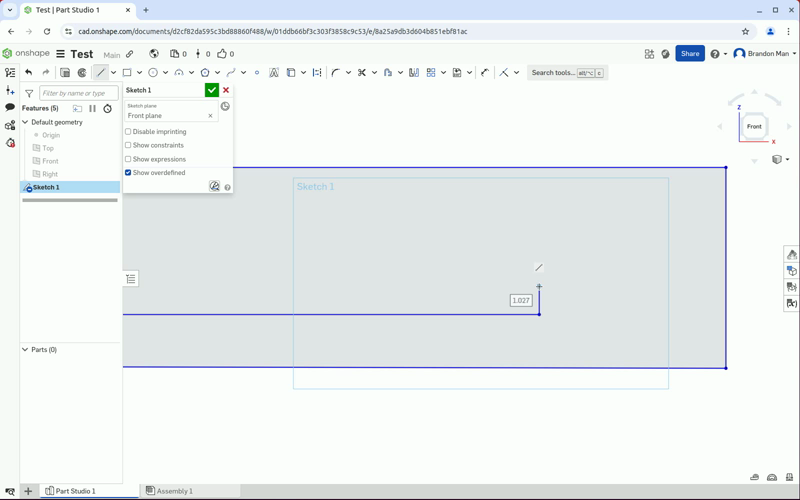
scroll(-6)
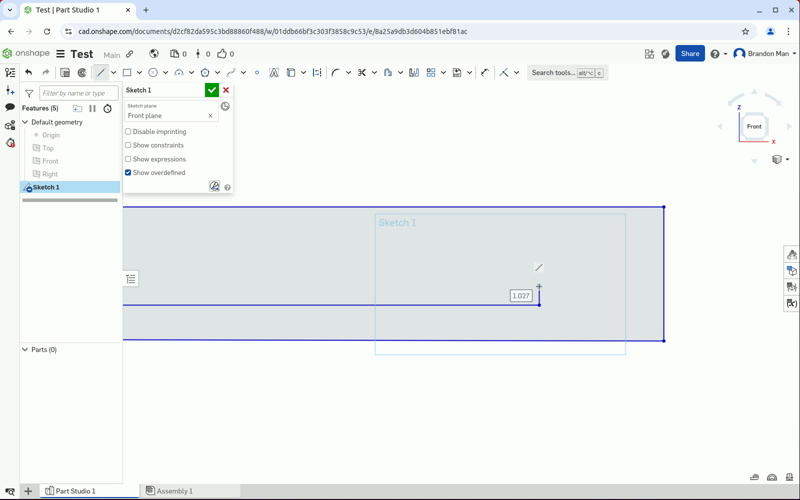
scroll(-6)
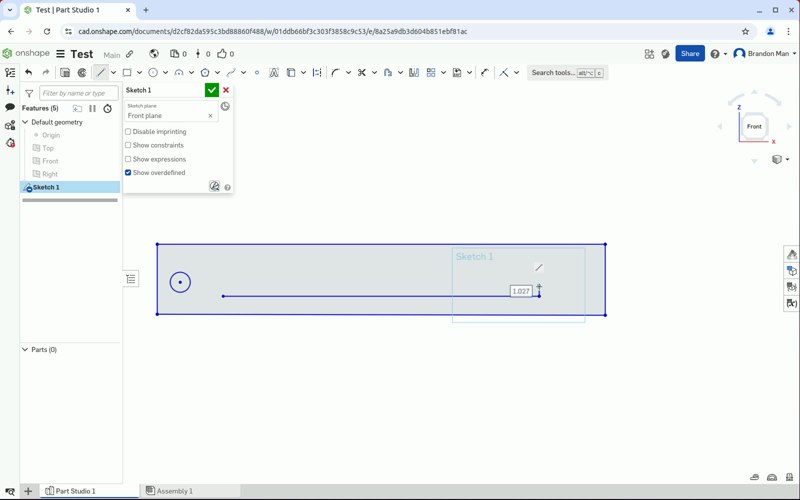
scroll(-6)
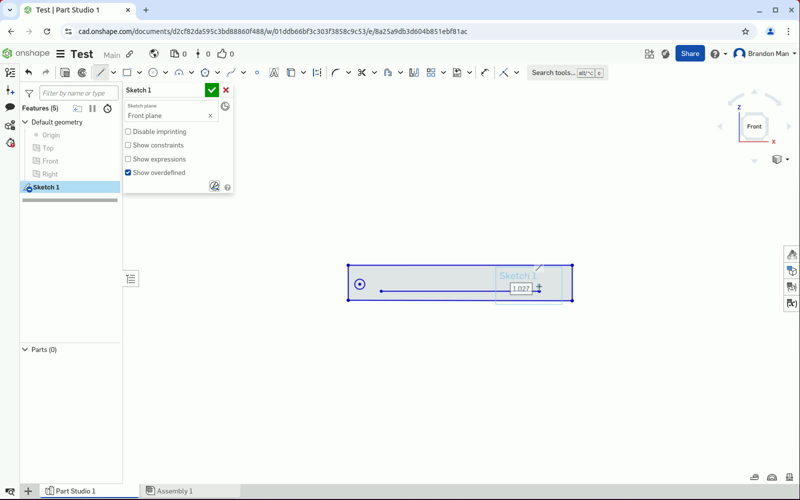
key_up(shift)
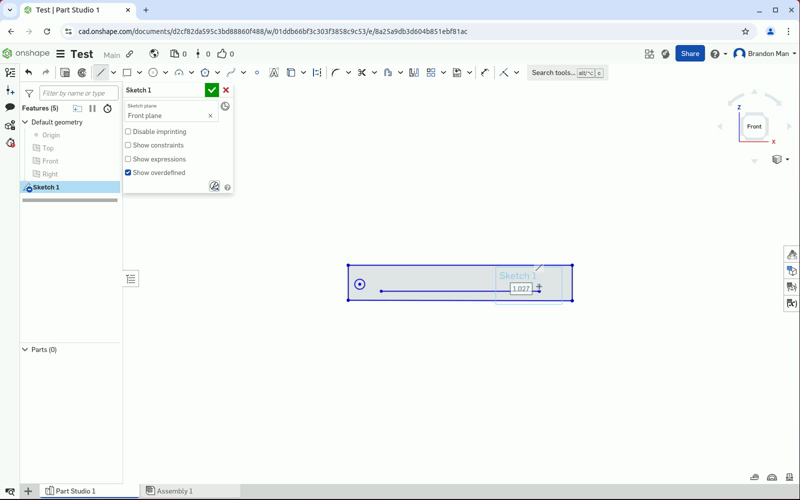
key_down(shift)
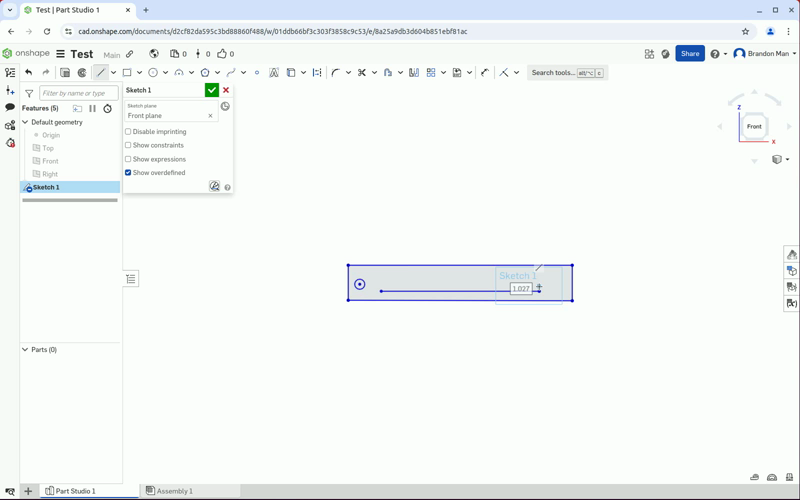
mouse_move(381, 286)
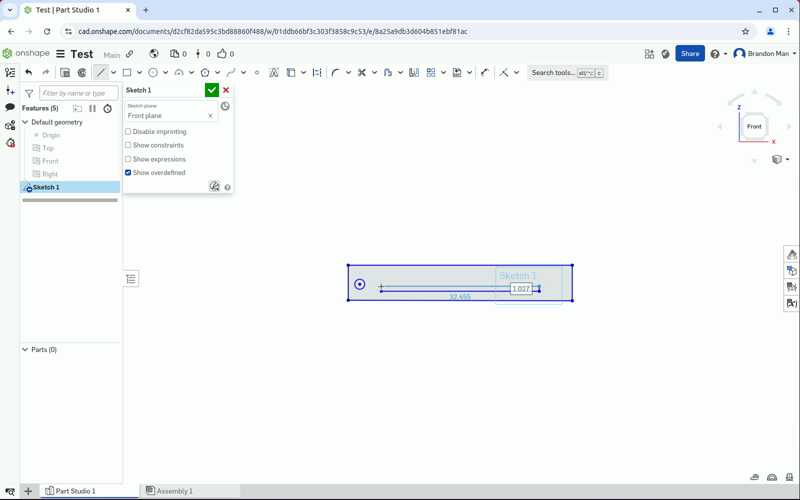
click(381, 286)
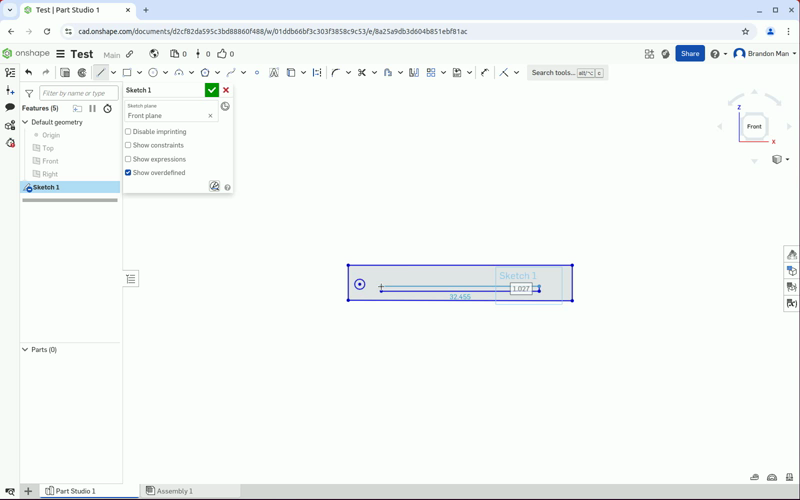
key_up(shift)
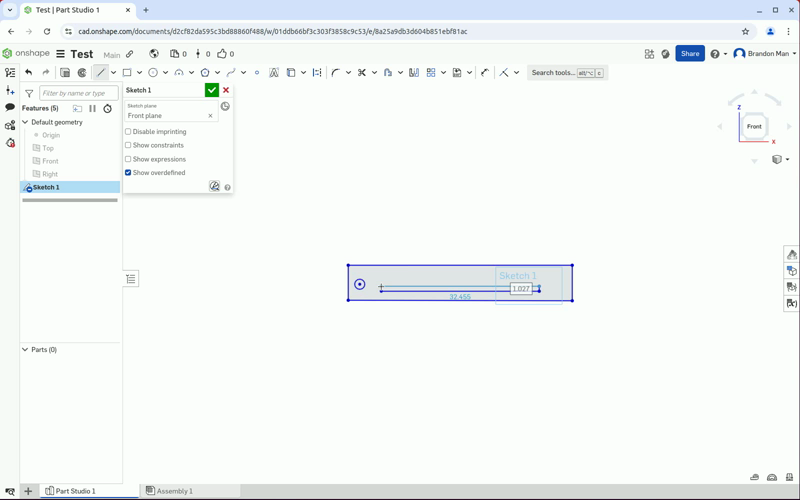
mouse_move(411, 286)
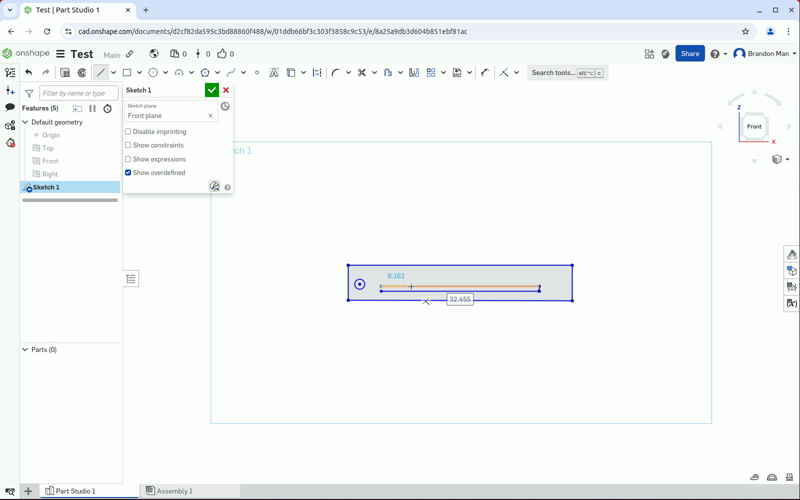
key_down(shift)
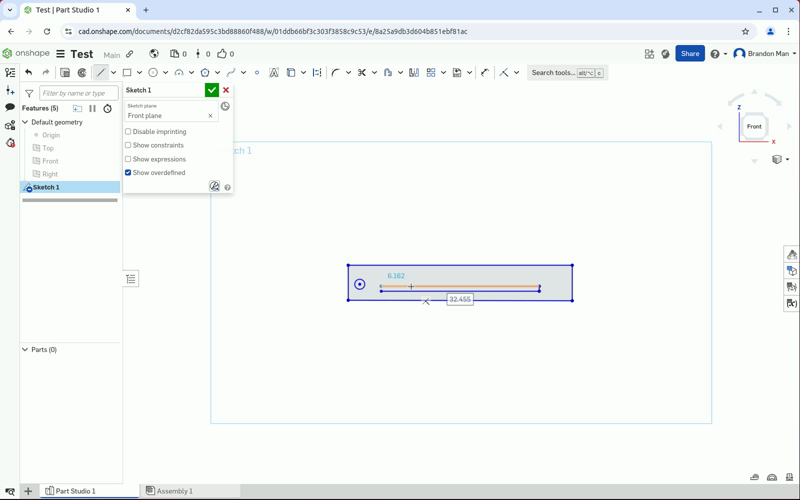
mouse_move(381, 291)
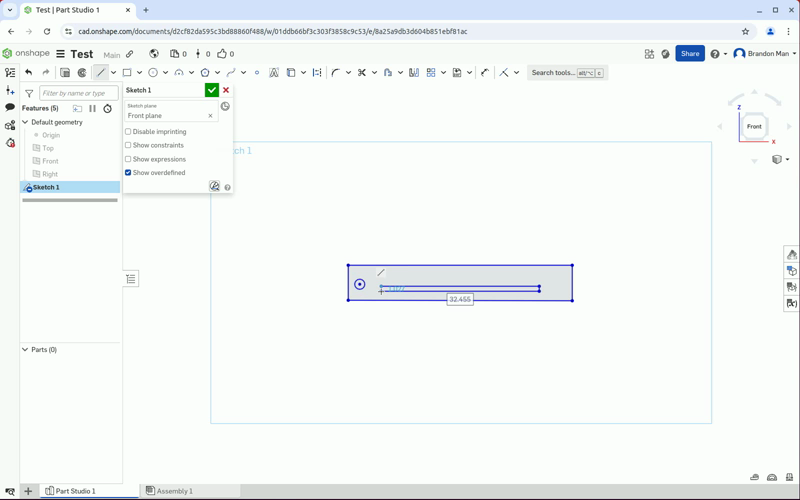
scroll(6)
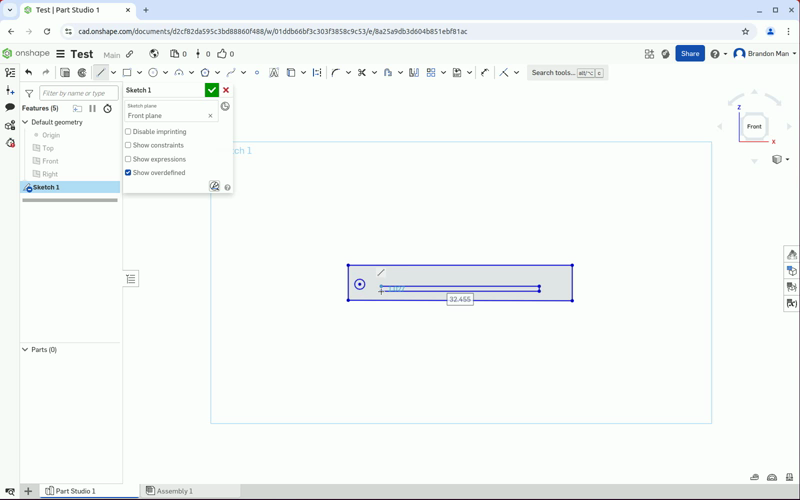
scroll(6)
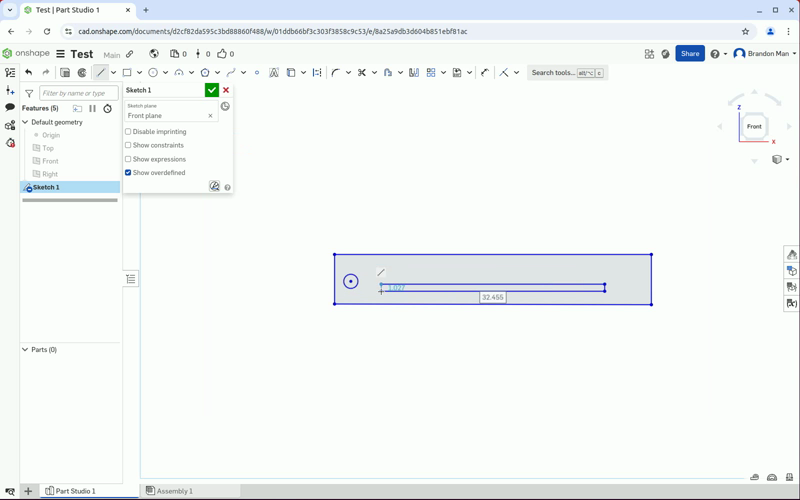
scroll(6)
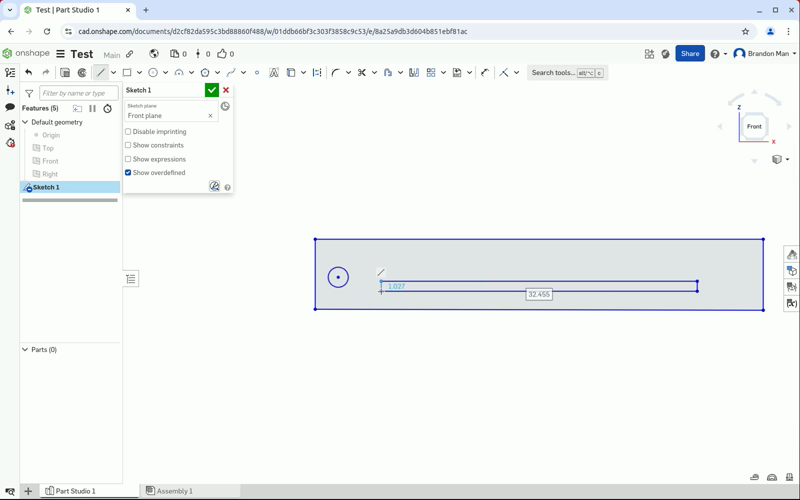
scroll(6)
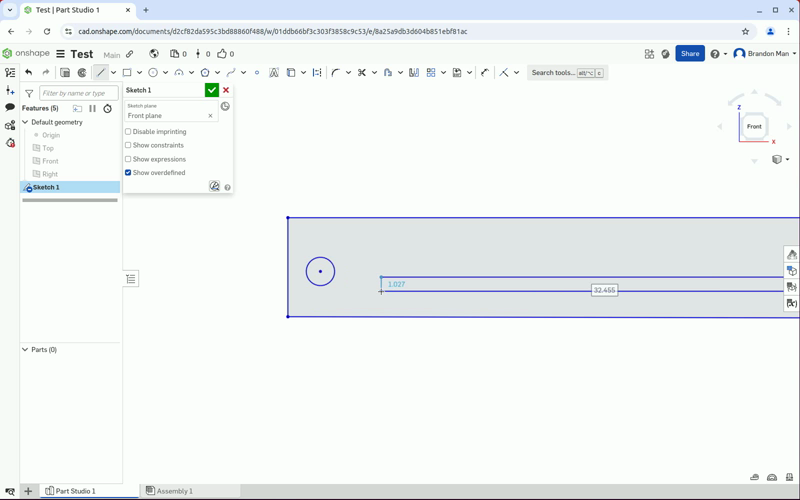
scroll(6)
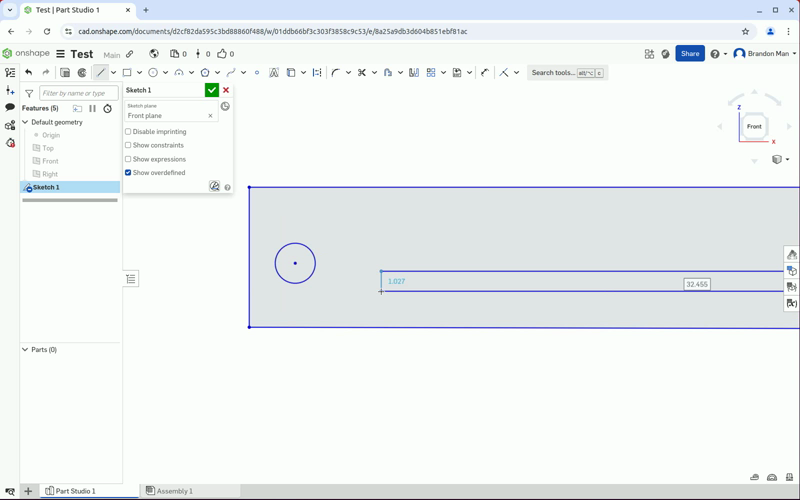
scroll(6)
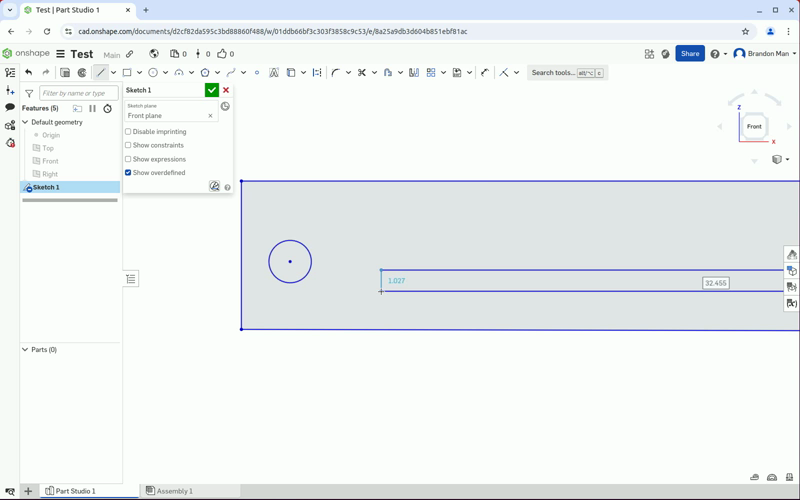
scroll(6)
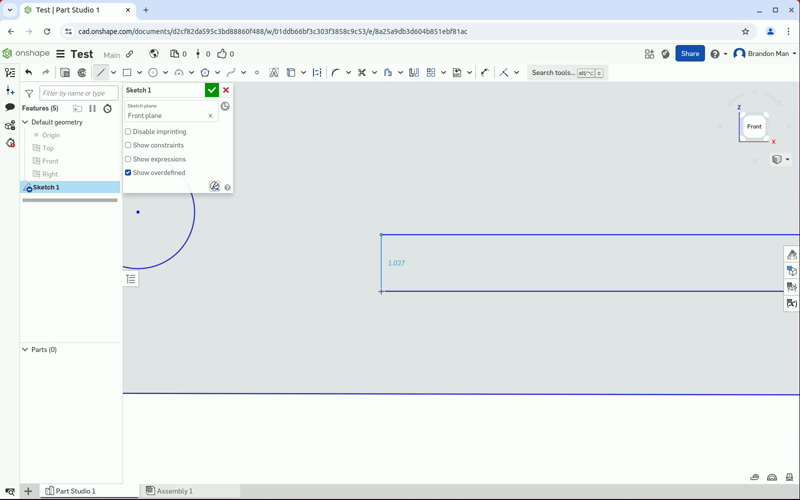
key_up(shift)
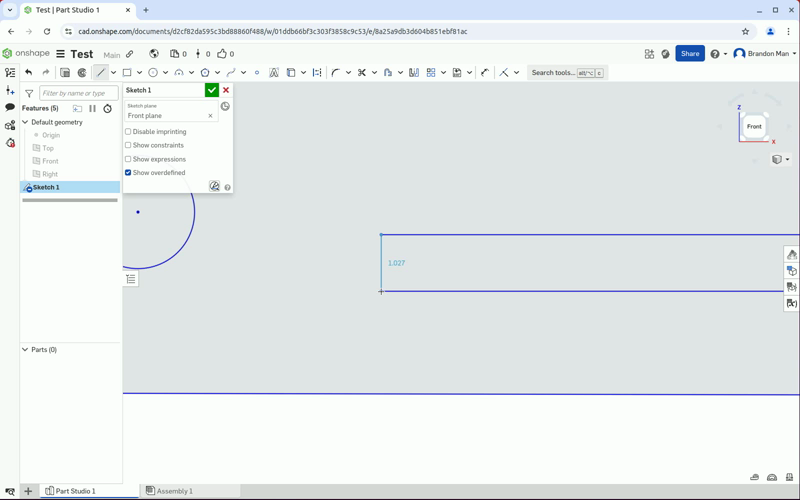
click(381, 291)
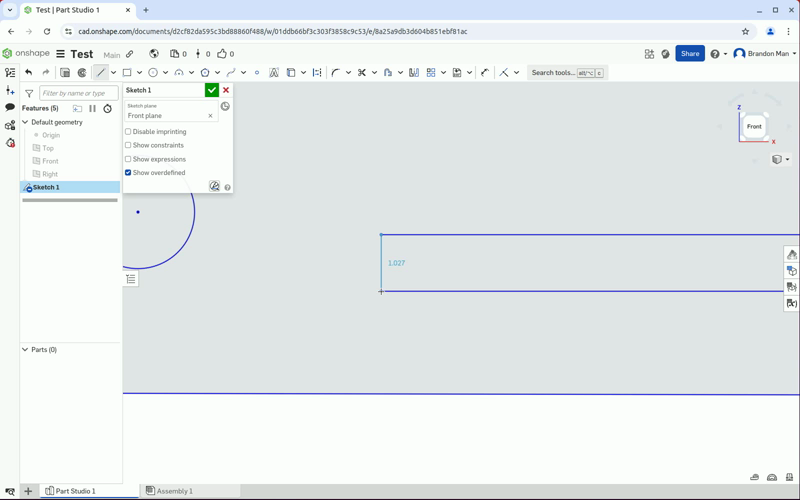
scroll(-6)
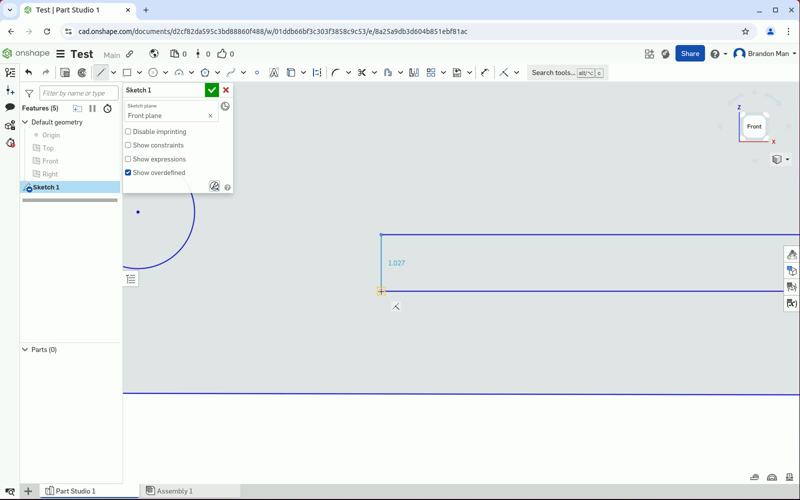
scroll(-6)
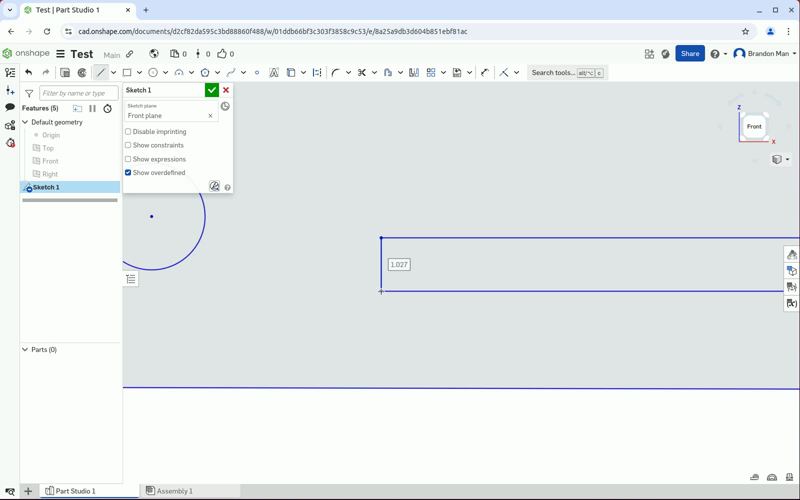
scroll(-6)
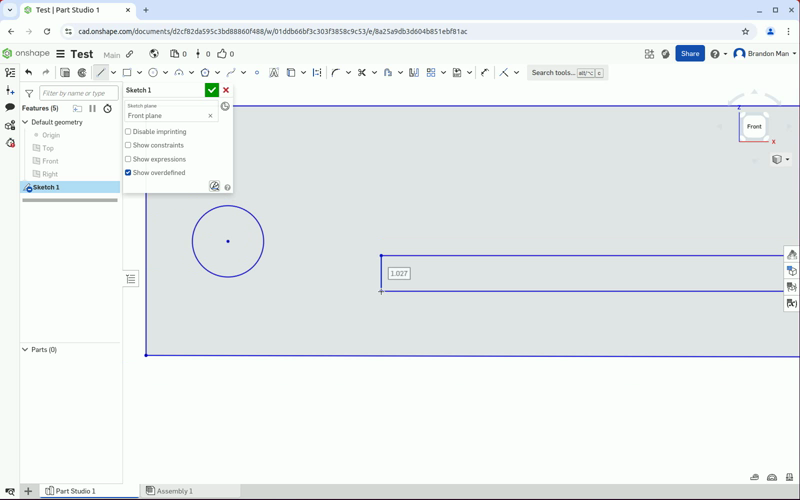
scroll(-6)
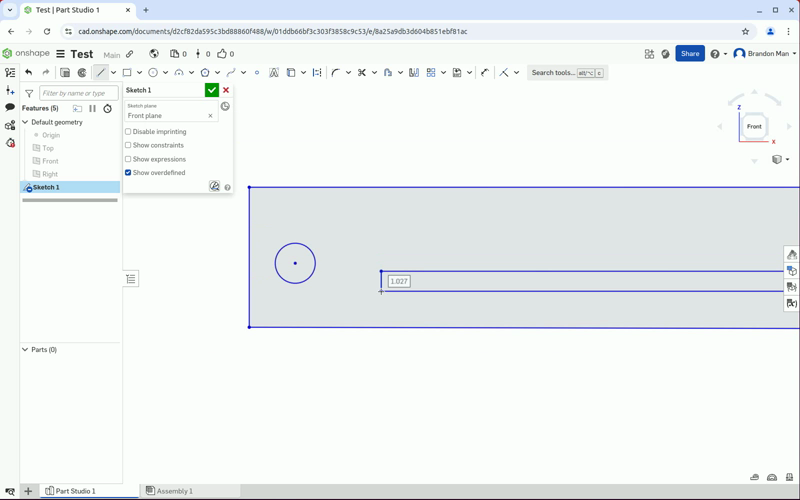
scroll(-6)
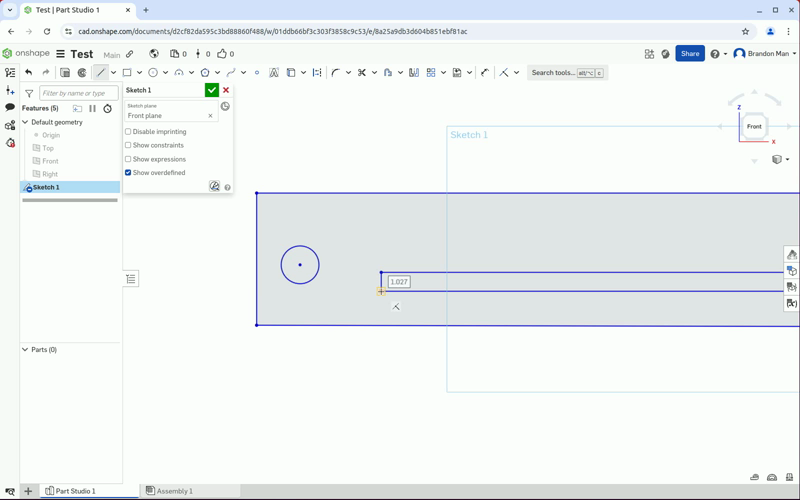
scroll(-6)
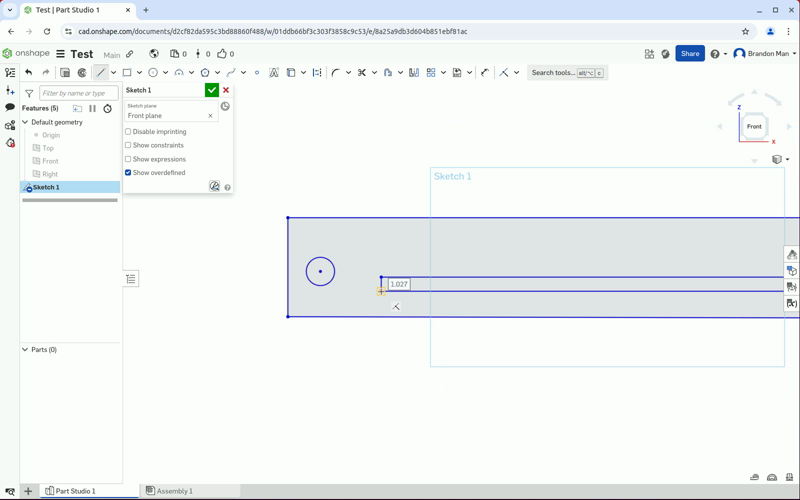
scroll(-6)
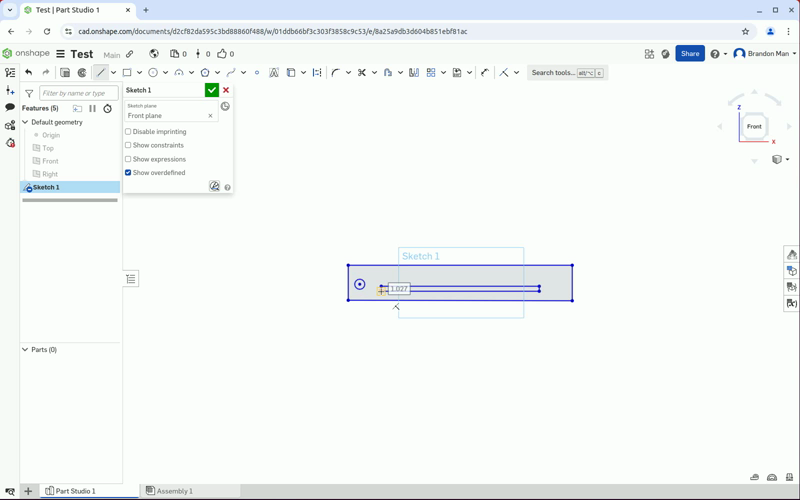
key(esc)
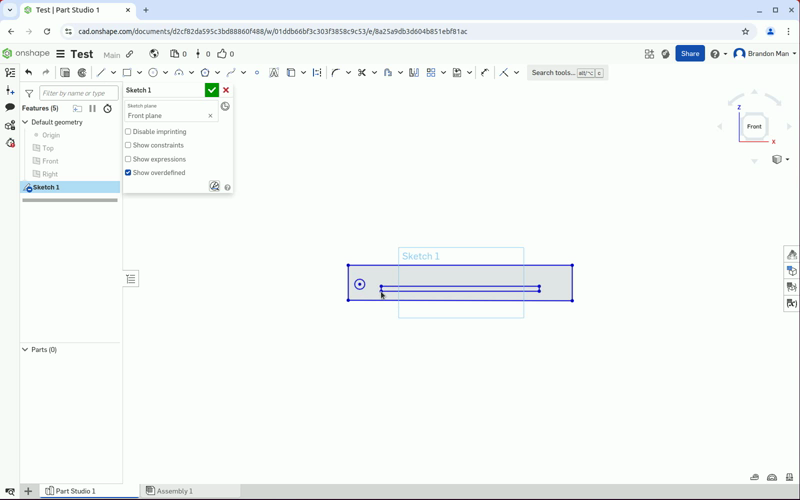
key(c)
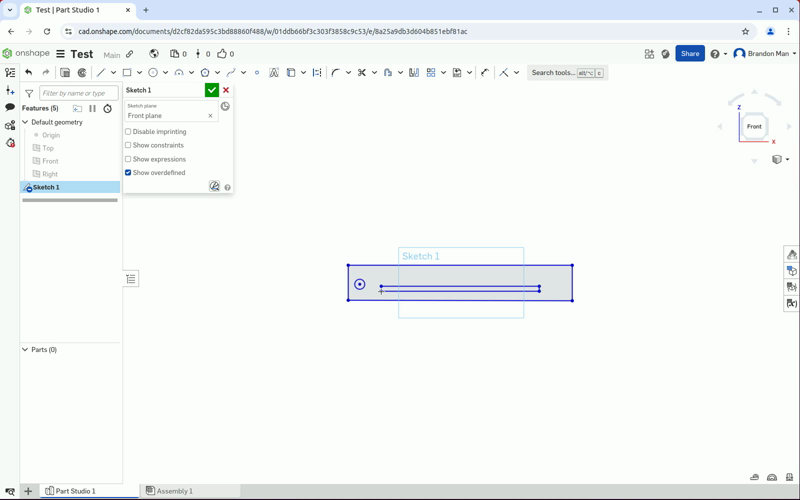
key_down(shift)
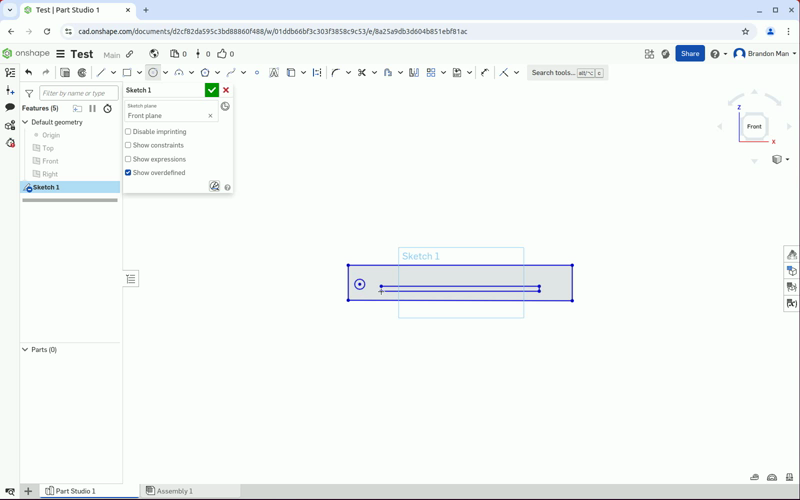
mouse_move(383, 274)
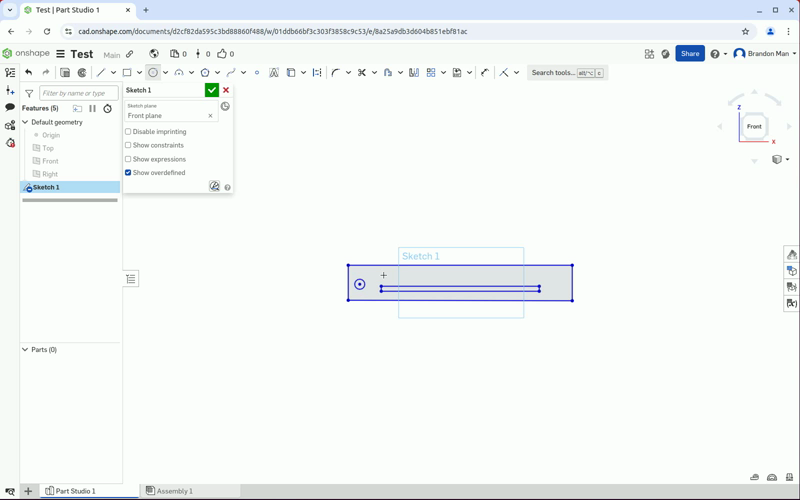
click(383, 274)
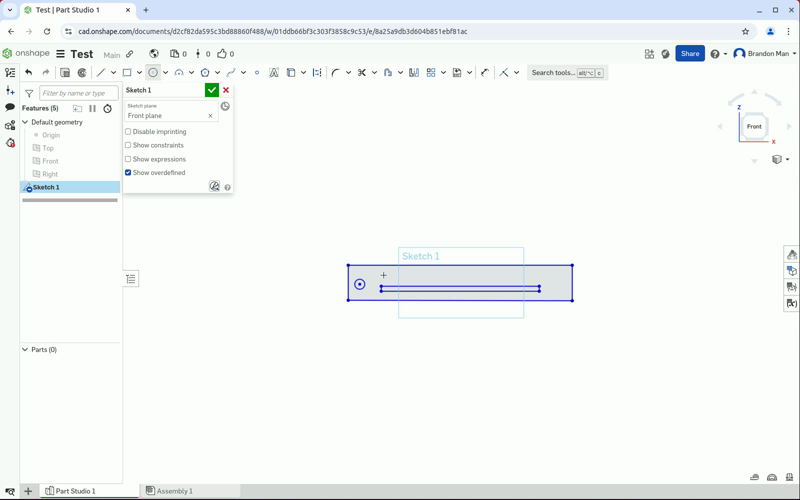
key_up(shift)
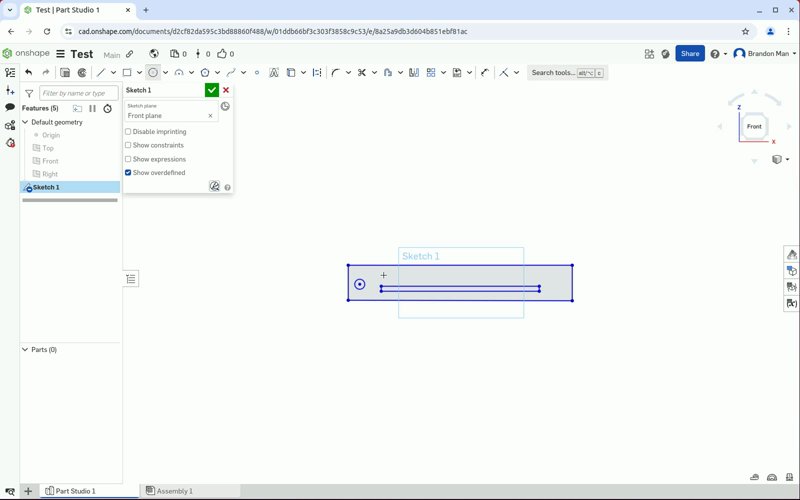
mouse_move(386, 274)
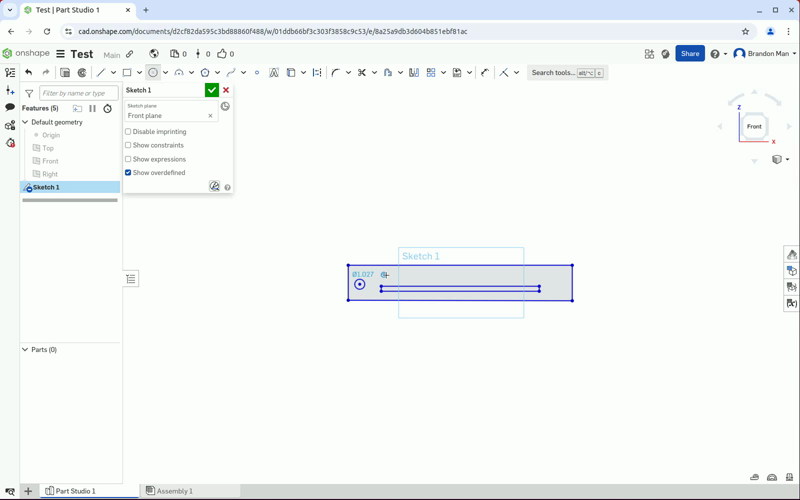
scroll(6)
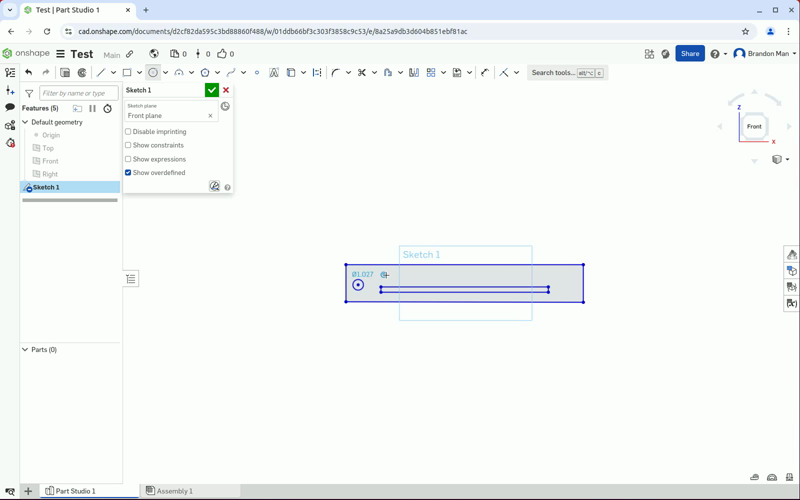
scroll(6)
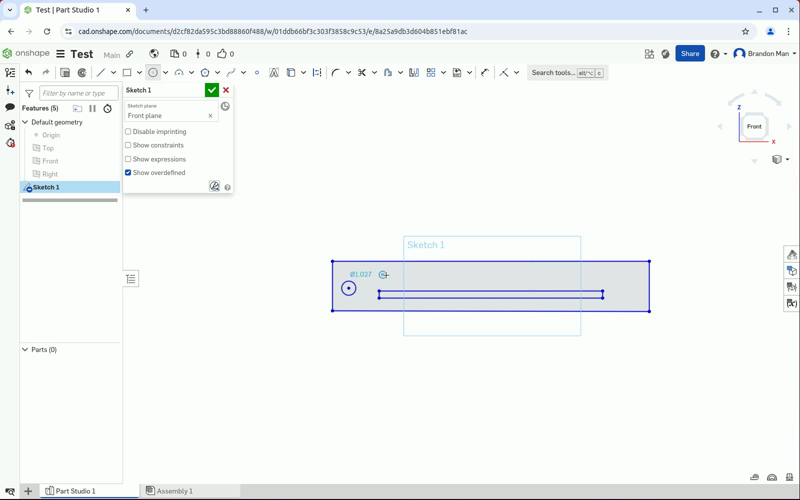
scroll(6)
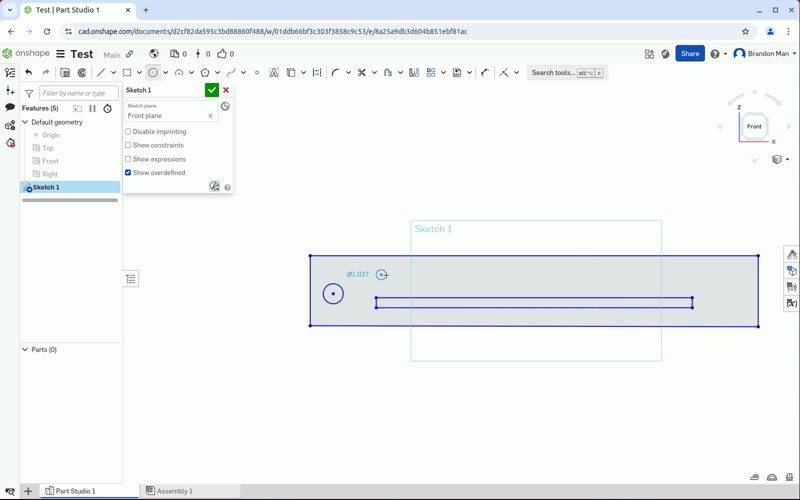
scroll(6)
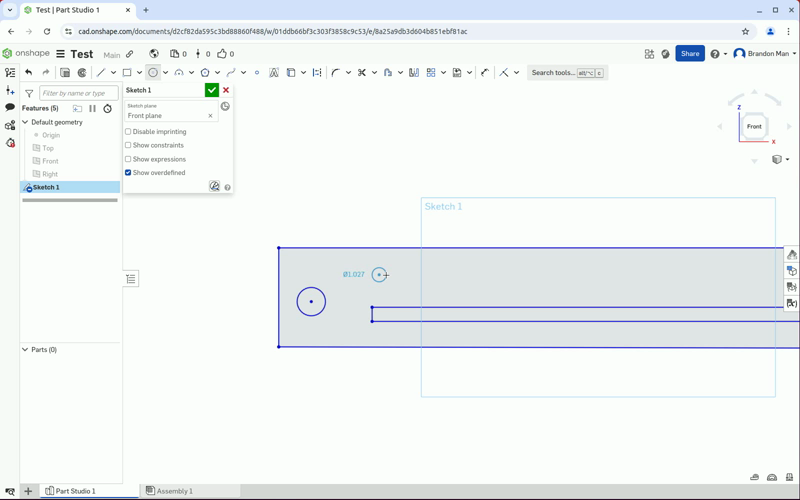
scroll(6)
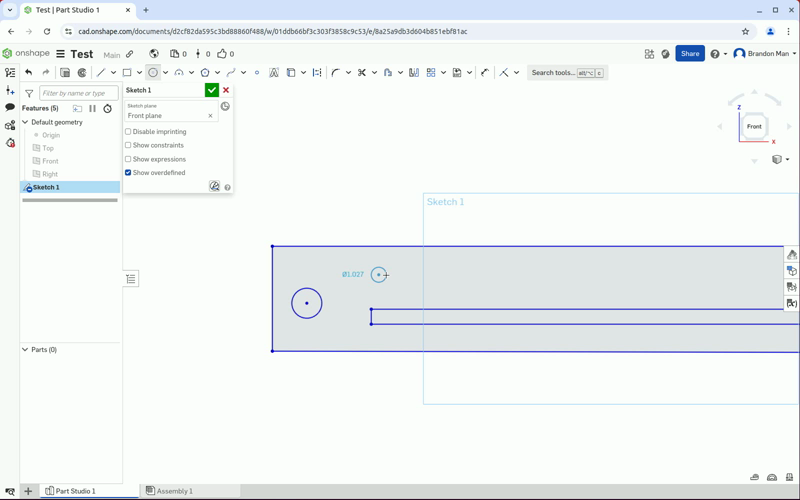
scroll(6)
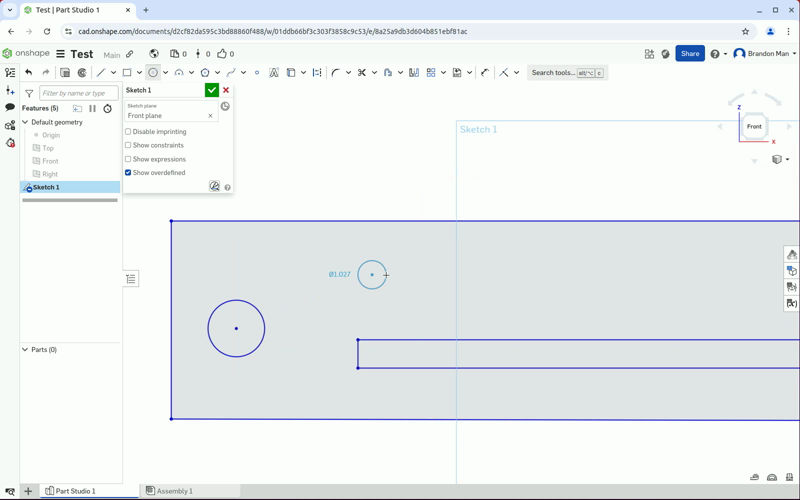
scroll(6)
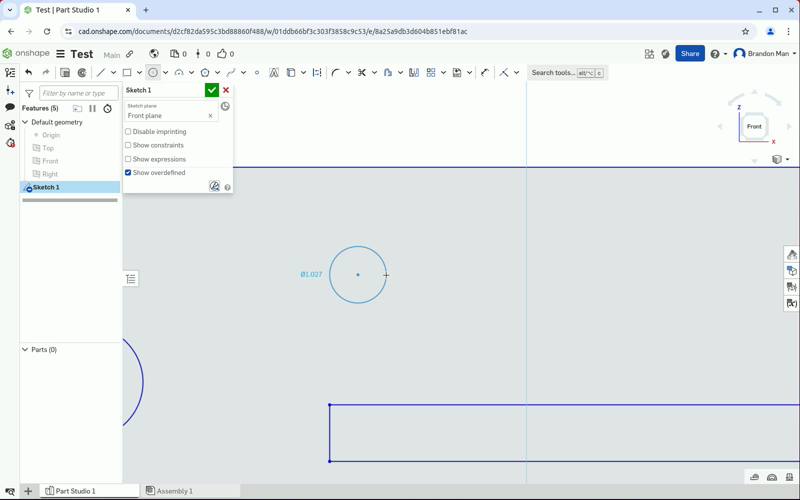
click(386, 274)
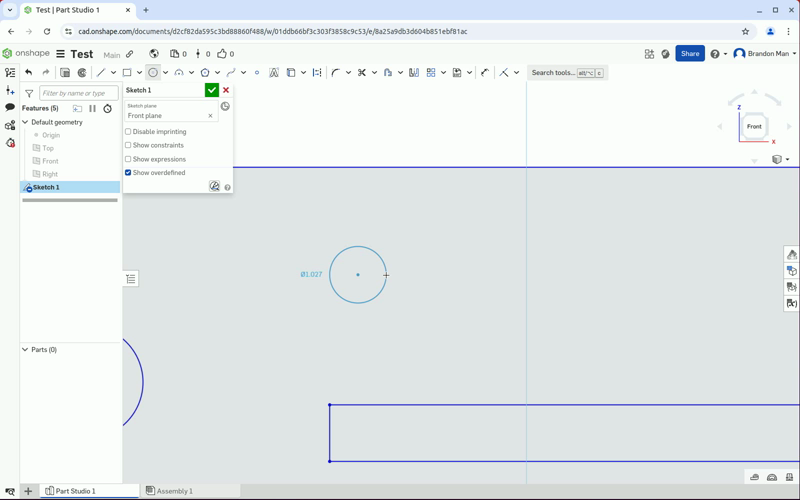
scroll(-6)
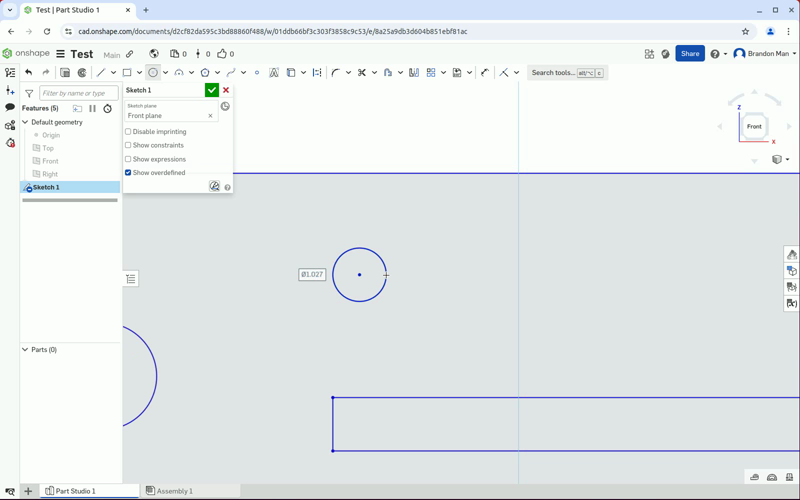
scroll(-6)
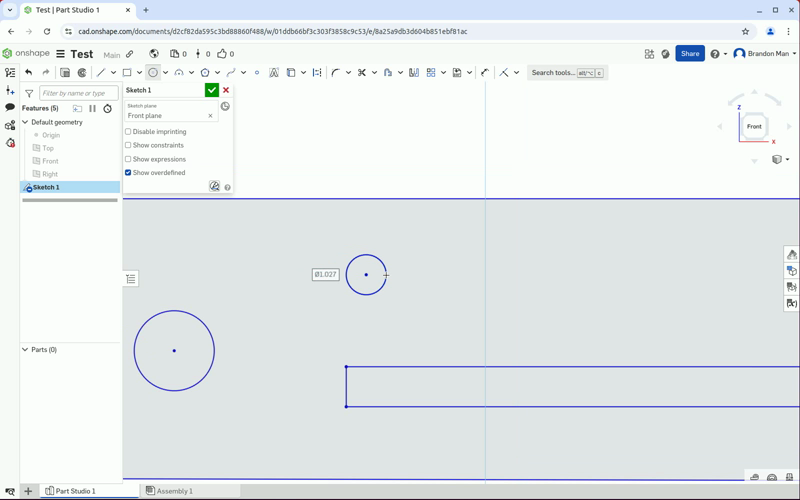
scroll(-6)
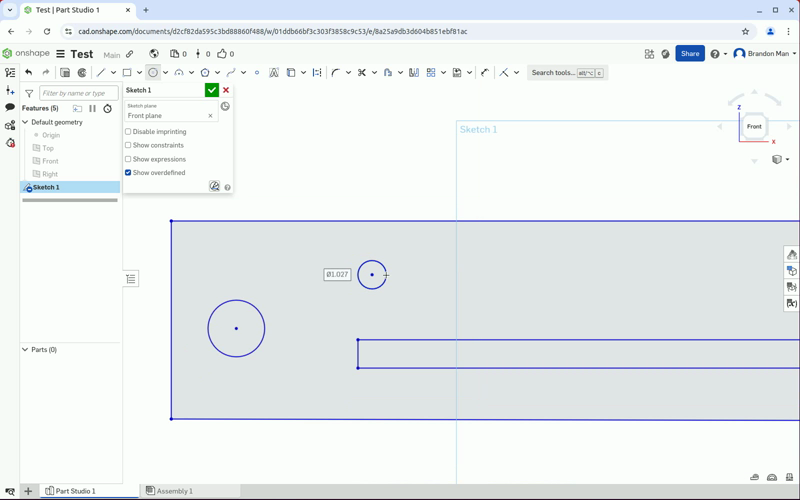
scroll(-6)
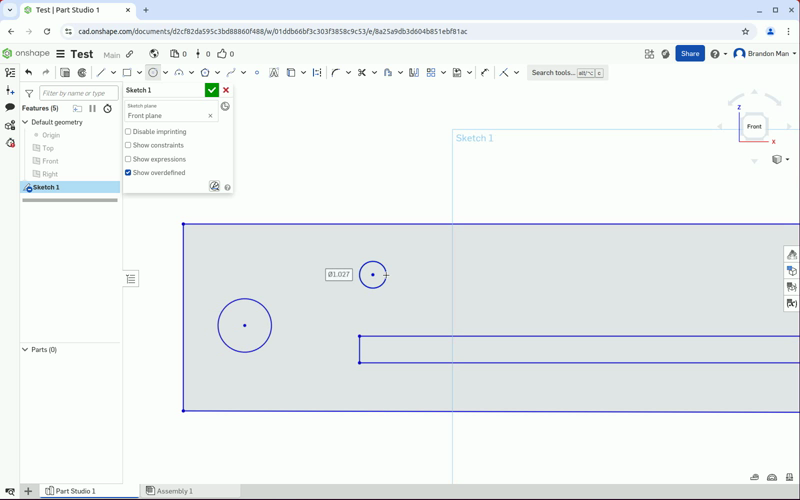
scroll(-6)
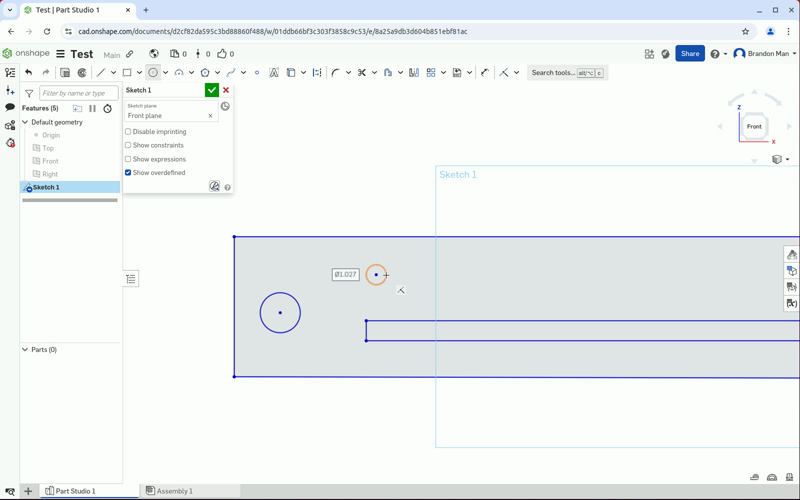
scroll(-6)
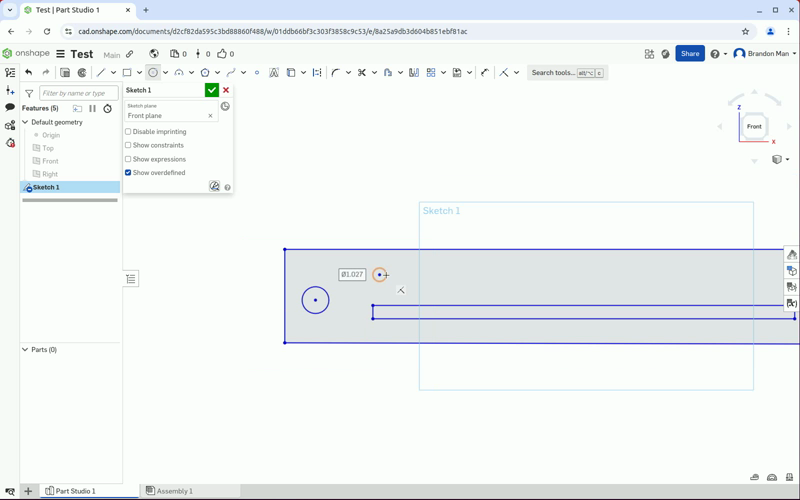
scroll(-6)
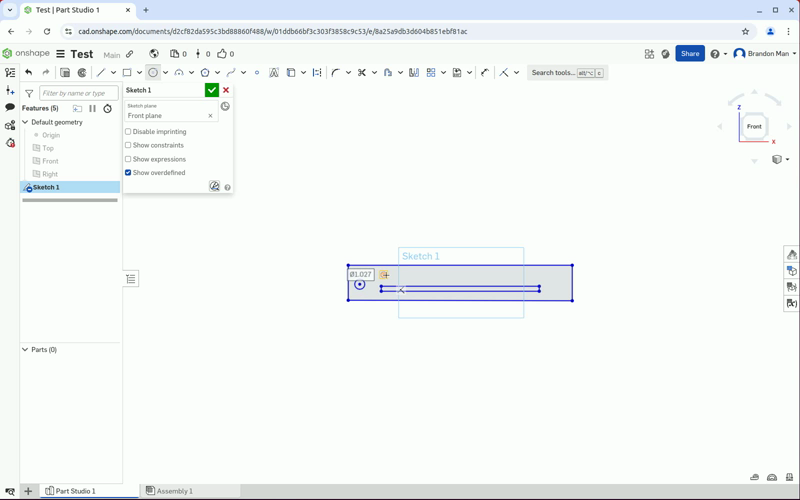
key(esc)
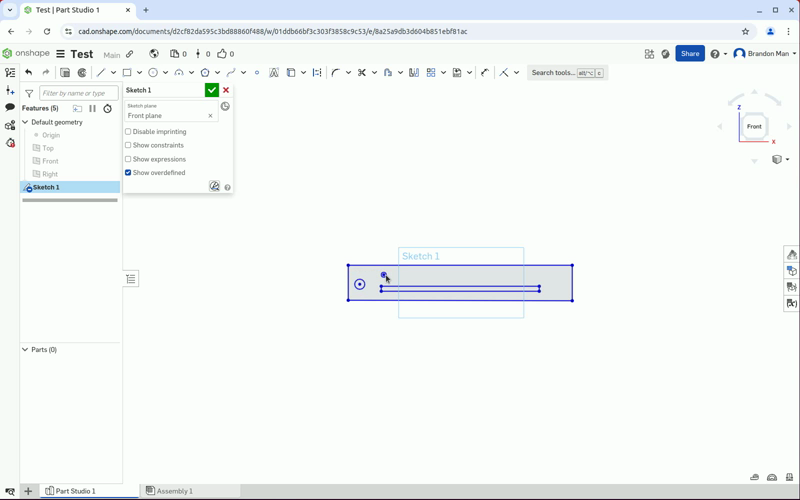
key(l)
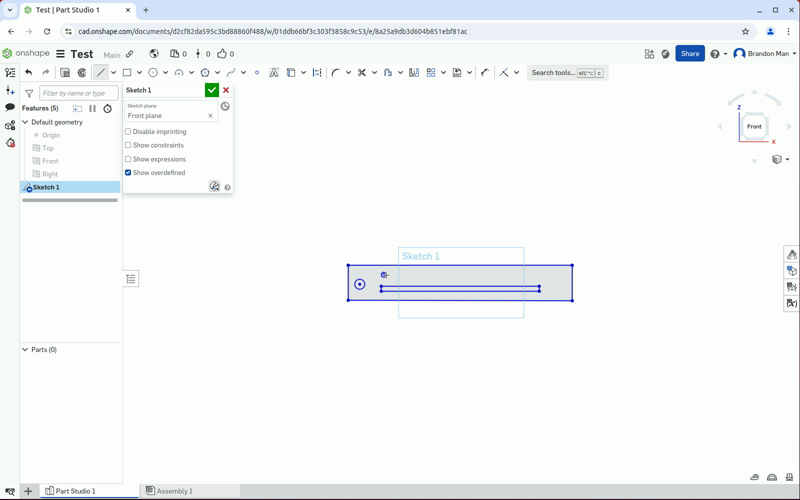
key_down(shift)
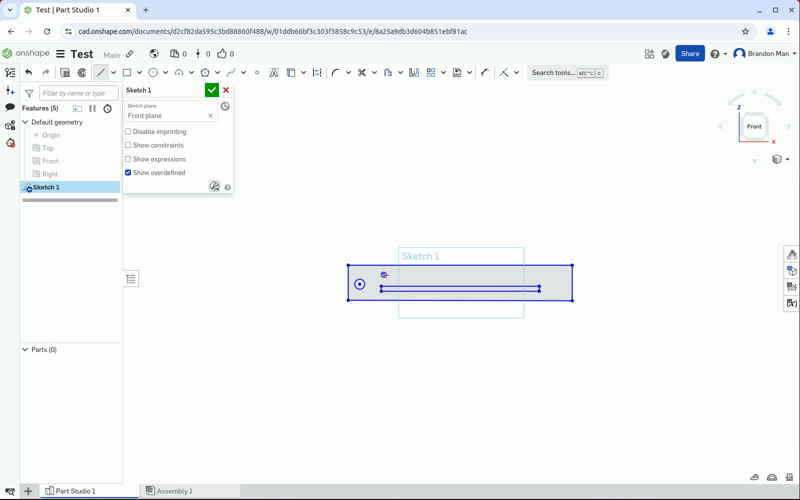
mouse_move(392, 279)
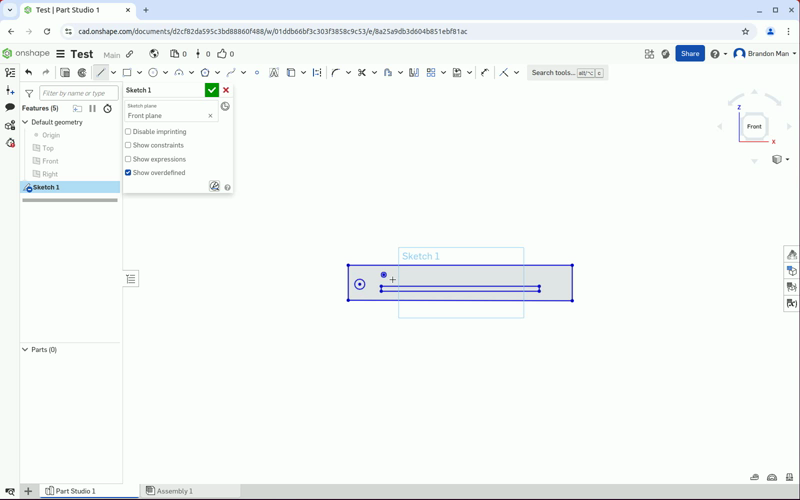
click(392, 279)
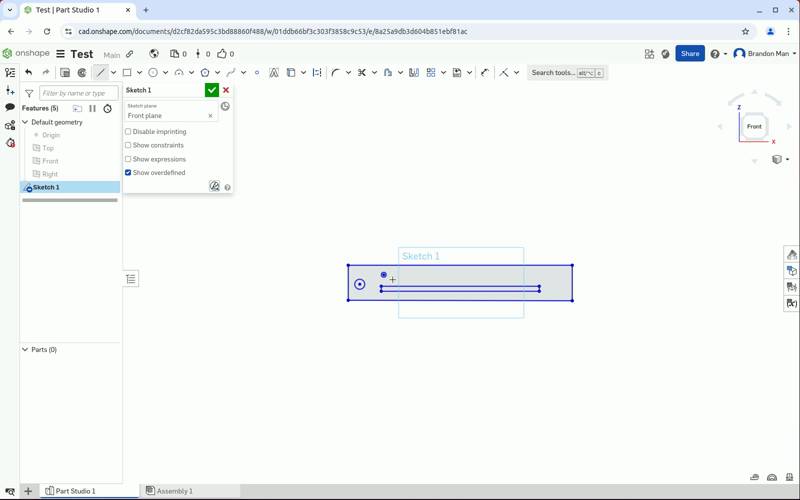
key_up(shift)
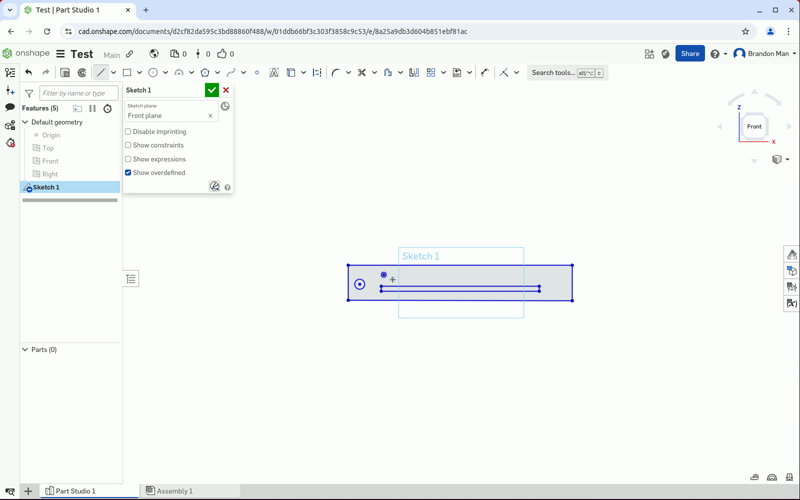
key_down(shift)
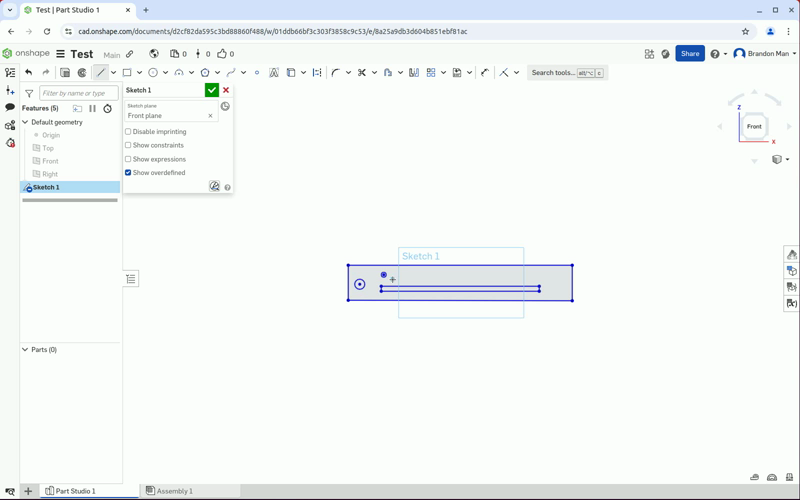
mouse_move(539, 279)
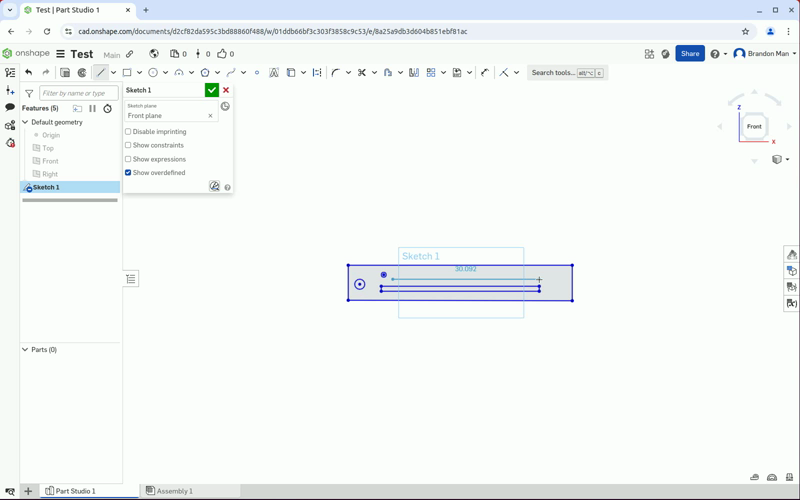
click(539, 279)
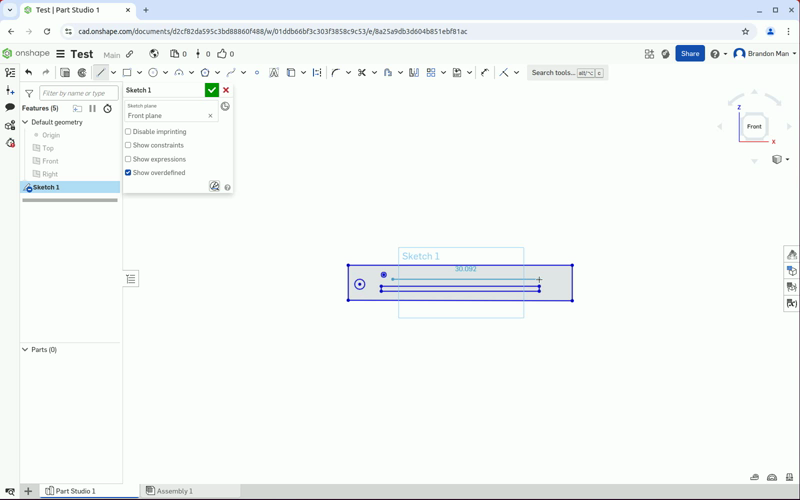
key_up(shift)
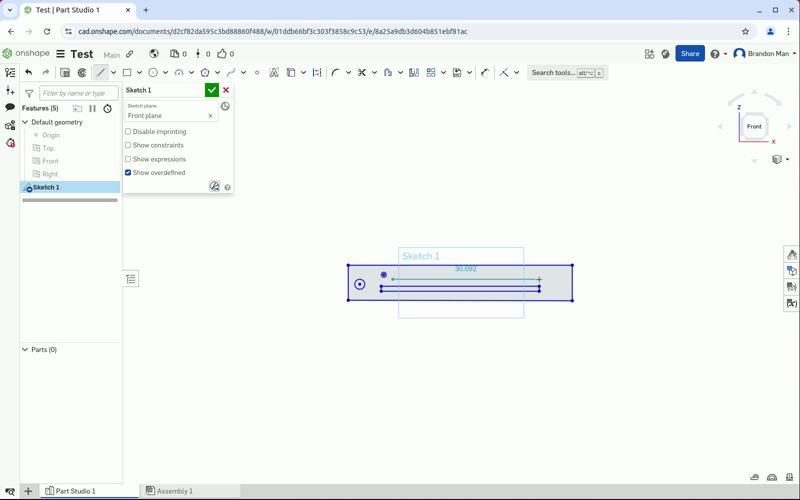
key_down(shift)
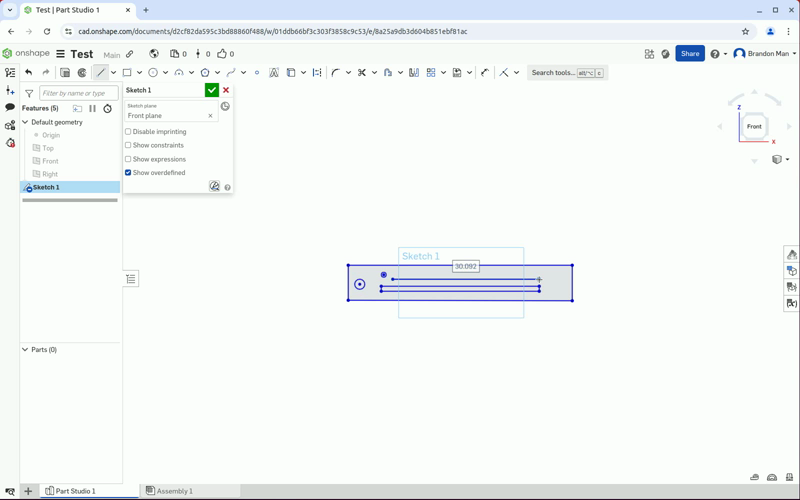
mouse_move(569, 279)
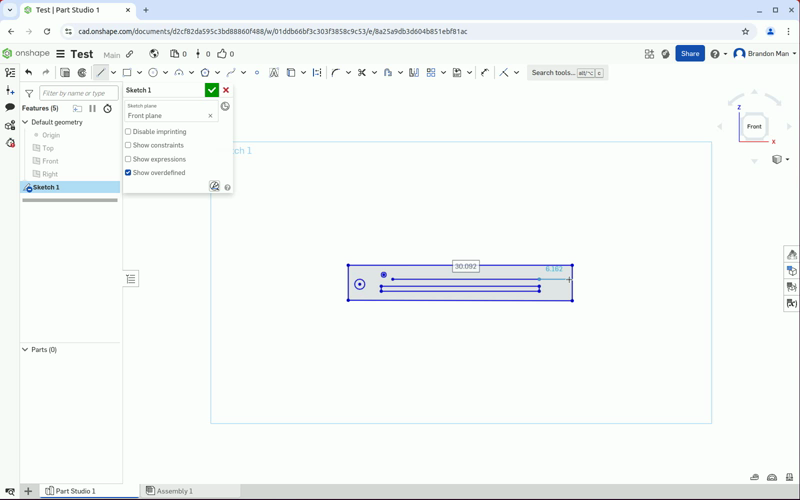
mouse_move(539, 272)
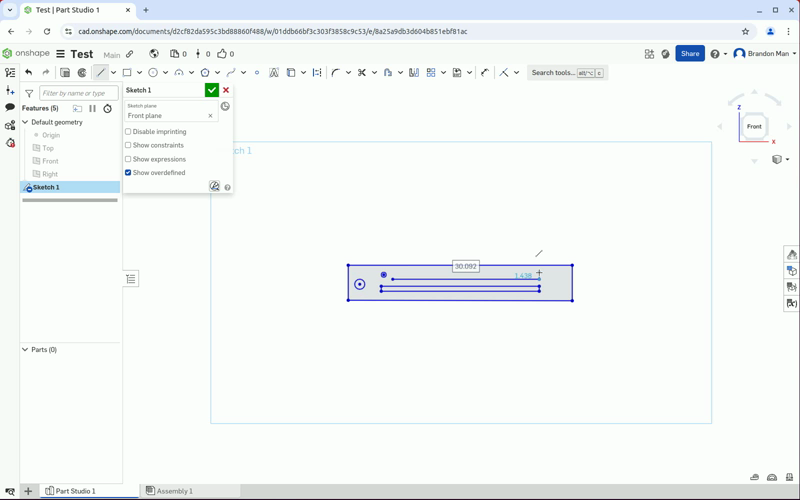
scroll(6)
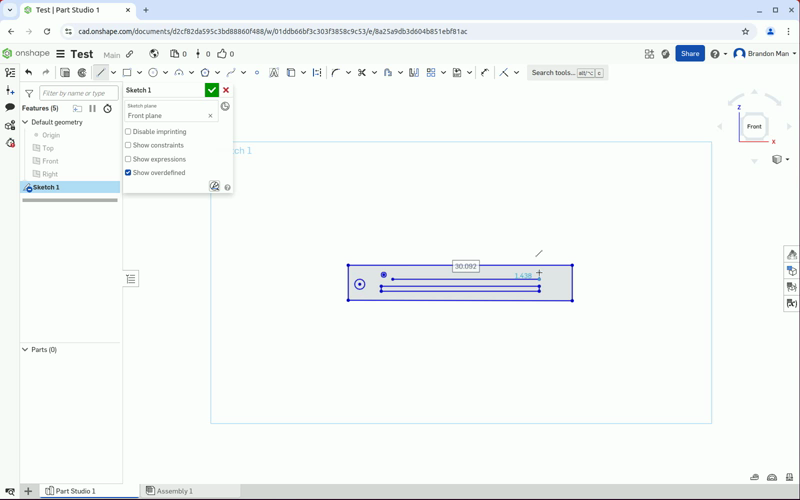
scroll(6)
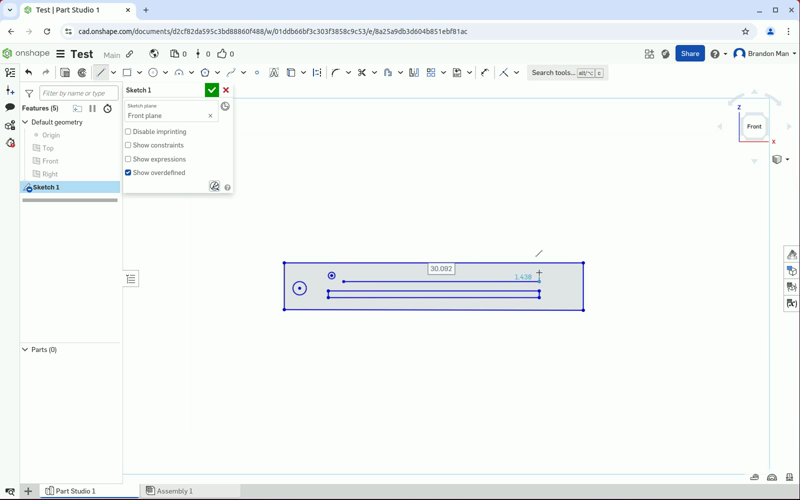
scroll(6)
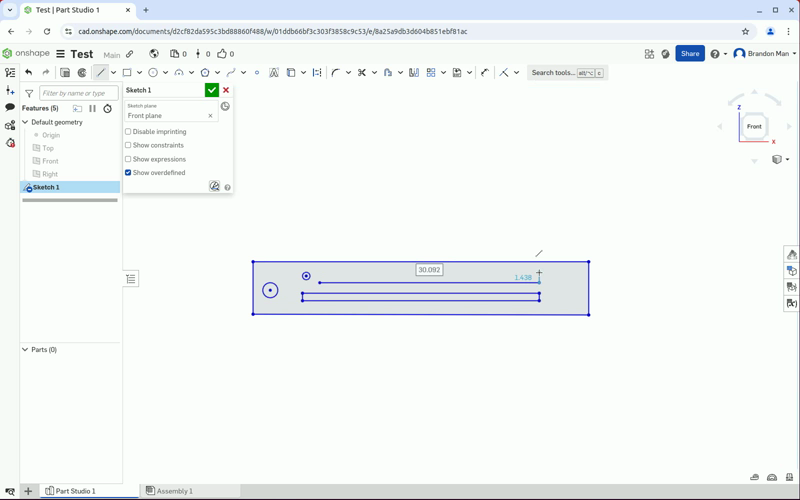
scroll(6)
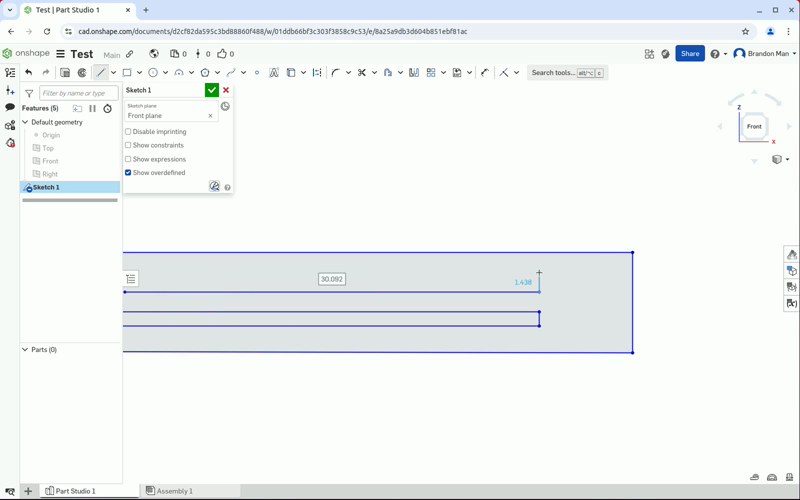
scroll(6)
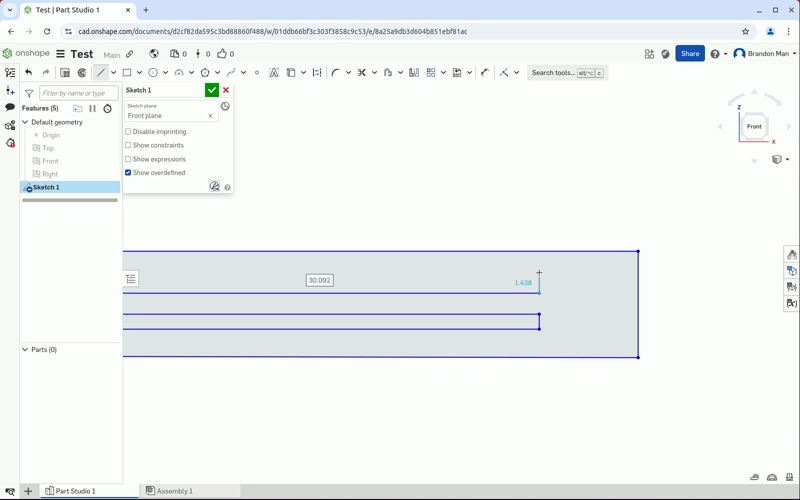
scroll(6)
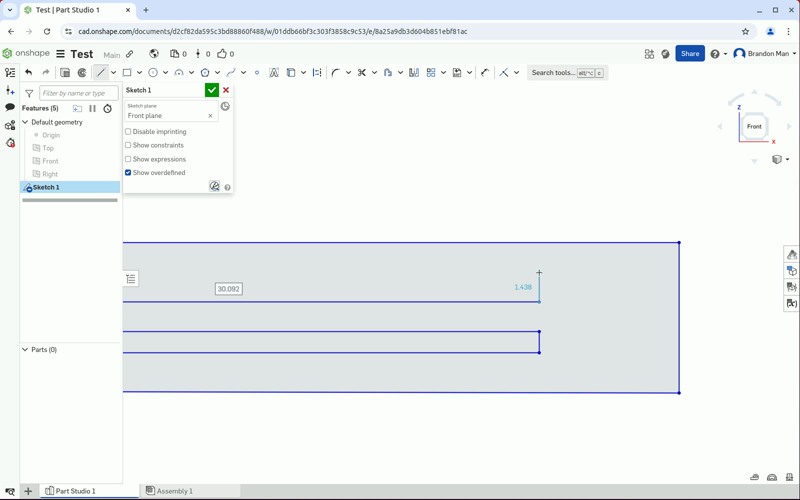
scroll(6)
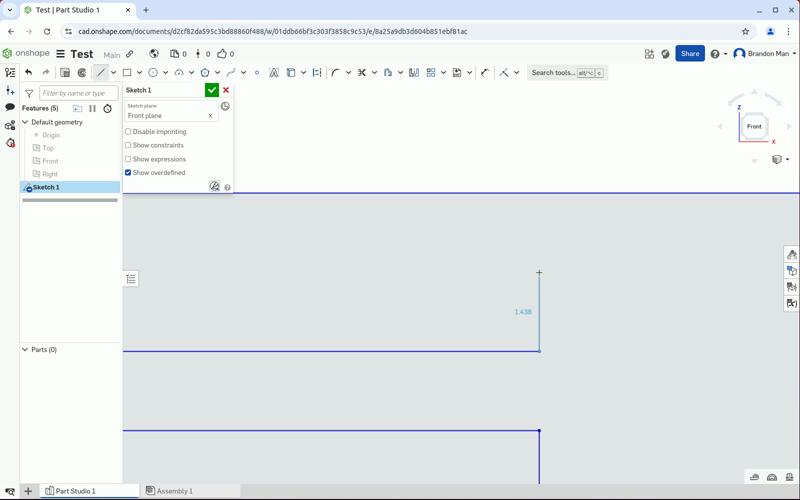
click(539, 272)
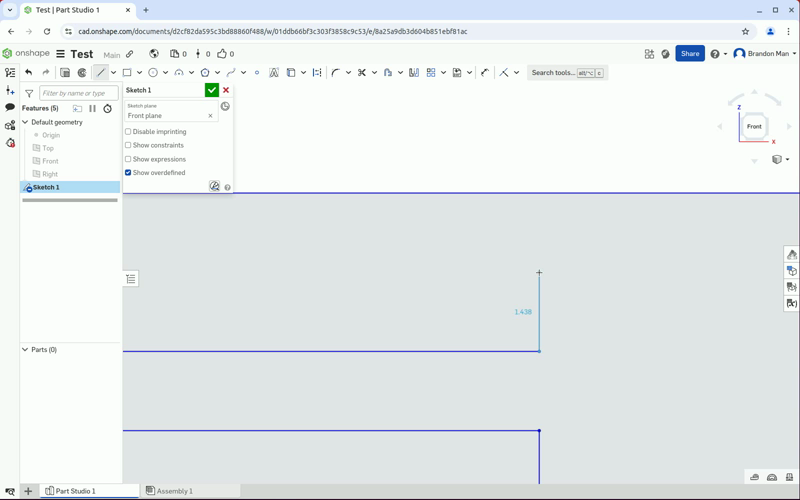
scroll(-6)
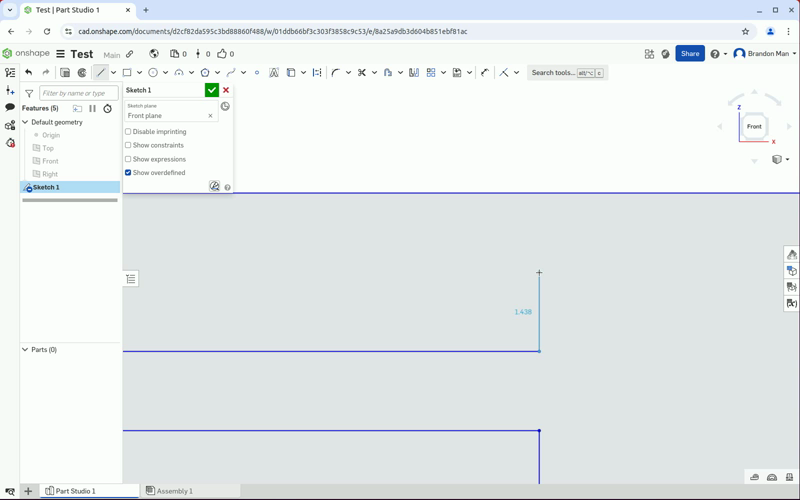
scroll(-6)
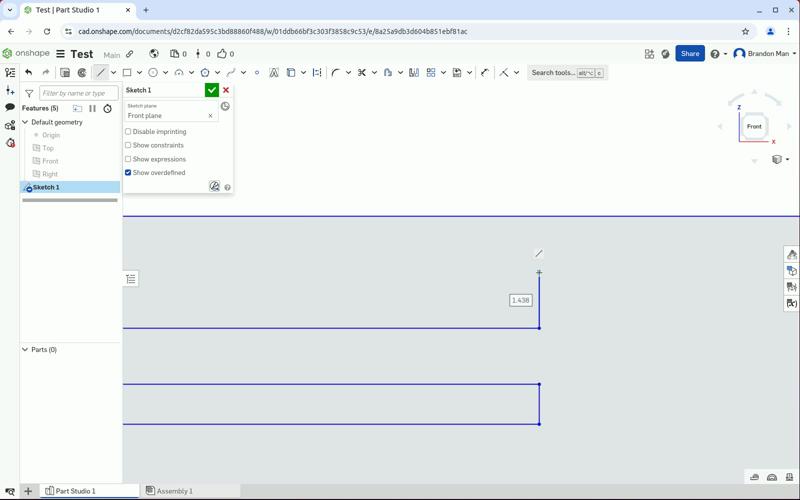
scroll(-6)
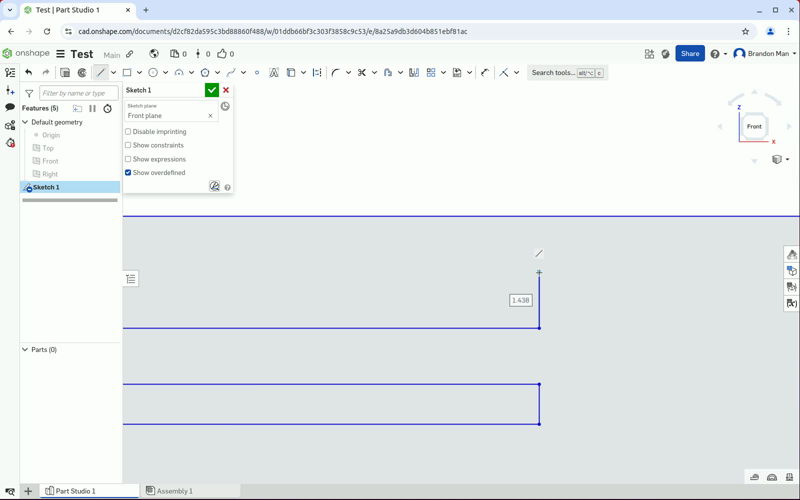
scroll(-6)
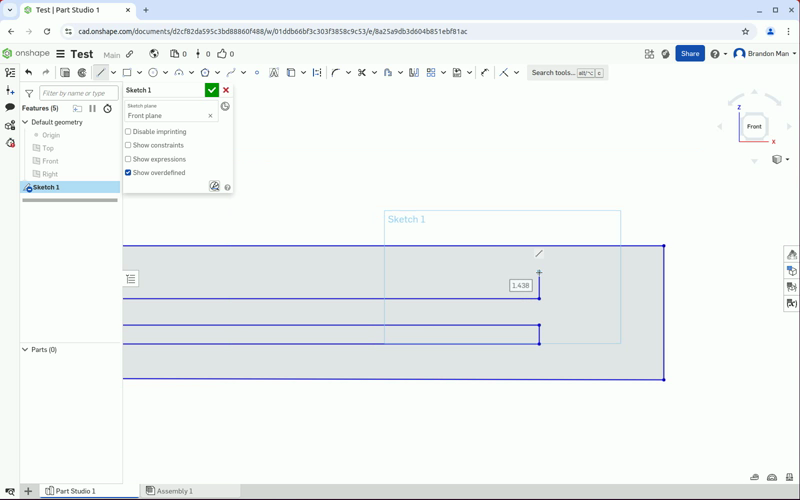
scroll(-6)
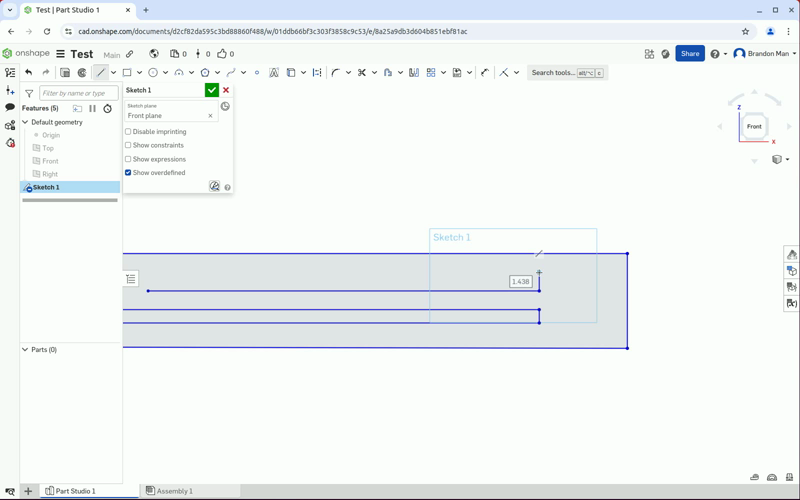
scroll(-6)
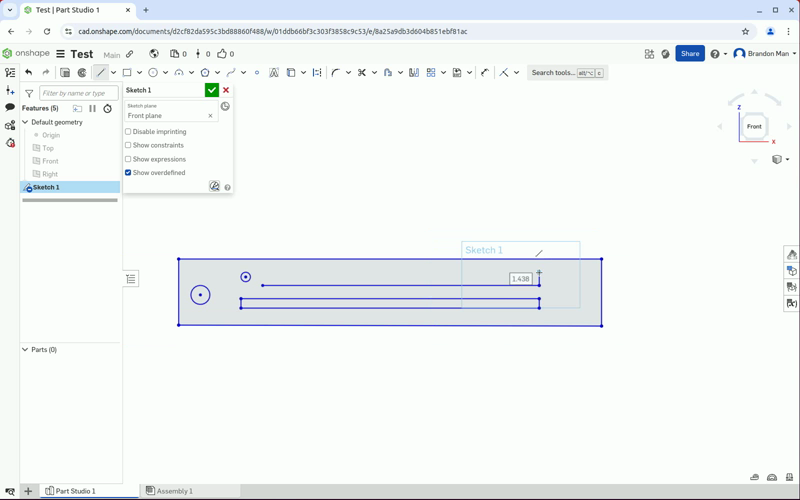
scroll(-6)
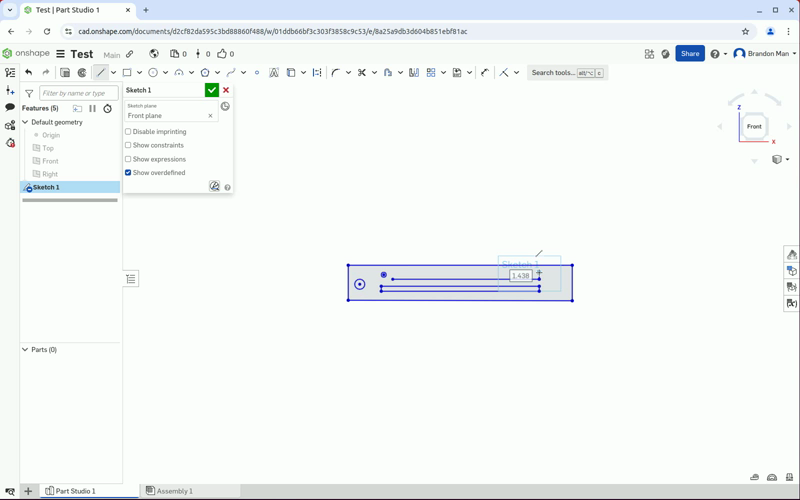
key_up(shift)
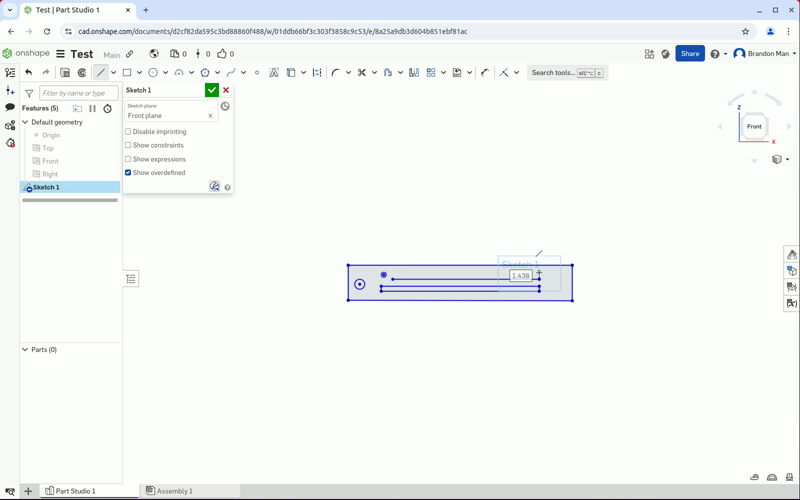
key_down(shift)
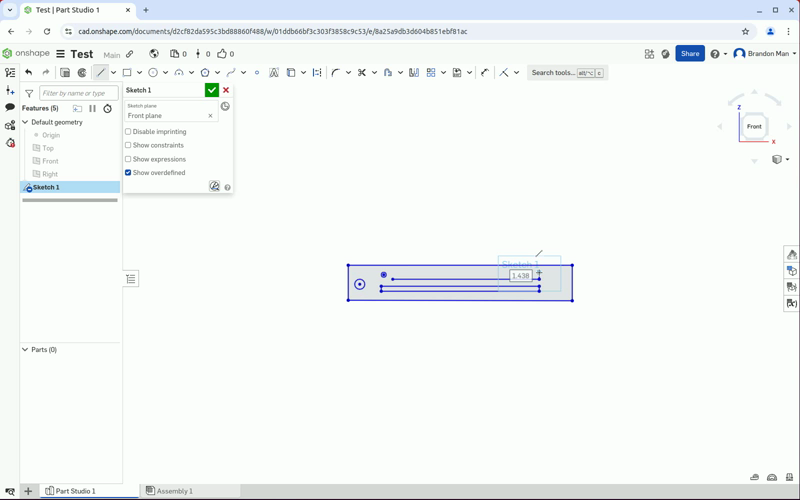
mouse_move(392, 272)
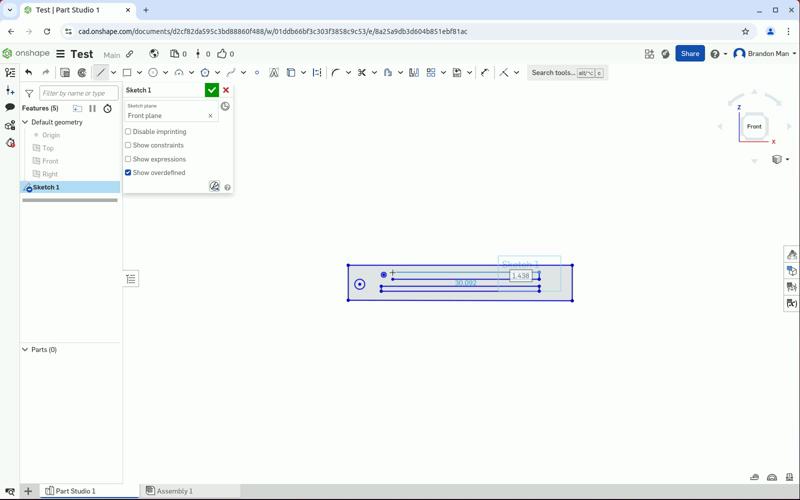
click(392, 272)
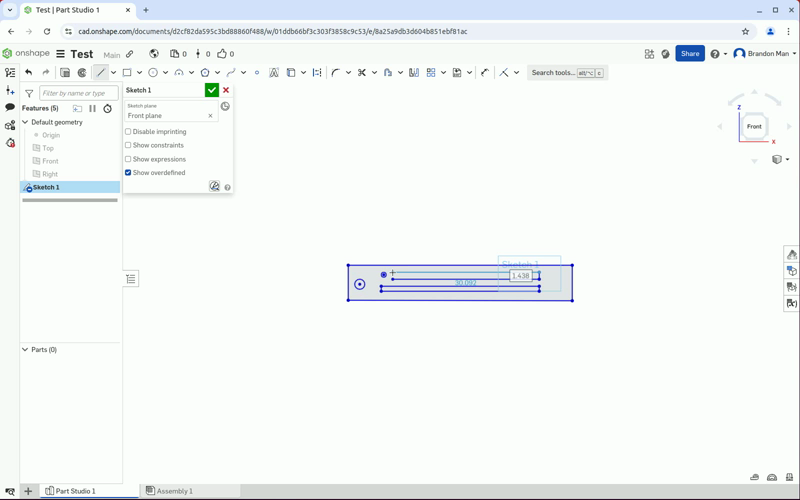
key_up(shift)
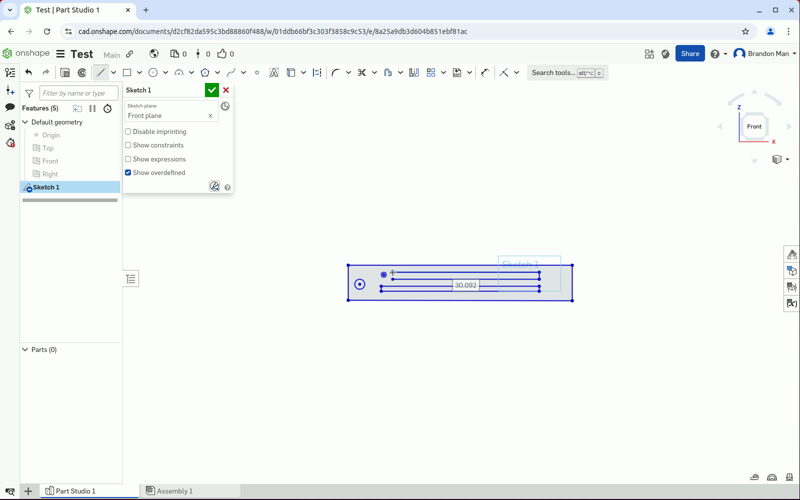
mouse_move(422, 272)
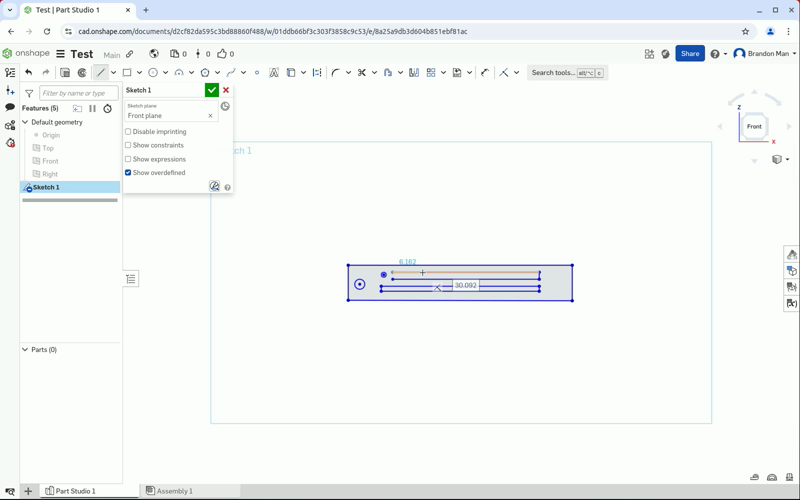
key_down(shift)
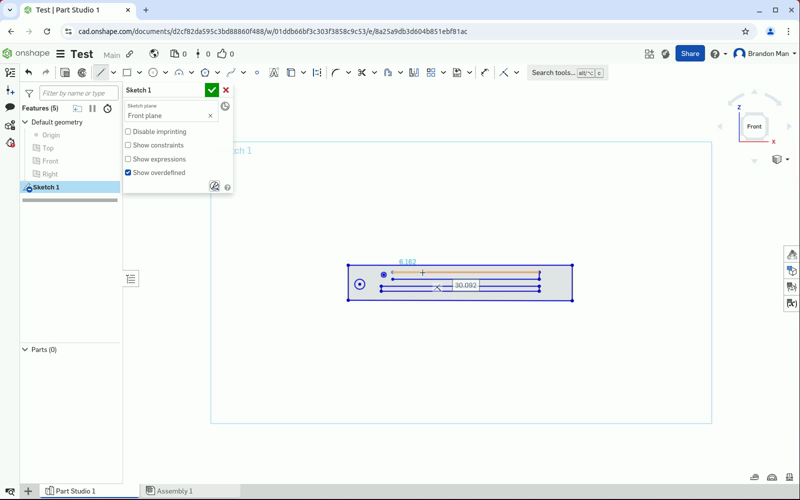
mouse_move(392, 279)
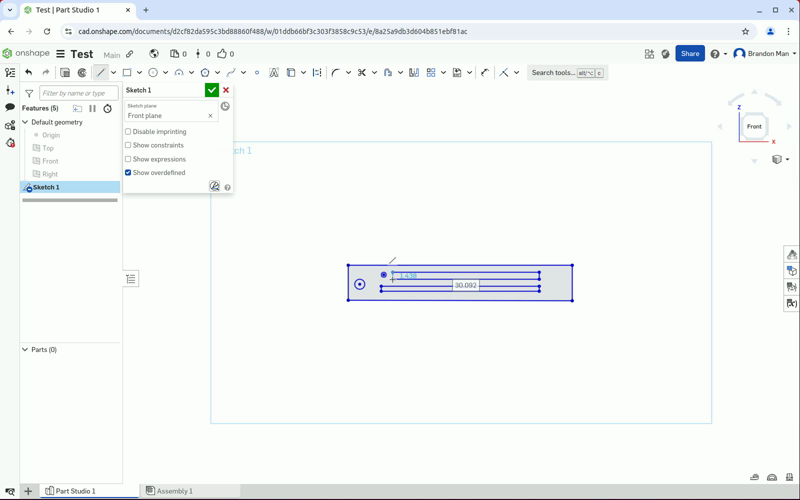
scroll(6)
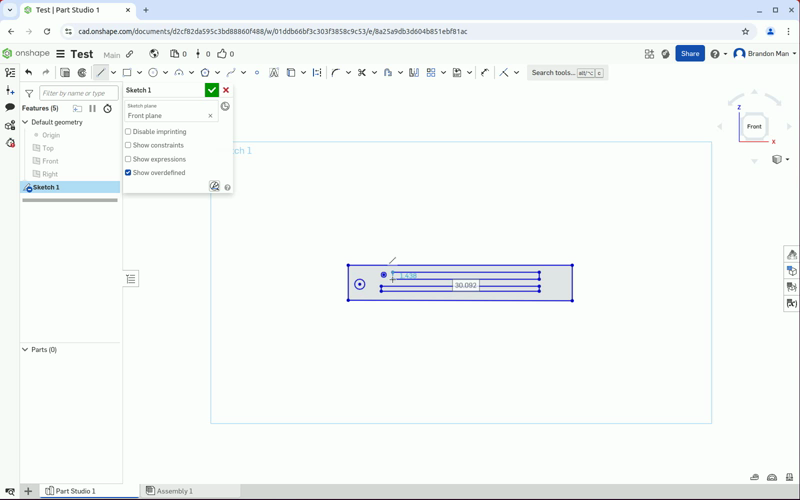
scroll(6)
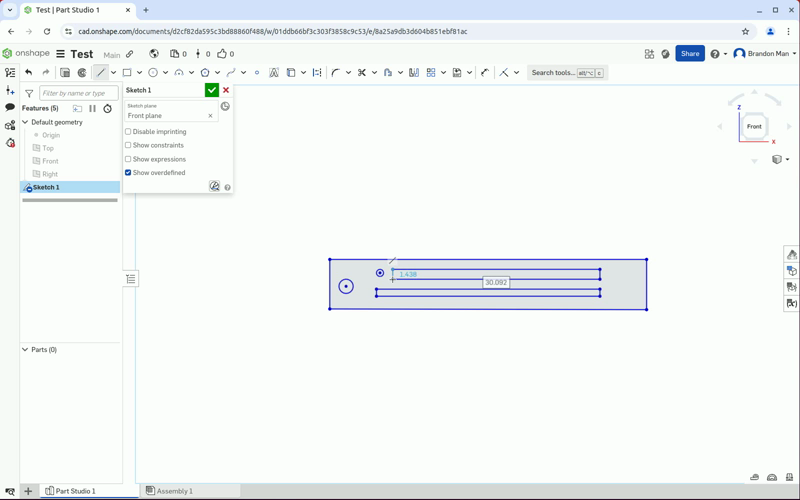
scroll(6)
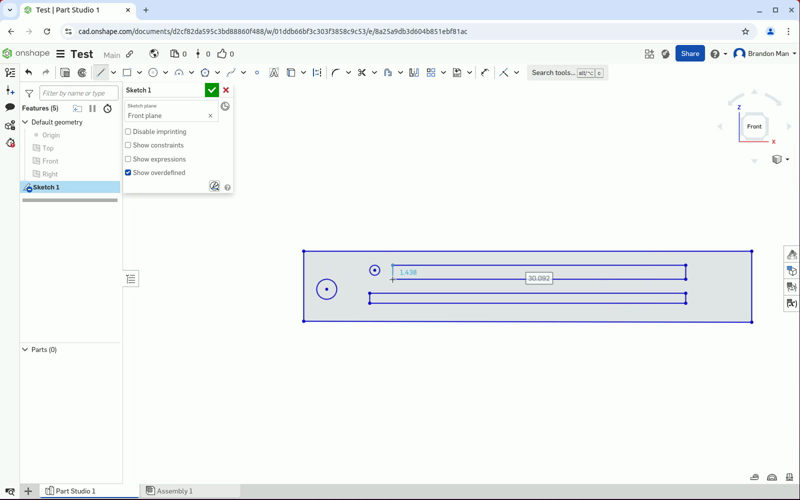
scroll(6)
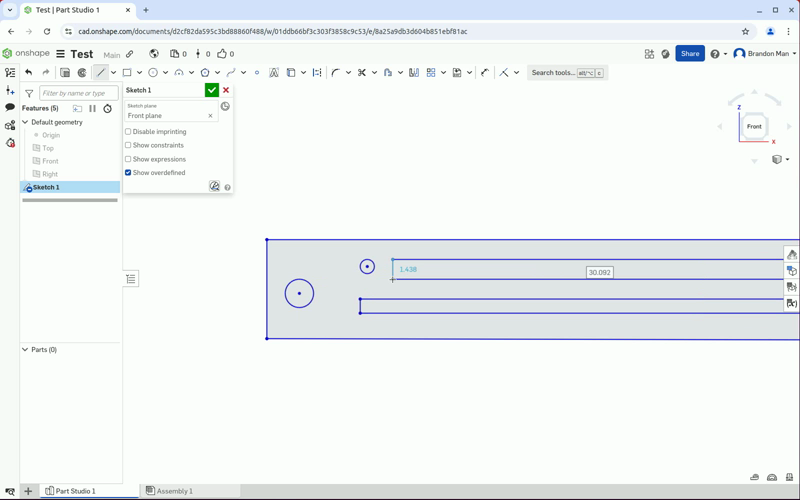
scroll(6)
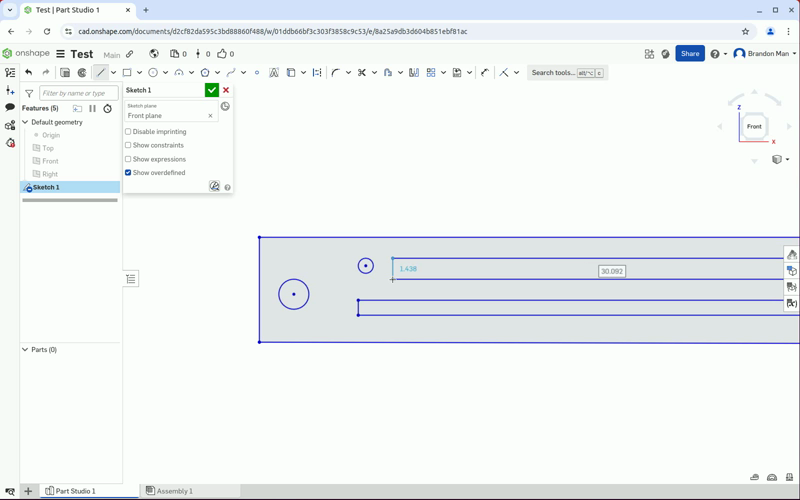
scroll(6)
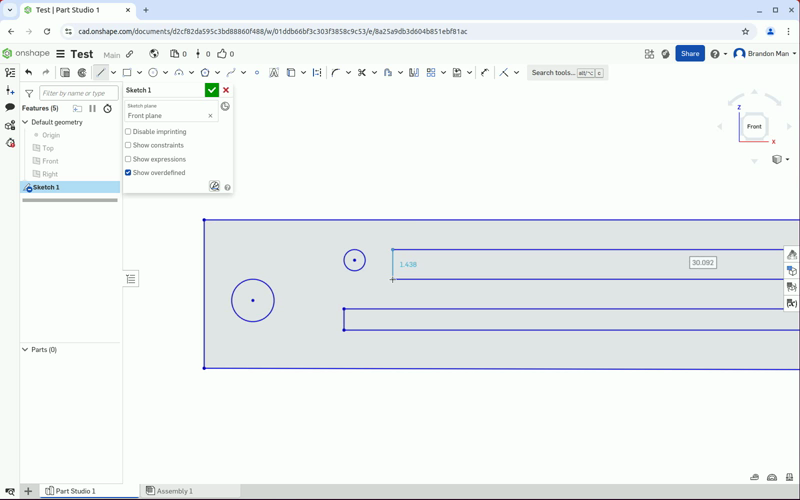
scroll(6)
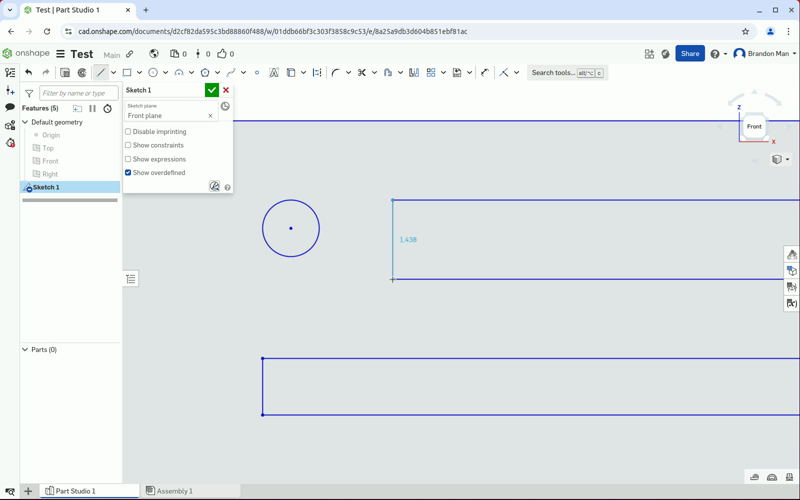
key_up(shift)
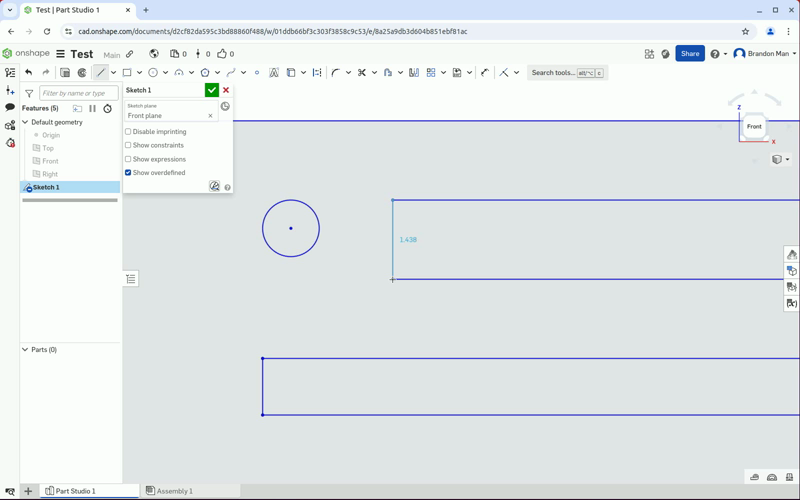
click(392, 279)
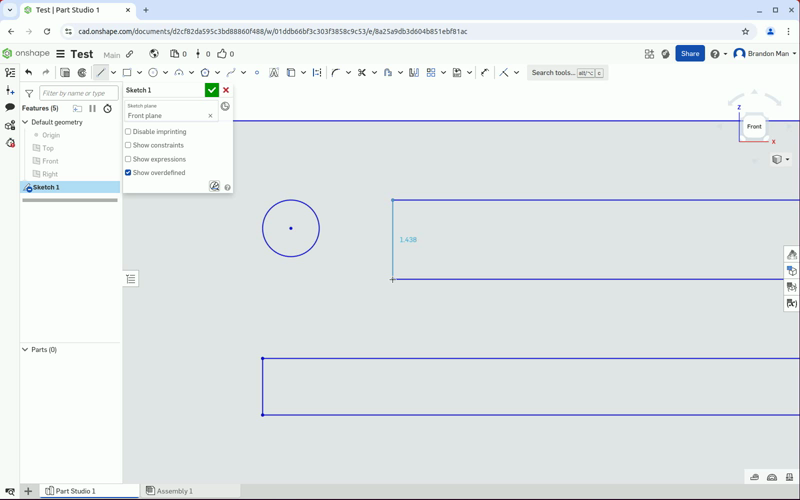
scroll(-6)
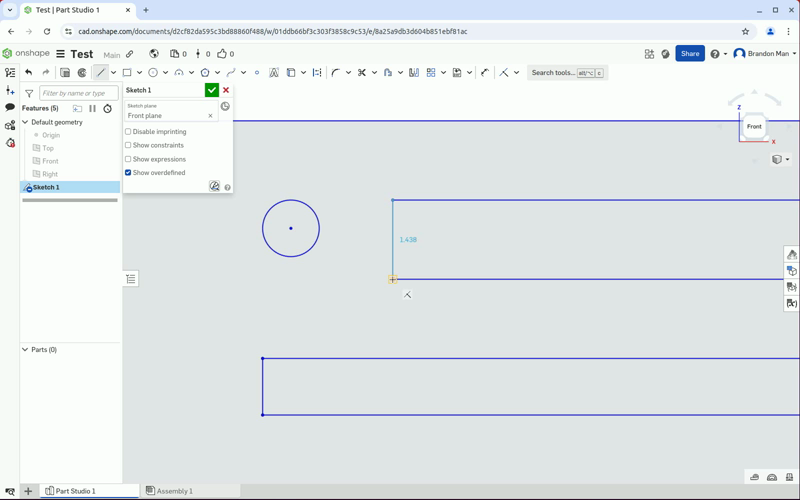
scroll(-6)
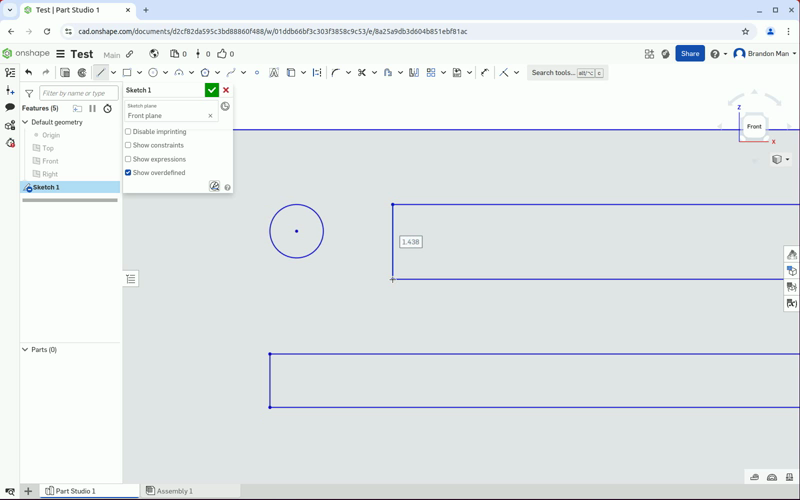
scroll(-6)
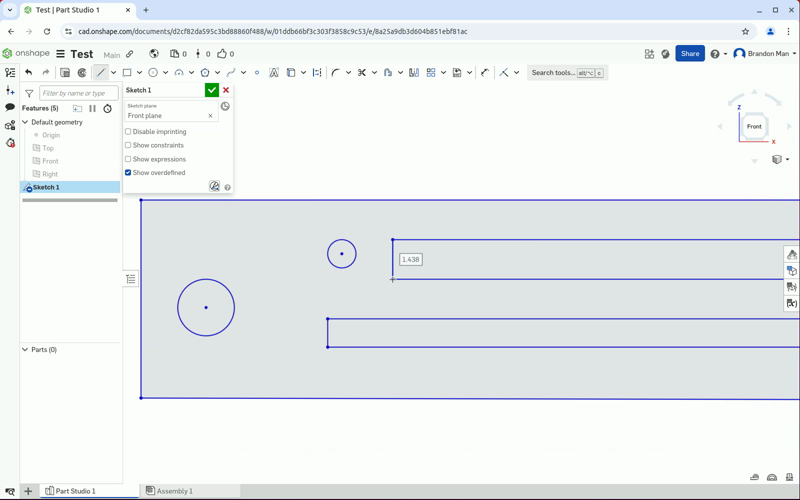
scroll(-6)
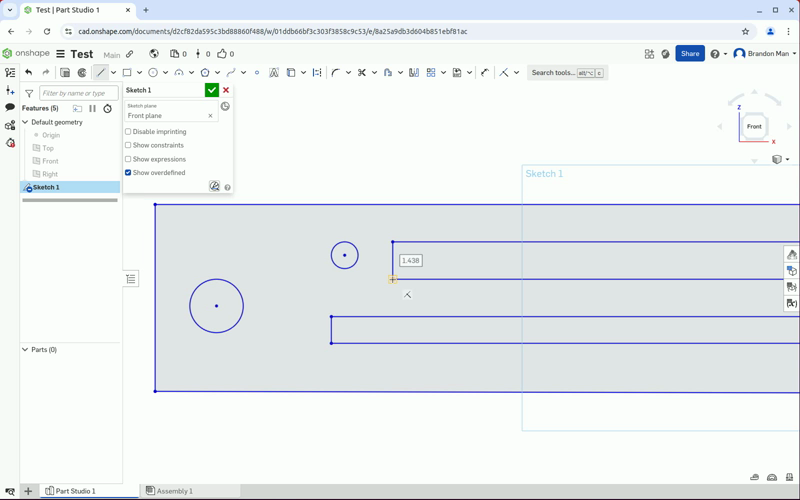
scroll(-6)
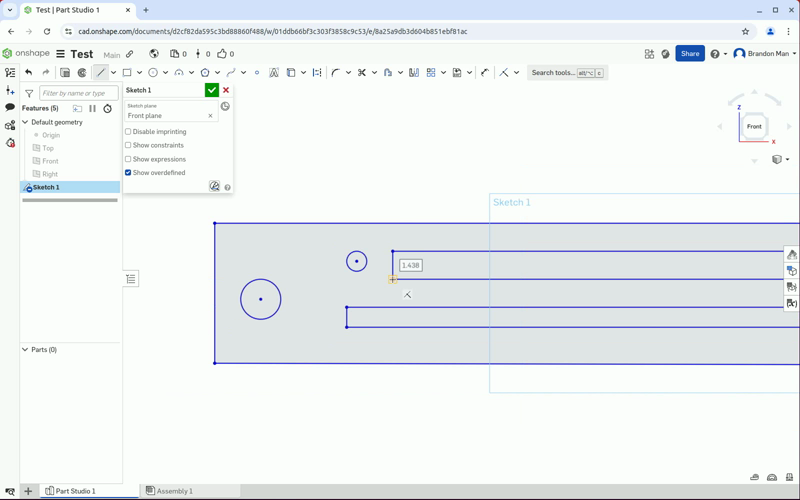
scroll(-6)
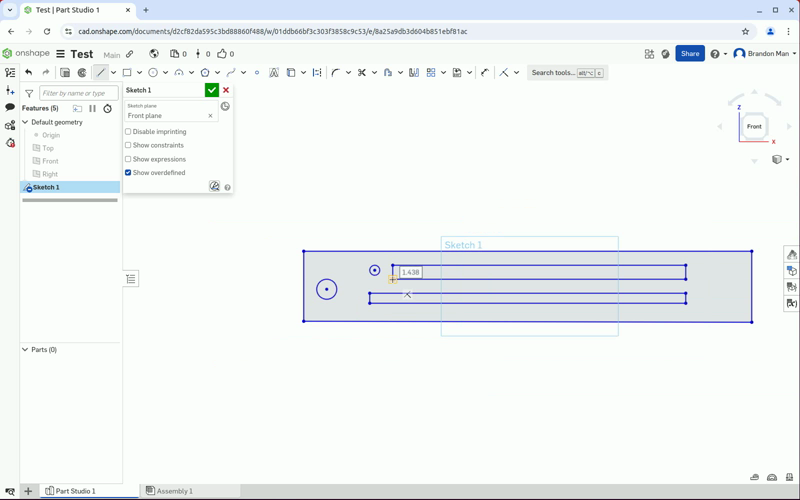
scroll(-6)
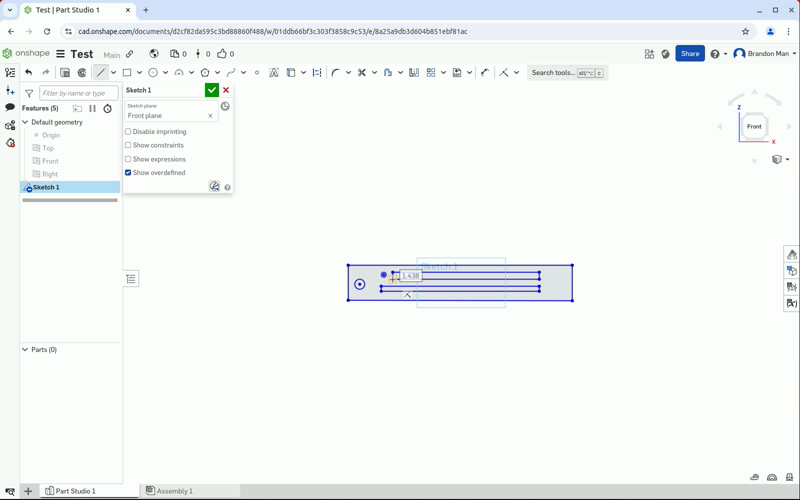
key(esc)
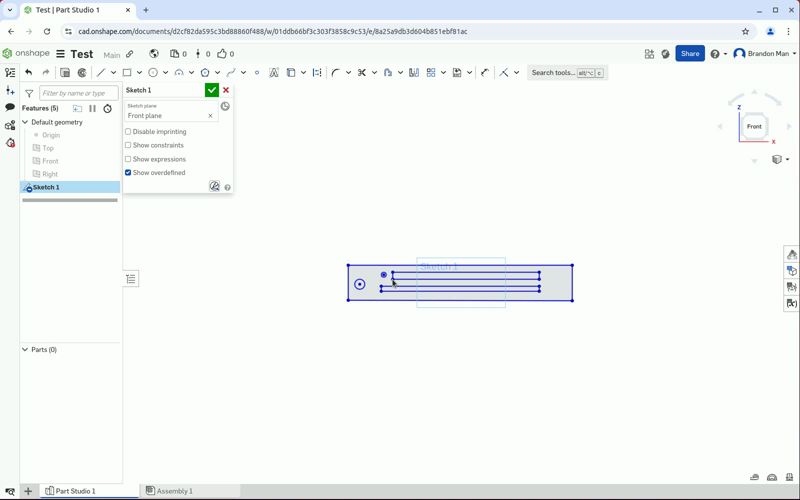
key(c)
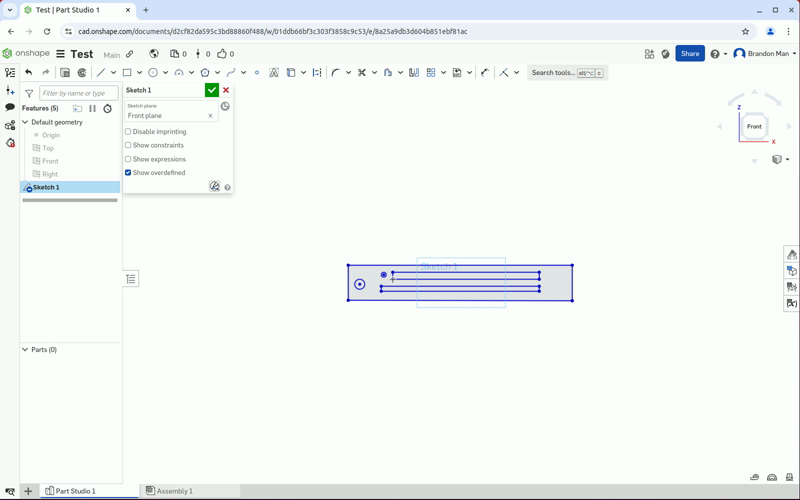
key_down(shift)
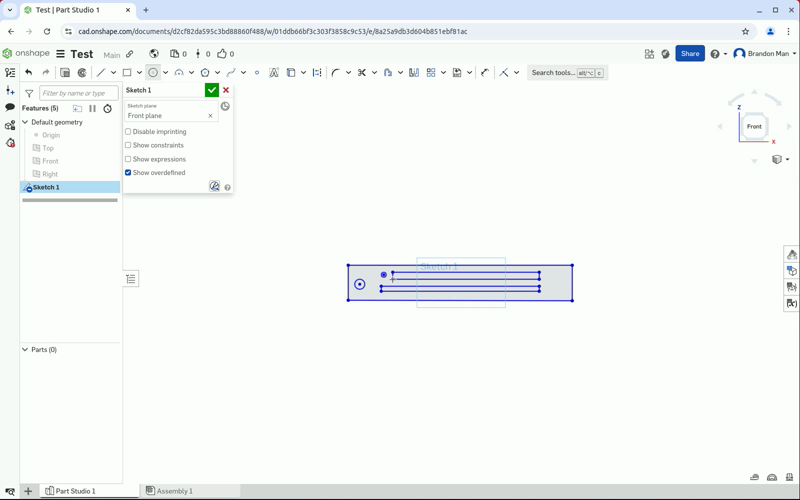
mouse_move(560, 284)
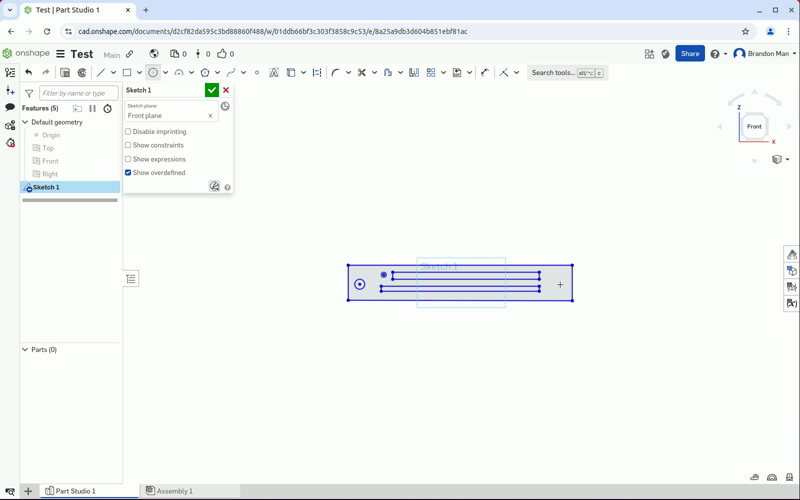
click(560, 284)
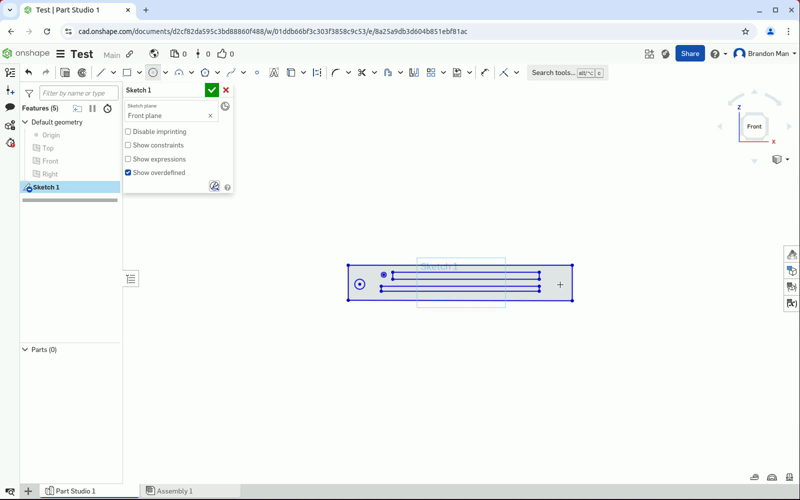
key_up(shift)
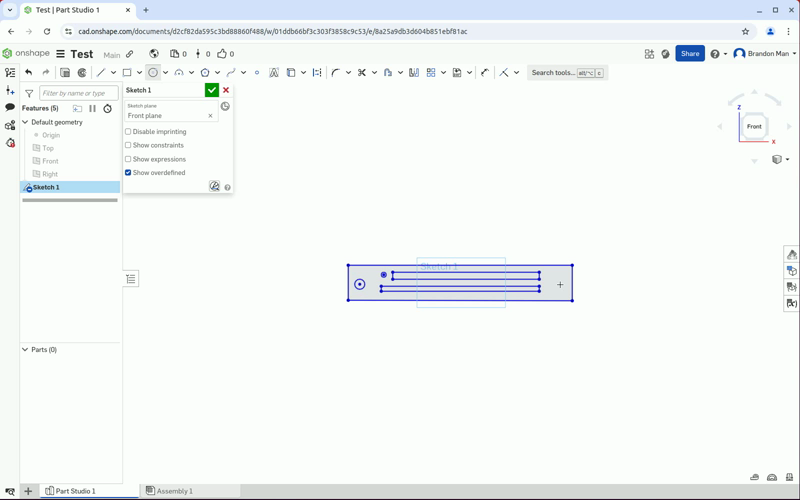
mouse_move(565, 284)
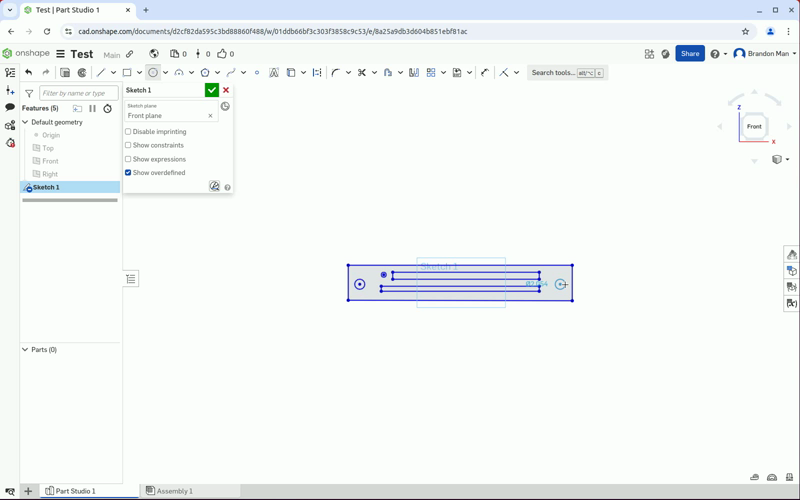
click(565, 284)
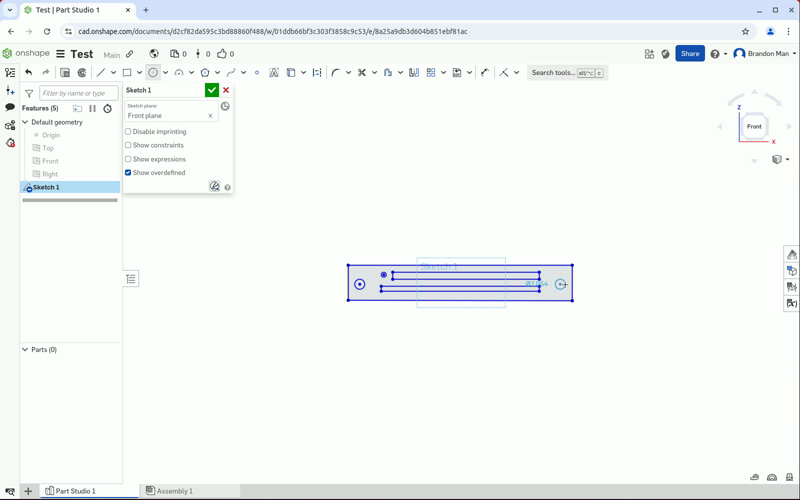
key(esc)
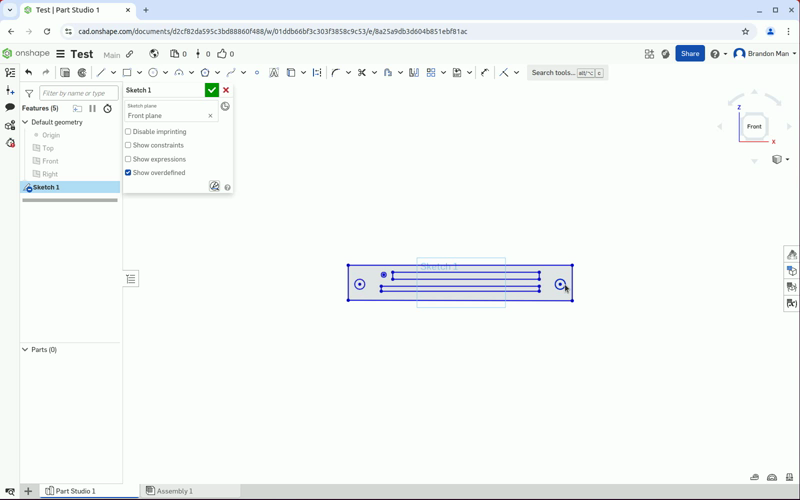
mouse_move(543, 283)
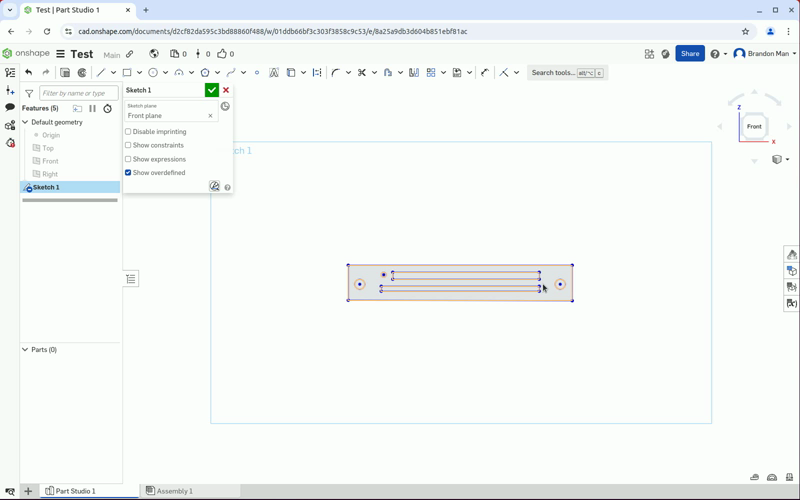
click(543, 283)
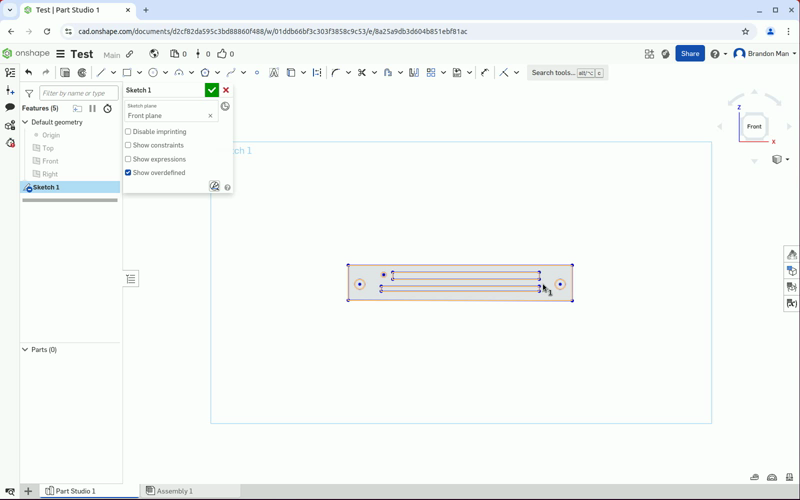
mouse_move(73, 352)
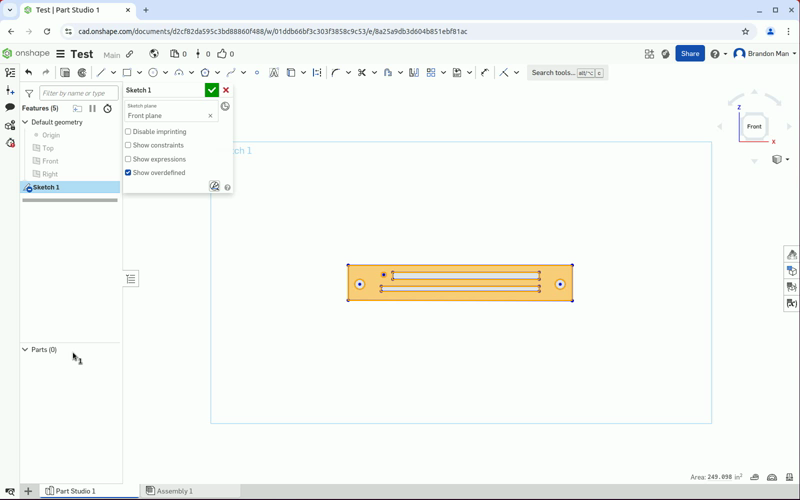
key(shift+y)
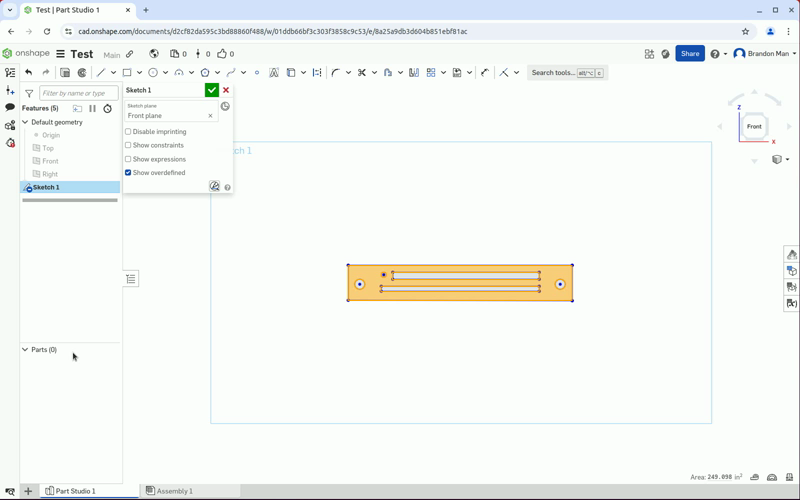
key(shift+e)
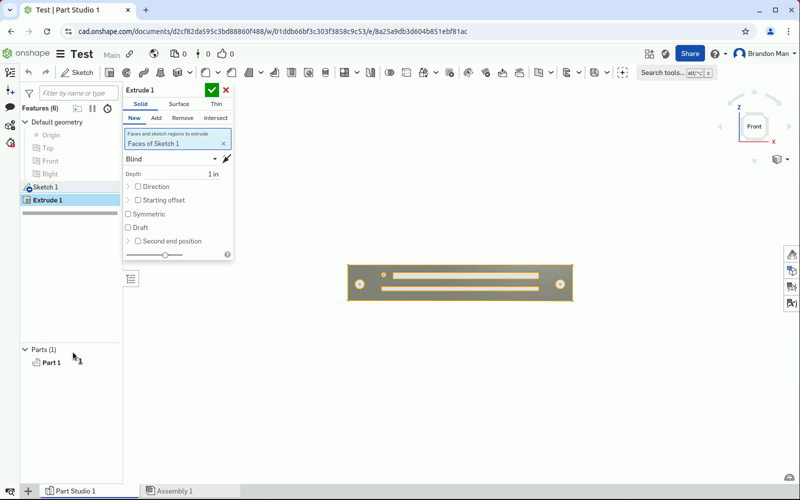
mouse_move(143, 106)
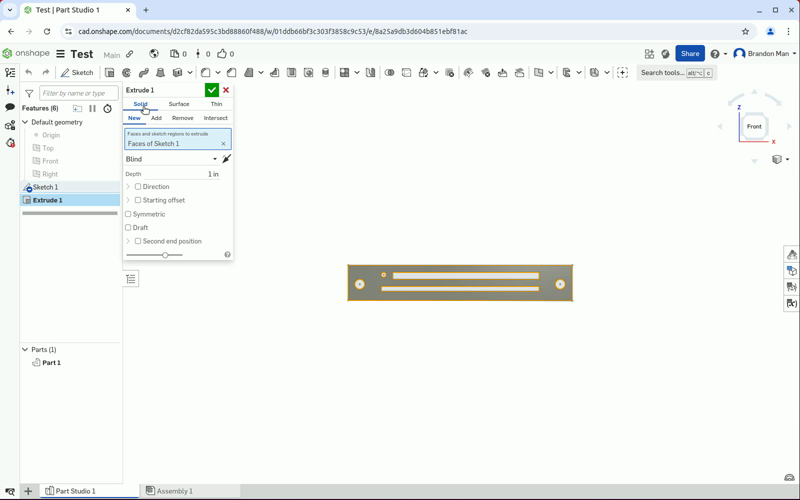
click(143, 106)
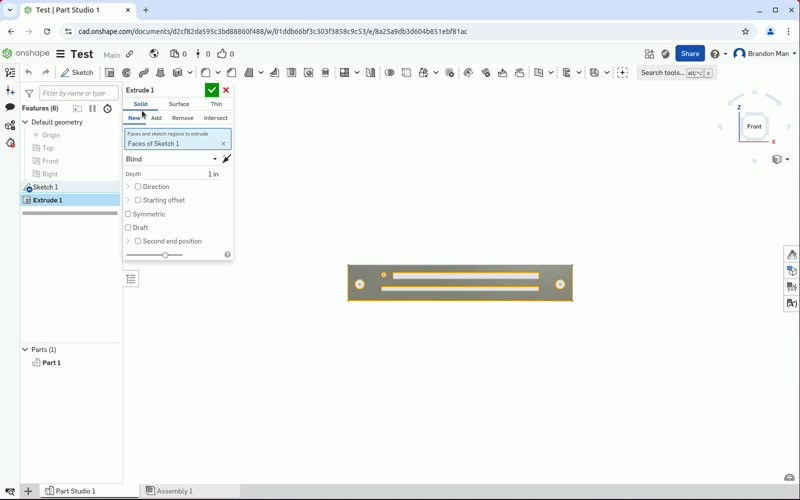
mouse_move(137, 120)
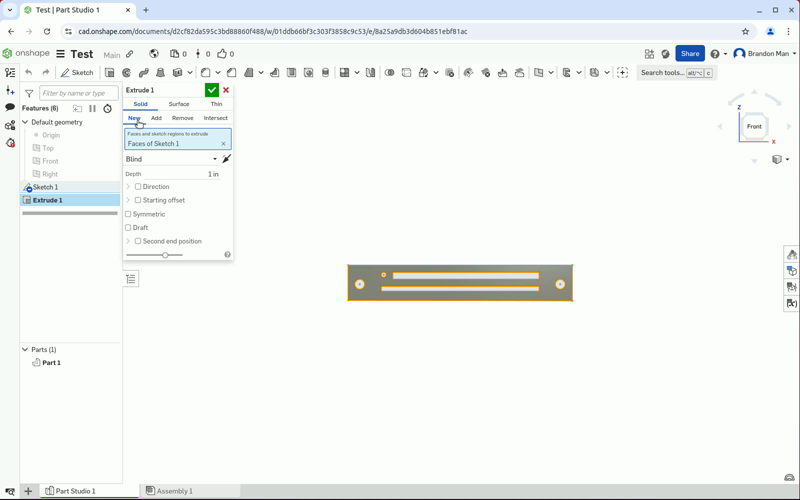
click(137, 120)
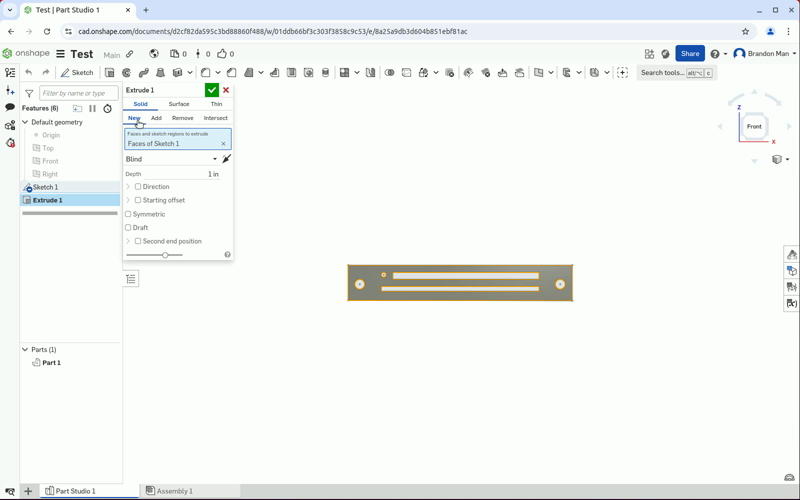
key(tab, 4)
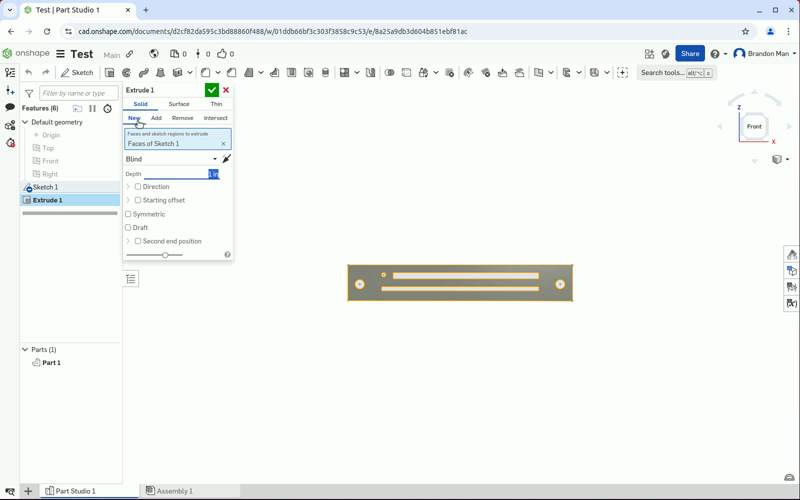
text(1.685)
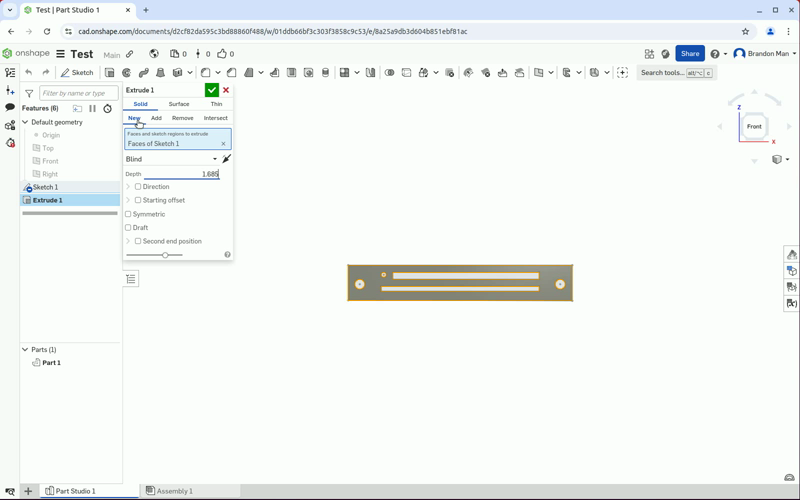
key(enter)
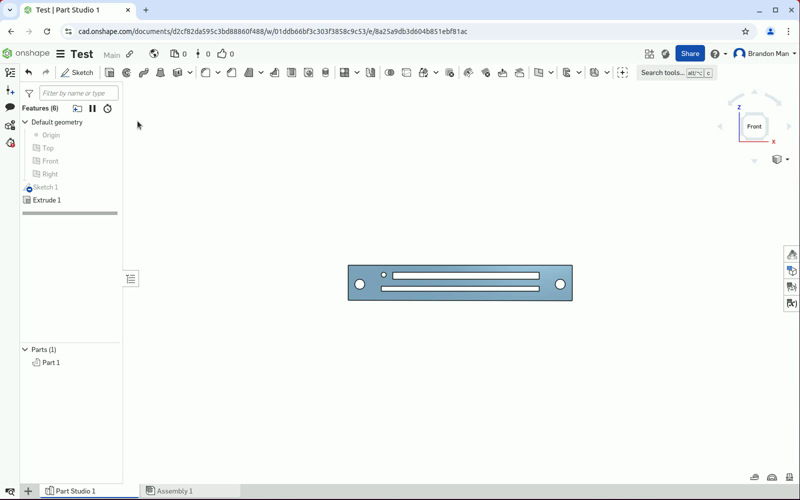
key(shift+h)
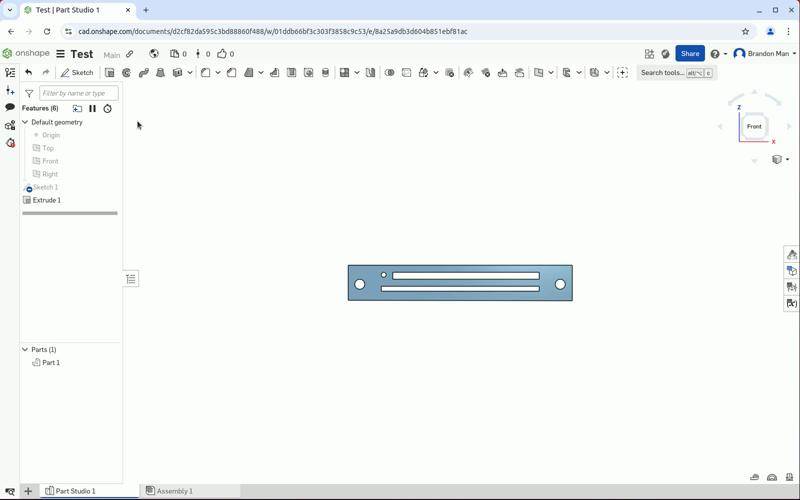
key(shift+h)
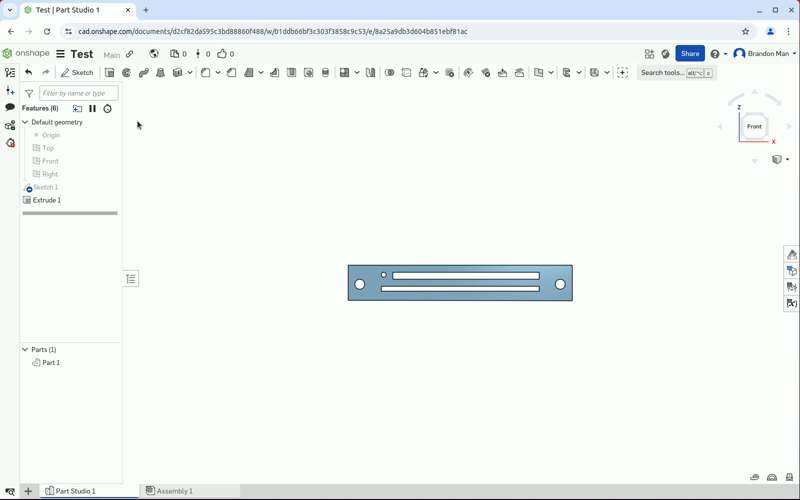
mouse_move(73, 189)
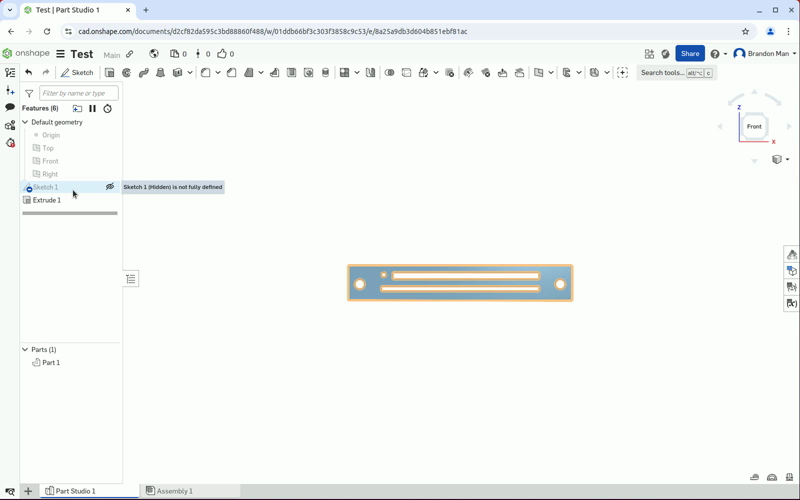
click(73, 189)
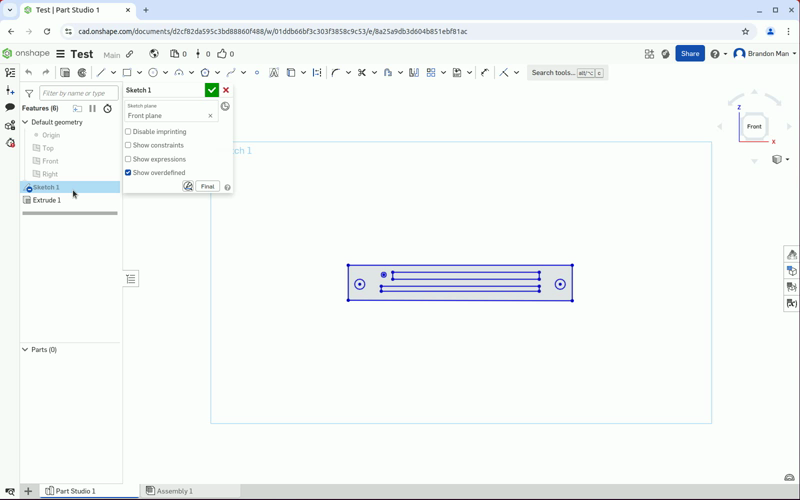
mouse_move(229, 92)
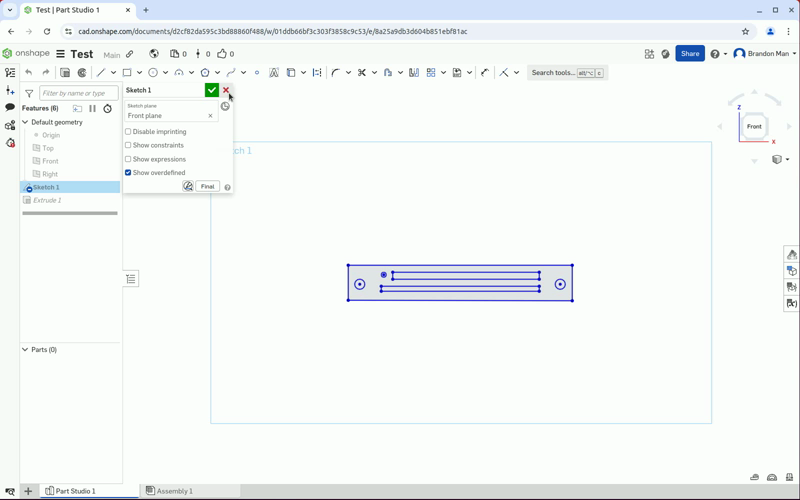
click(229, 92)
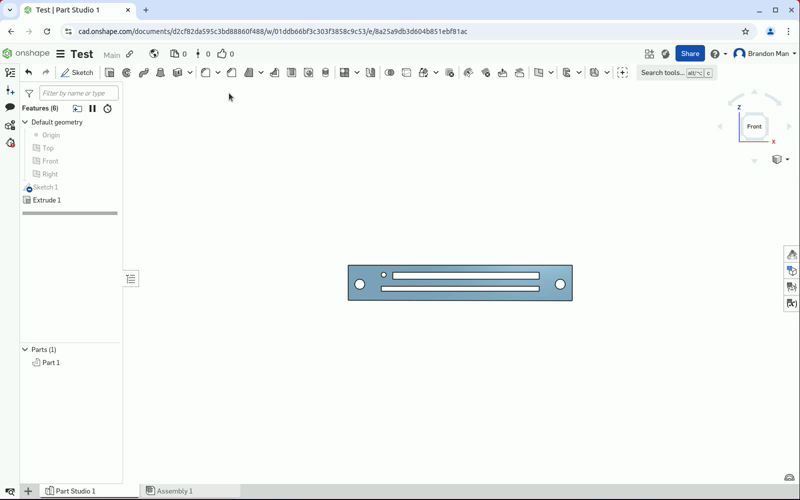
mouse_move(541, 75)
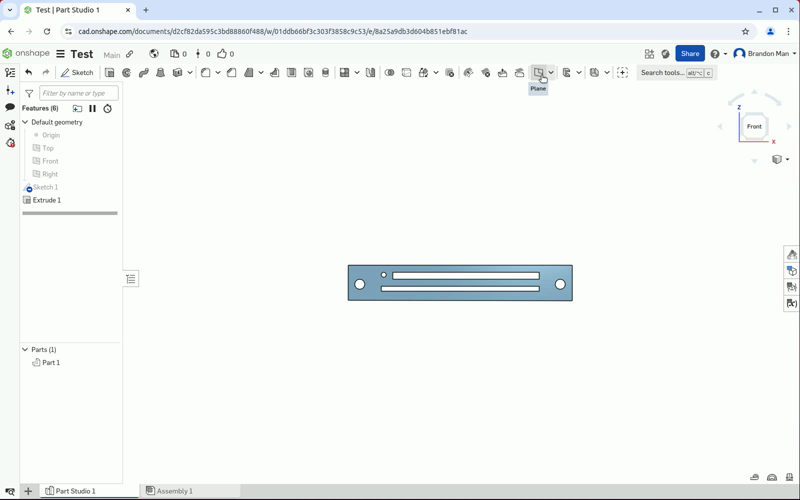
click(541, 75)
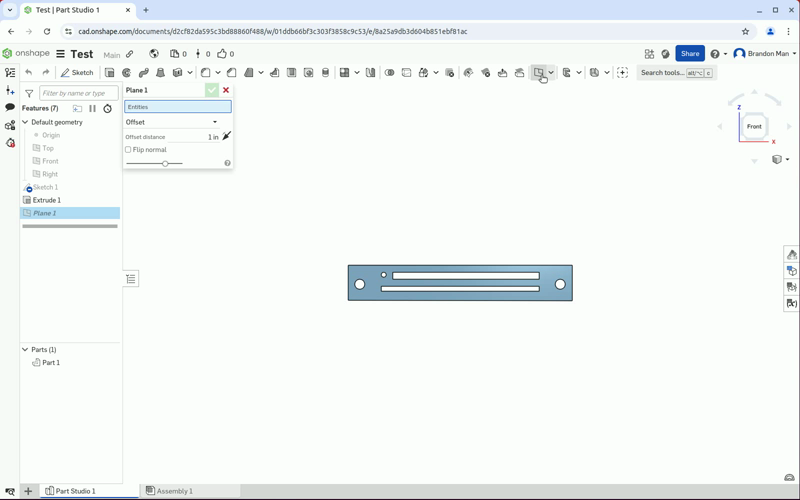
mouse_move(73, 163)
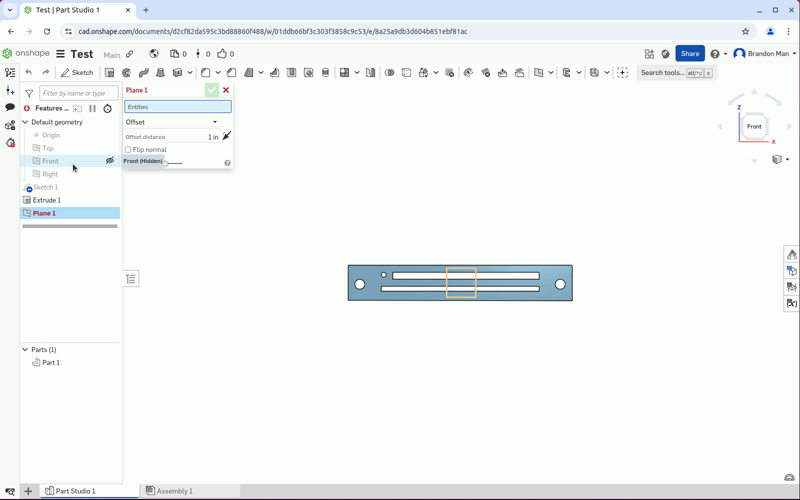
click(73, 163)
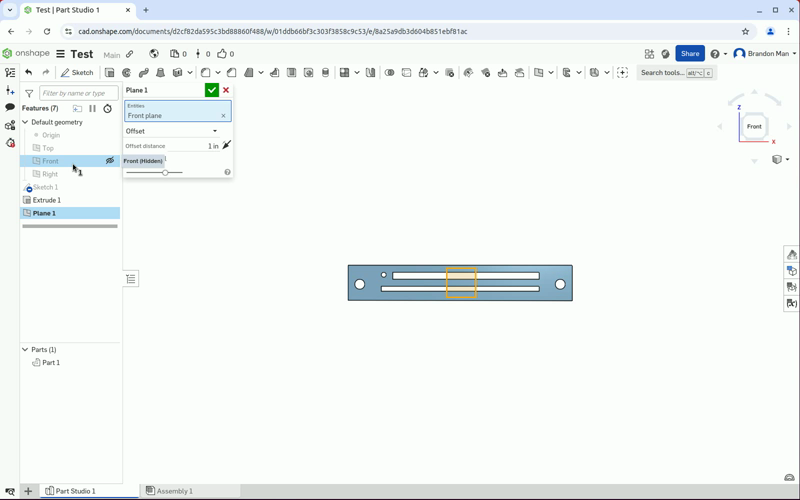
key(tab, 2)
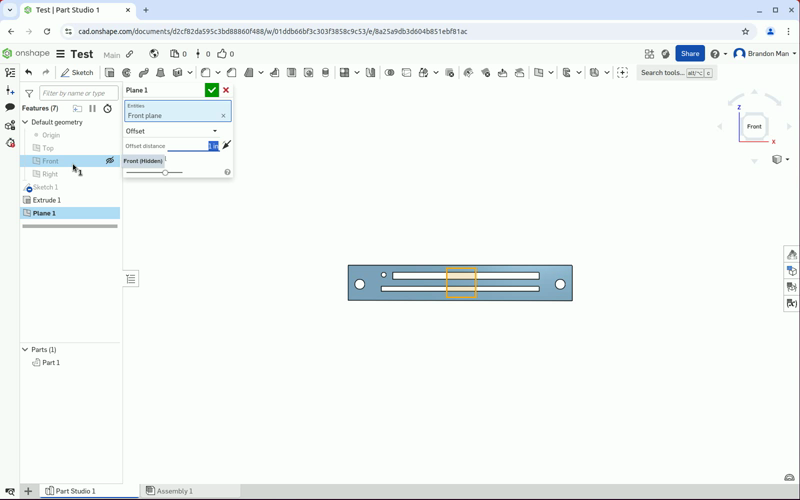
text(1.695)
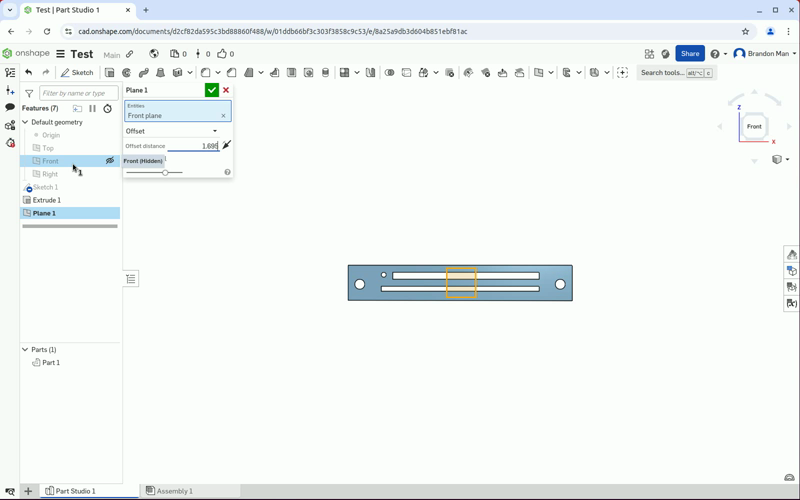
key(enter, 2)
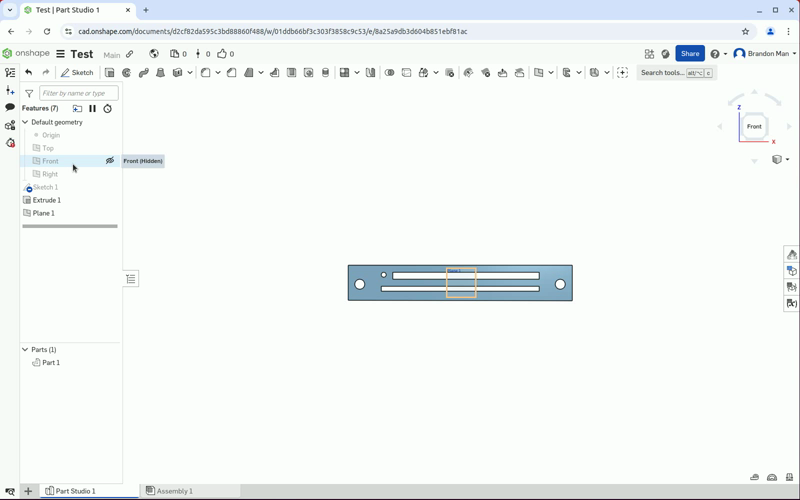
key(shift+s)
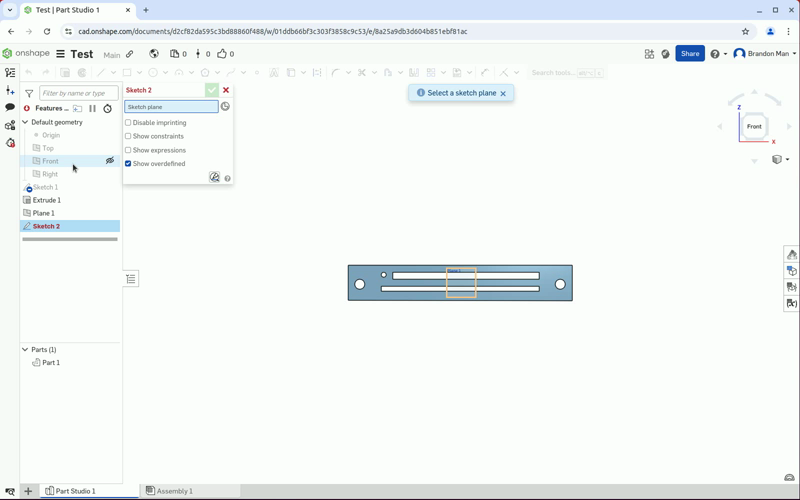
mouse_move(73, 215)
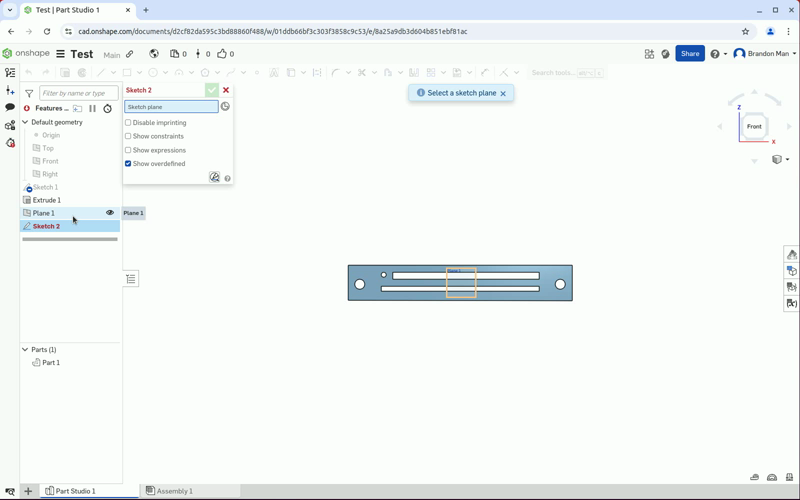
click(73, 215)
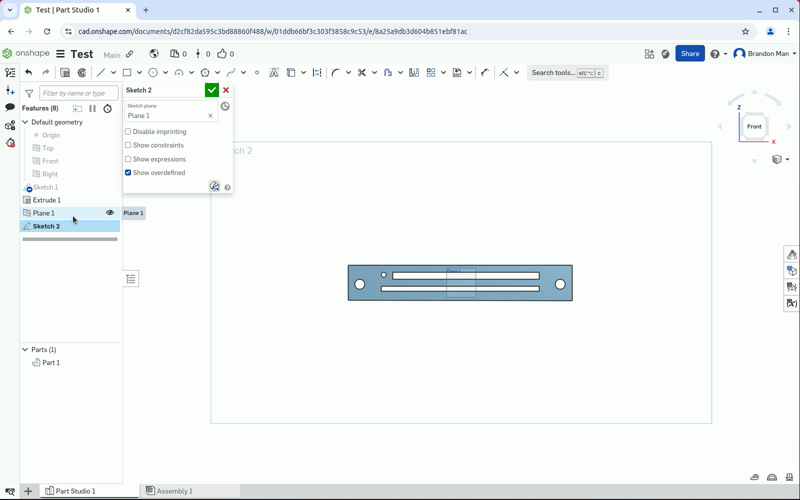
mouse_move(73, 352)
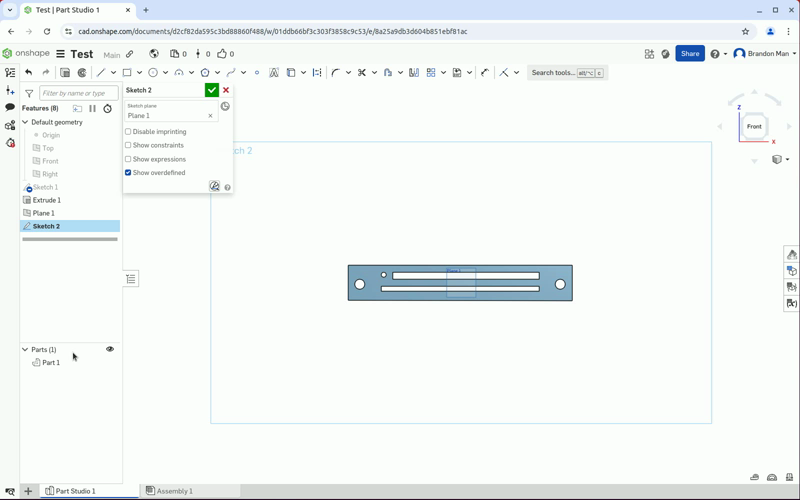
key(y)
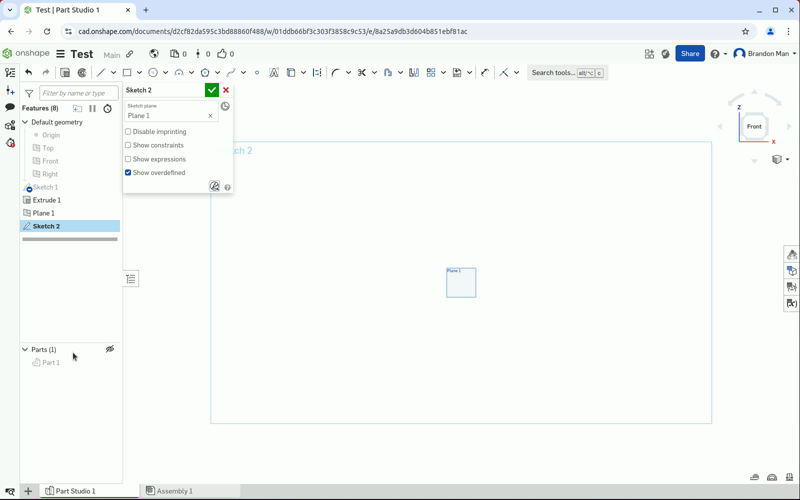
key(c)
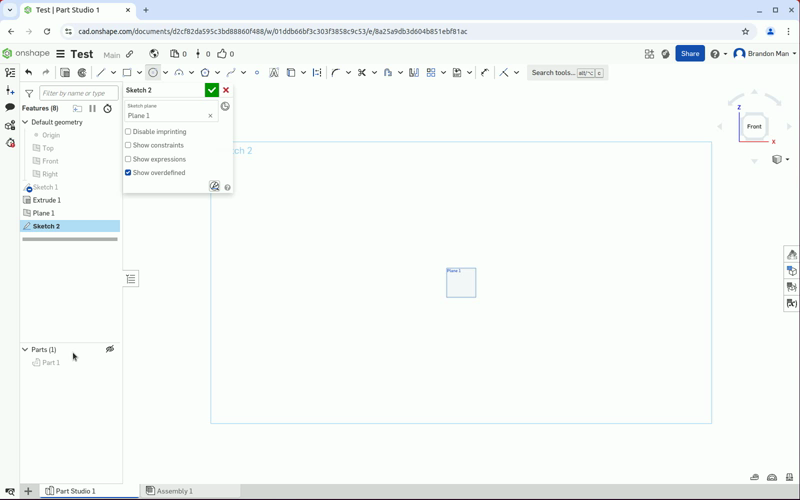
key_down(shift)
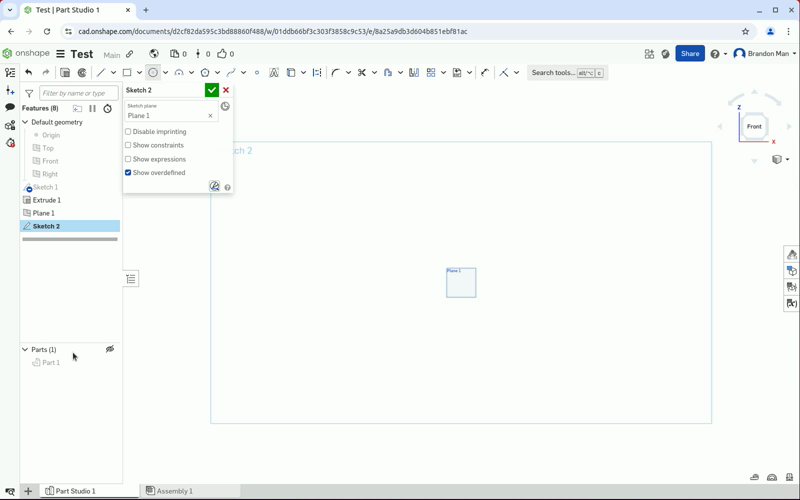
mouse_move(383, 274)
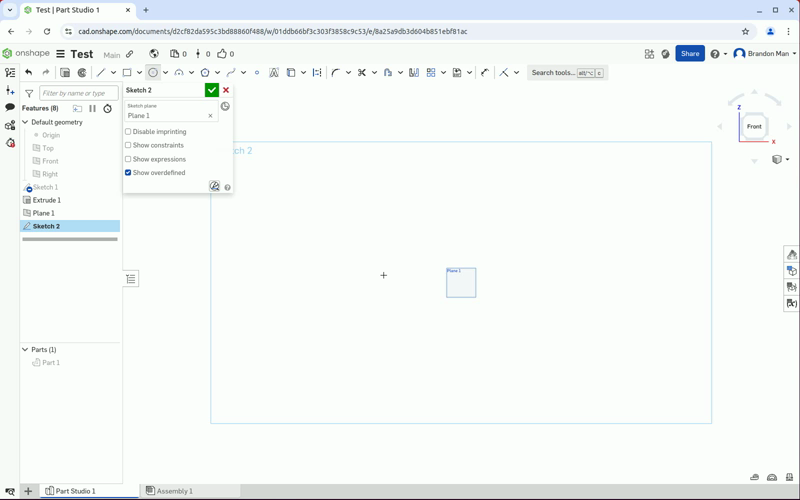
click(383, 274)
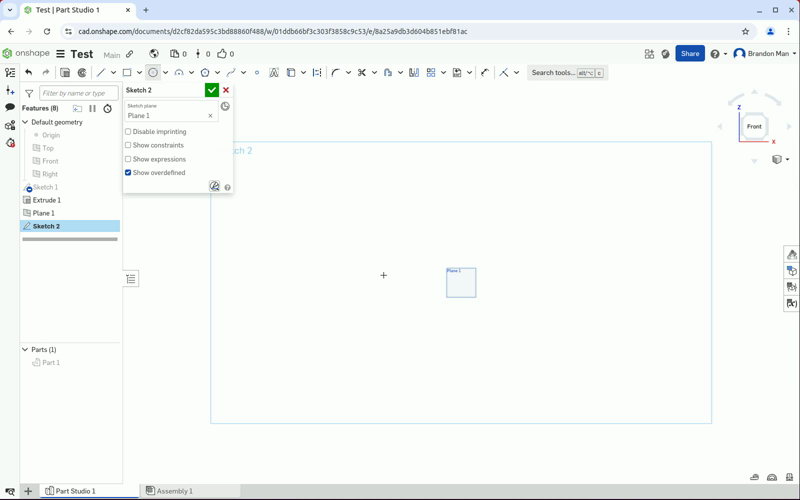
key_up(shift)
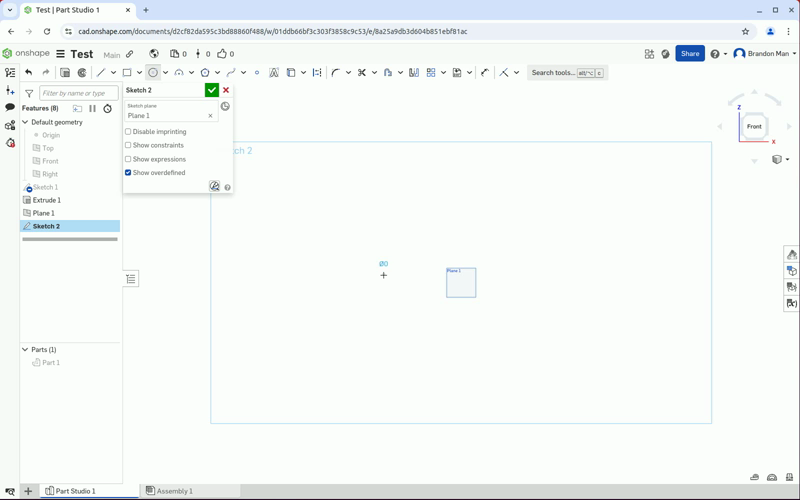
mouse_move(387, 274)
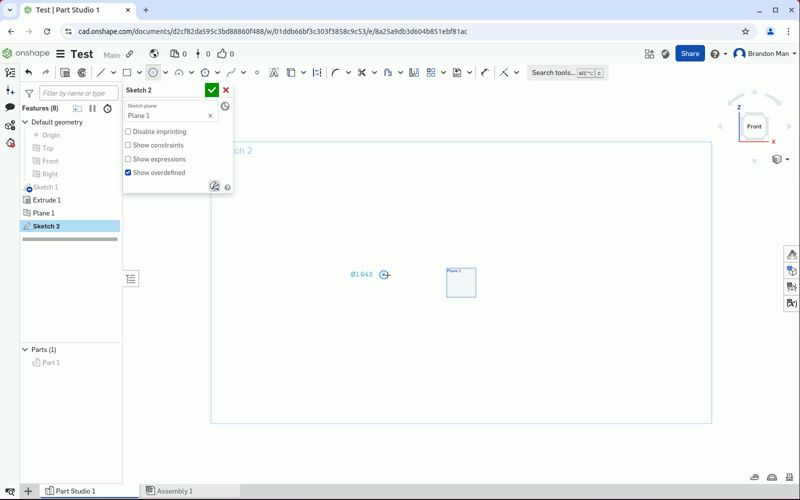
click(387, 274)
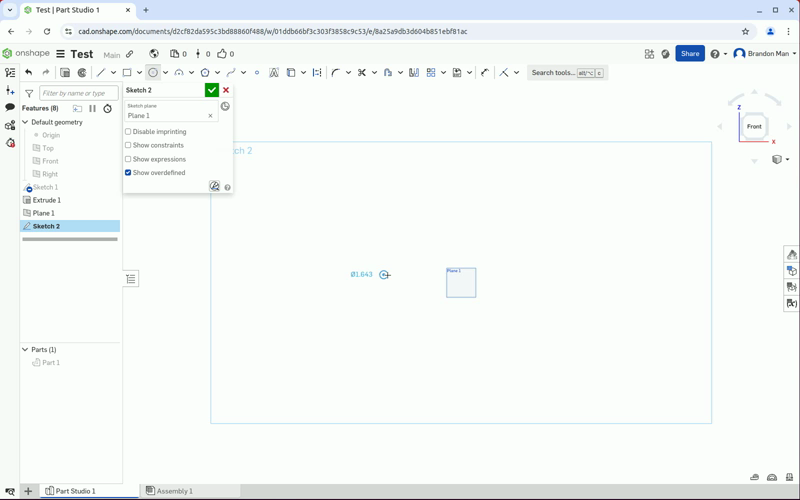
key(esc)
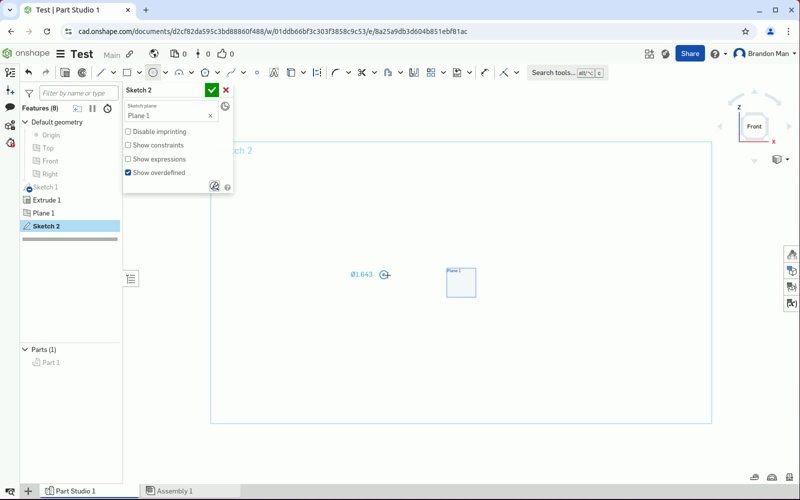
mouse_move(384, 275)
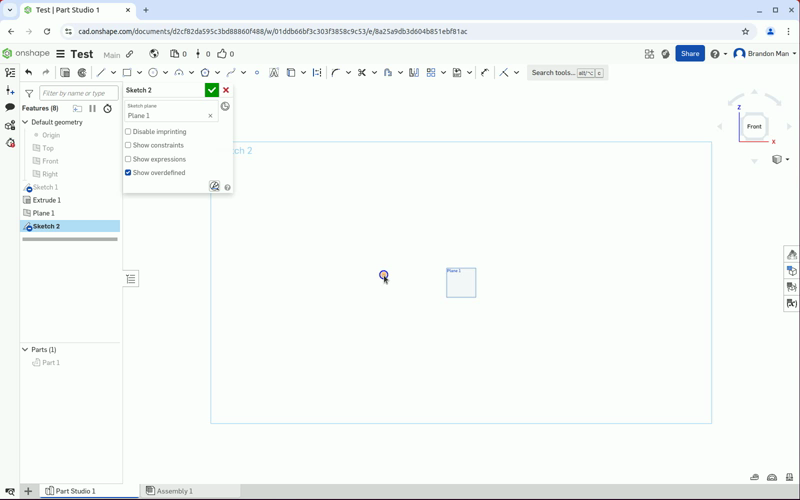
scroll(6)
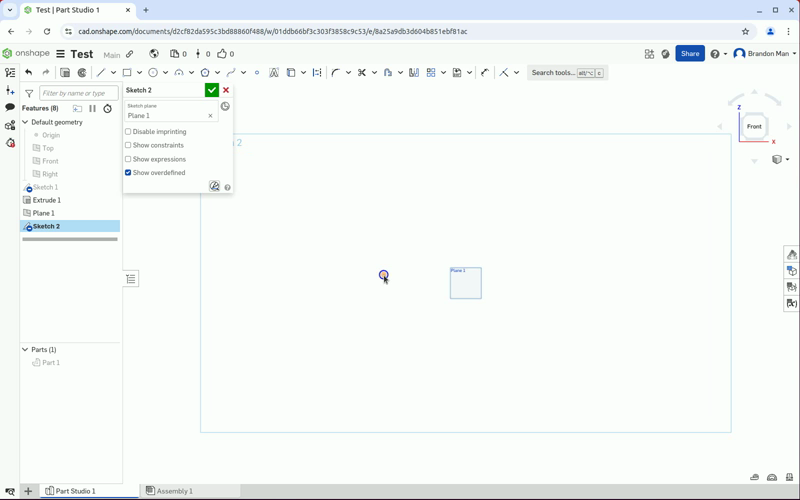
scroll(6)
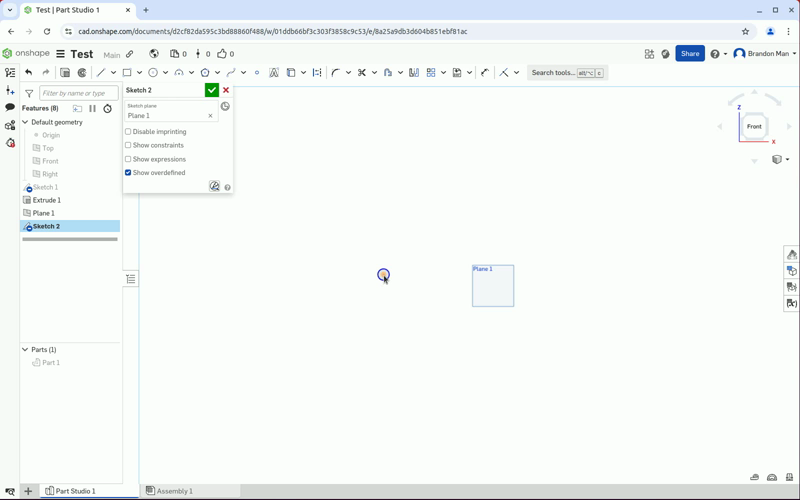
scroll(6)
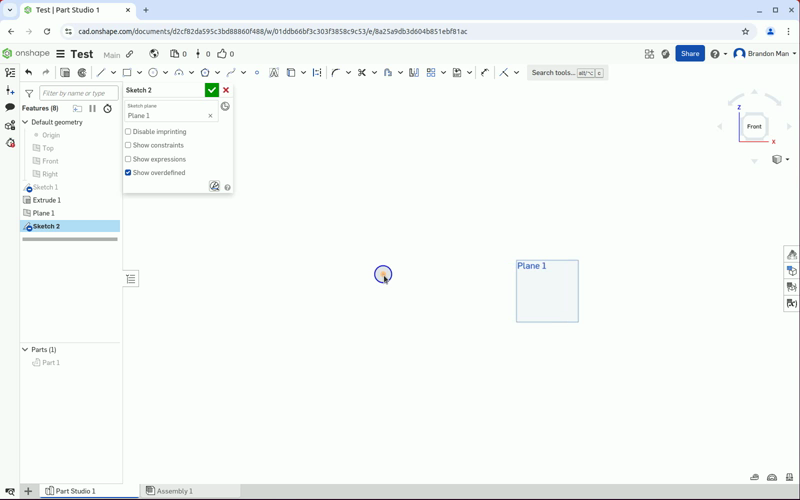
scroll(6)
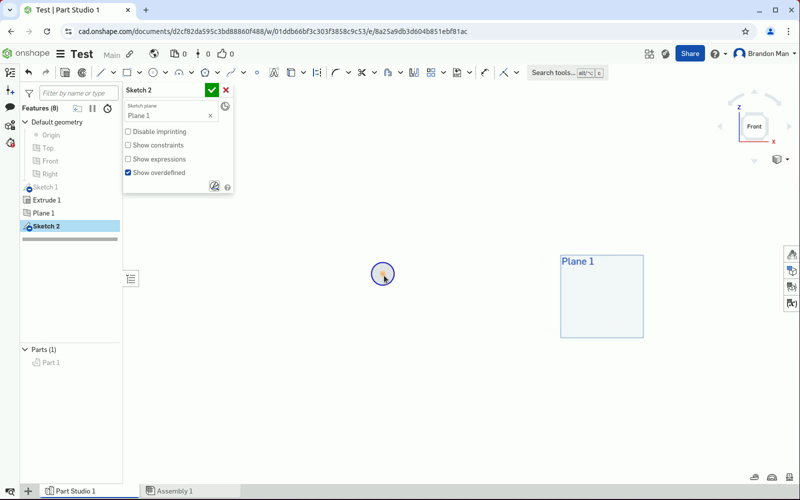
scroll(6)
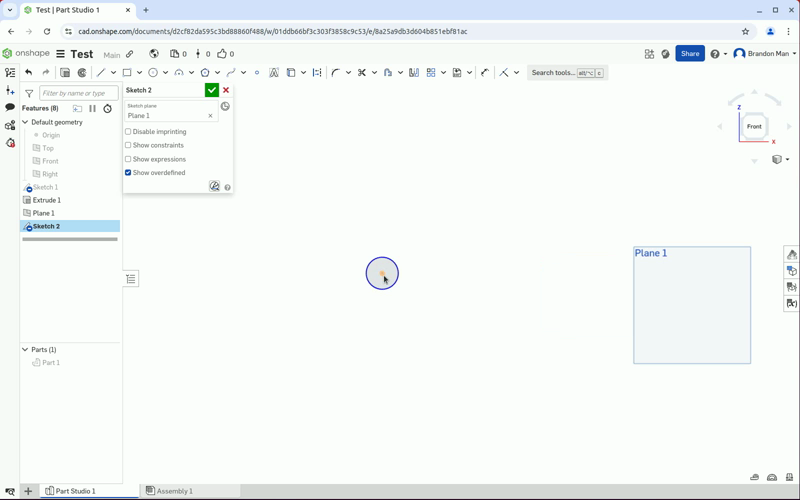
scroll(6)
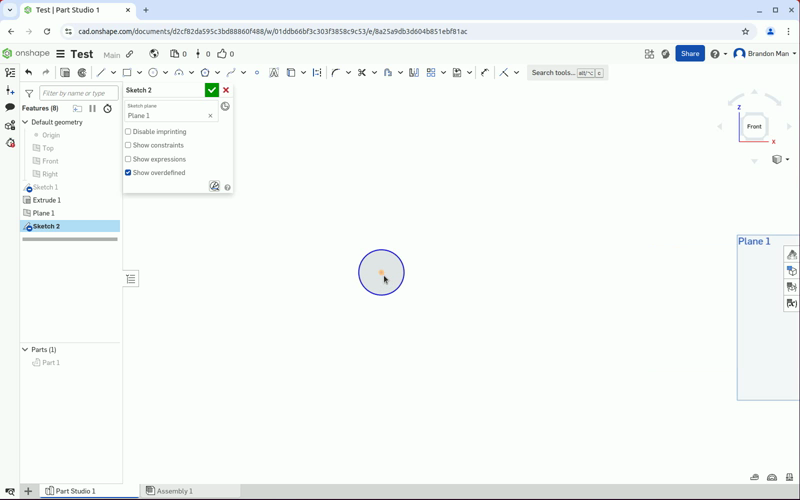
scroll(6)
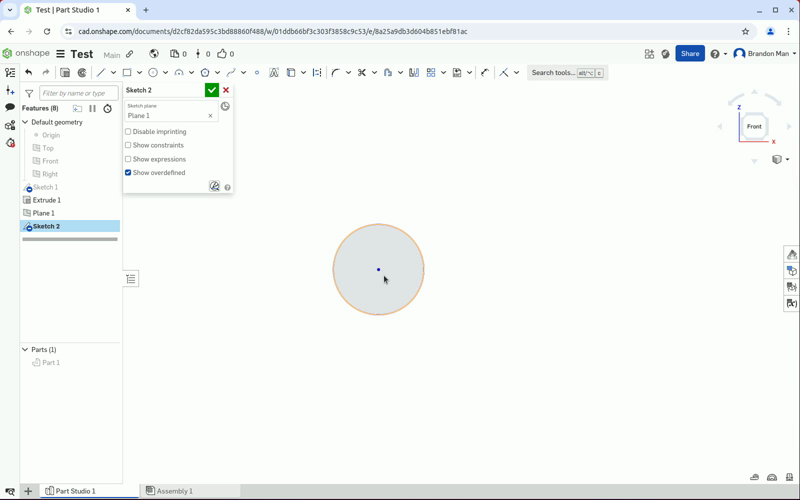
click(384, 275)
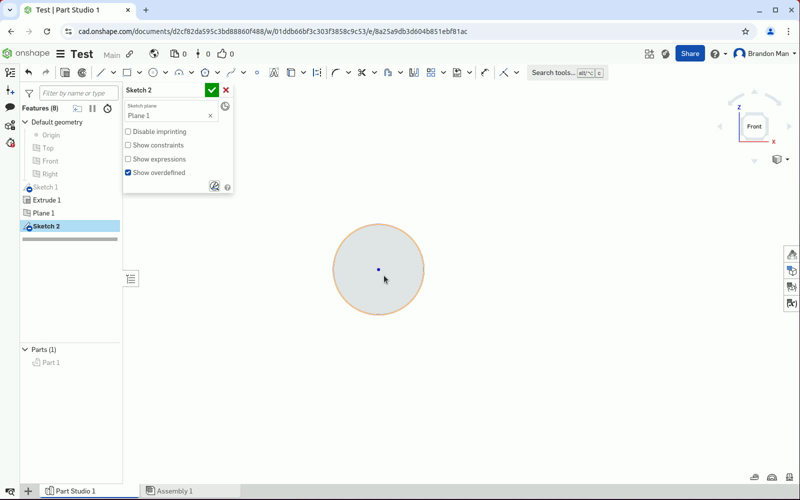
scroll(-6)
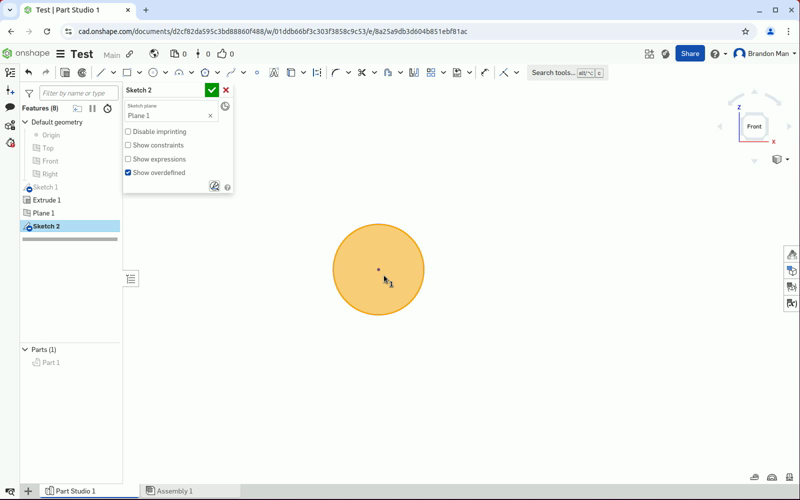
scroll(-6)
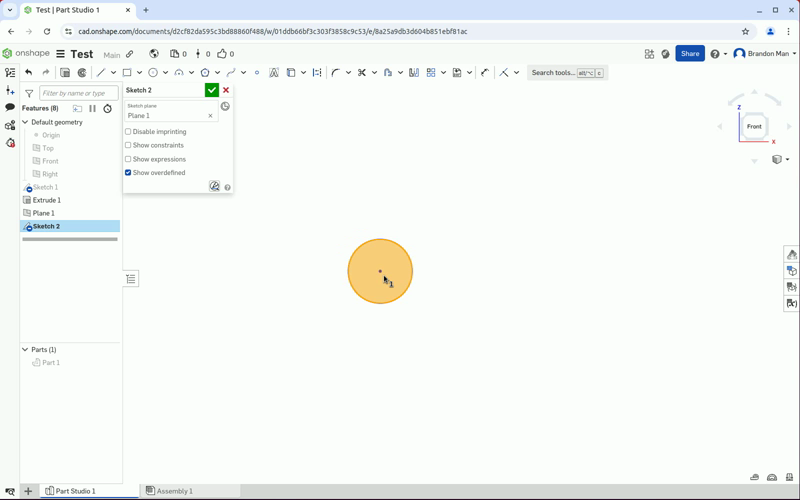
scroll(-6)
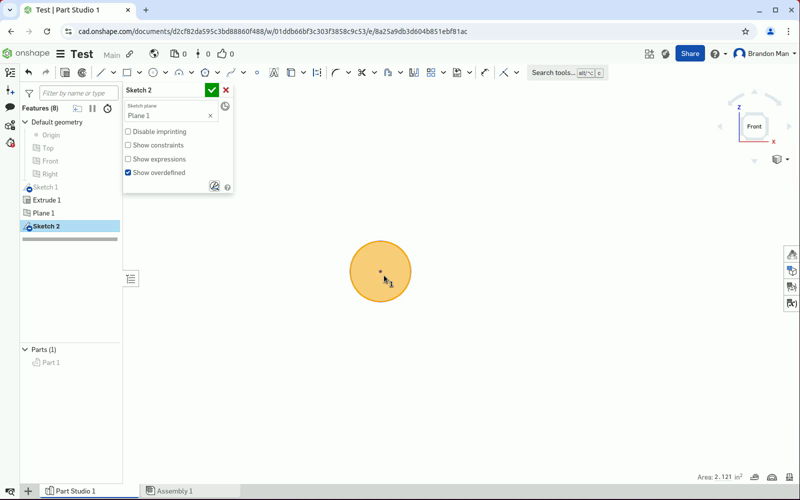
scroll(-6)
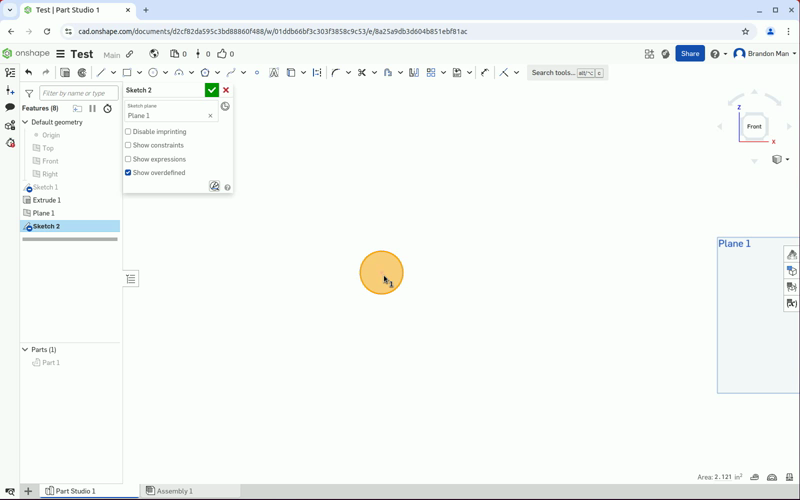
scroll(-6)
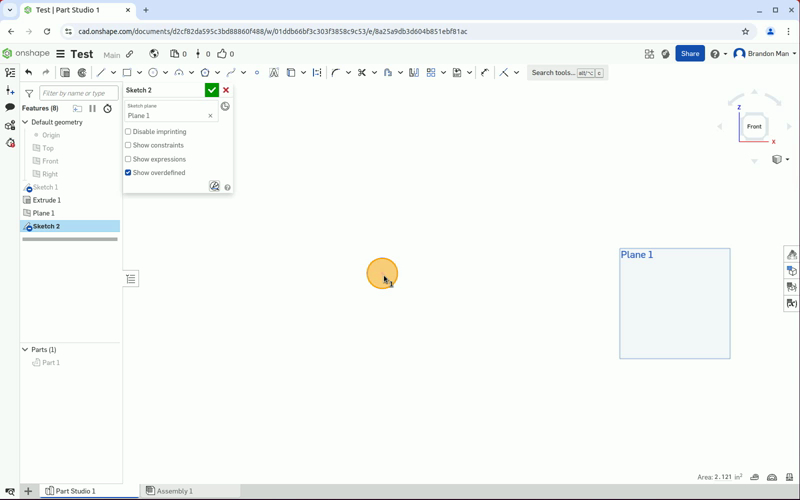
scroll(-6)
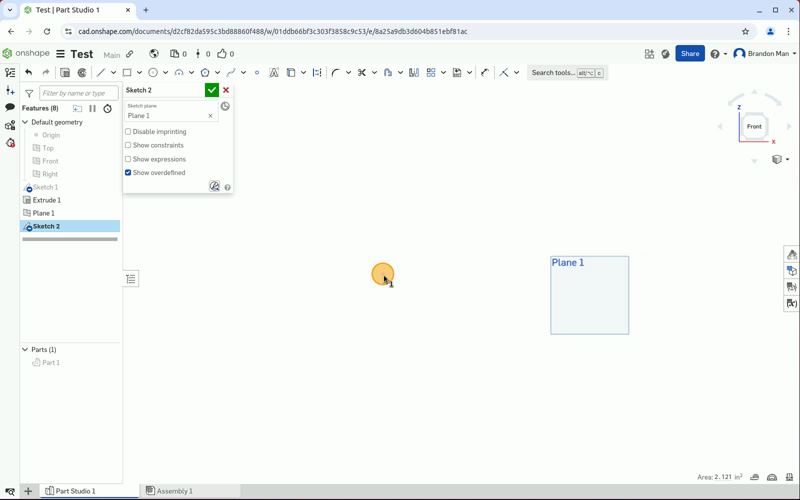
scroll(-6)
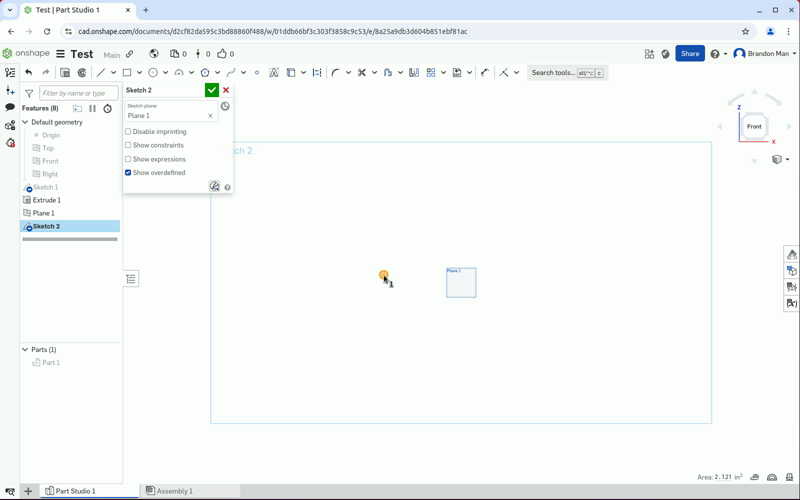
mouse_move(73, 352)
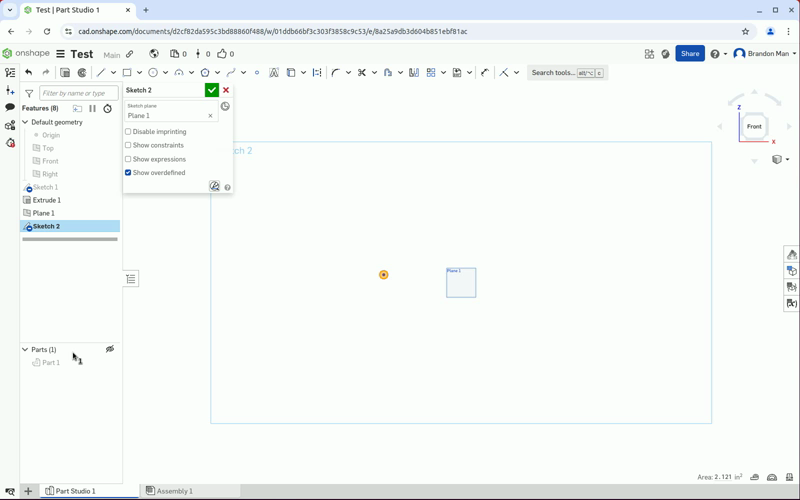
key(shift+y)
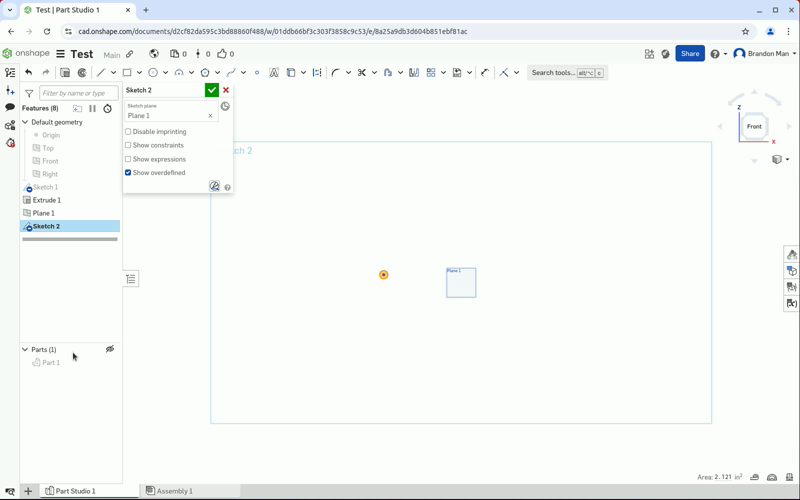
key(shift+e)
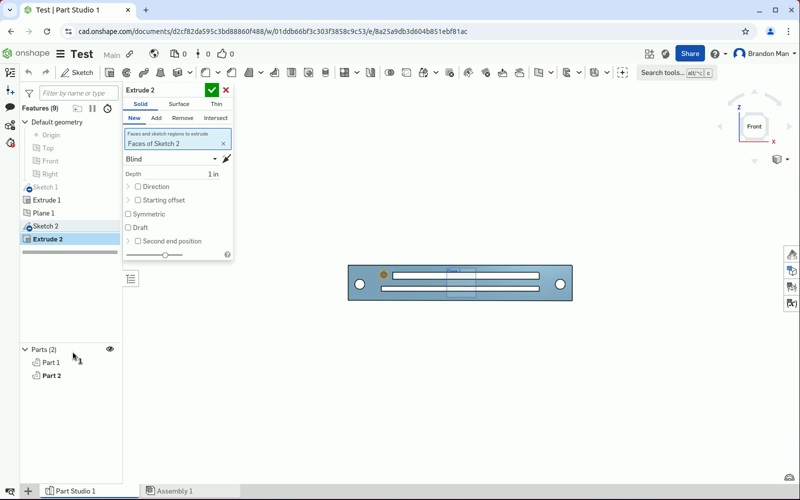
mouse_move(143, 106)
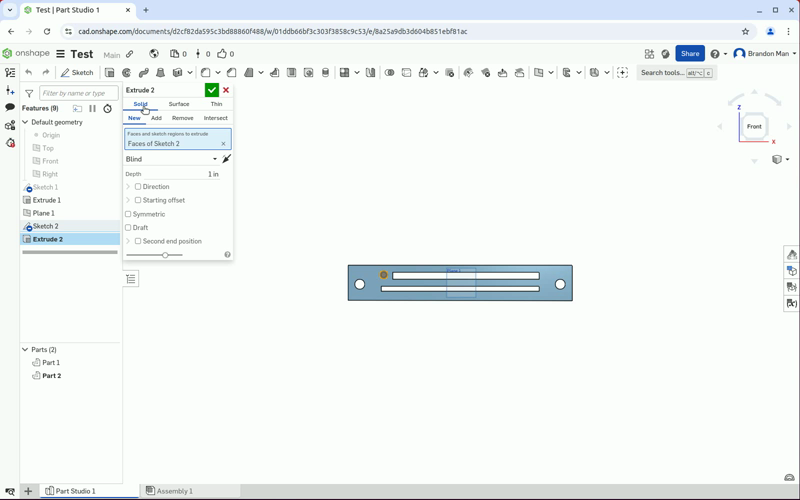
click(143, 106)
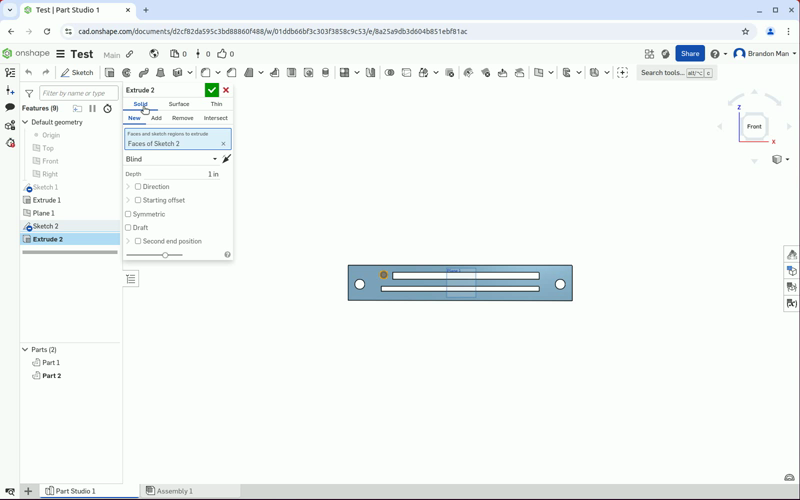
mouse_move(186, 120)
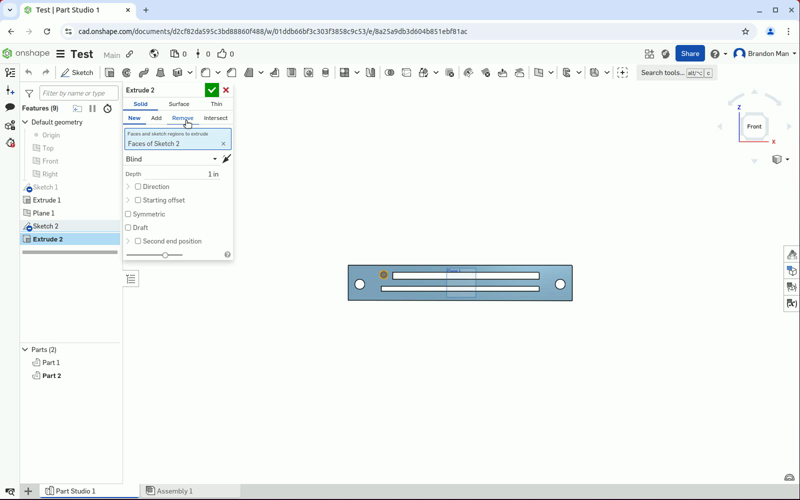
click(186, 120)
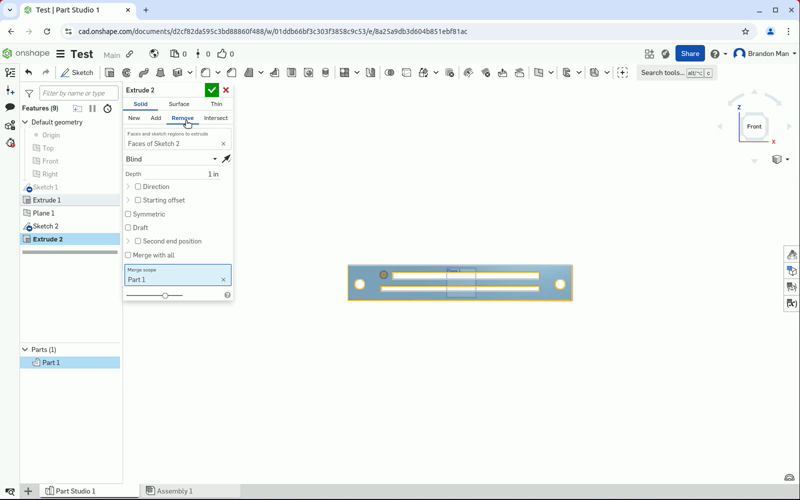
key(tab, 4)
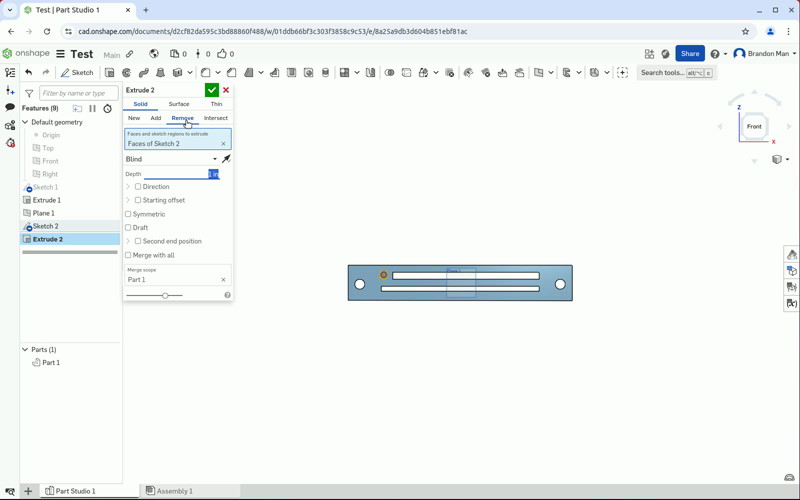
text(0.241)
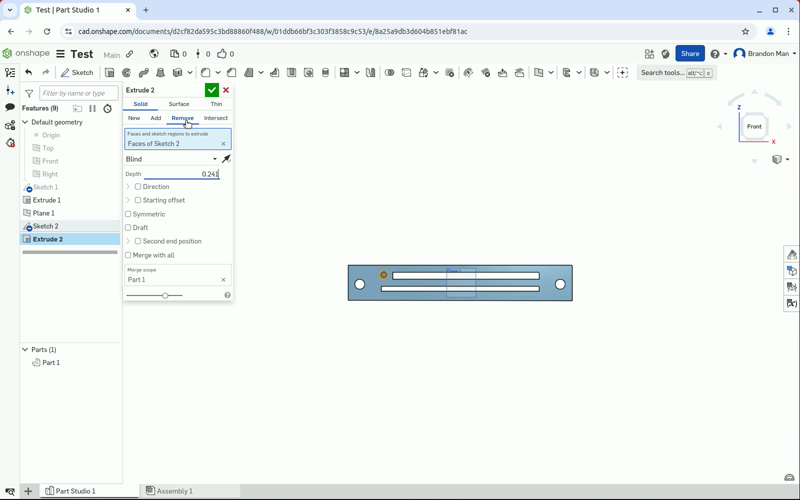
key(tab, 6)
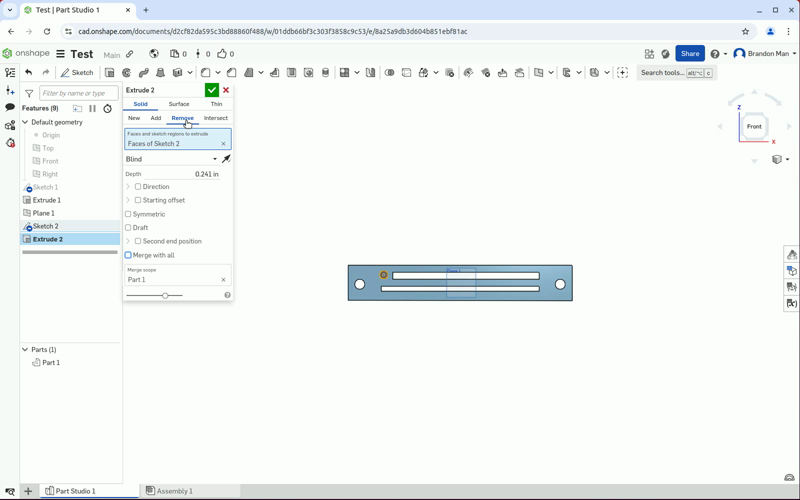
key(space)
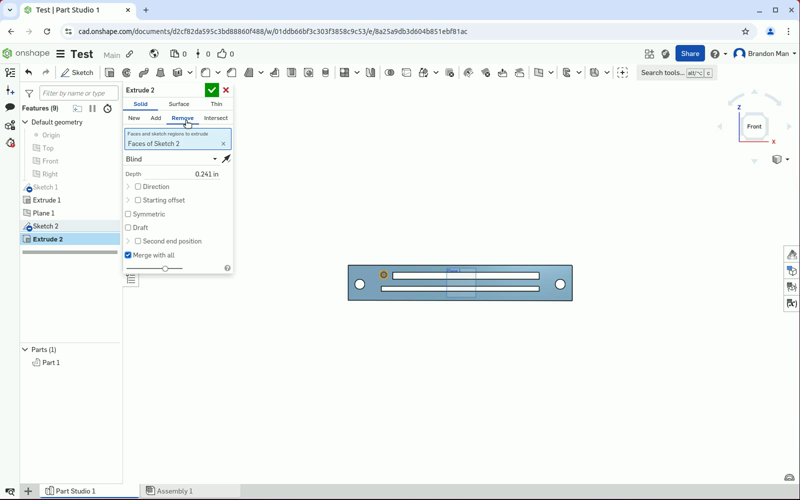
key(enter)
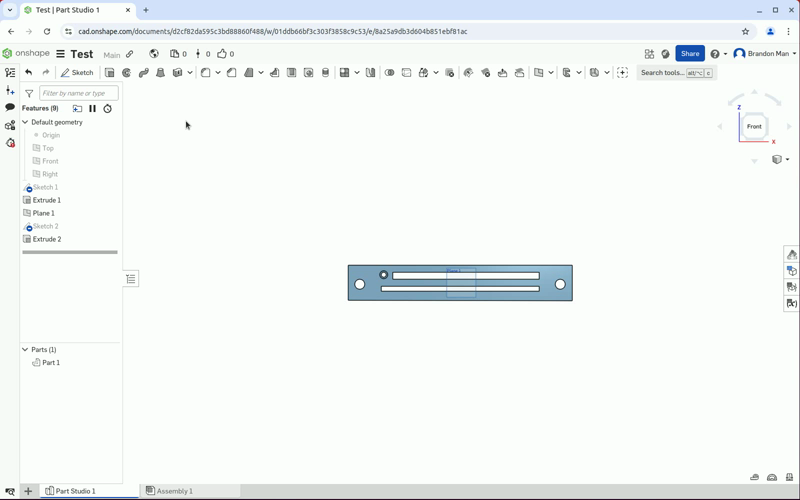
key(shift+h)
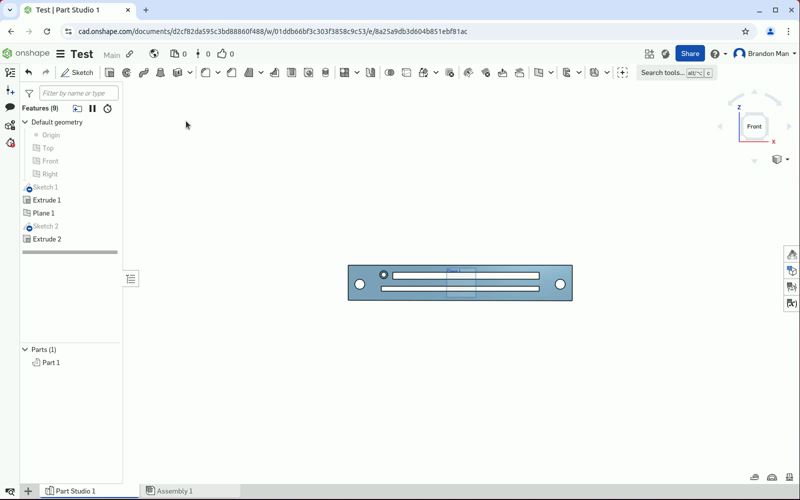
key(shift+h)
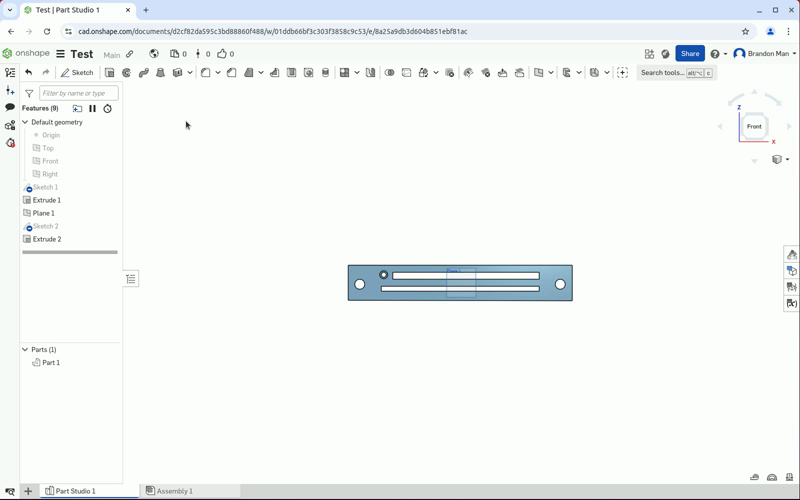
mouse_move(73, 189)
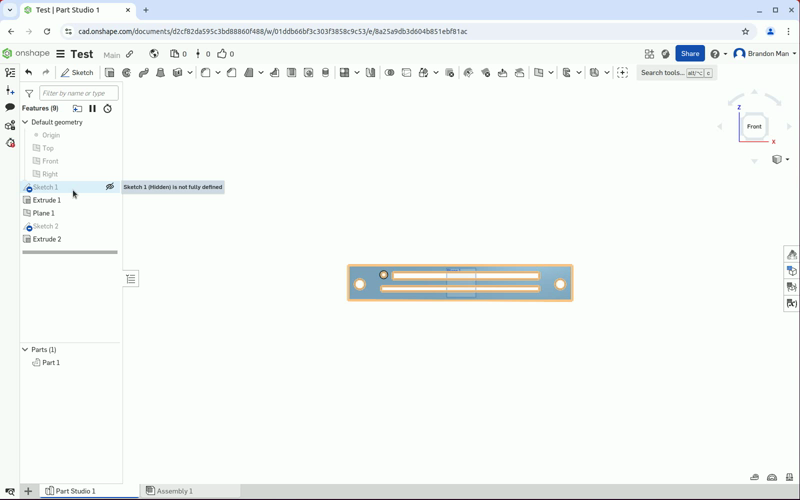
click(73, 189)
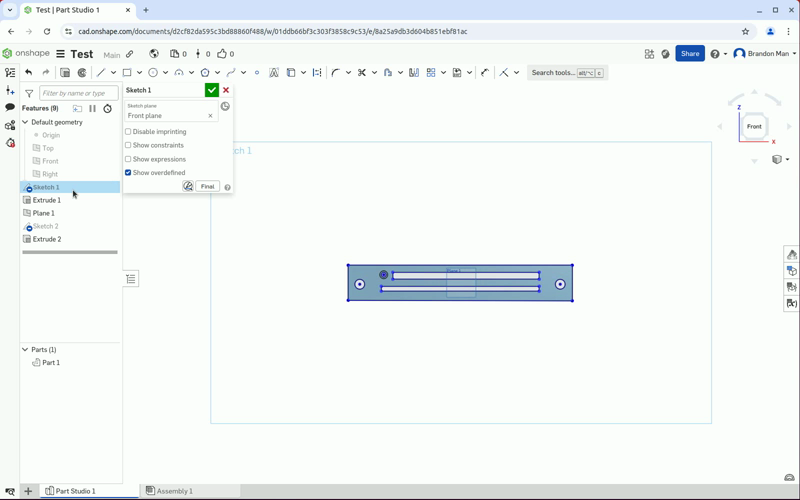
mouse_move(229, 92)
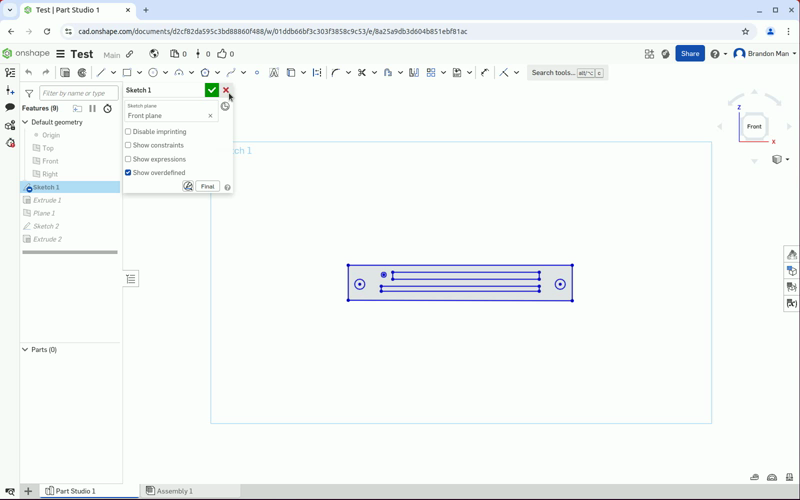
click(229, 92)
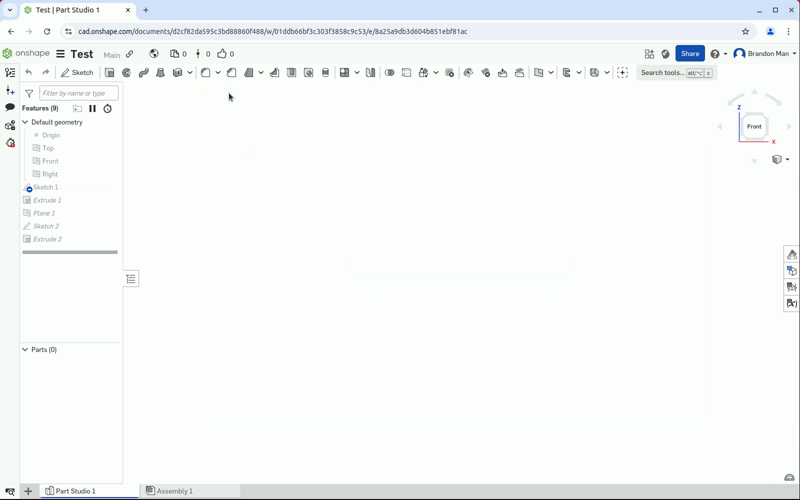
key(shift+s)
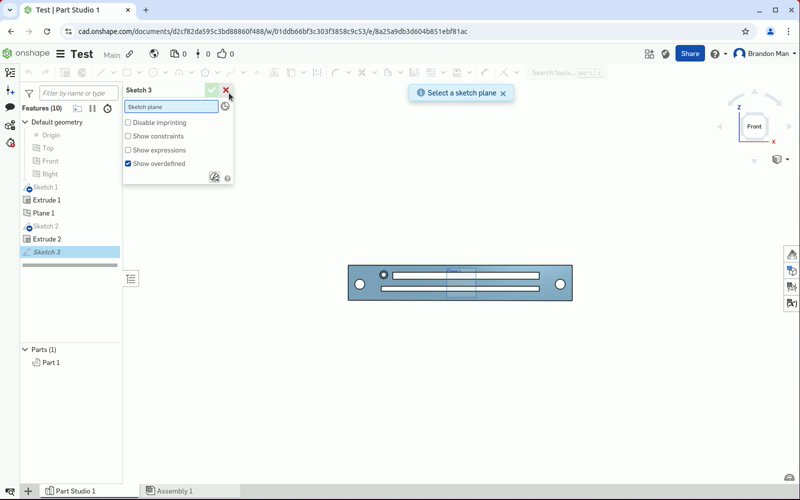
mouse_move(73, 215)
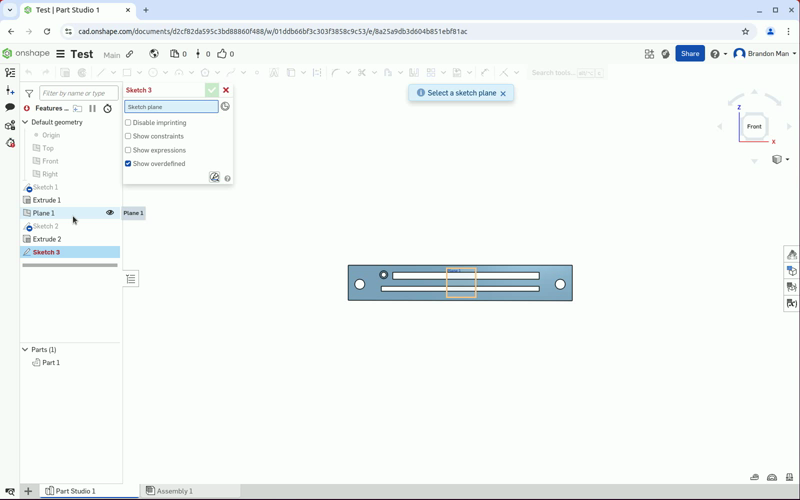
click(73, 215)
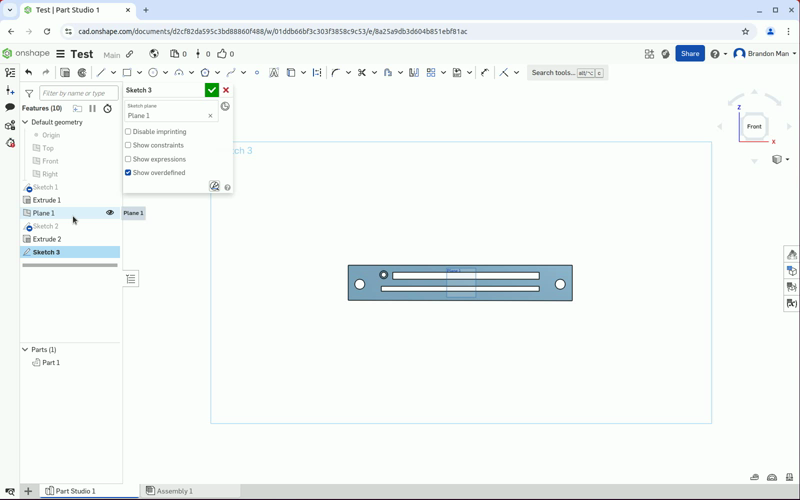
mouse_move(73, 352)
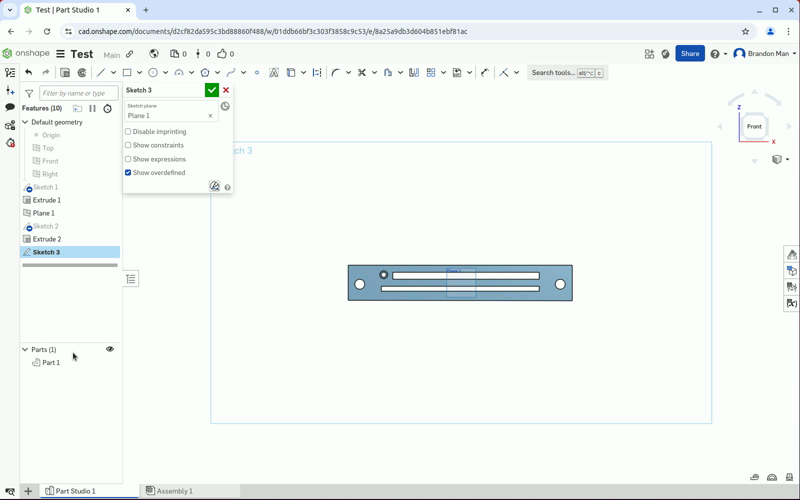
key(y)
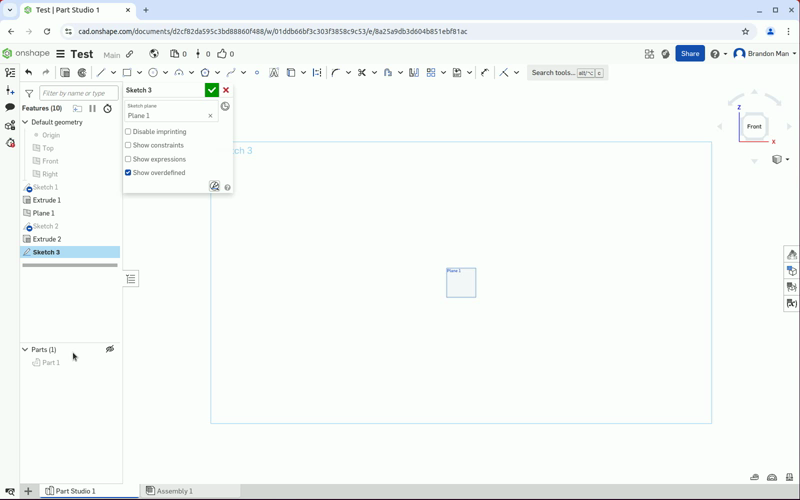
key(l)
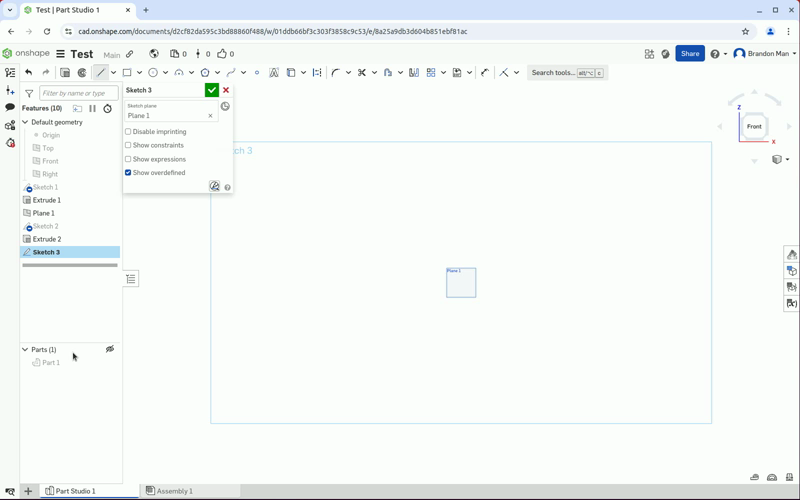
key_down(shift)
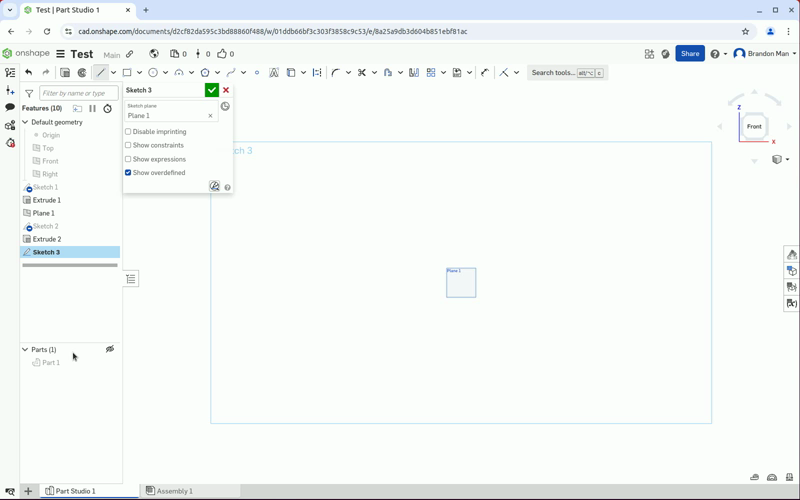
mouse_move(393, 278)
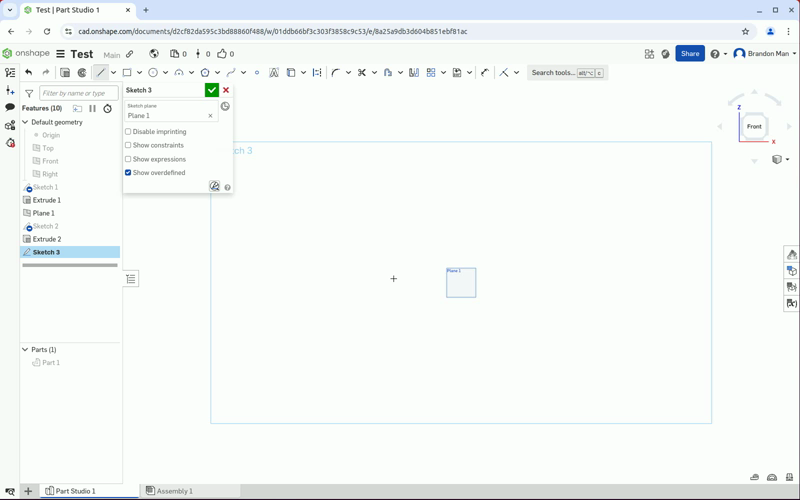
click(393, 278)
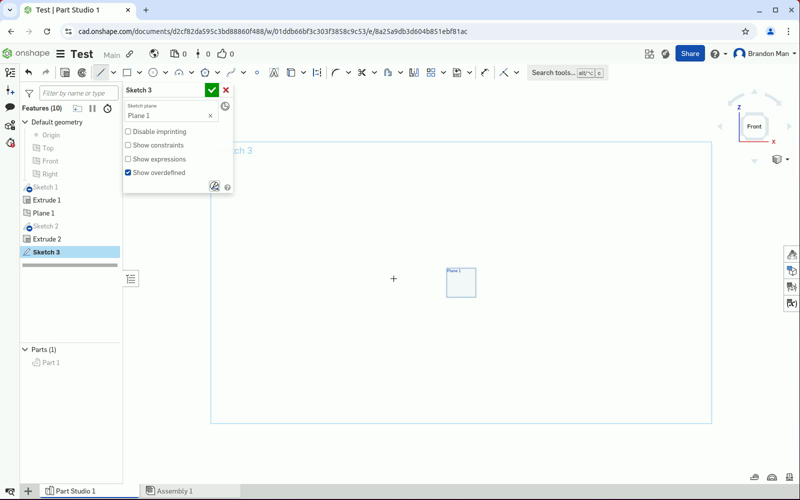
key_up(shift)
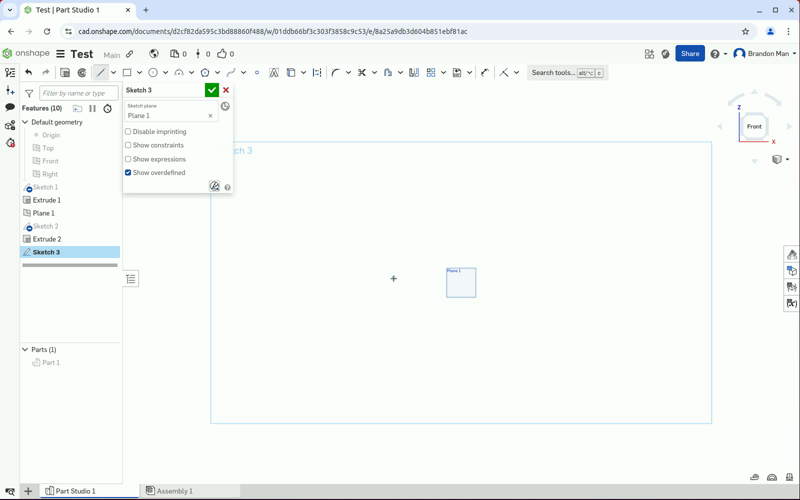
key_down(shift)
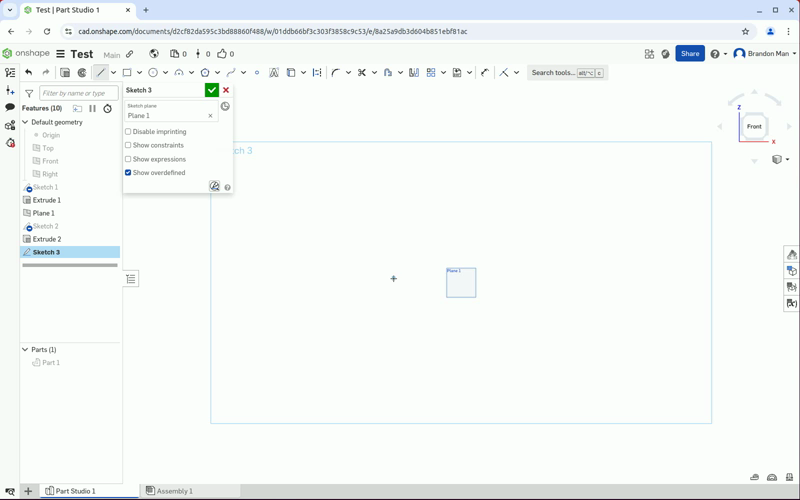
mouse_move(541, 278)
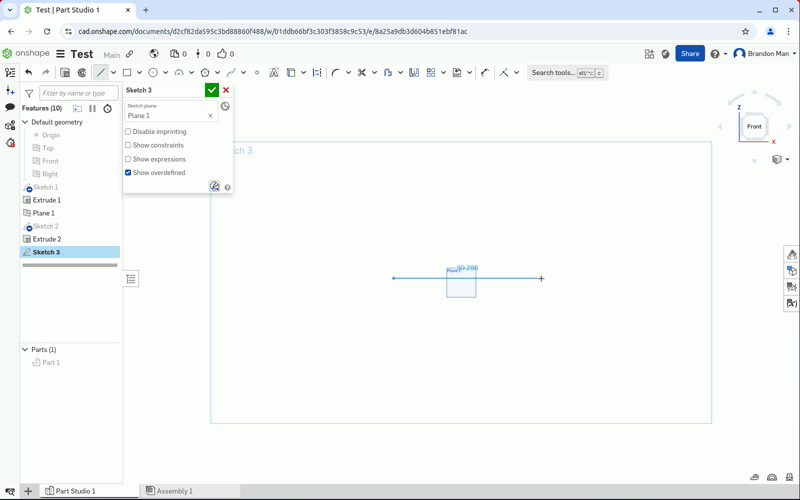
click(541, 278)
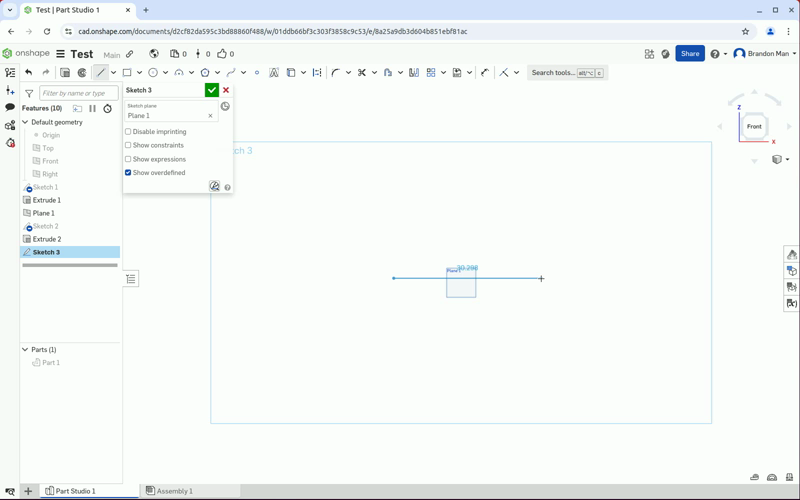
key_up(shift)
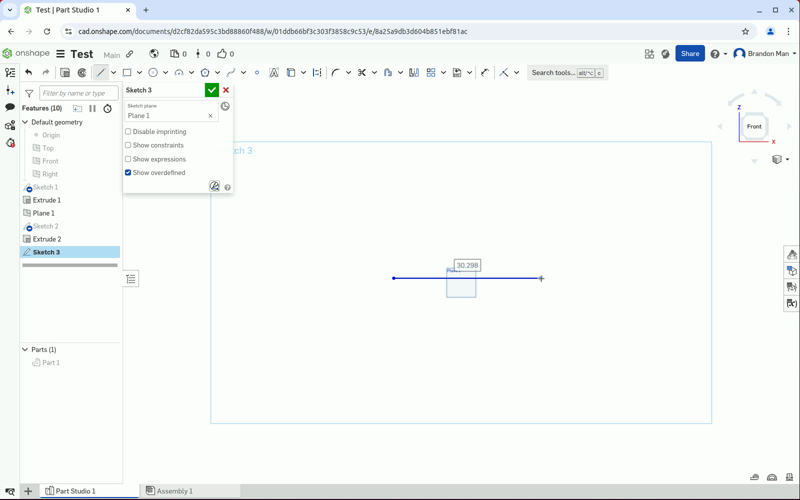
key_down(shift)
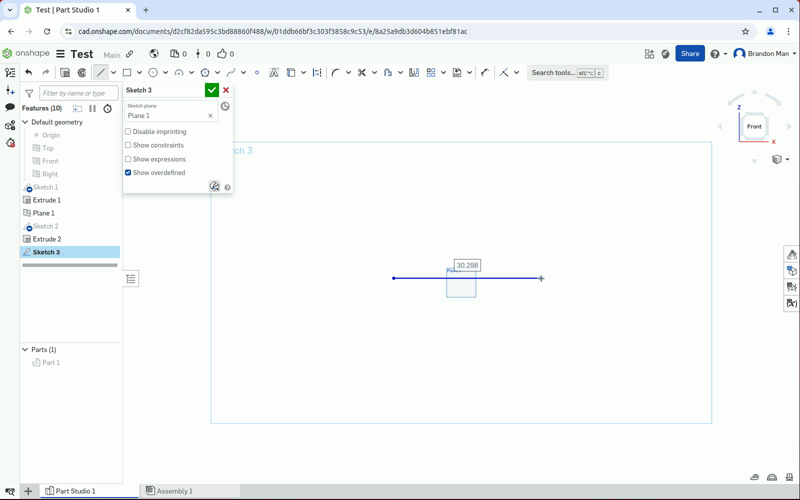
mouse_move(571, 278)
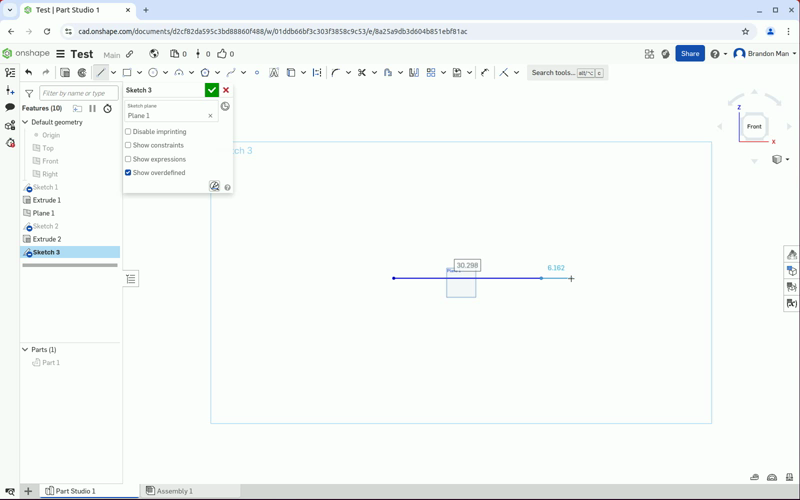
mouse_move(541, 272)
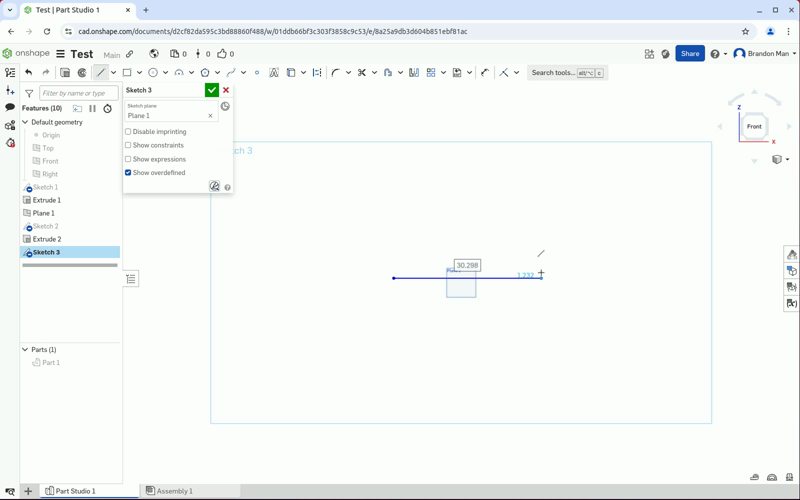
scroll(6)
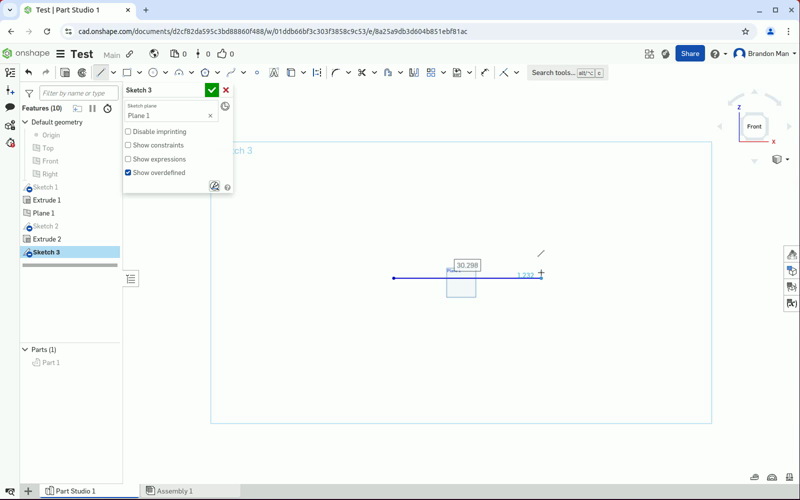
scroll(6)
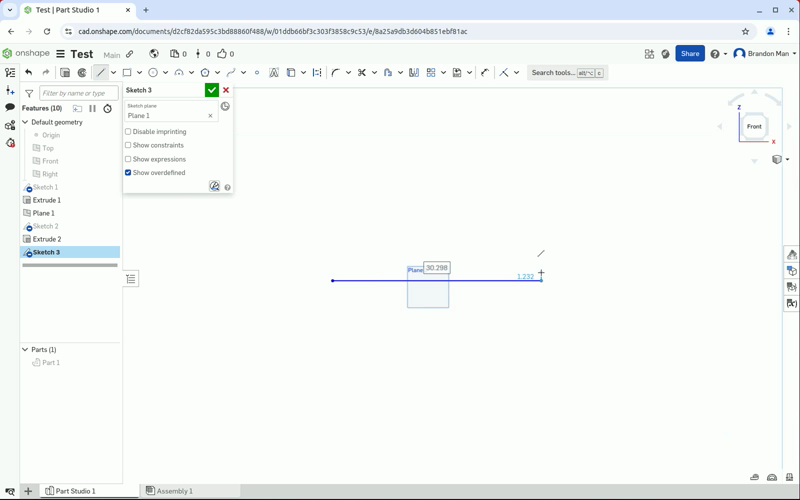
scroll(6)
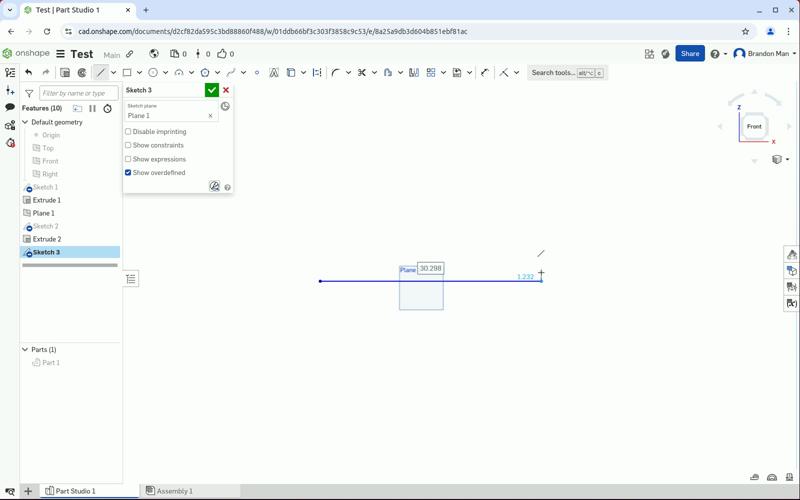
scroll(6)
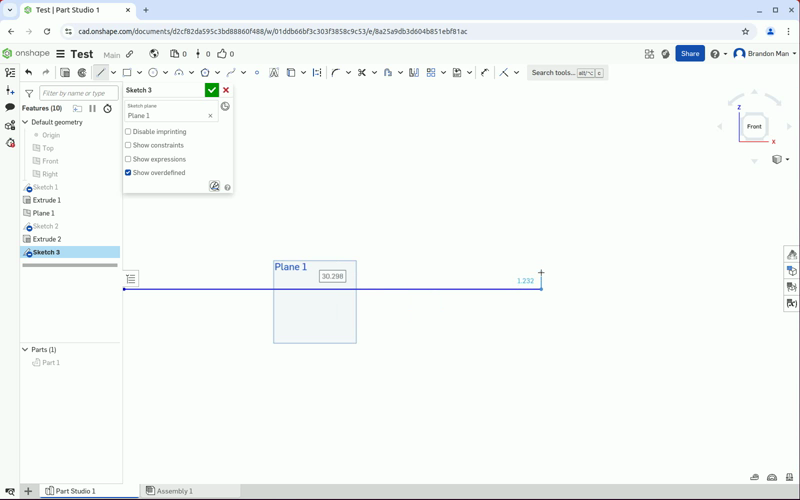
scroll(6)
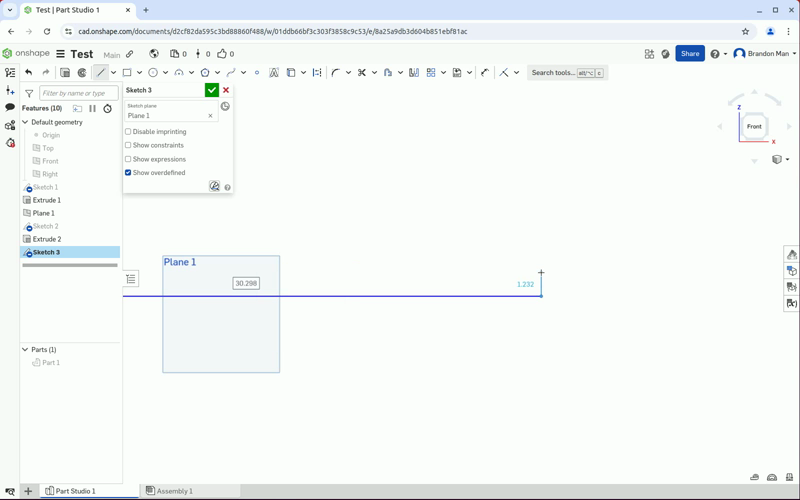
scroll(6)
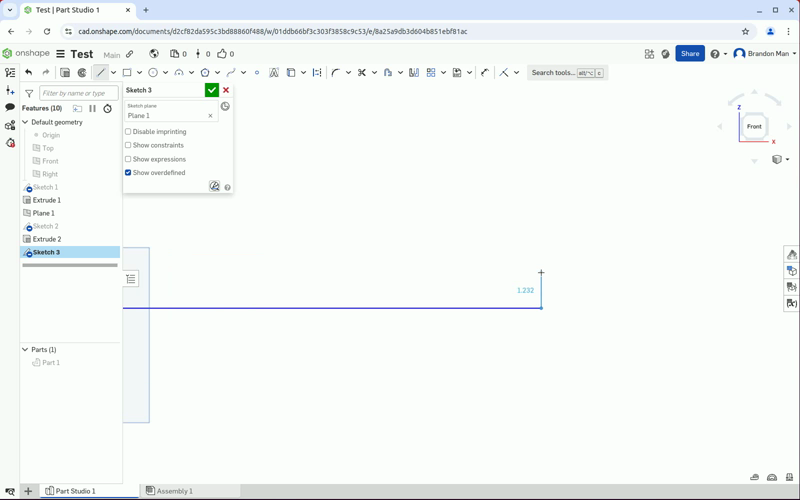
scroll(6)
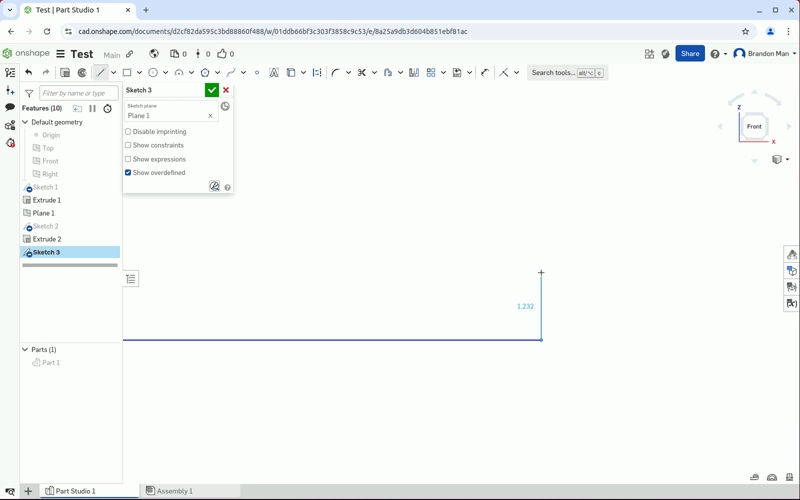
click(541, 272)
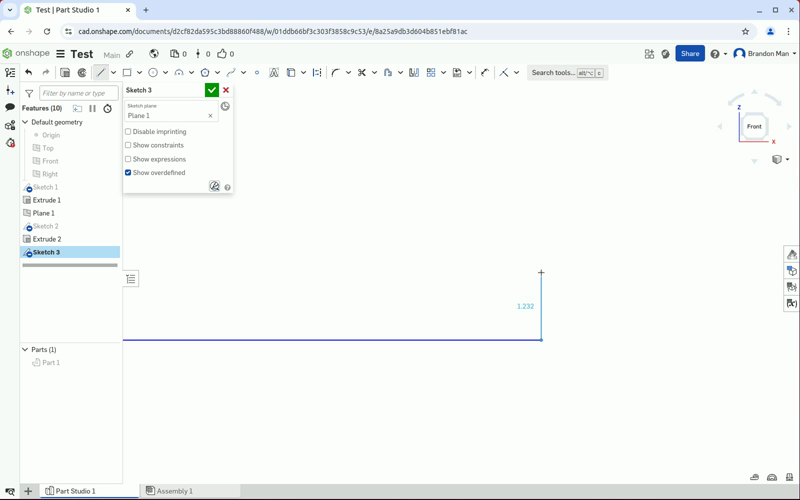
scroll(-6)
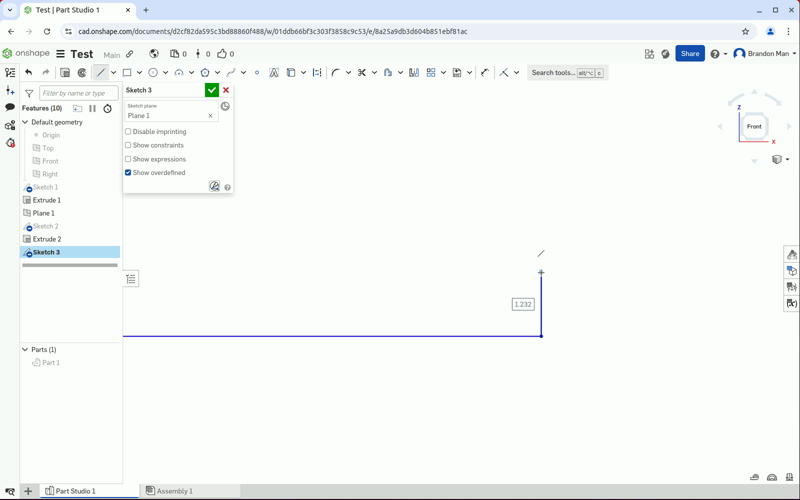
scroll(-6)
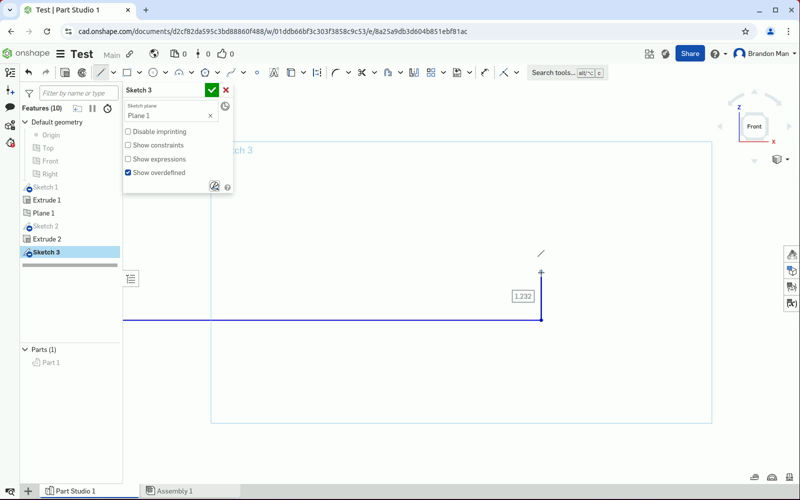
scroll(-6)
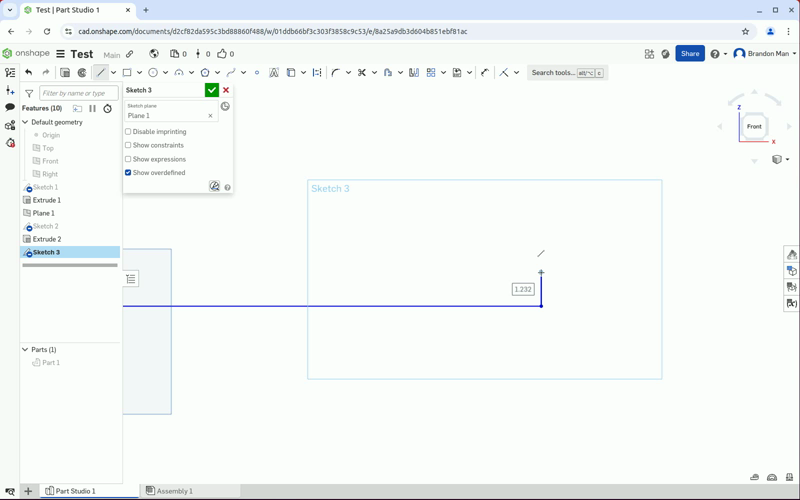
scroll(-6)
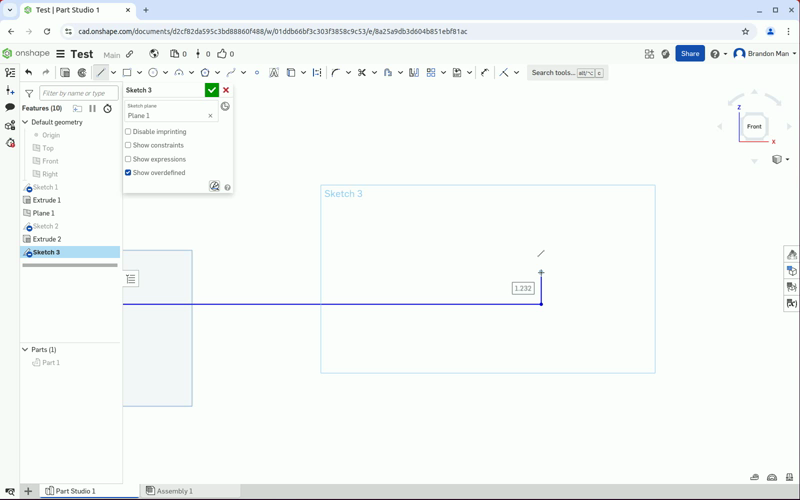
scroll(-6)
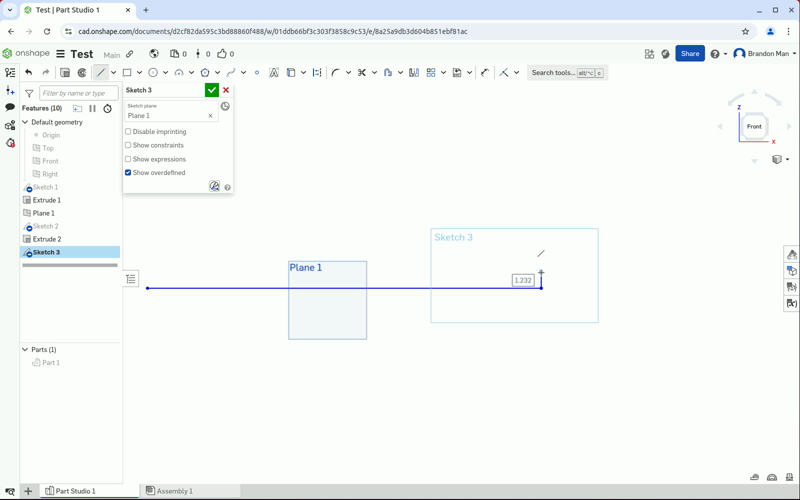
scroll(-6)
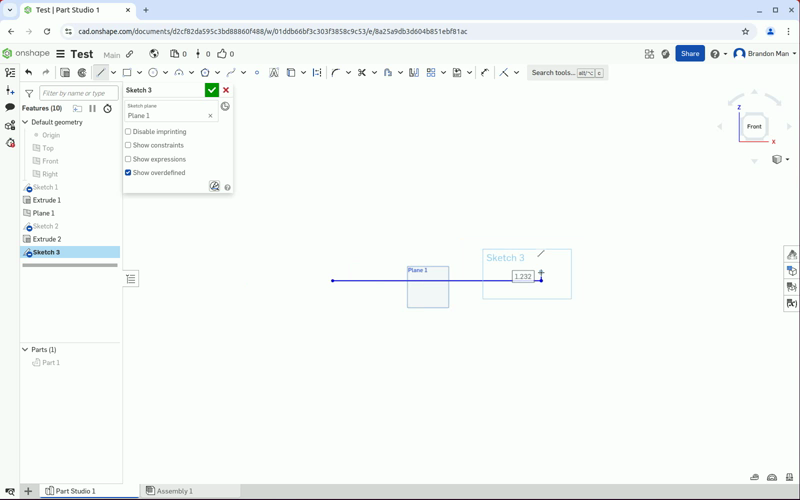
scroll(-6)
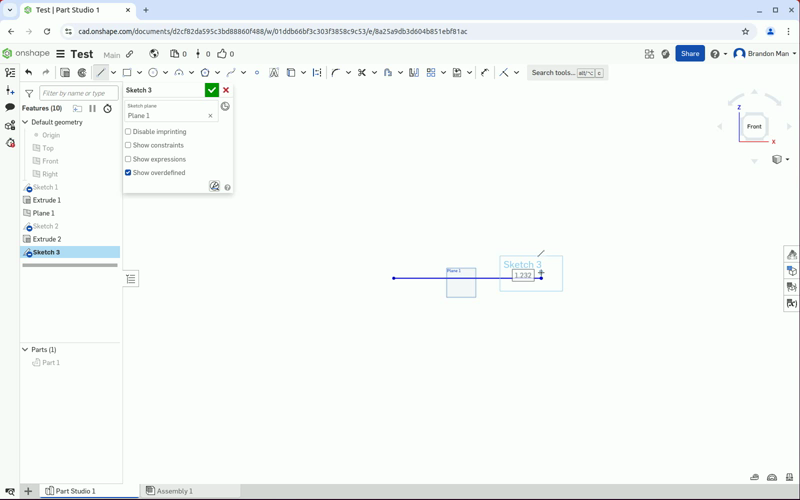
key_up(shift)
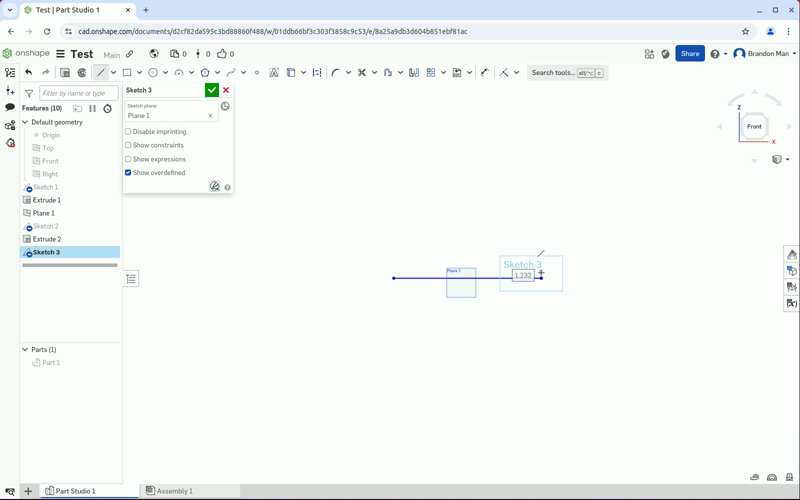
key_down(shift)
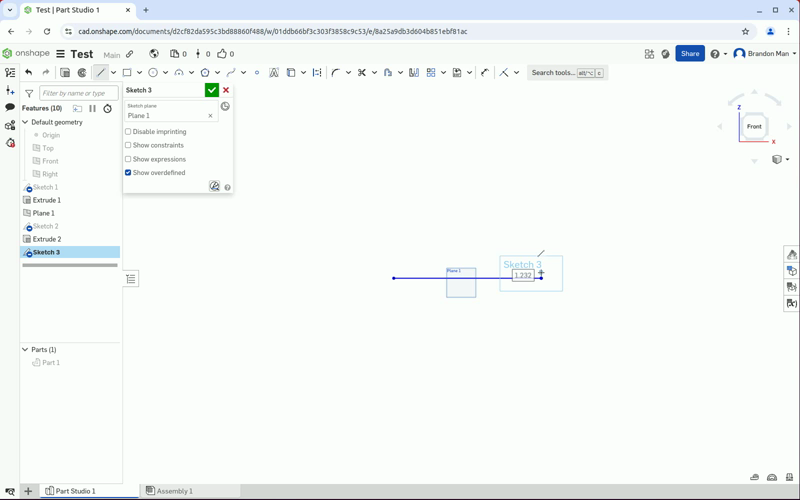
mouse_move(393, 272)
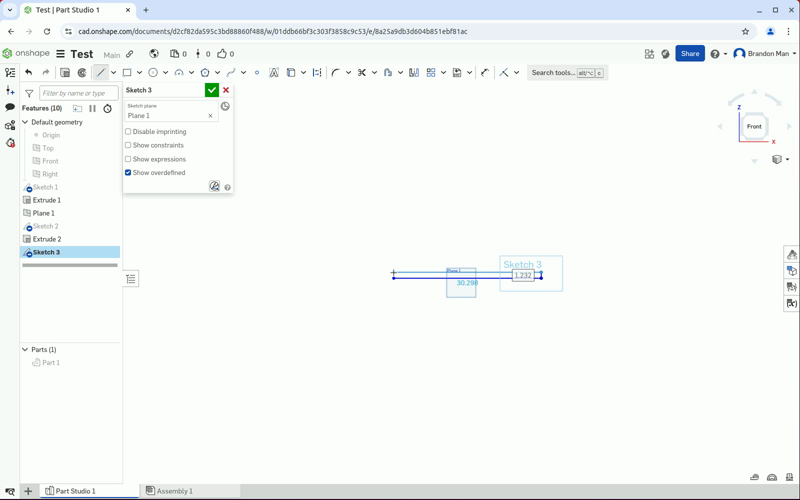
click(393, 272)
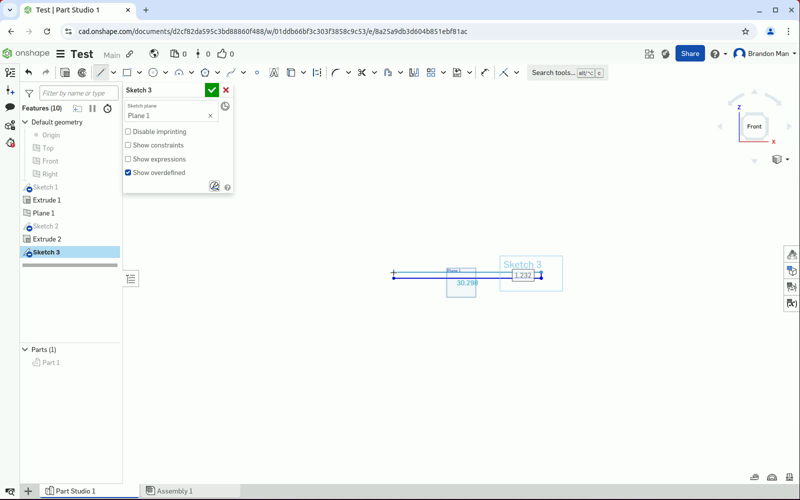
key_up(shift)
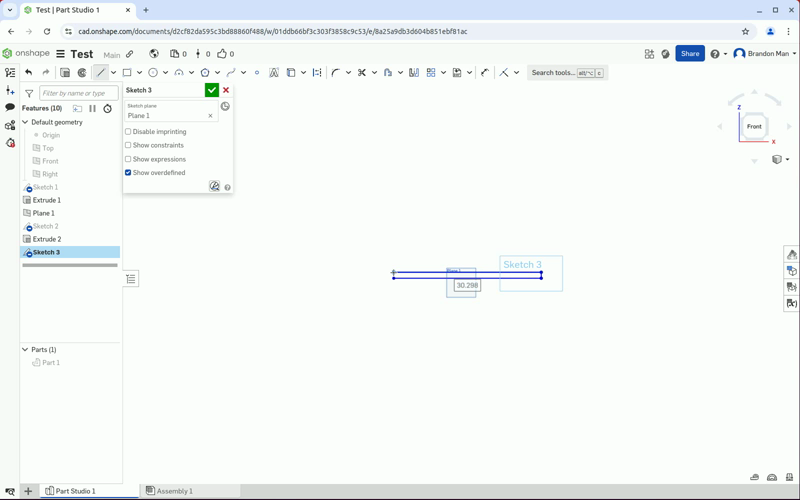
mouse_move(423, 272)
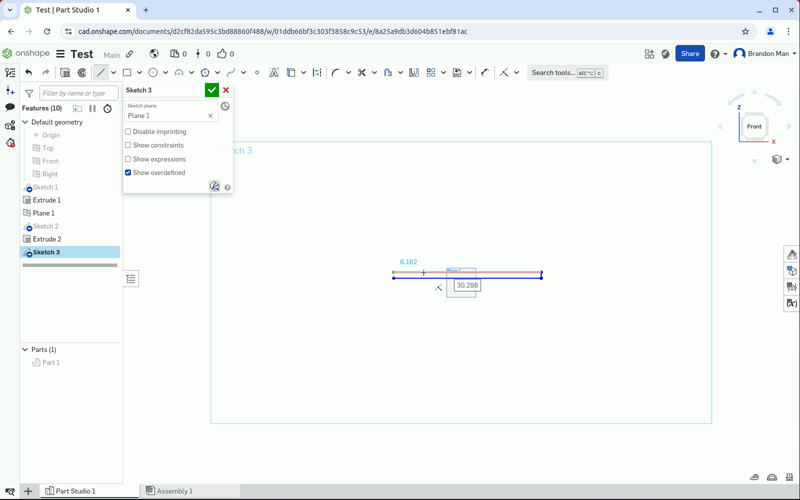
key_down(shift)
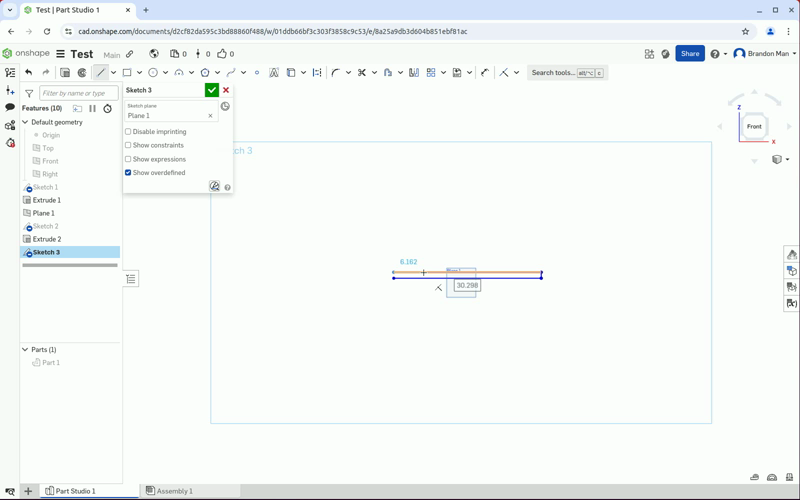
mouse_move(393, 278)
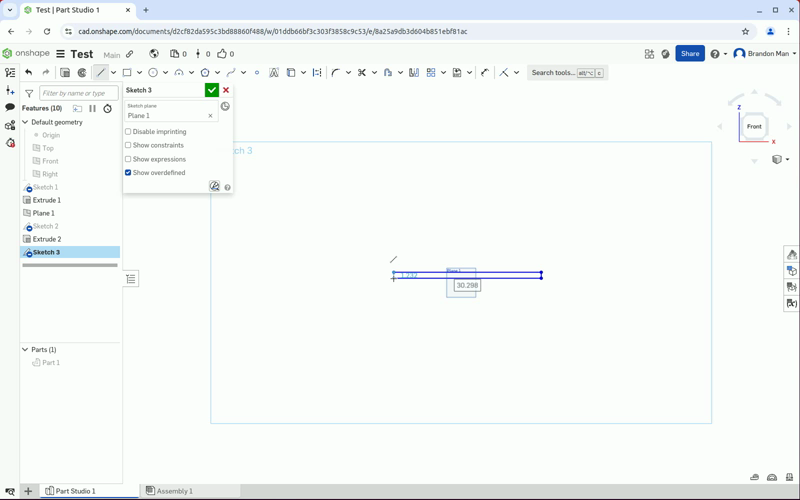
scroll(6)
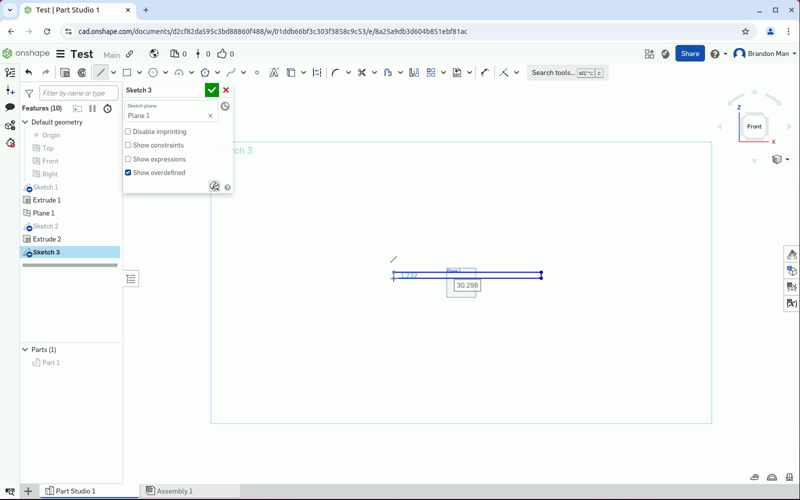
scroll(6)
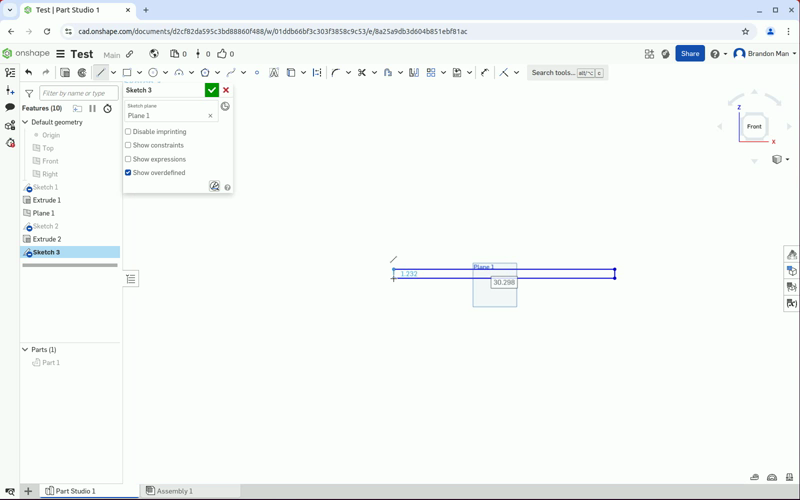
scroll(6)
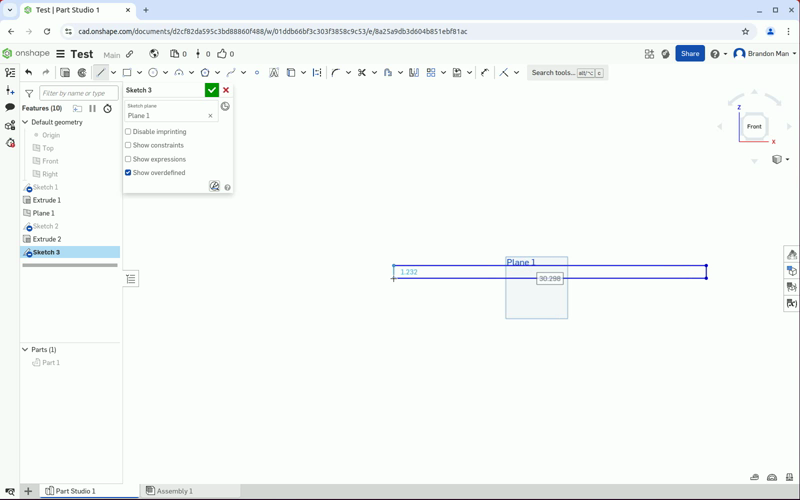
scroll(6)
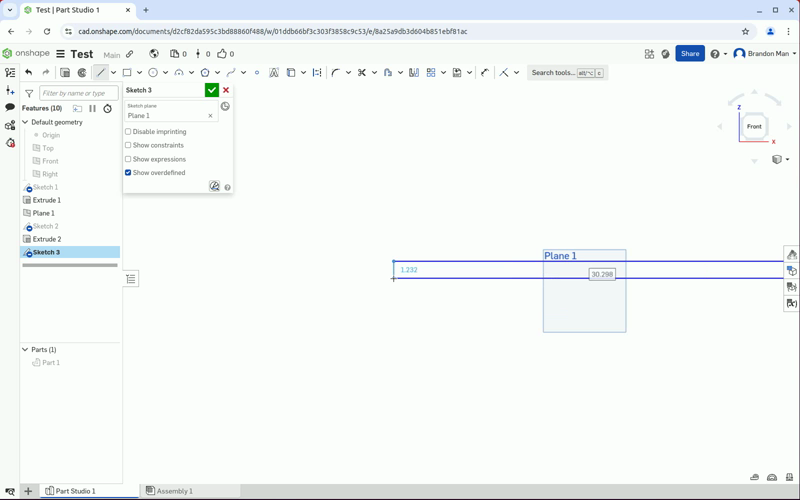
scroll(6)
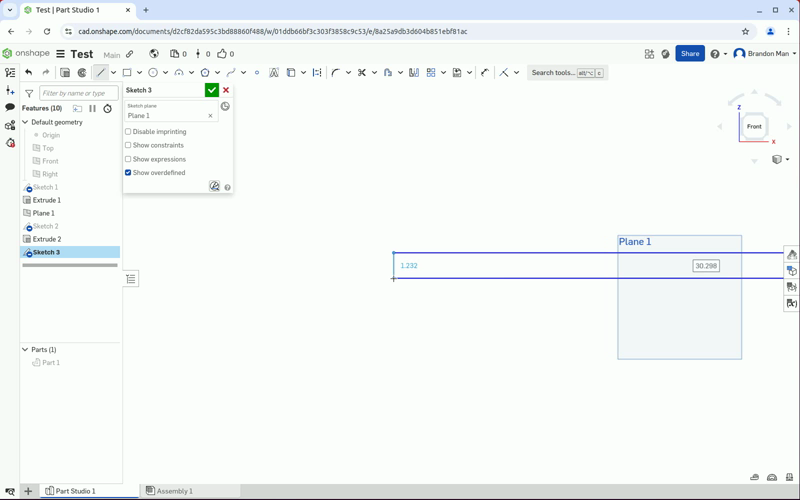
scroll(6)
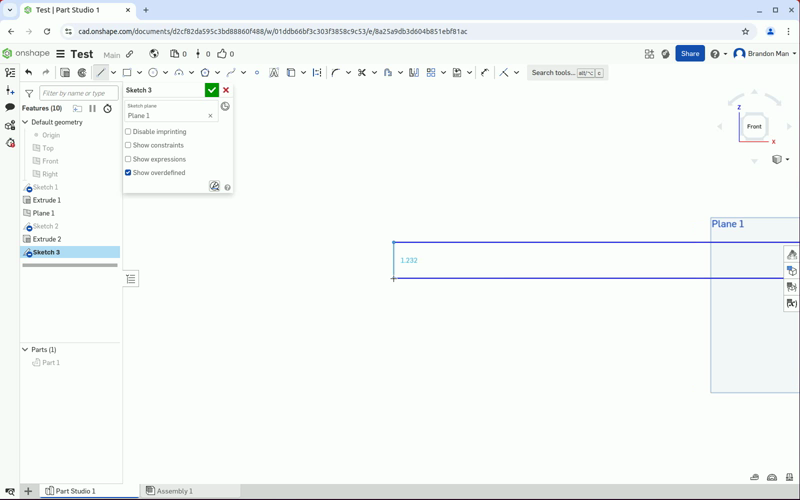
scroll(6)
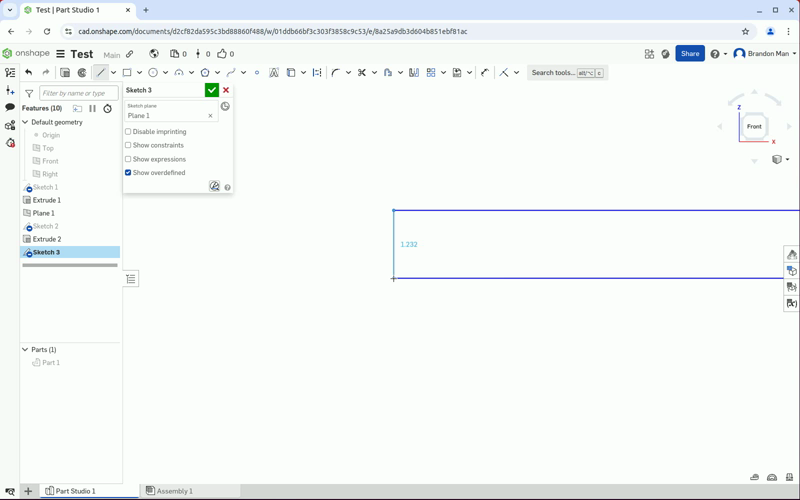
key_up(shift)
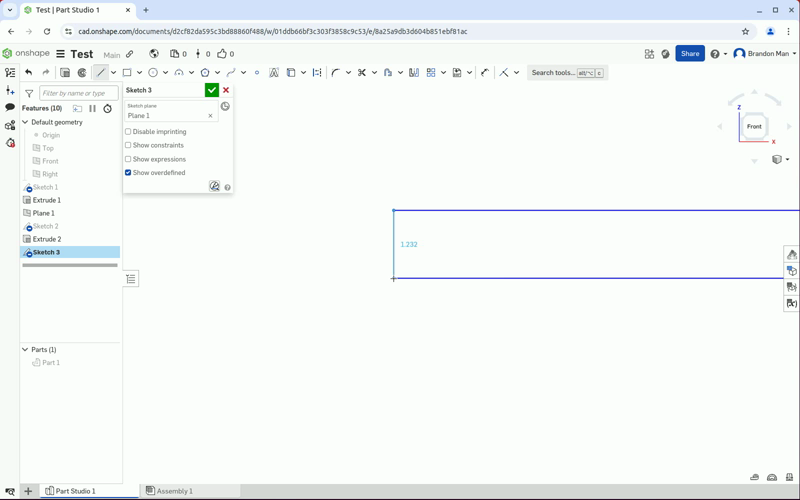
click(393, 278)
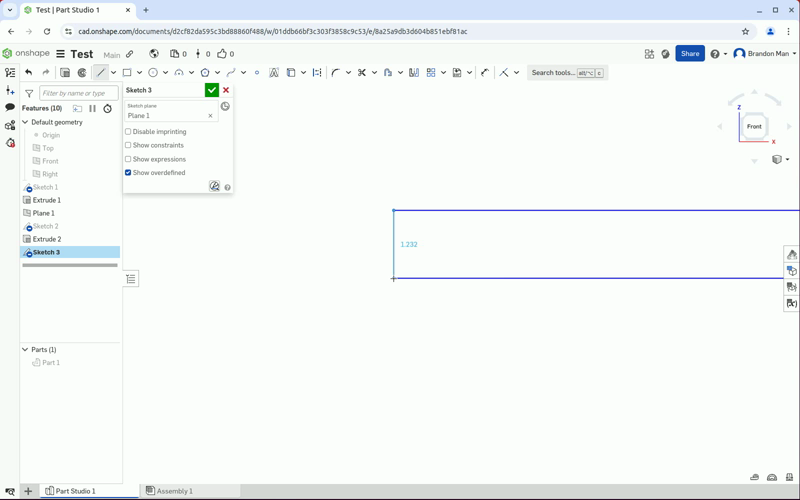
scroll(-6)
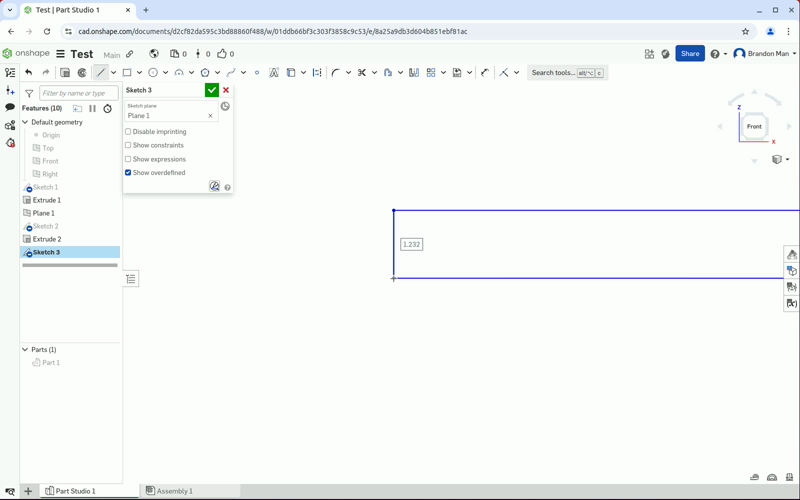
scroll(-6)
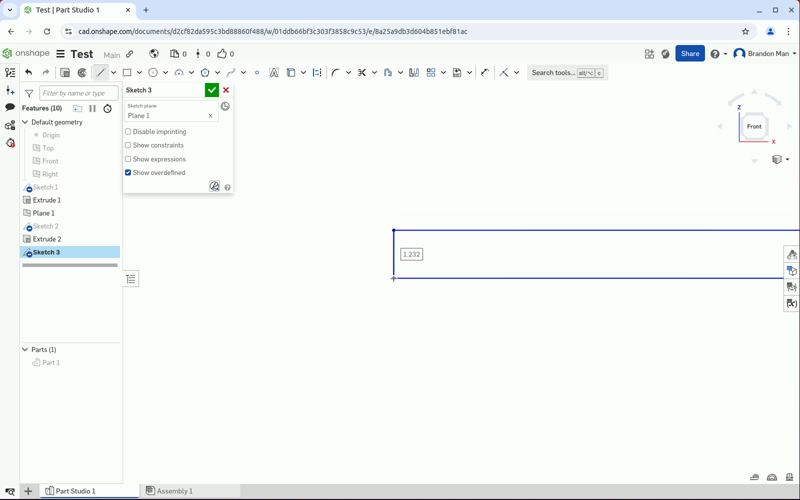
scroll(-6)
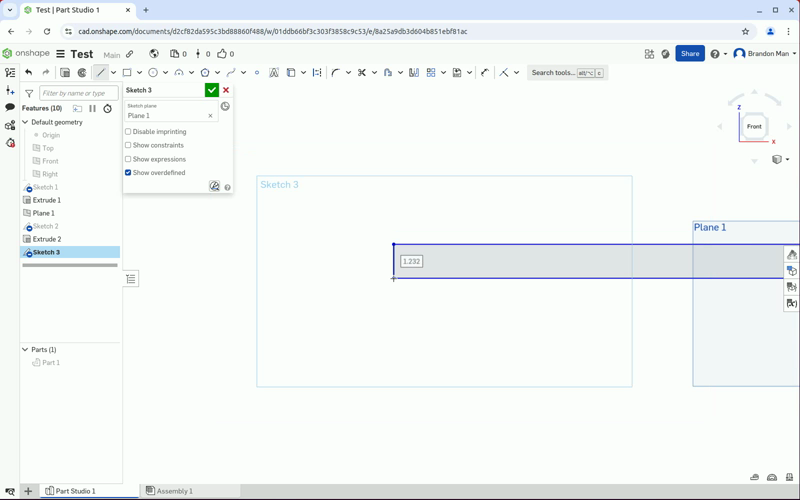
scroll(-6)
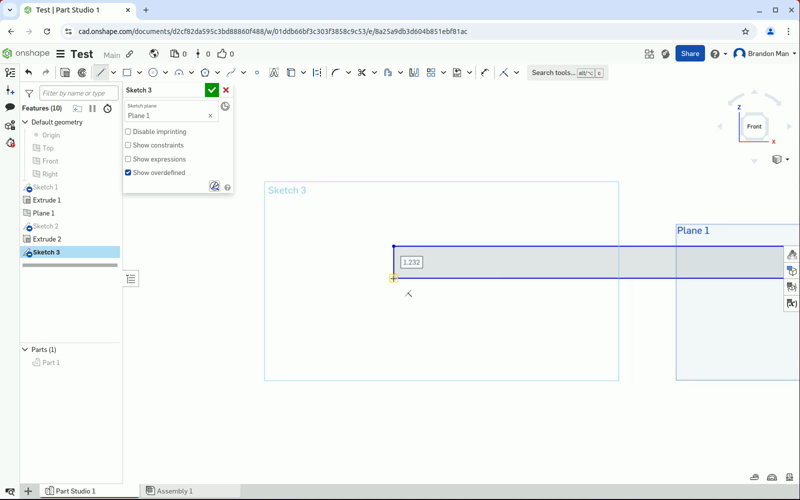
scroll(-6)
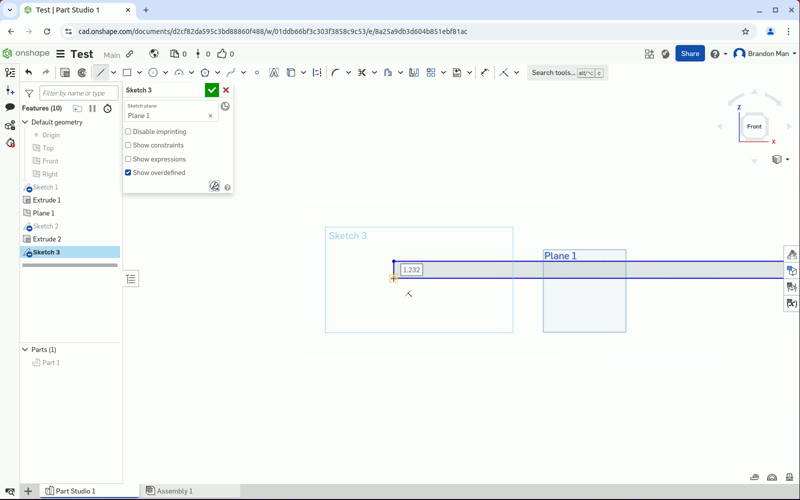
scroll(-6)
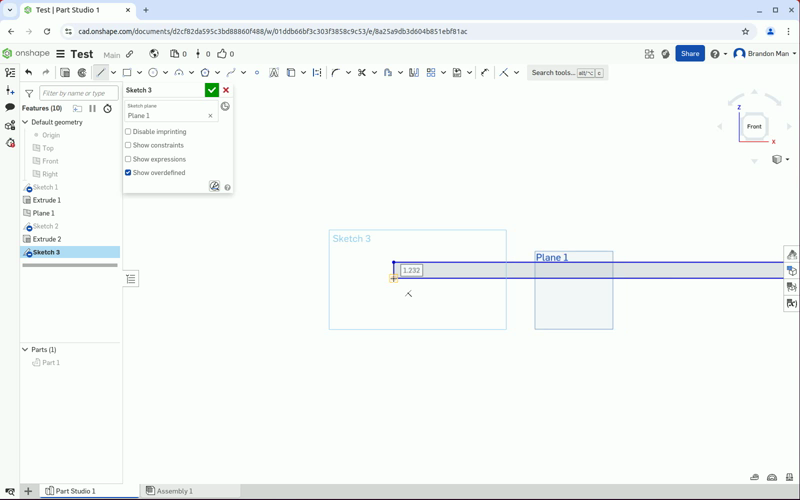
scroll(-6)
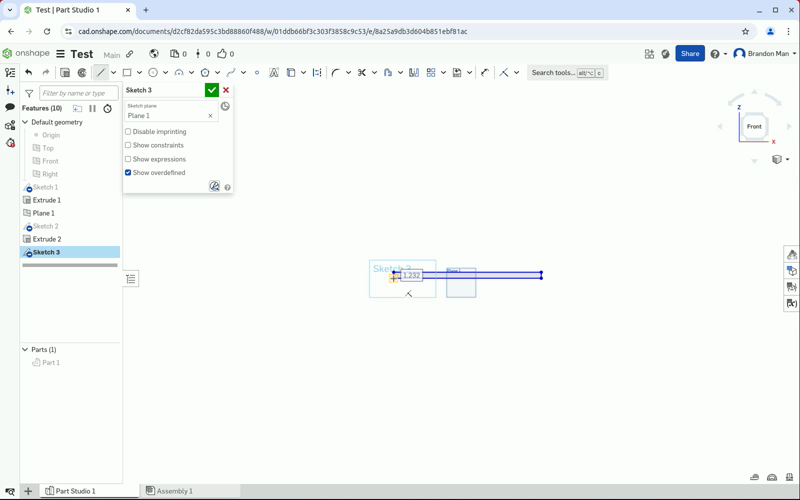
key(esc)
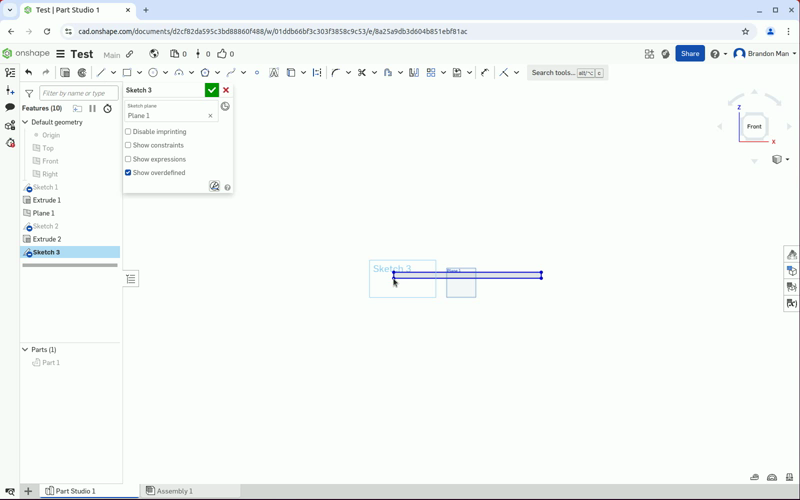
mouse_move(532, 273)
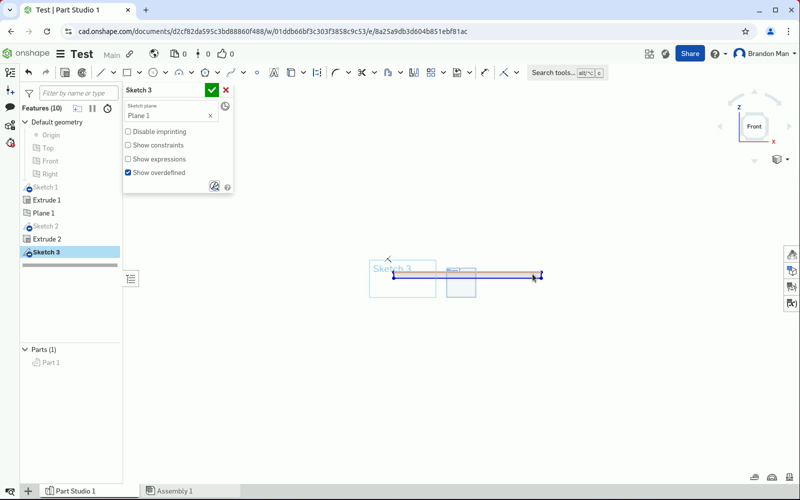
scroll(6)
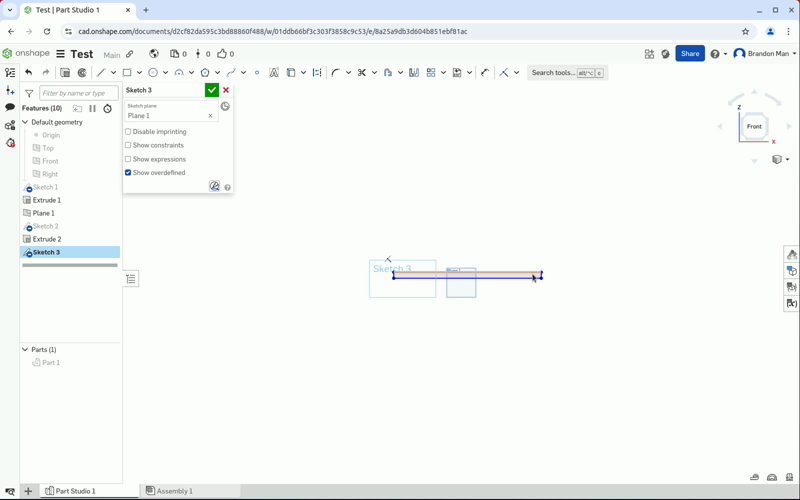
scroll(6)
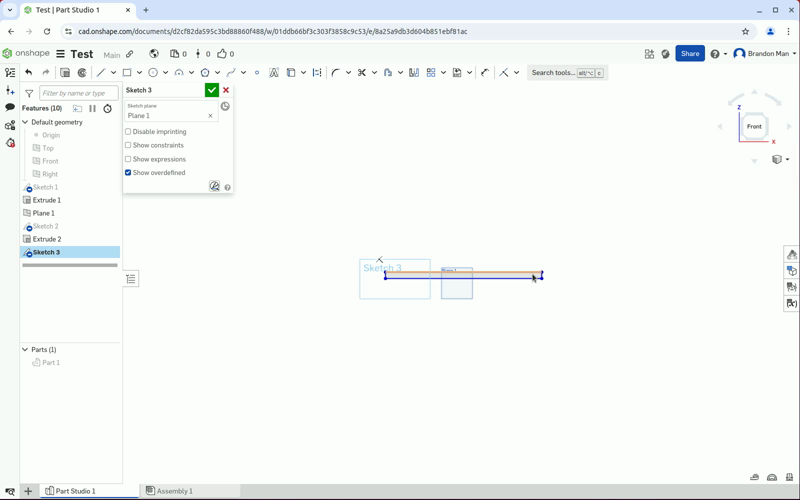
scroll(6)
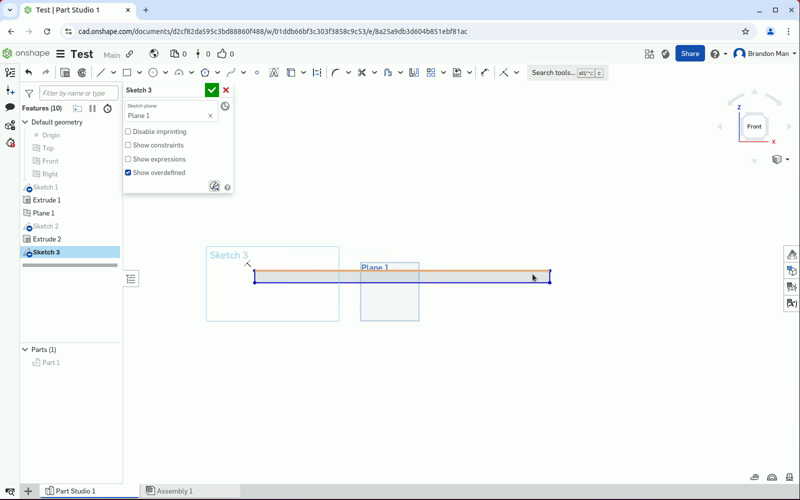
scroll(6)
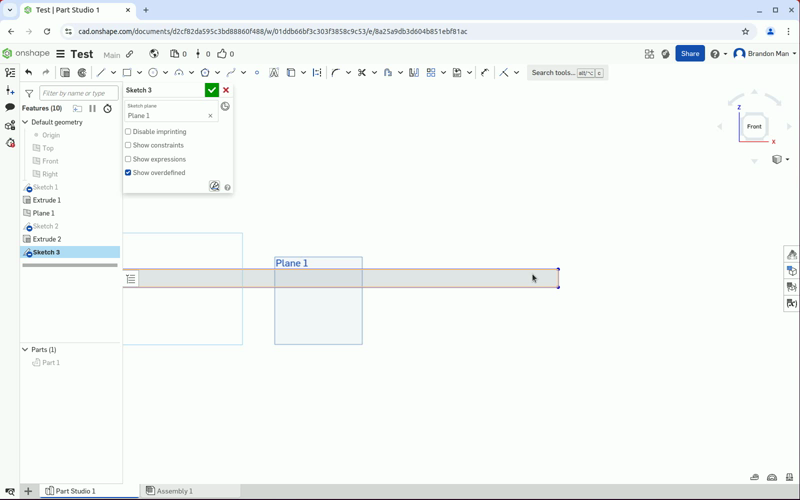
scroll(6)
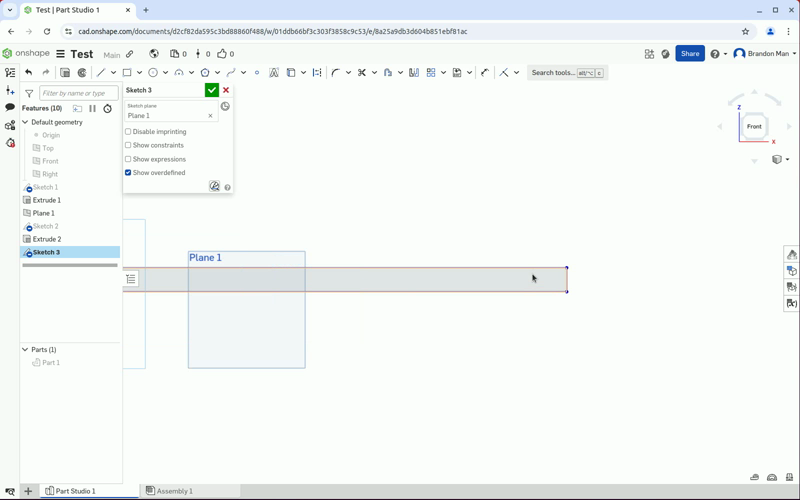
scroll(6)
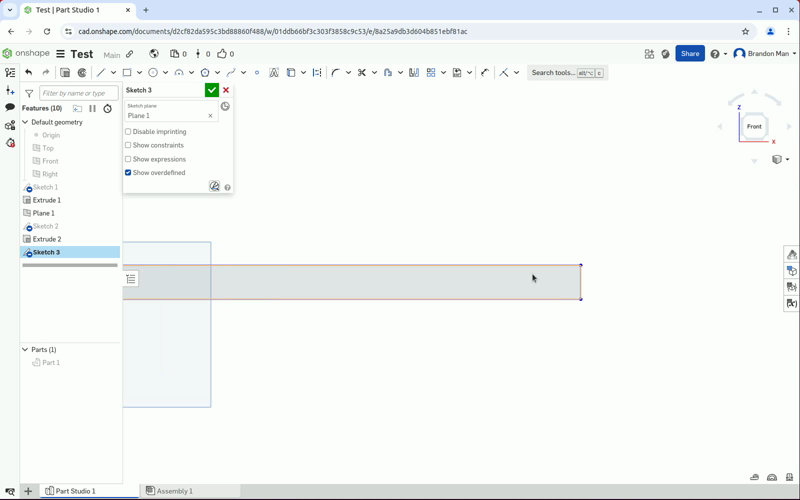
scroll(6)
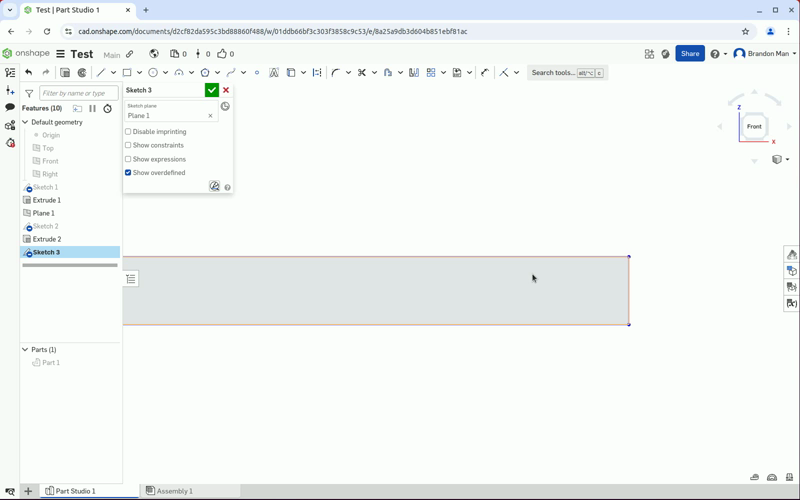
click(532, 273)
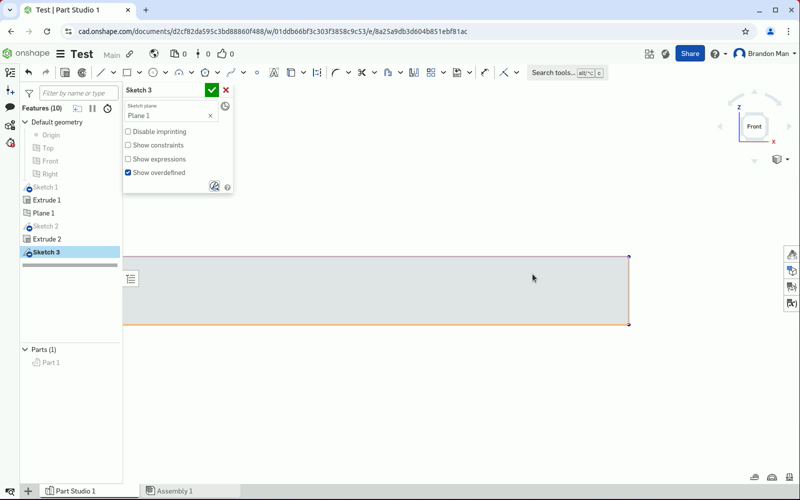
scroll(-6)
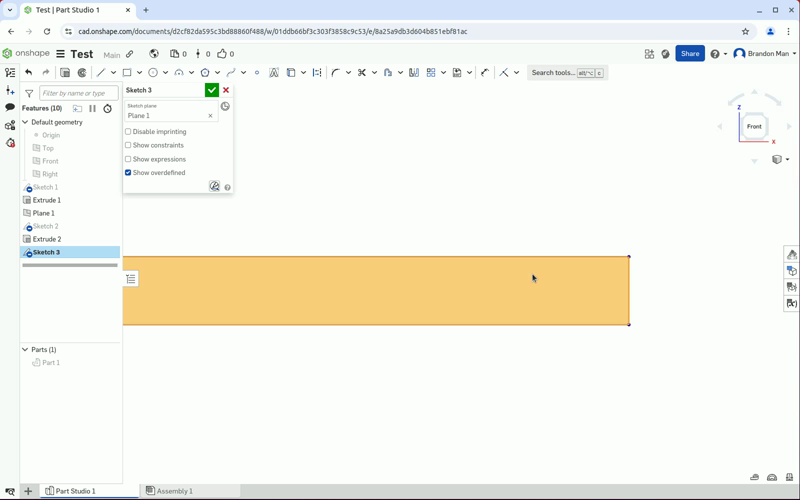
scroll(-6)
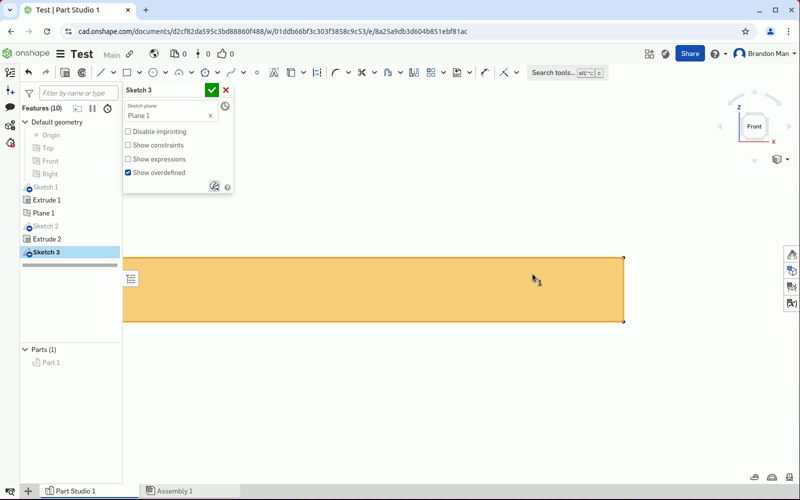
scroll(-6)
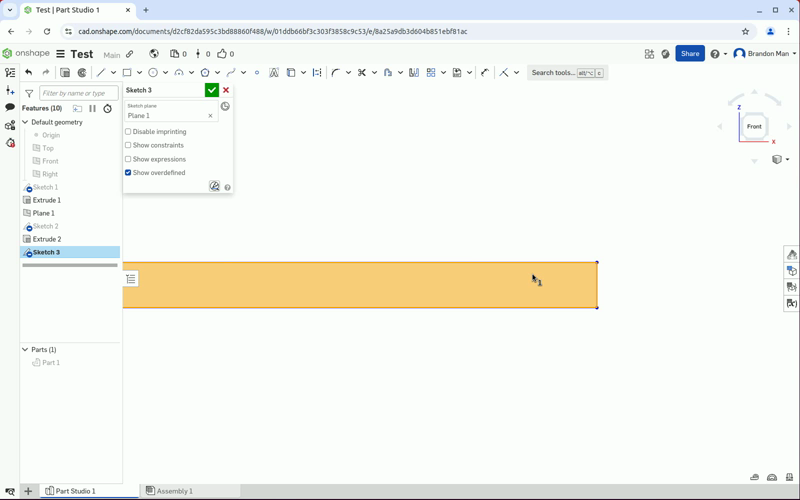
scroll(-6)
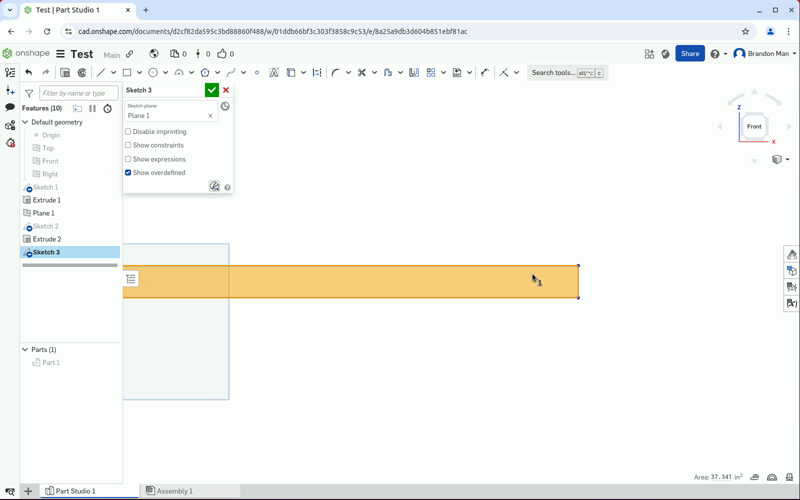
scroll(-6)
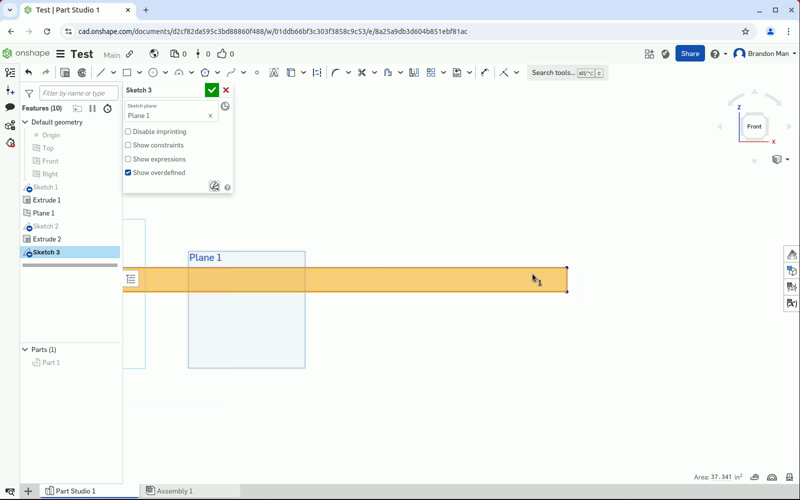
scroll(-6)
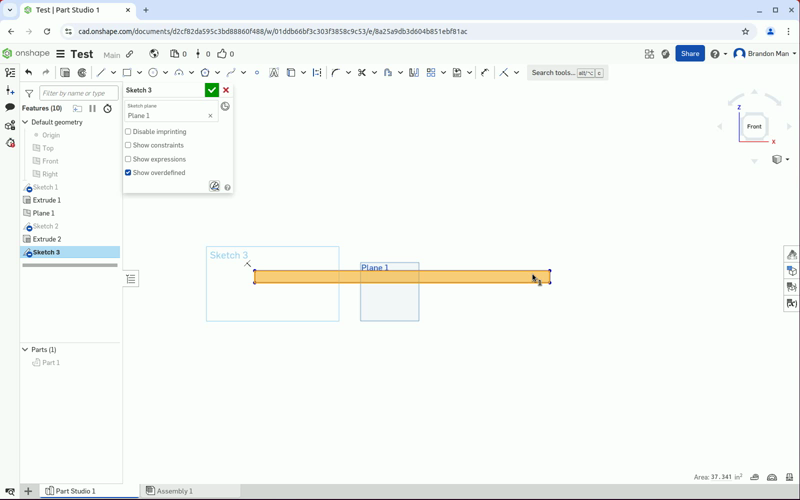
scroll(-6)
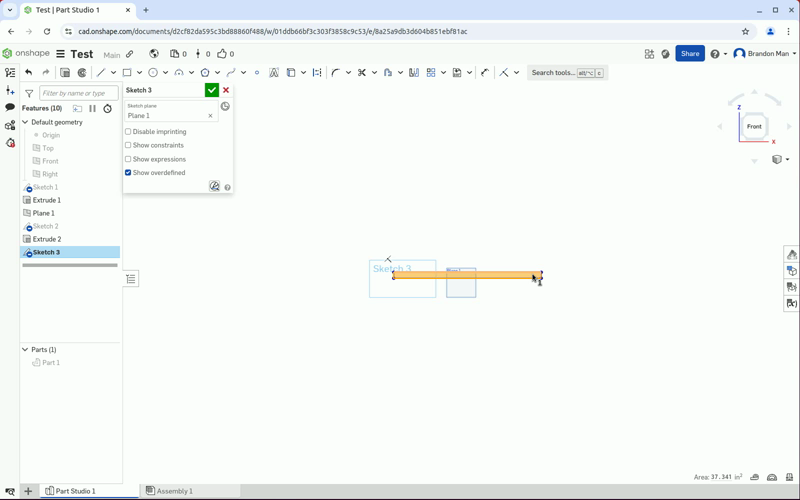
mouse_move(73, 352)
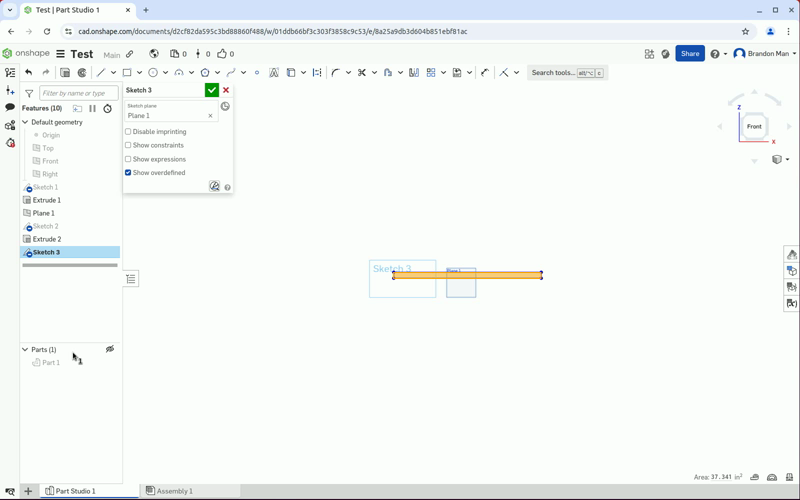
key(shift+y)
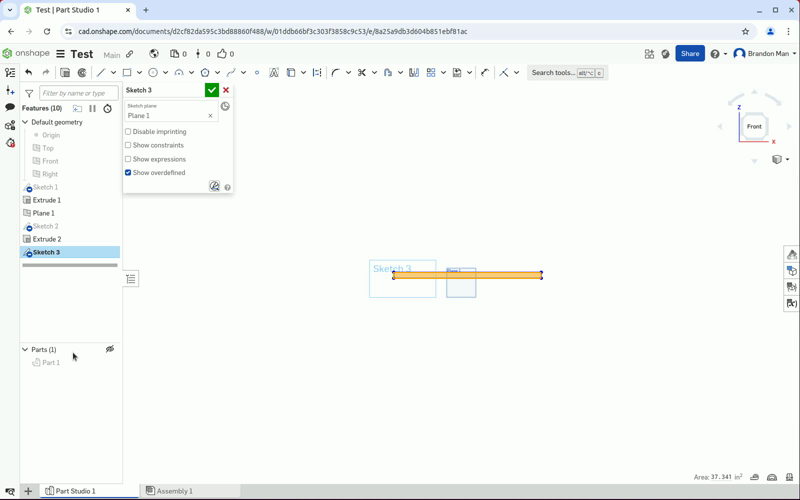
key(shift+e)
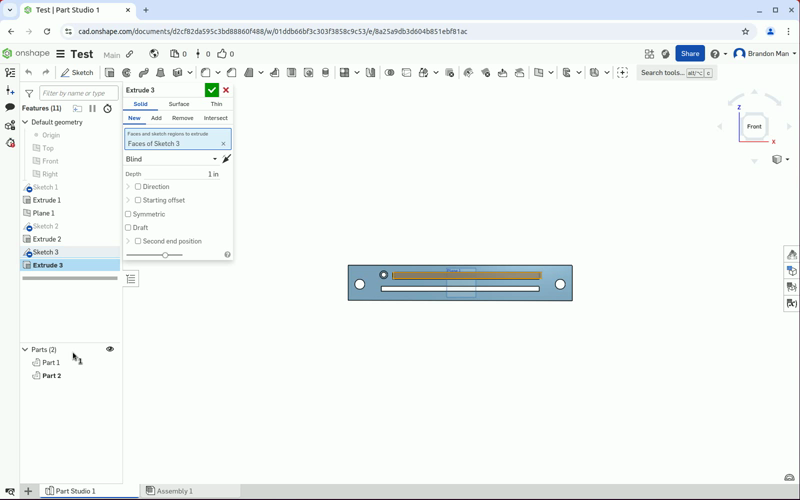
mouse_move(143, 106)
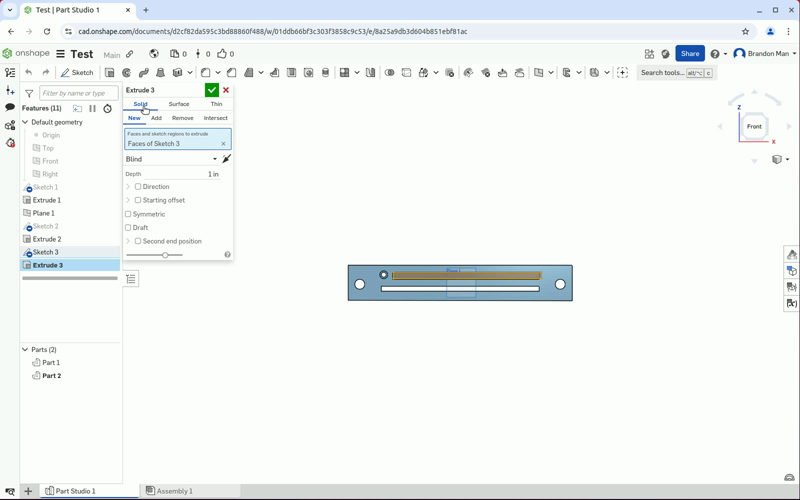
click(143, 106)
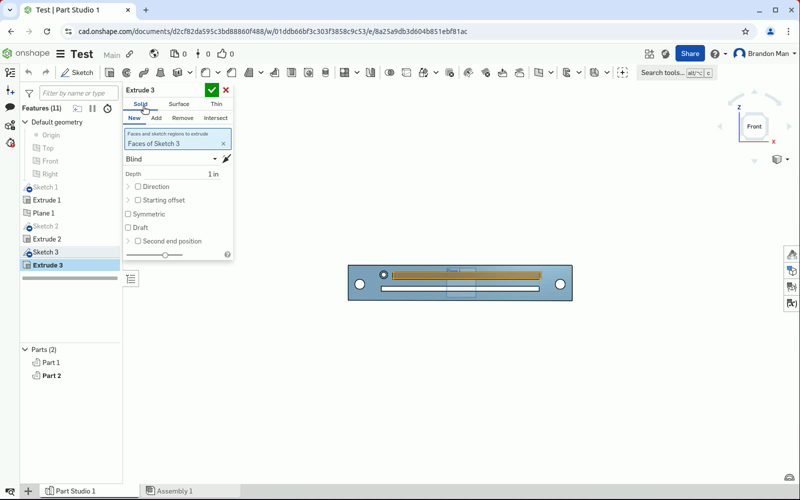
mouse_move(186, 120)
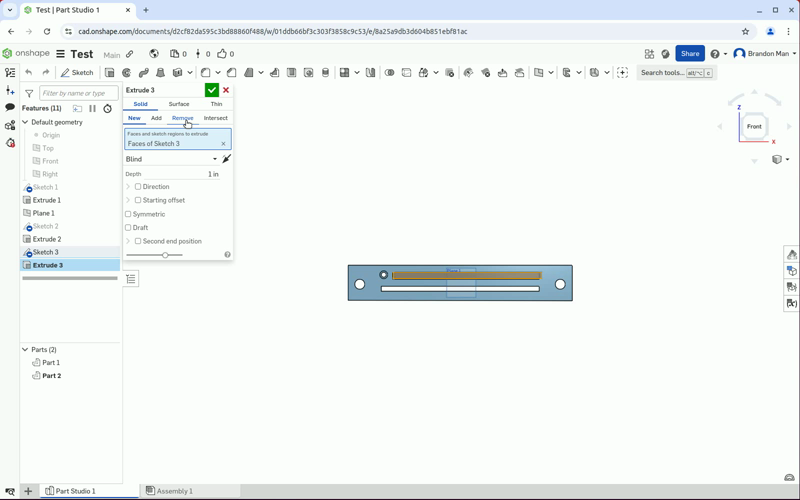
click(186, 120)
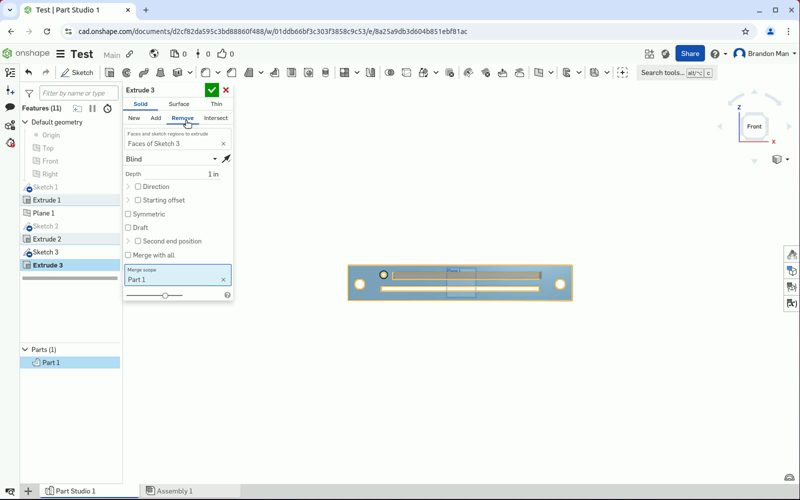
key(tab, 4)
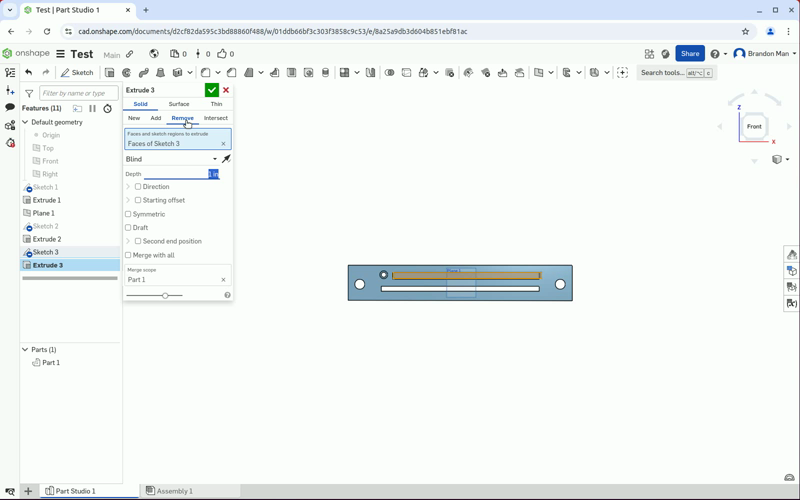
text(0.241)
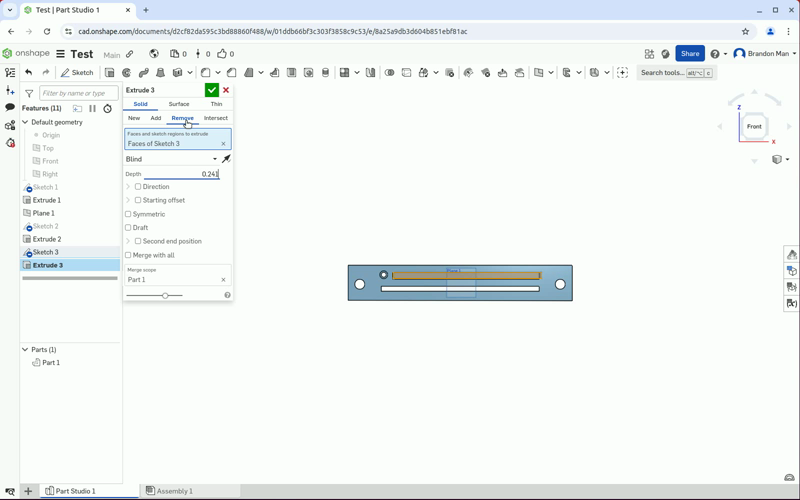
key(tab, 6)
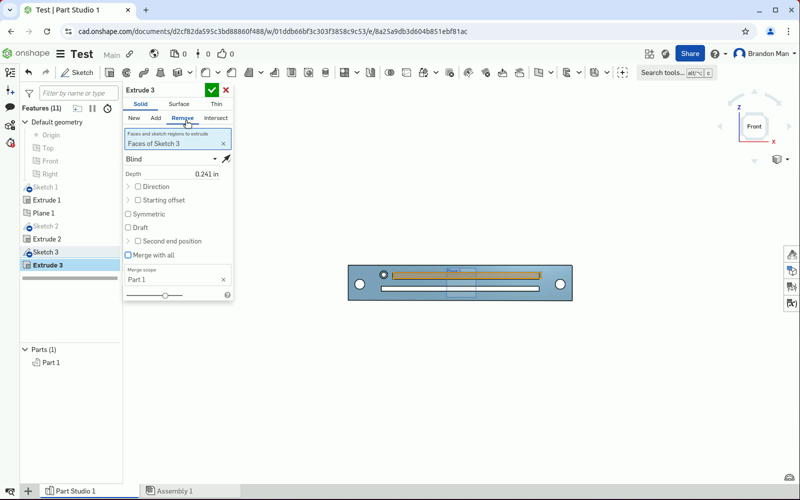
key(space)
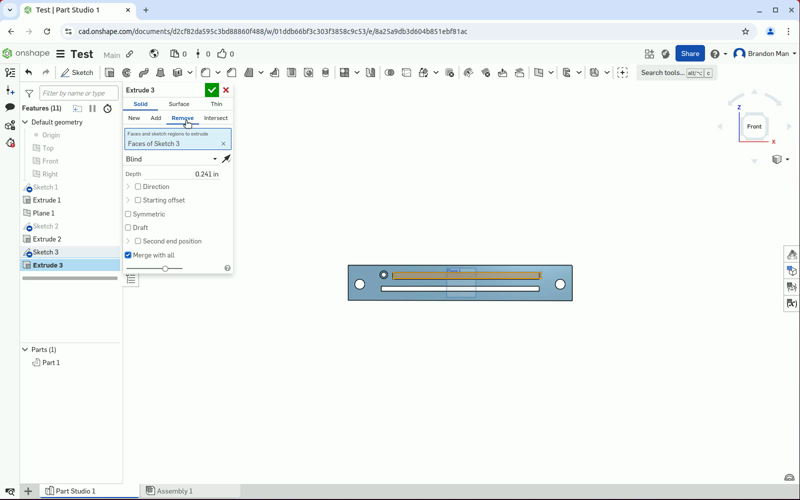
key(enter)
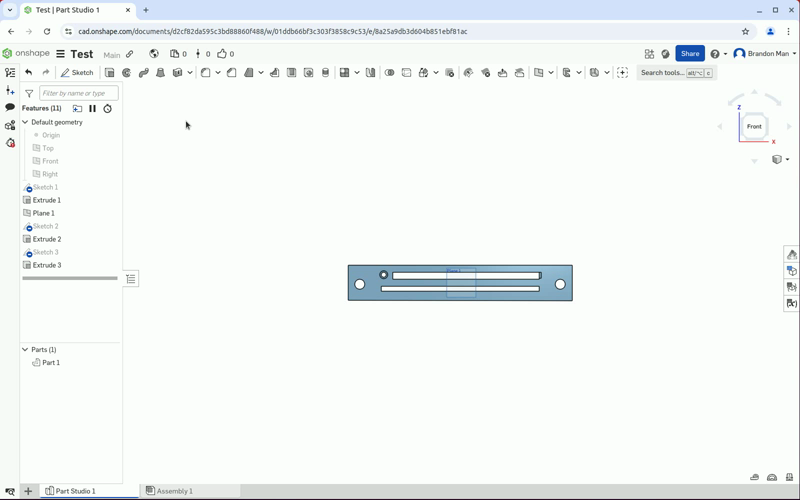
key(shift+h)
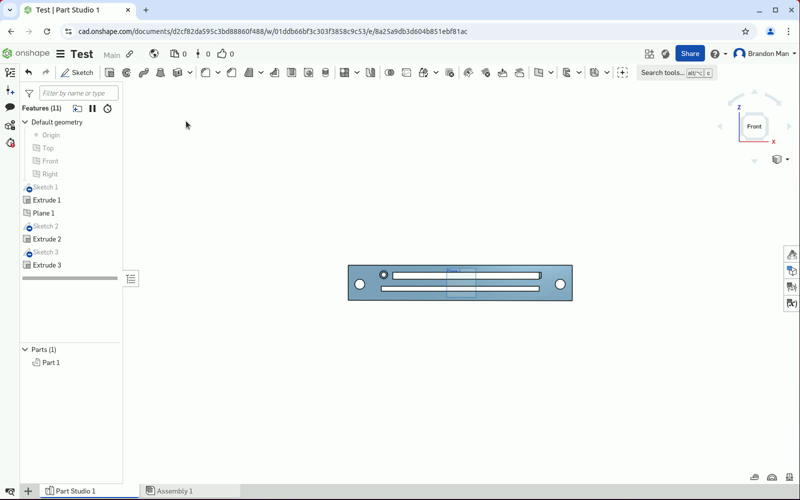
key(shift+h)
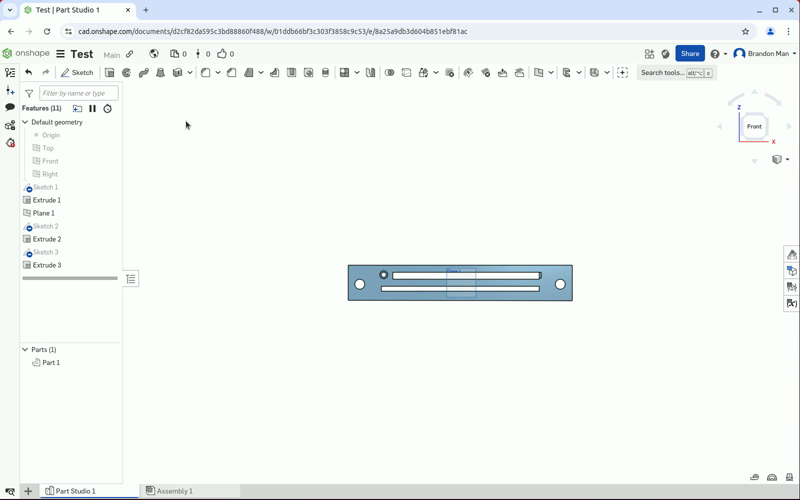
mouse_move(73, 189)
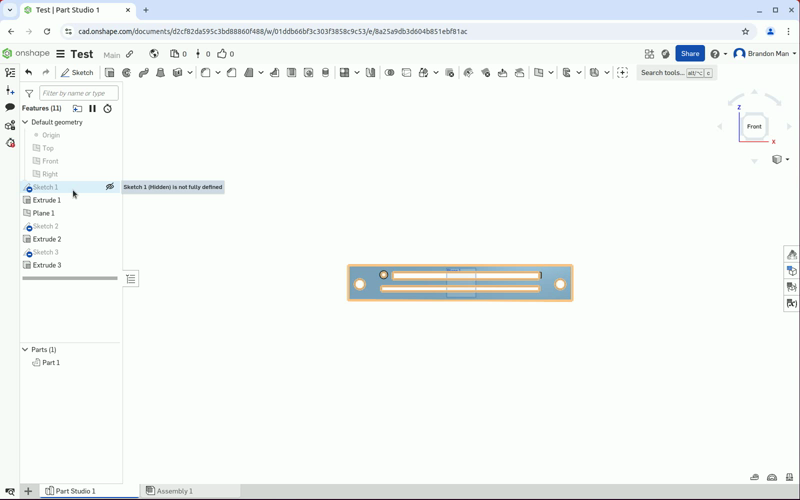
click(73, 189)
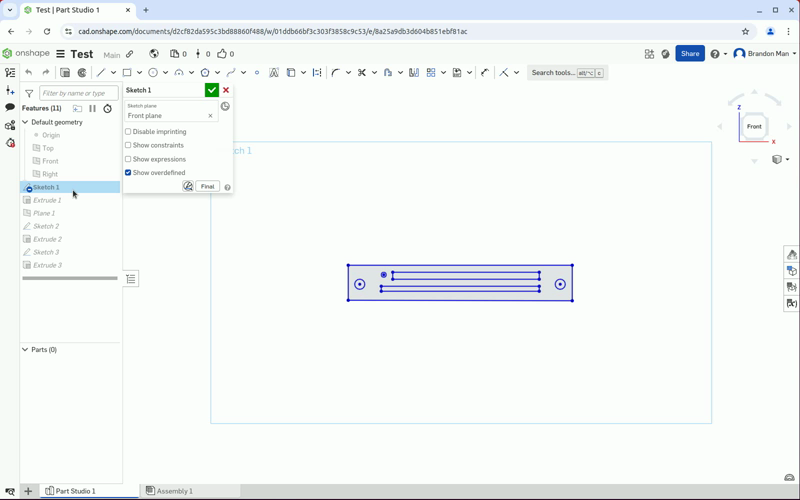
mouse_move(229, 92)
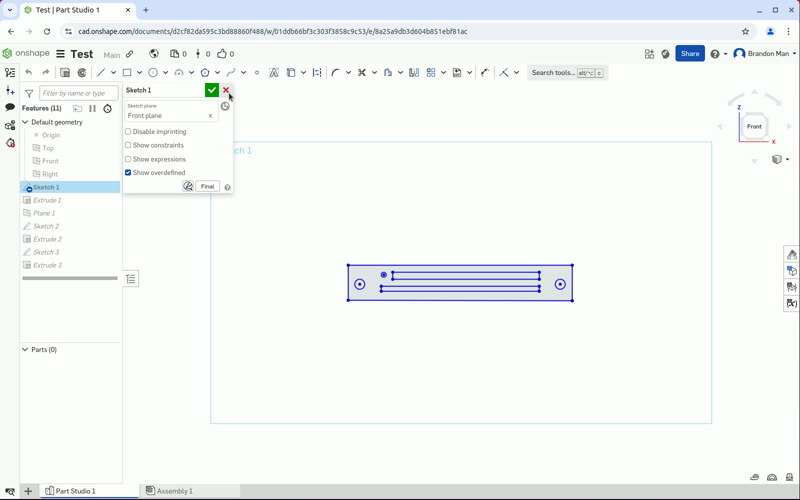
click(229, 92)
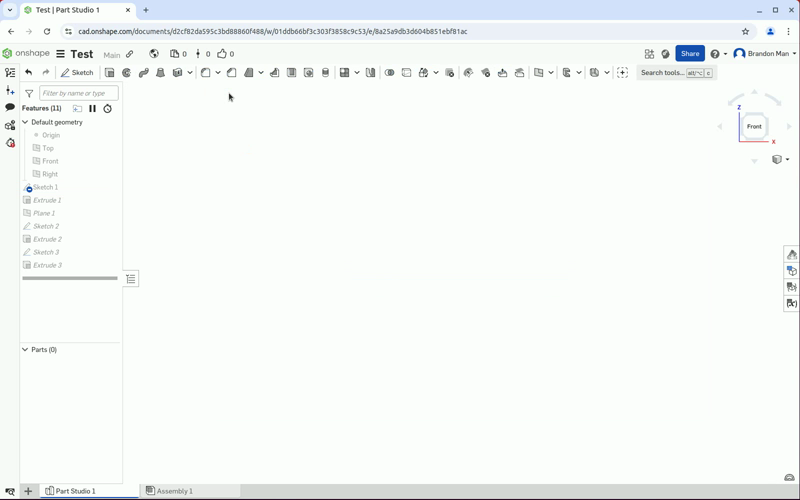
key(shift+s)
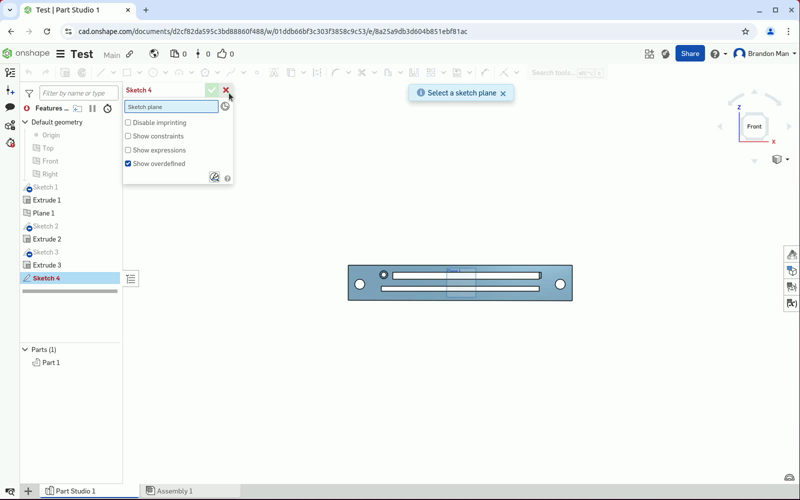
mouse_move(73, 215)
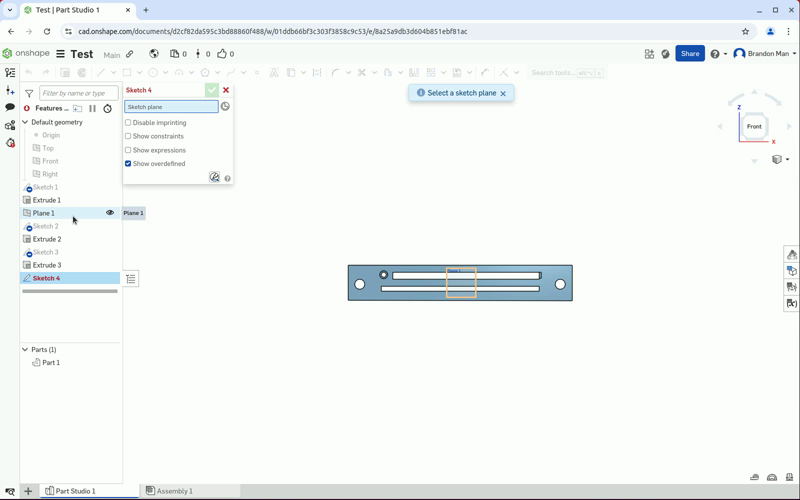
click(73, 215)
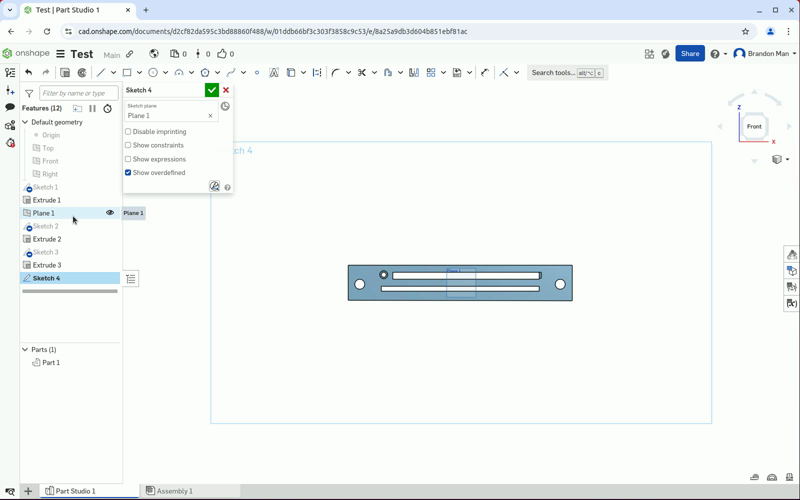
mouse_move(73, 352)
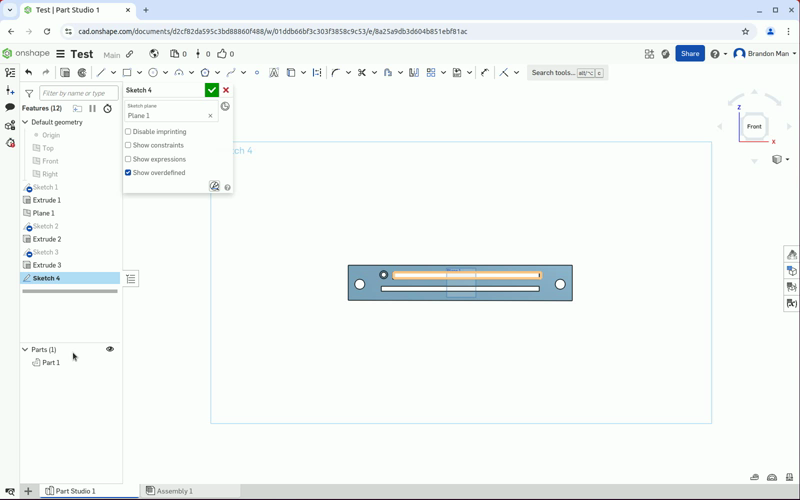
key(y)
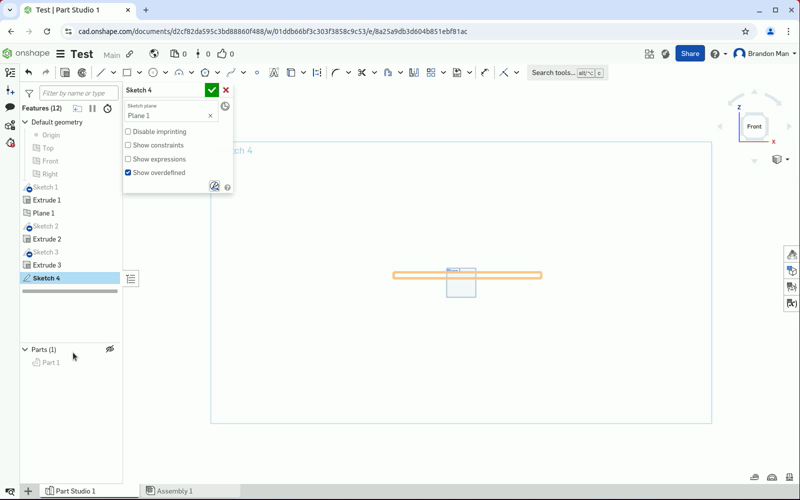
key(l)
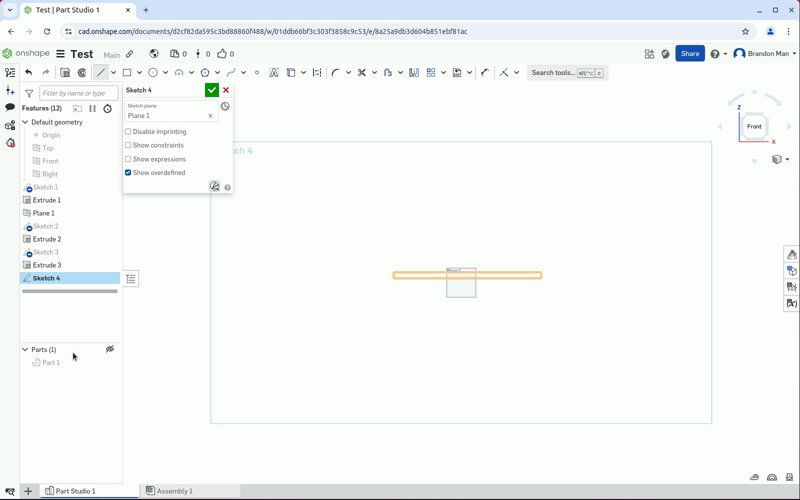
key_down(shift)
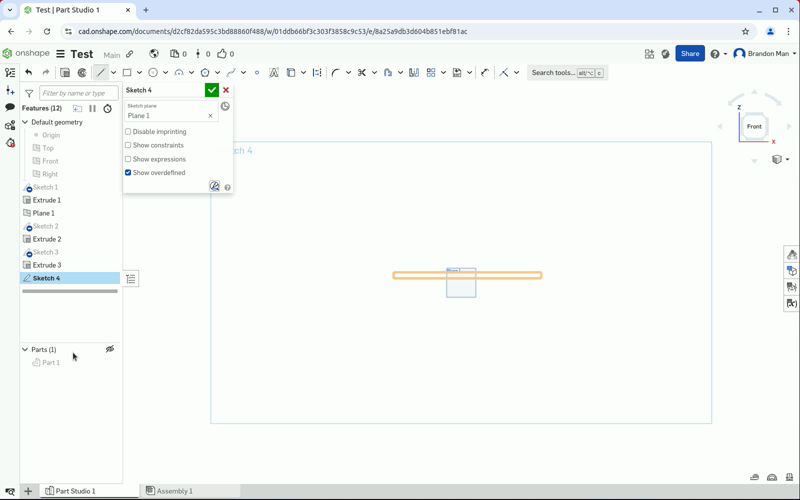
mouse_move(379, 292)
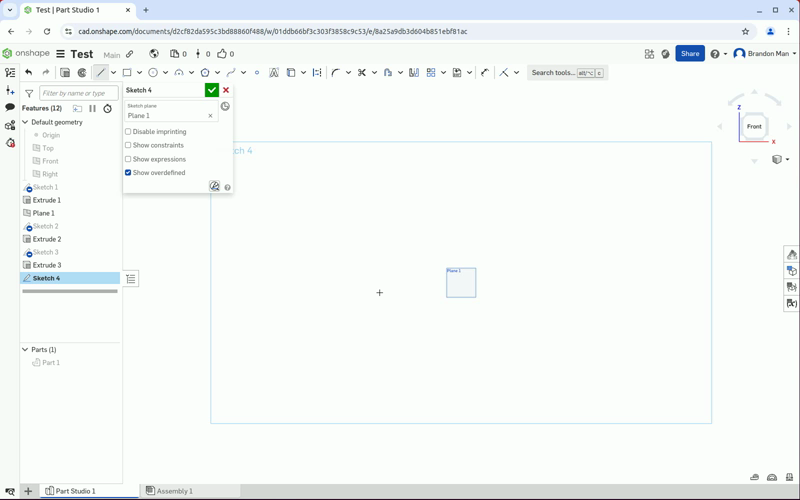
click(379, 292)
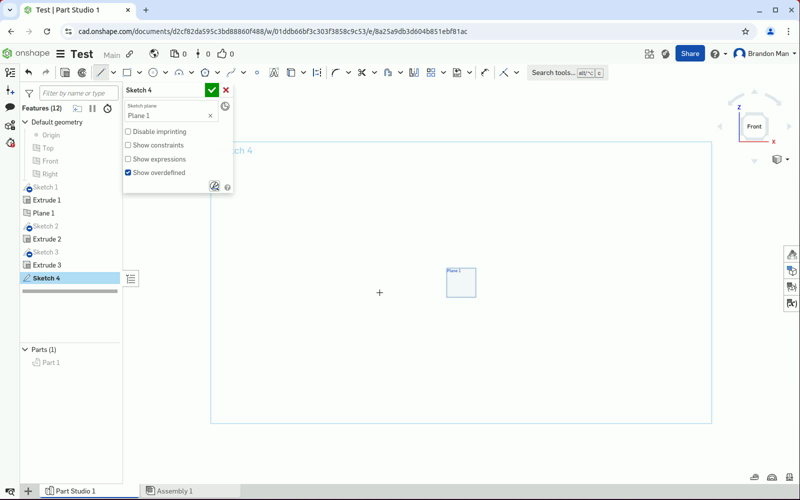
key_up(shift)
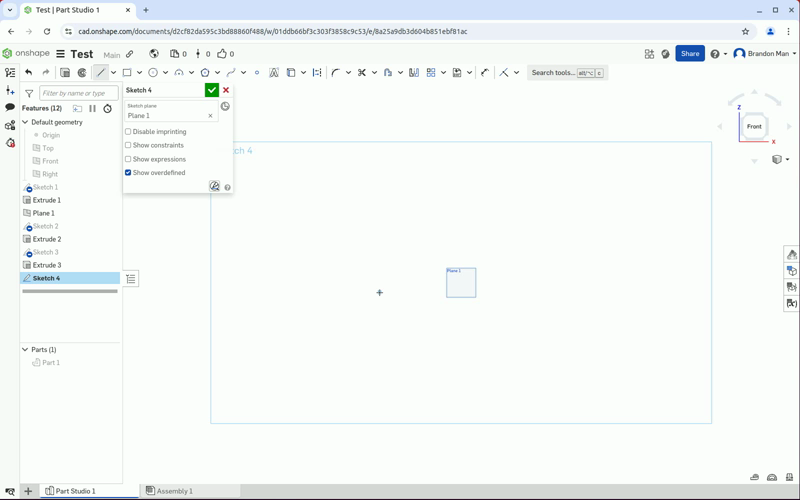
key_down(shift)
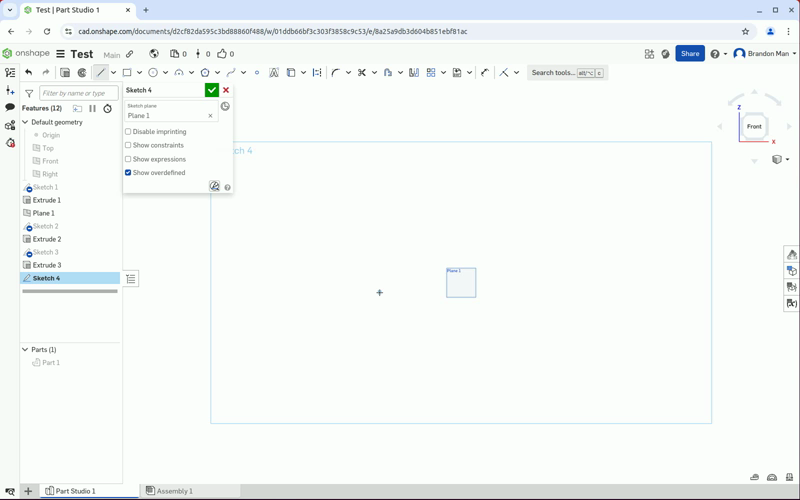
mouse_move(540, 292)
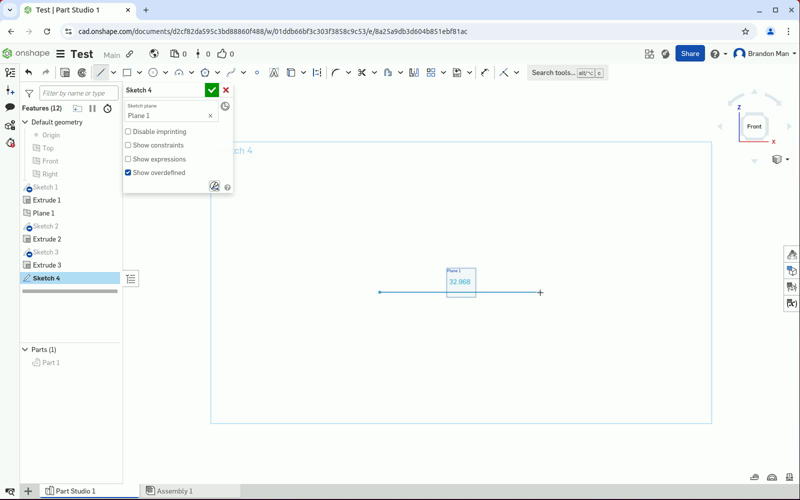
click(540, 292)
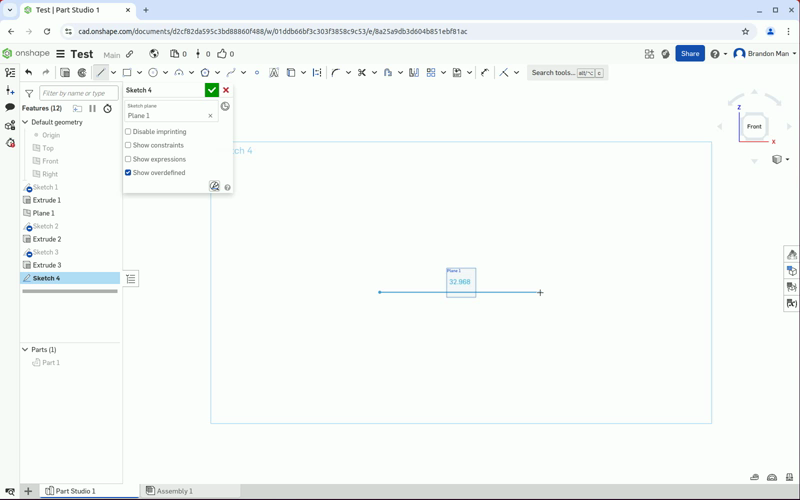
key_up(shift)
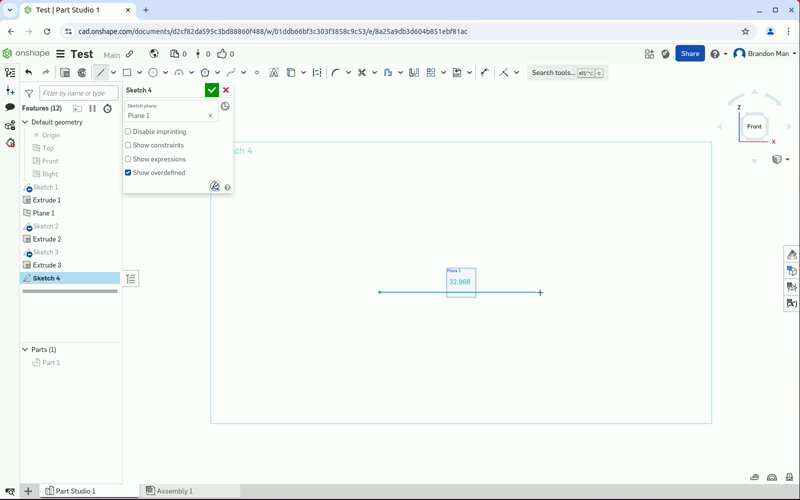
key_down(shift)
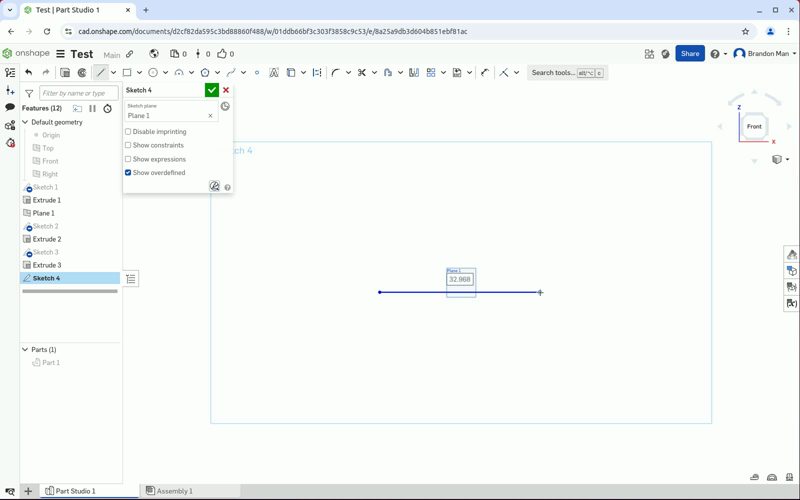
mouse_move(570, 292)
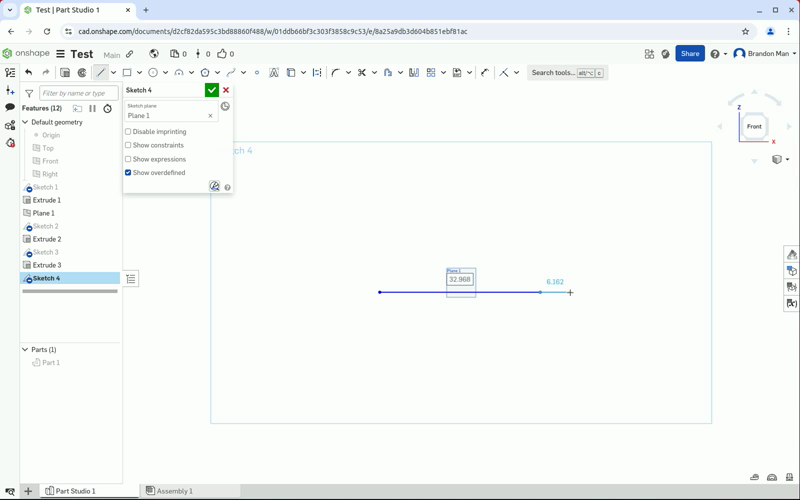
mouse_move(540, 285)
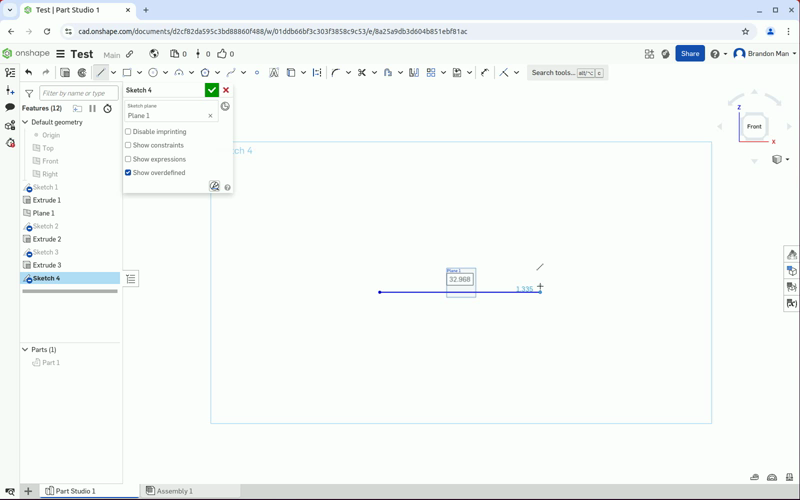
scroll(6)
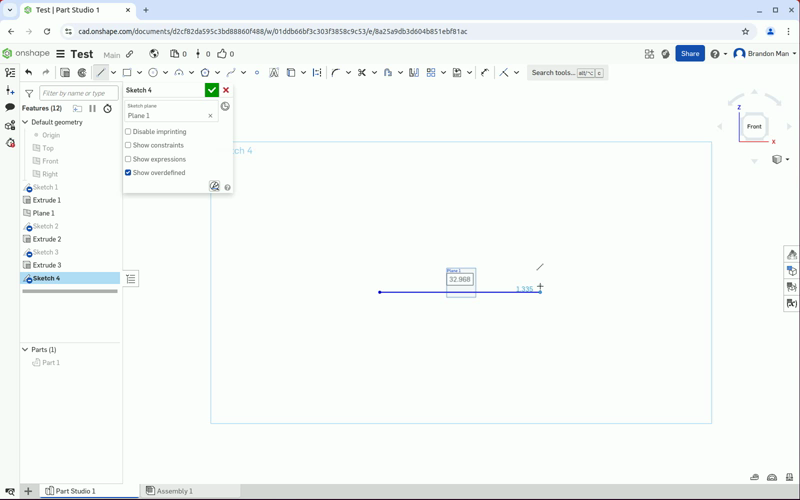
scroll(6)
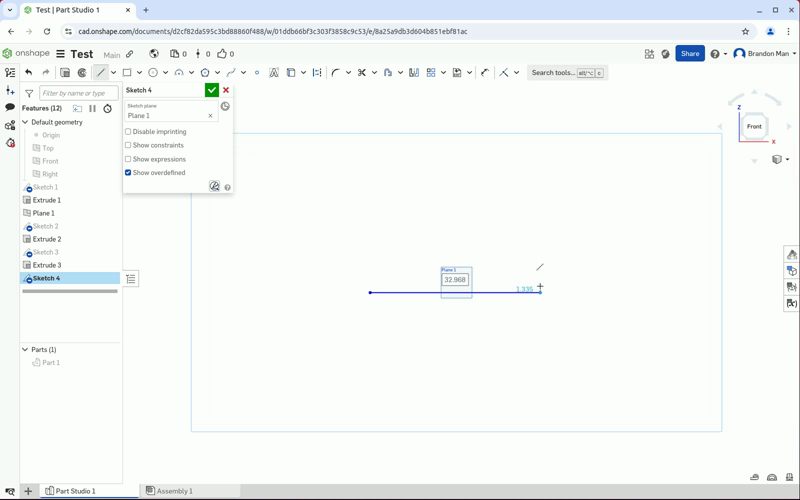
scroll(6)
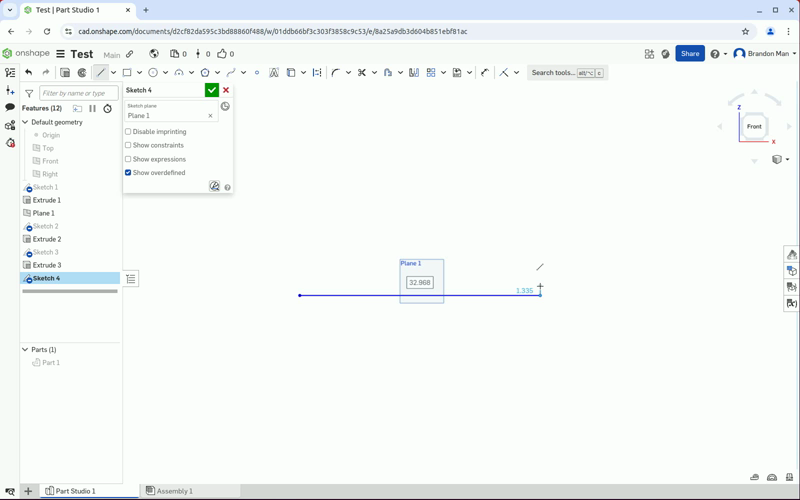
scroll(6)
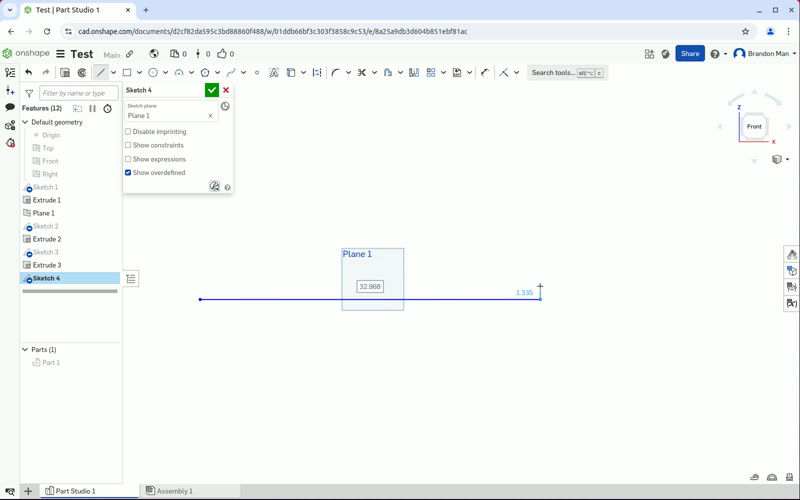
scroll(6)
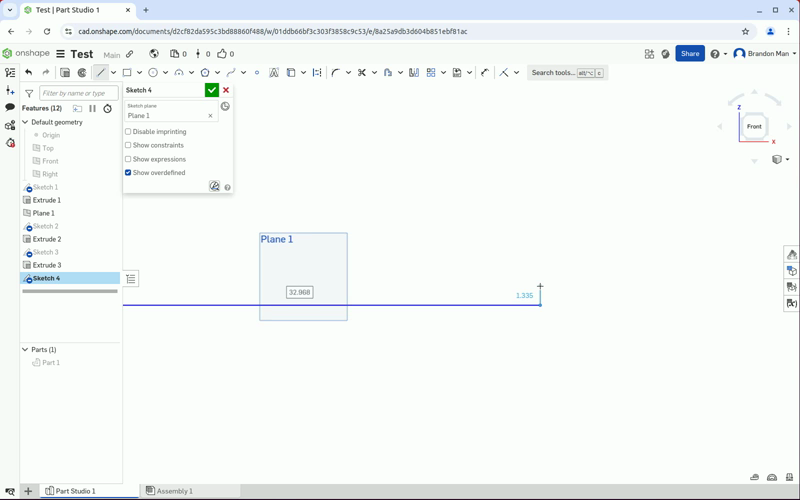
scroll(6)
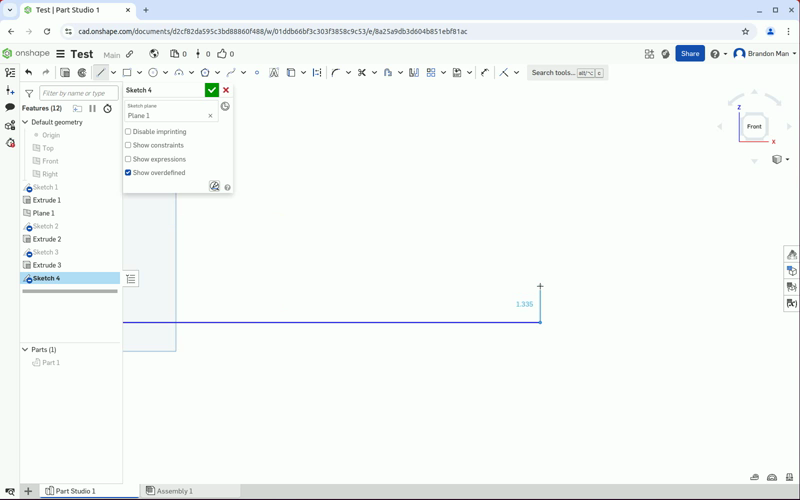
scroll(6)
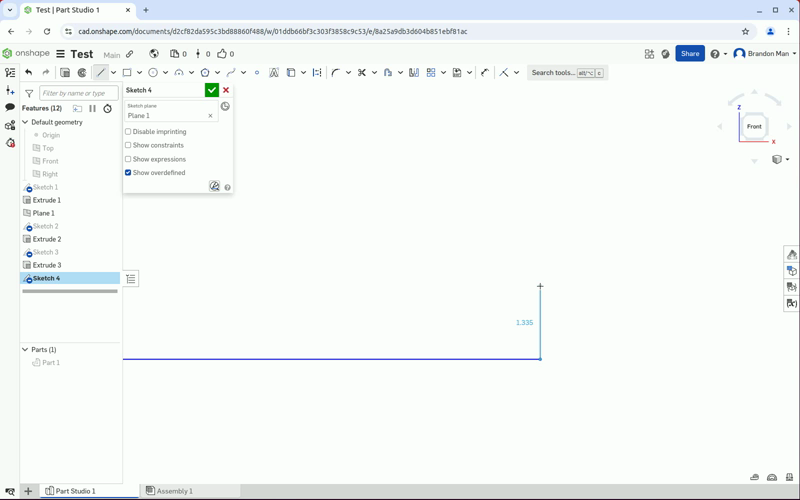
click(540, 285)
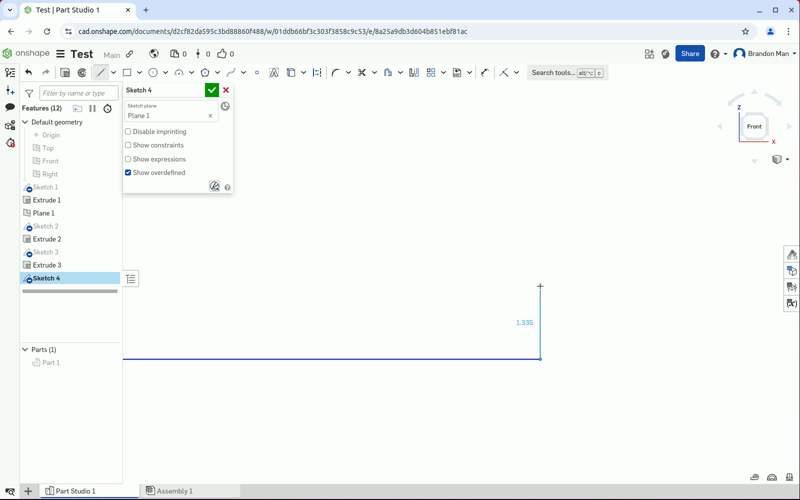
scroll(-6)
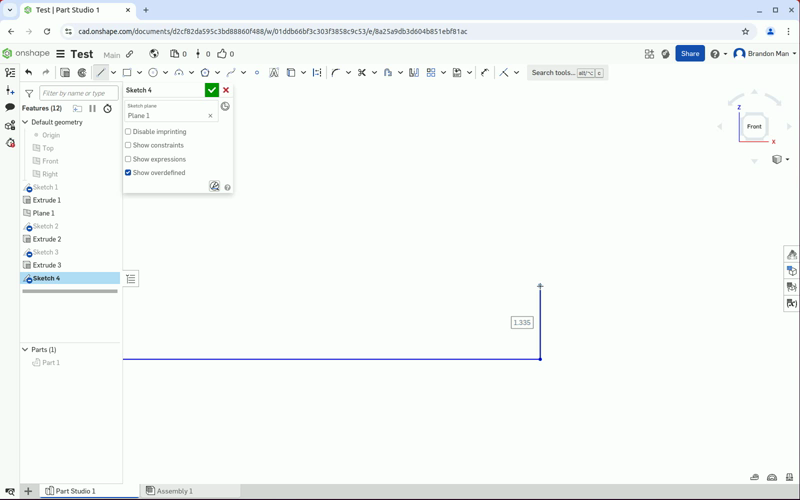
scroll(-6)
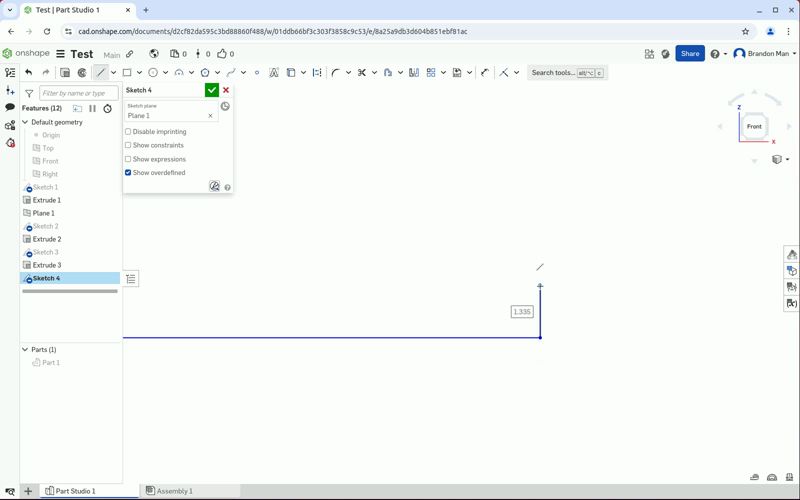
scroll(-6)
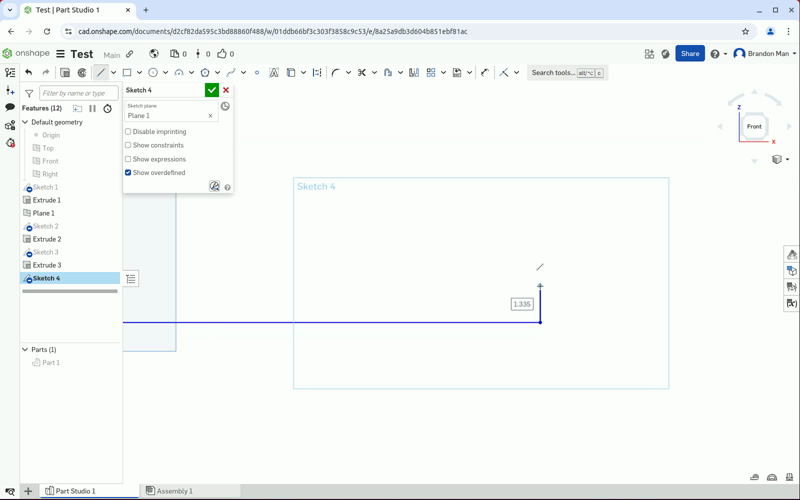
scroll(-6)
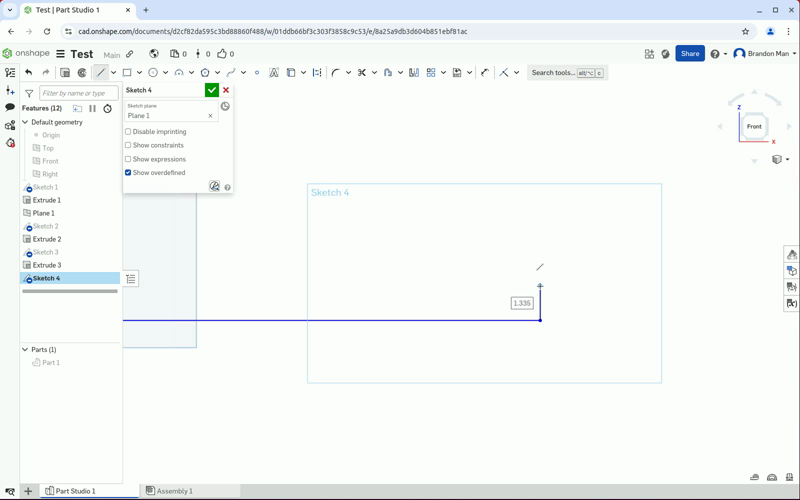
scroll(-6)
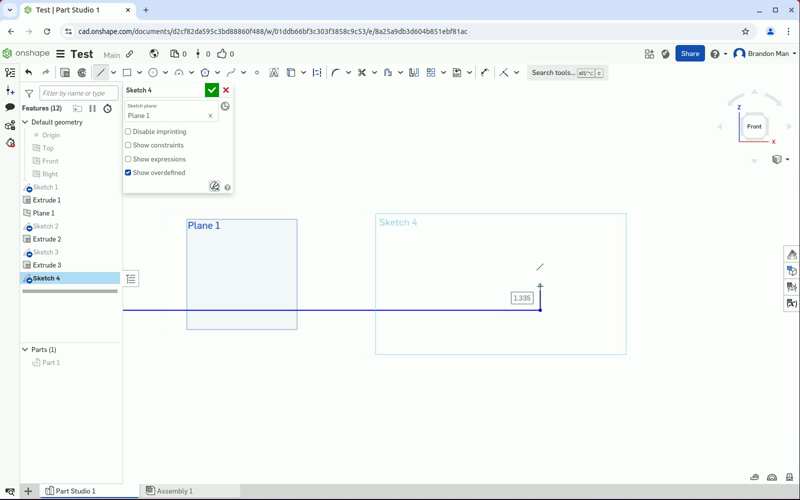
scroll(-6)
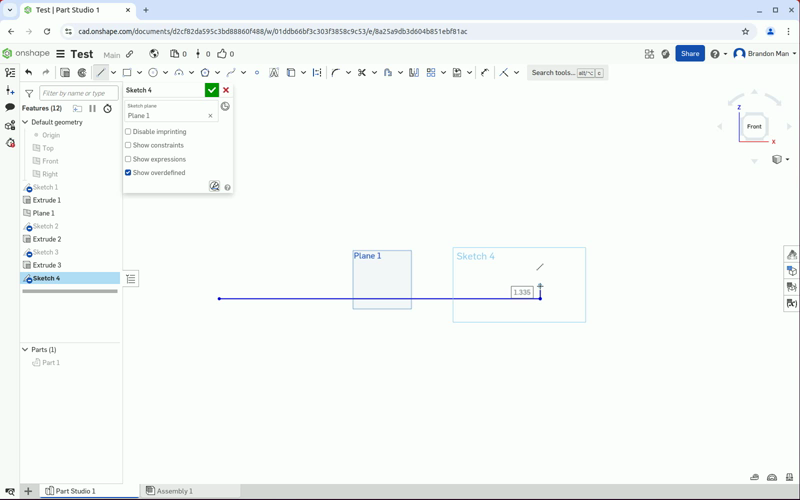
scroll(-6)
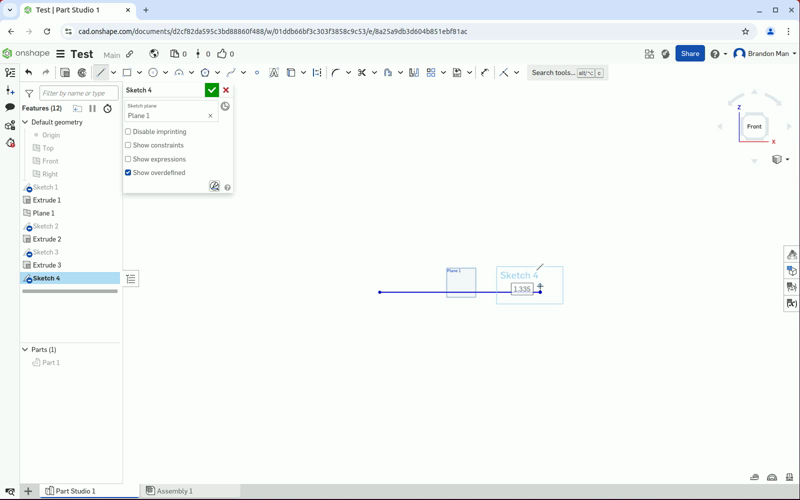
key_up(shift)
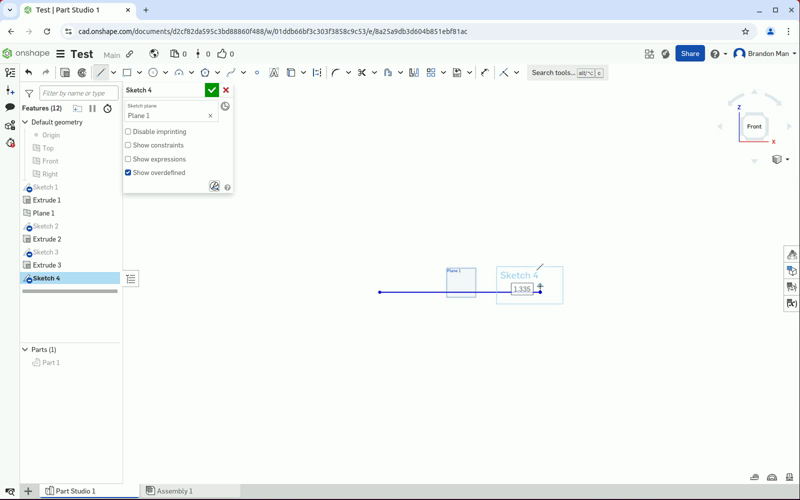
key_down(shift)
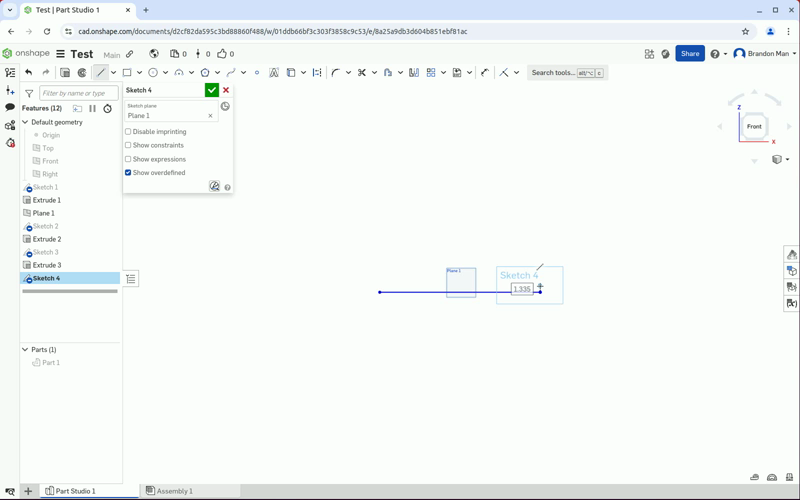
mouse_move(379, 285)
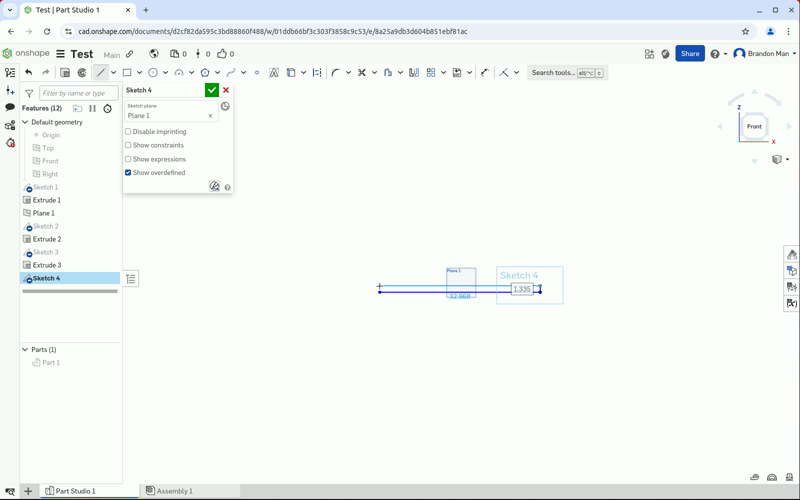
click(379, 285)
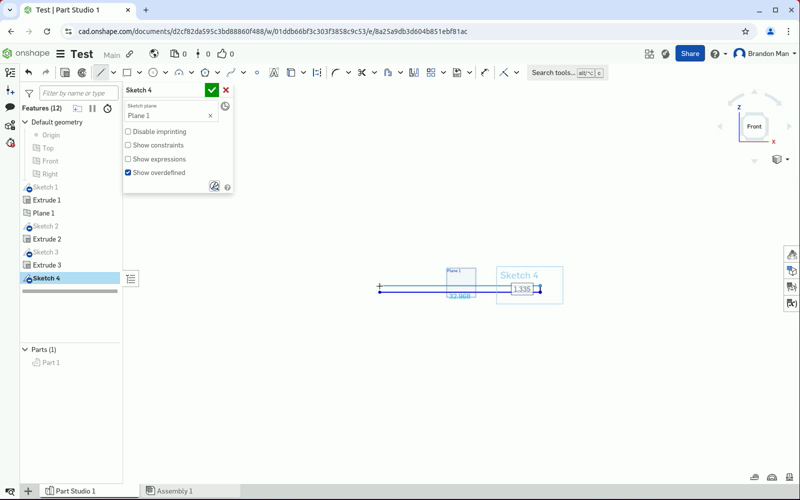
key_up(shift)
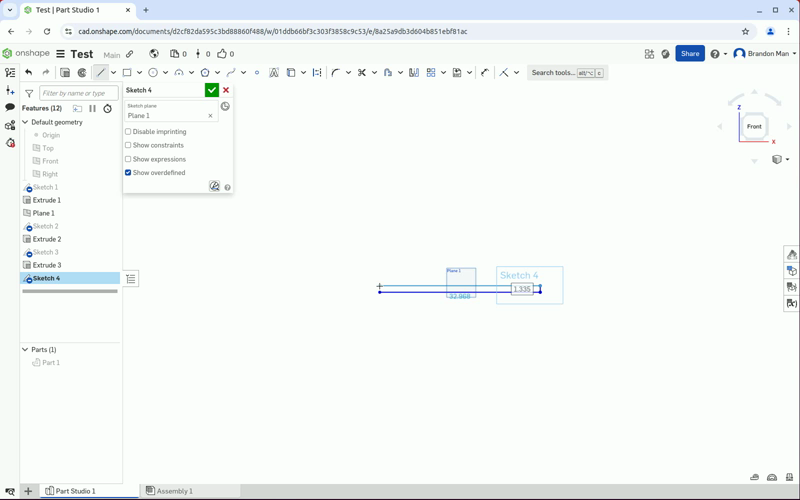
mouse_move(409, 285)
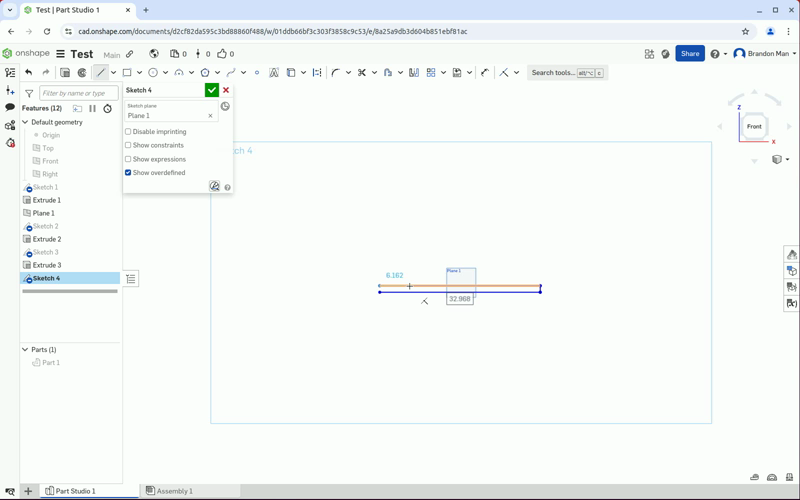
key_down(shift)
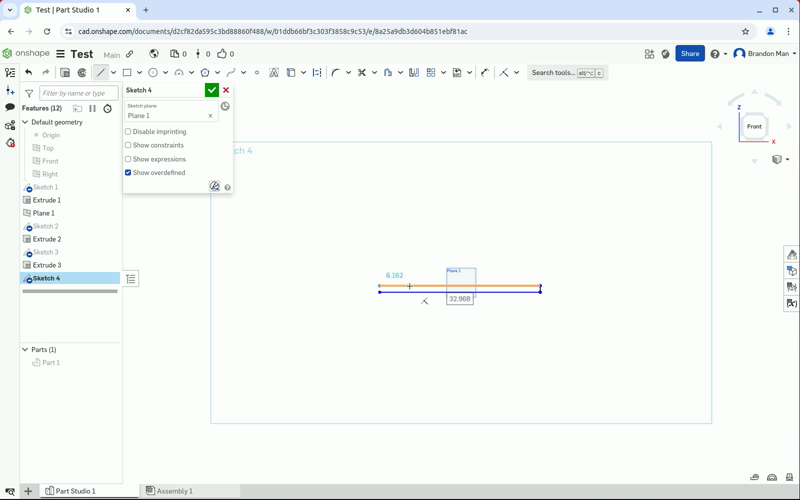
mouse_move(379, 292)
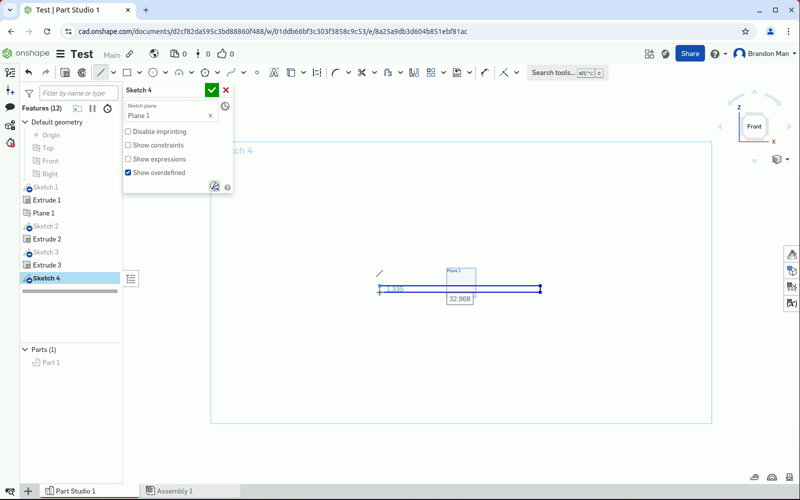
scroll(6)
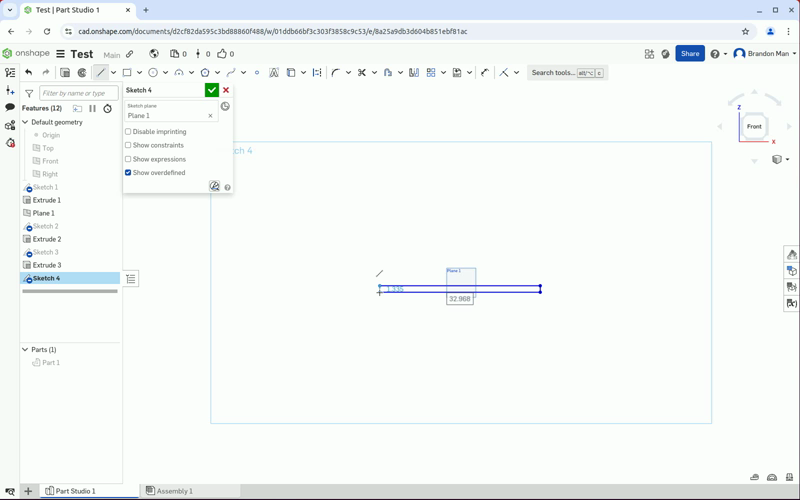
scroll(6)
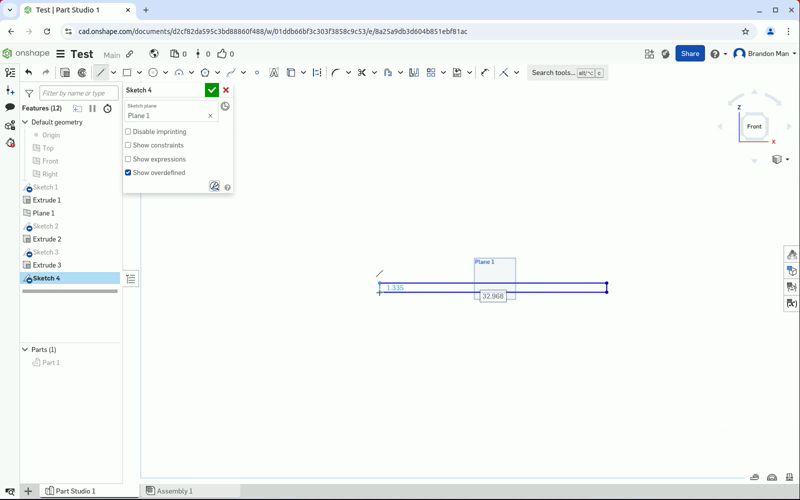
scroll(6)
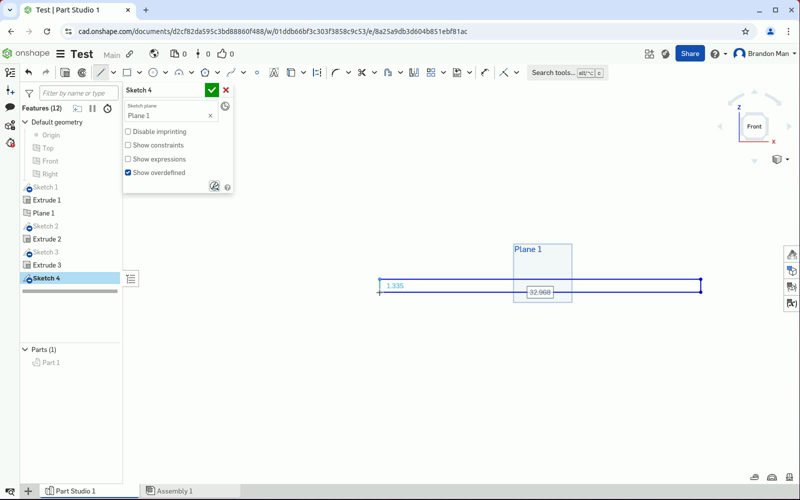
scroll(6)
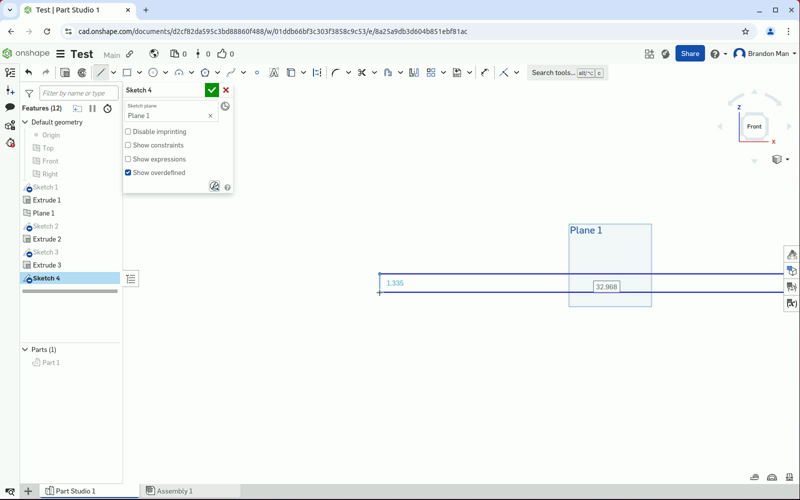
scroll(6)
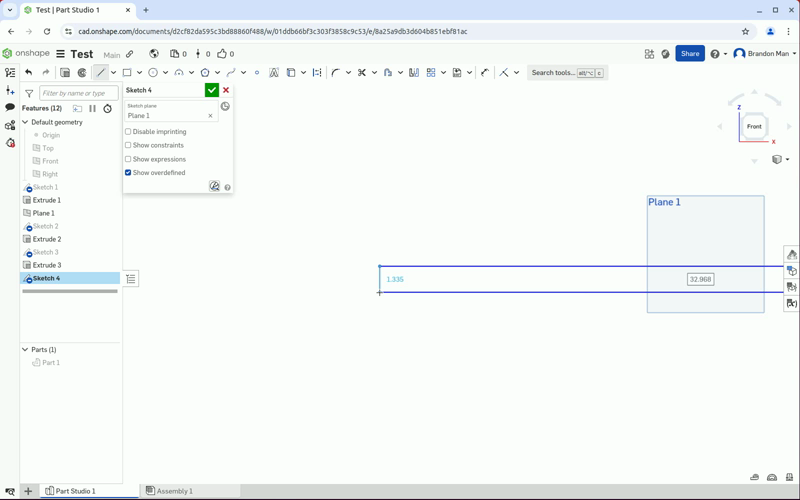
scroll(6)
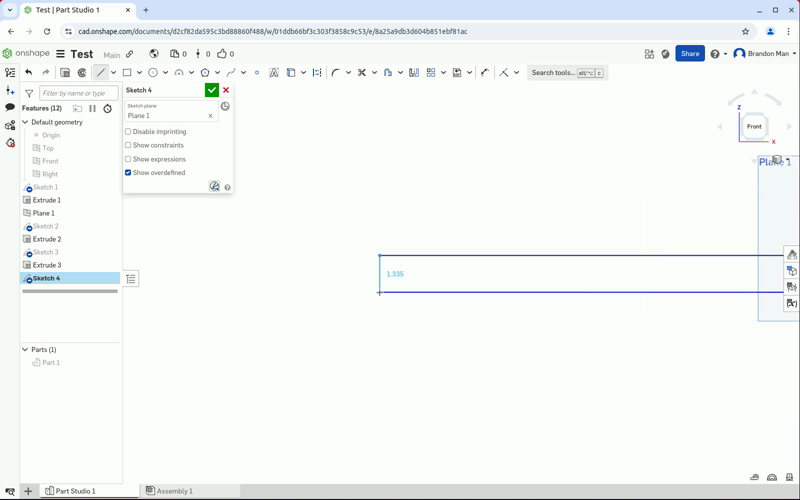
scroll(6)
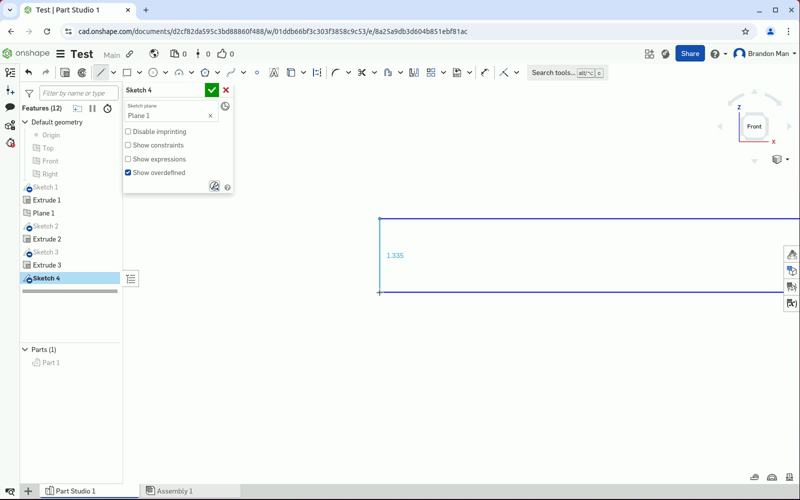
key_up(shift)
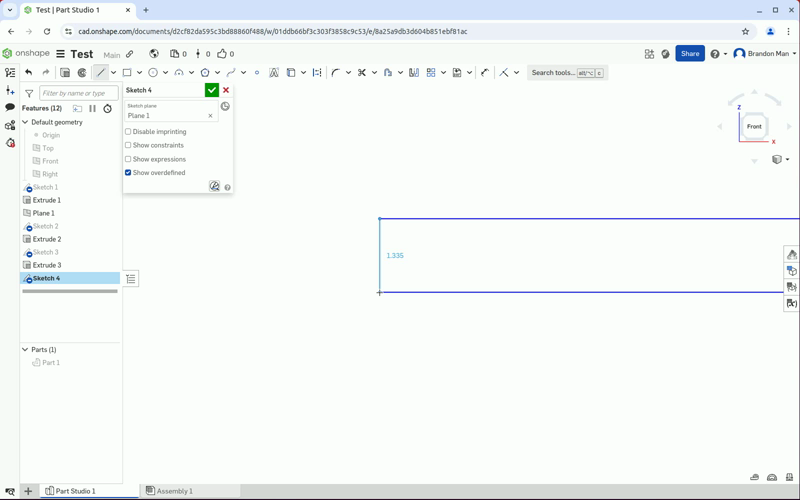
click(379, 292)
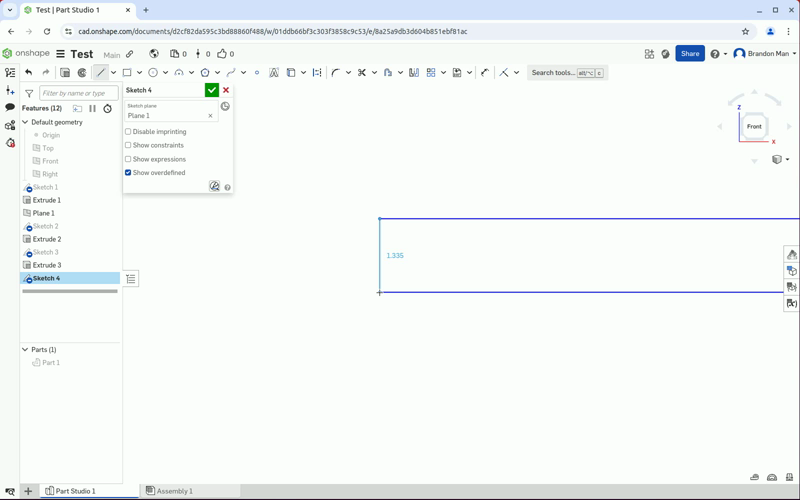
scroll(-6)
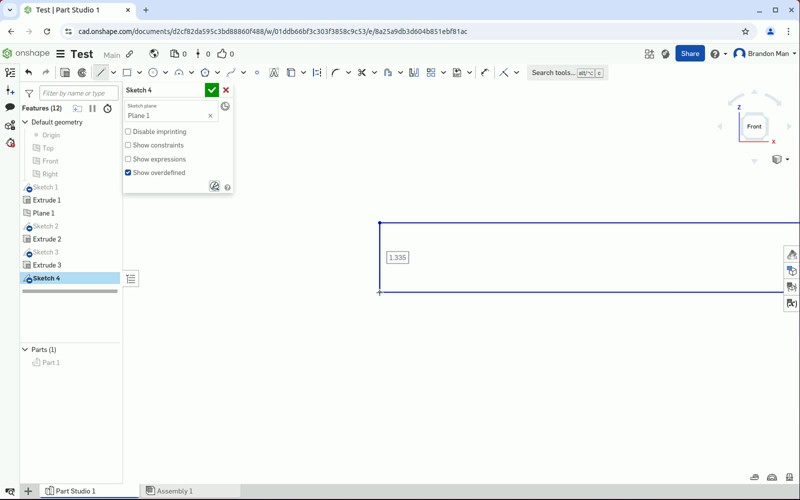
scroll(-6)
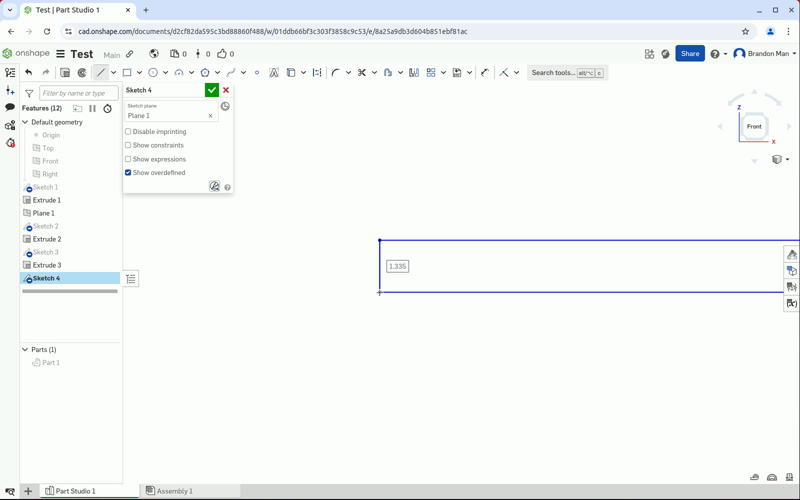
scroll(-6)
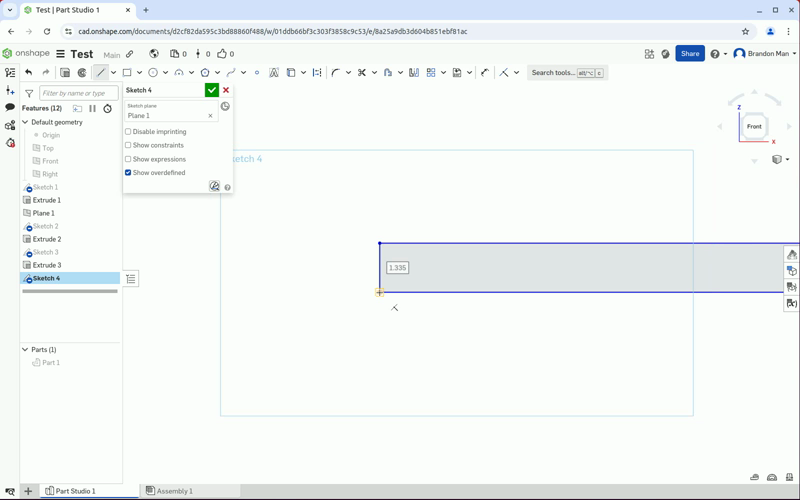
scroll(-6)
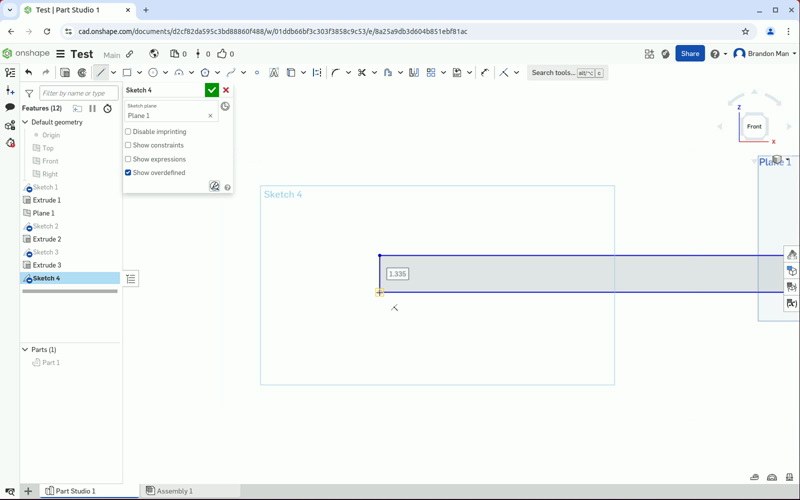
scroll(-6)
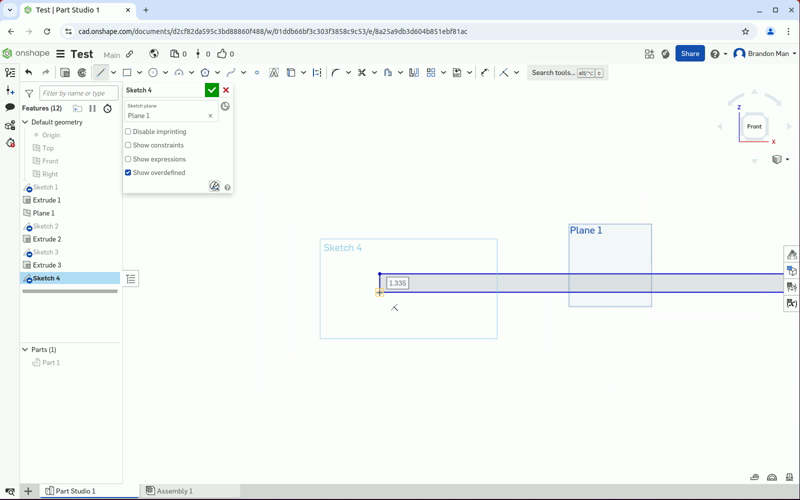
scroll(-6)
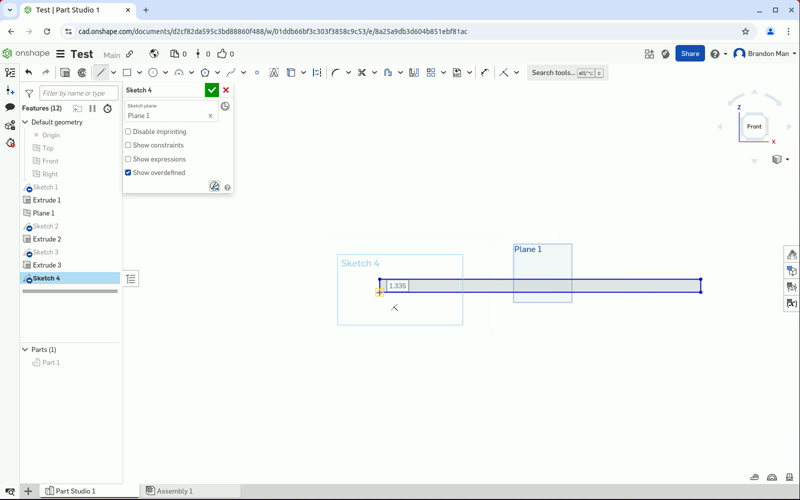
scroll(-6)
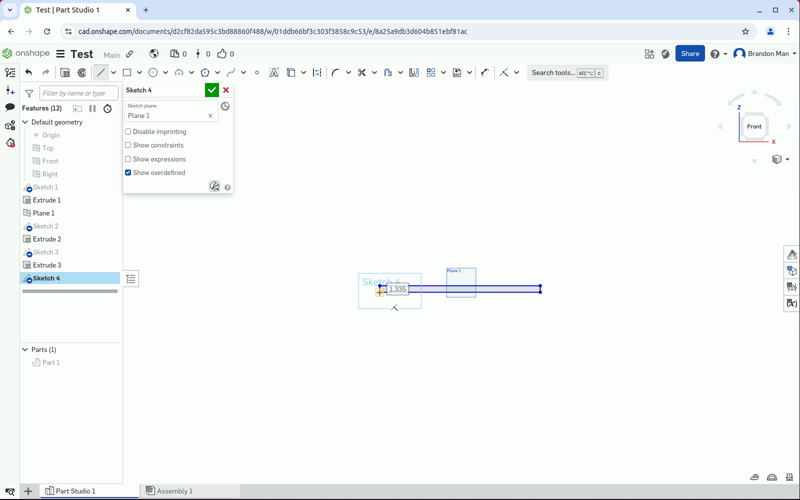
key(esc)
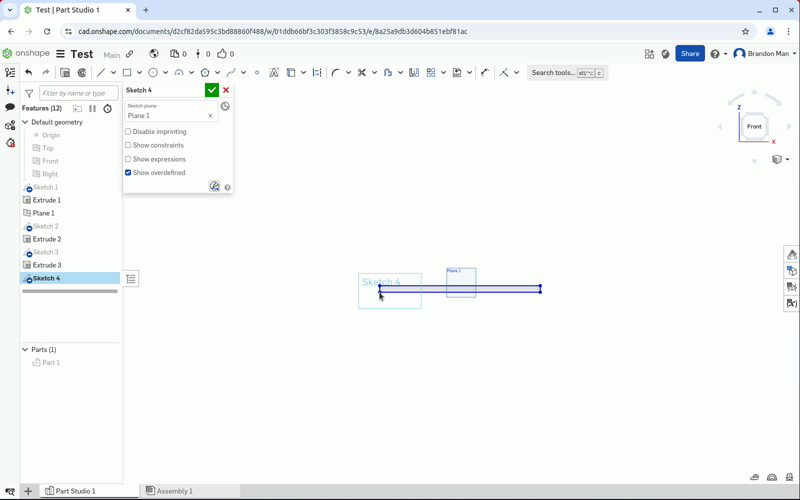
mouse_move(501, 286)
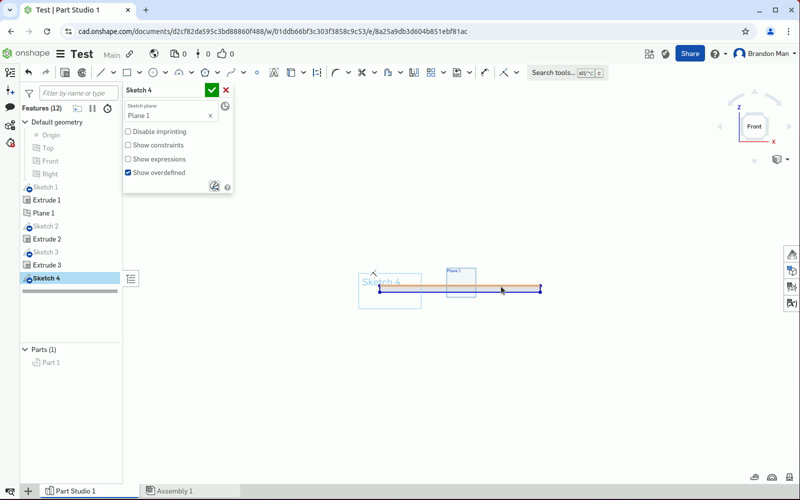
scroll(6)
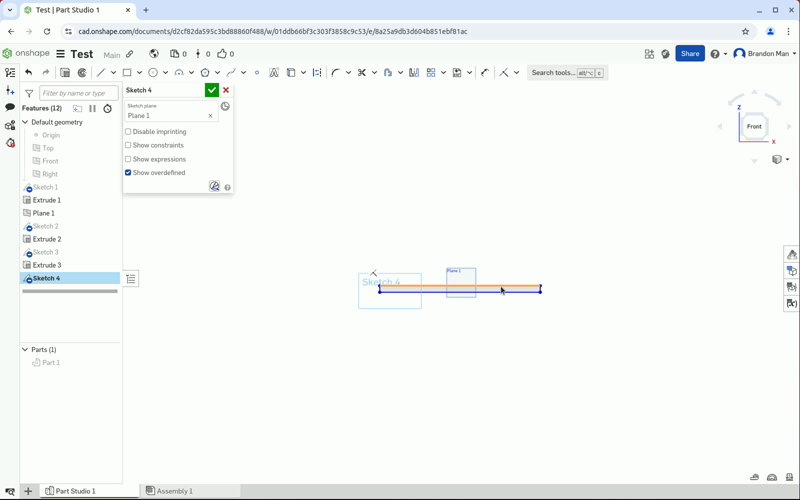
scroll(6)
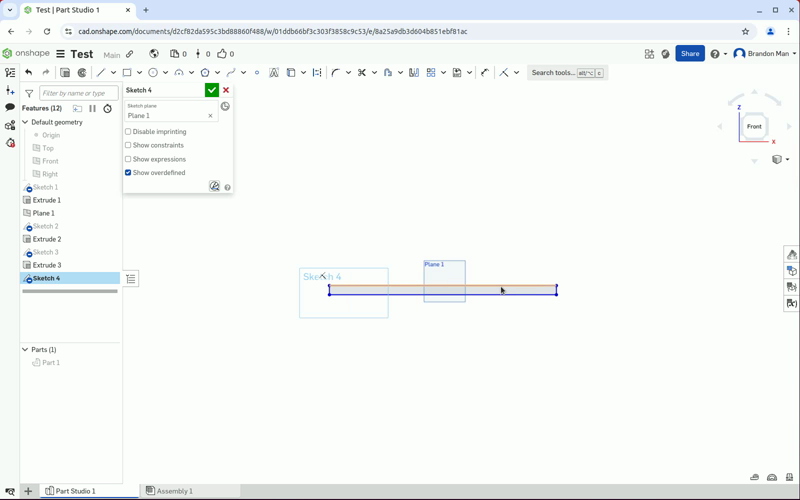
scroll(6)
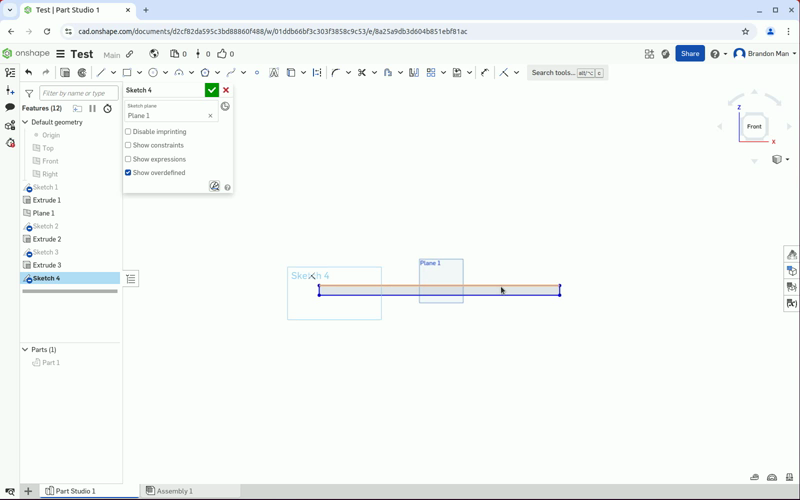
scroll(6)
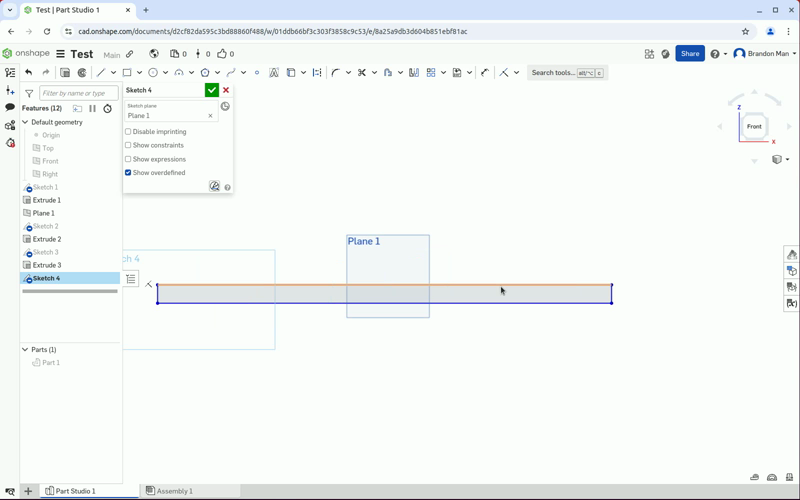
scroll(6)
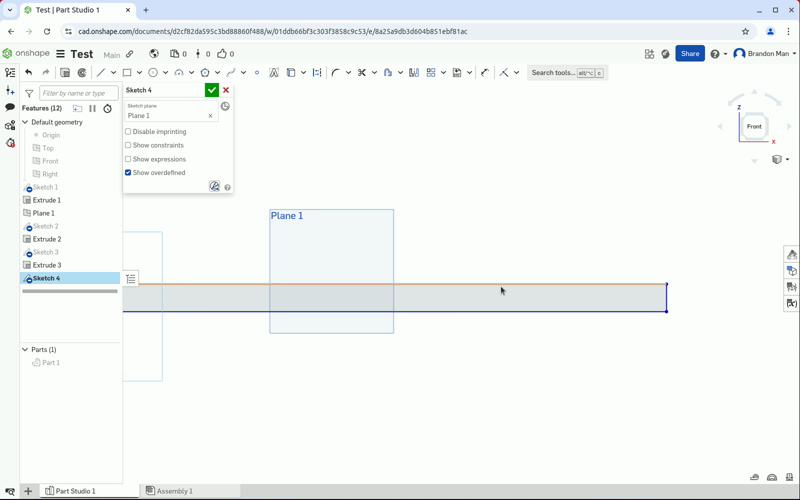
scroll(6)
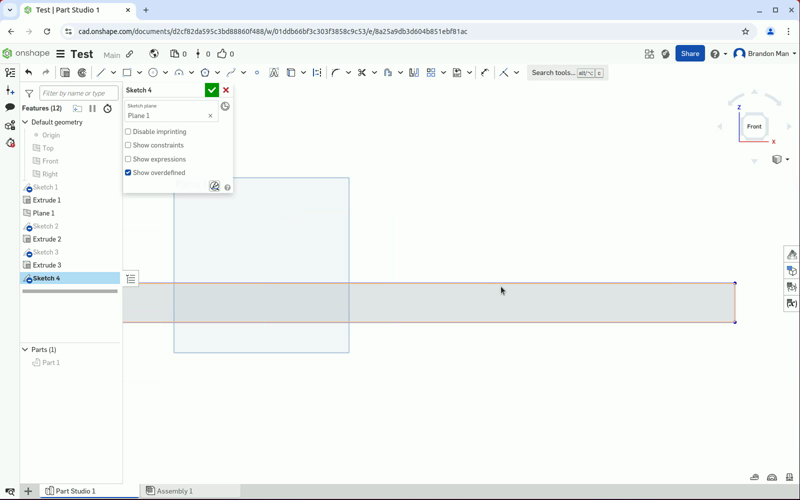
scroll(6)
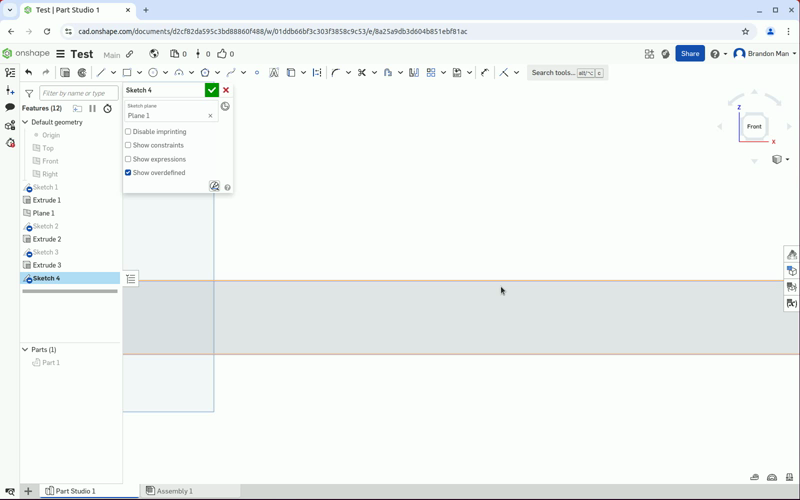
click(501, 286)
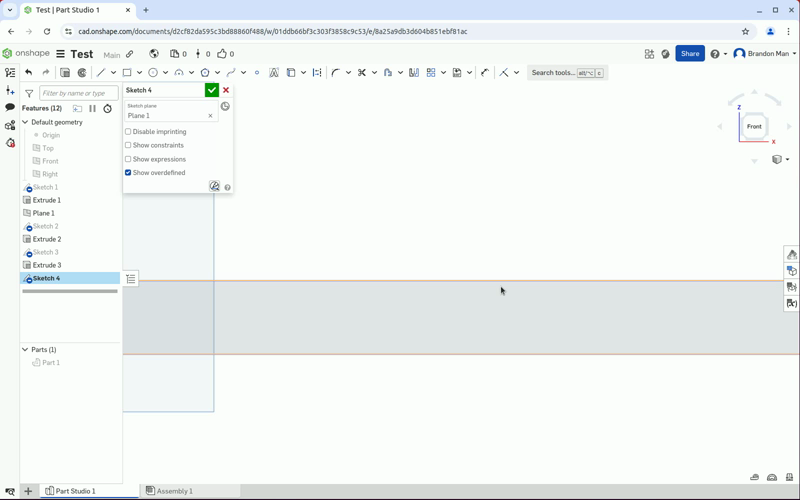
scroll(-6)
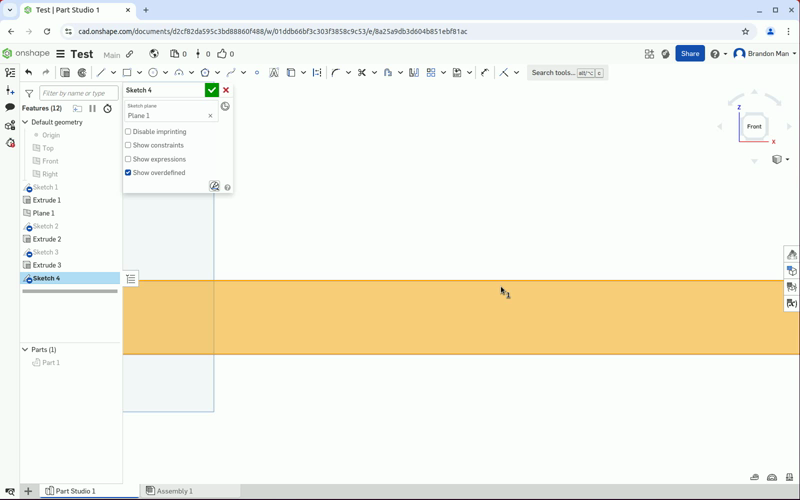
scroll(-6)
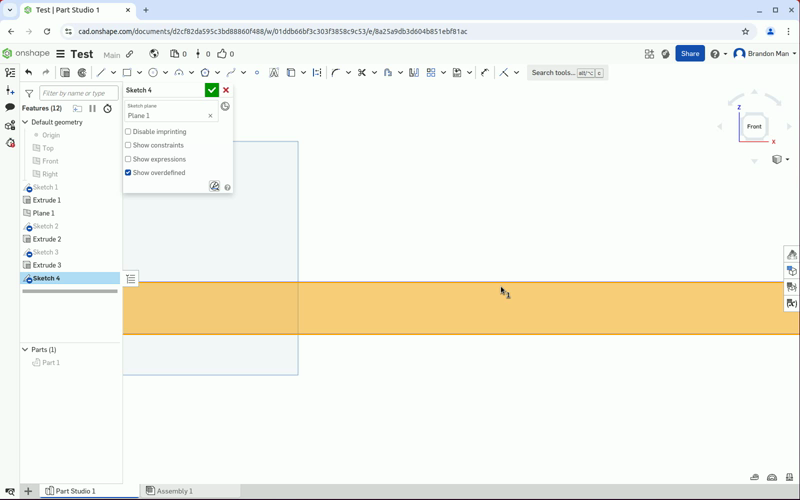
scroll(-6)
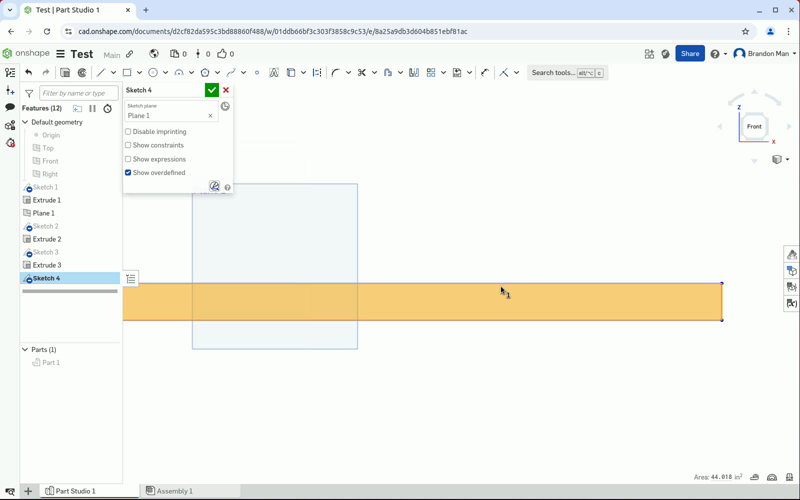
scroll(-6)
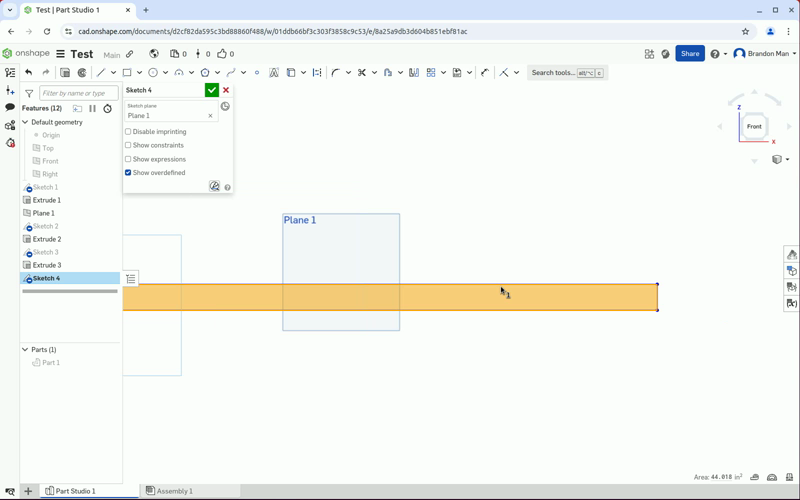
scroll(-6)
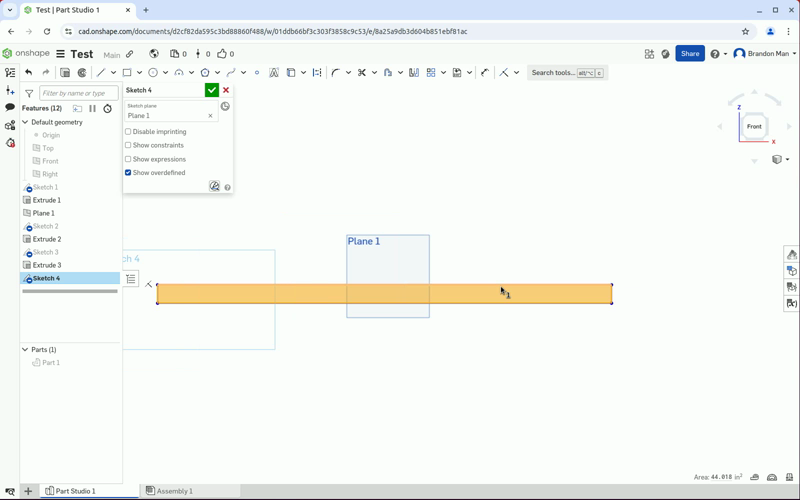
scroll(-6)
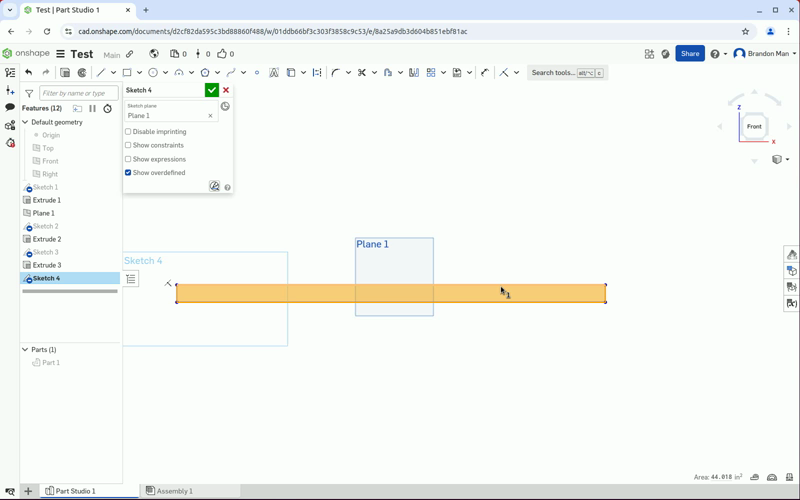
scroll(-6)
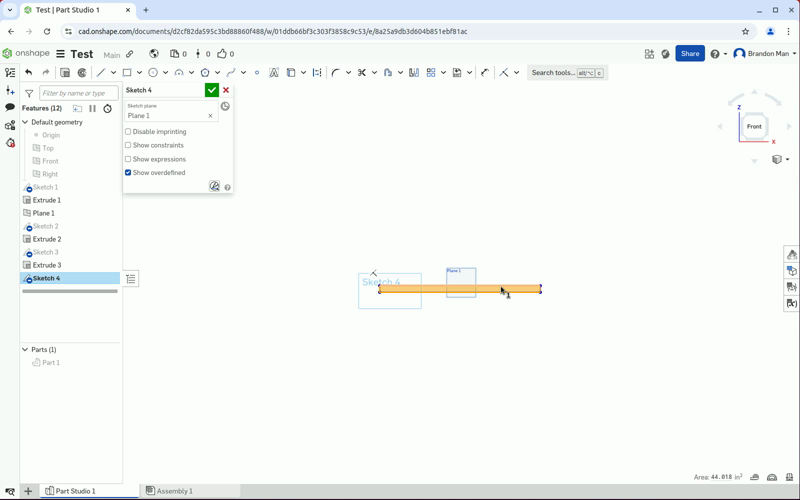
mouse_move(73, 352)
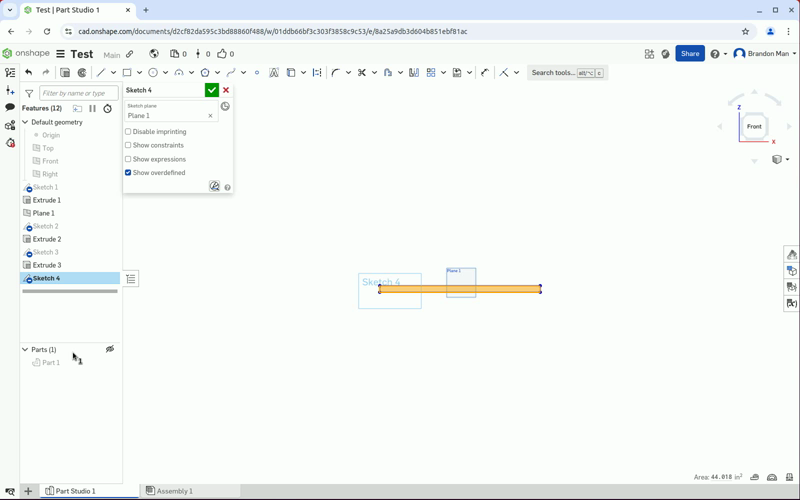
key(shift+y)
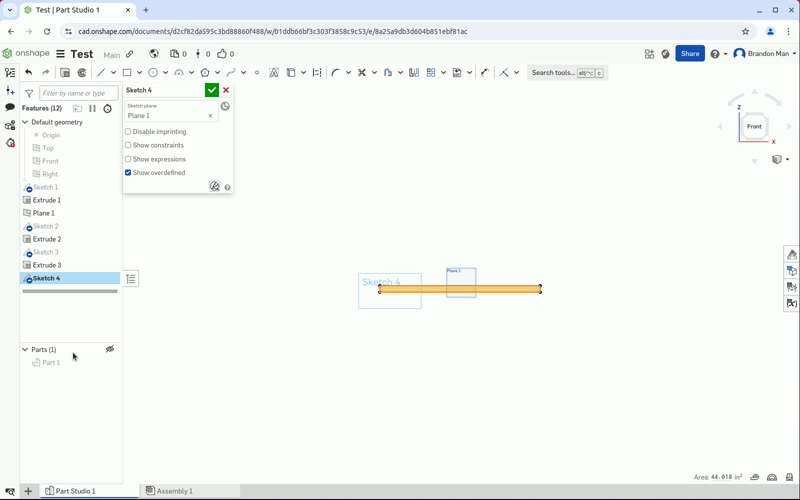
key(shift+e)
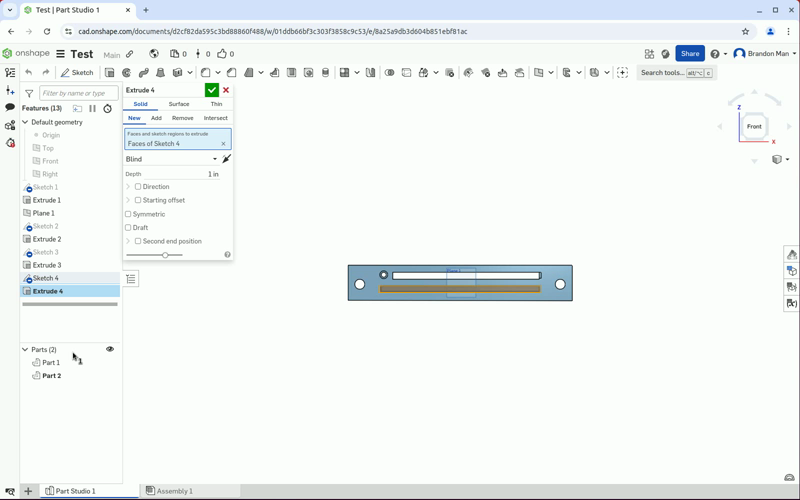
mouse_move(143, 106)
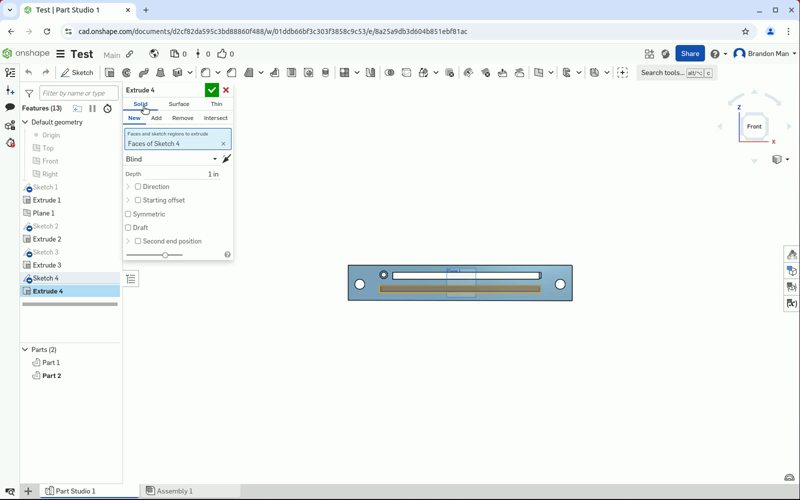
click(143, 106)
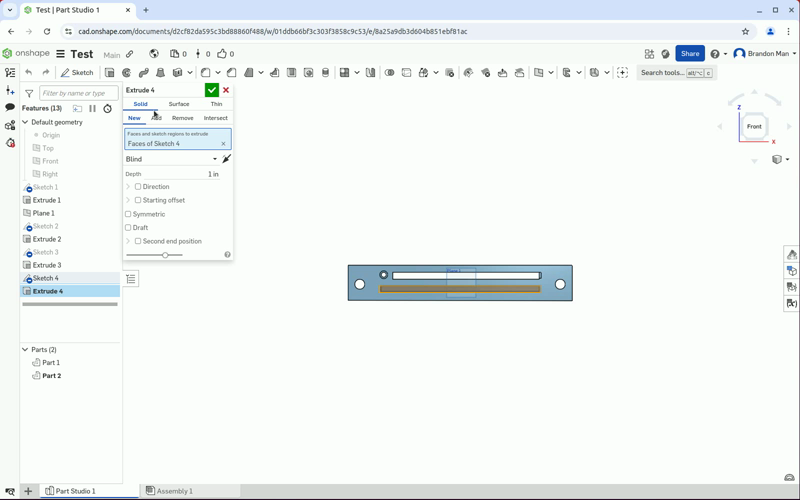
mouse_move(186, 120)
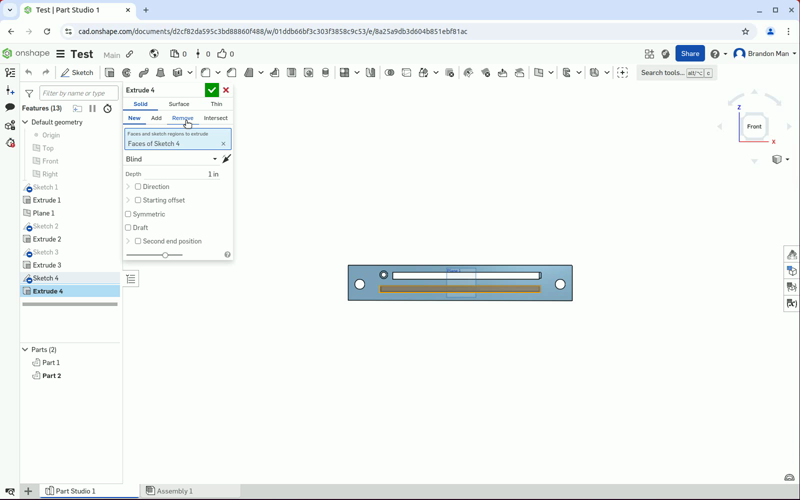
click(186, 120)
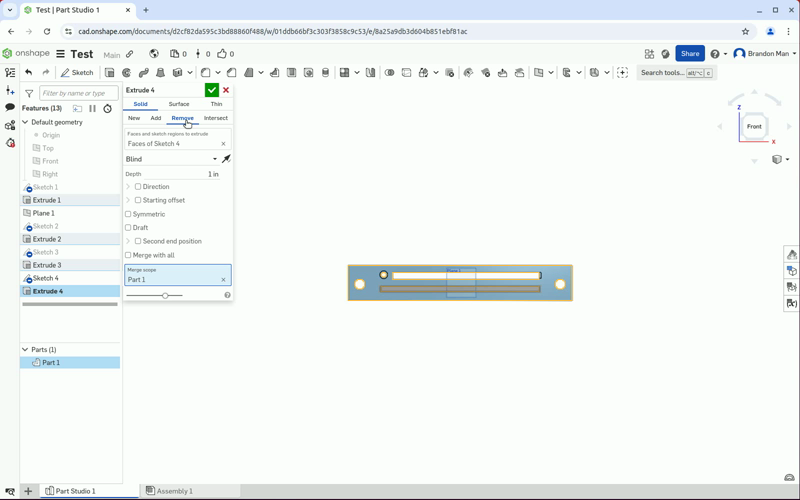
key(tab, 4)
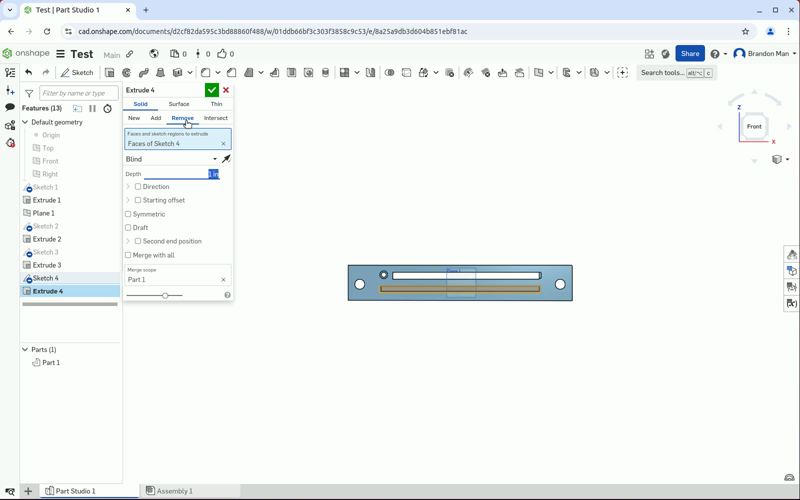
text(0.241)
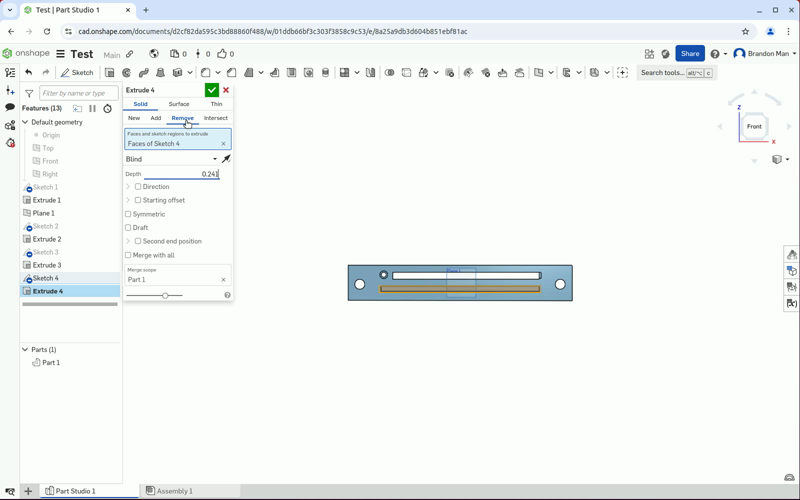
key(tab, 6)
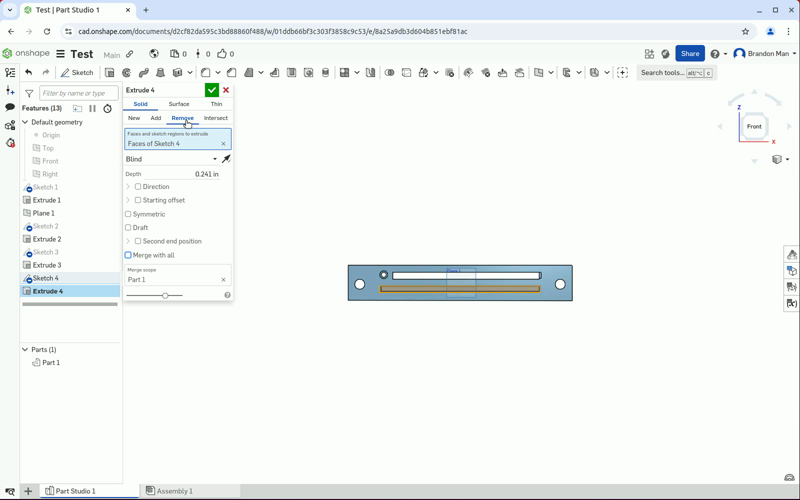
key(space)
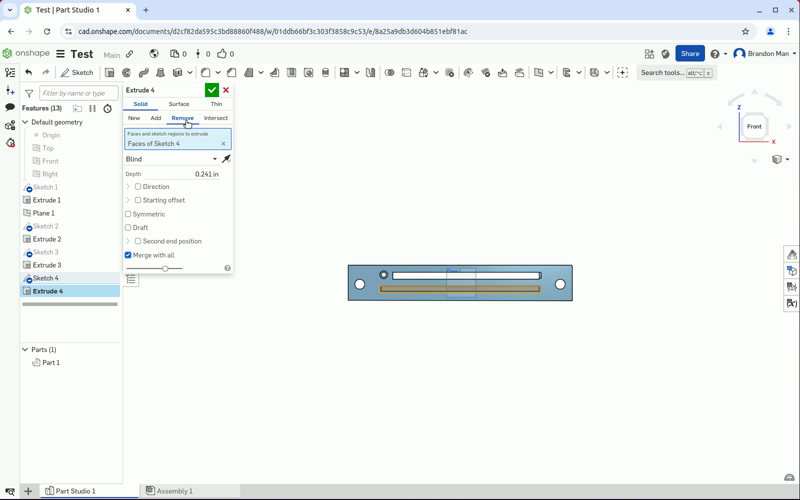
key(enter)
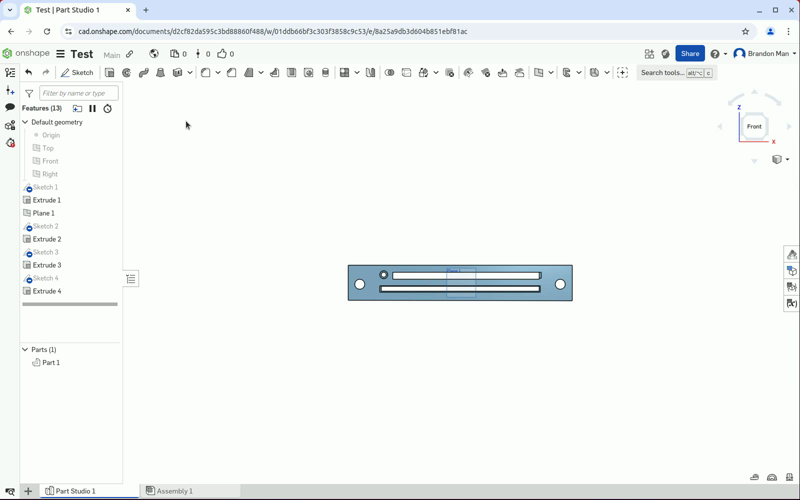
key(shift+h)
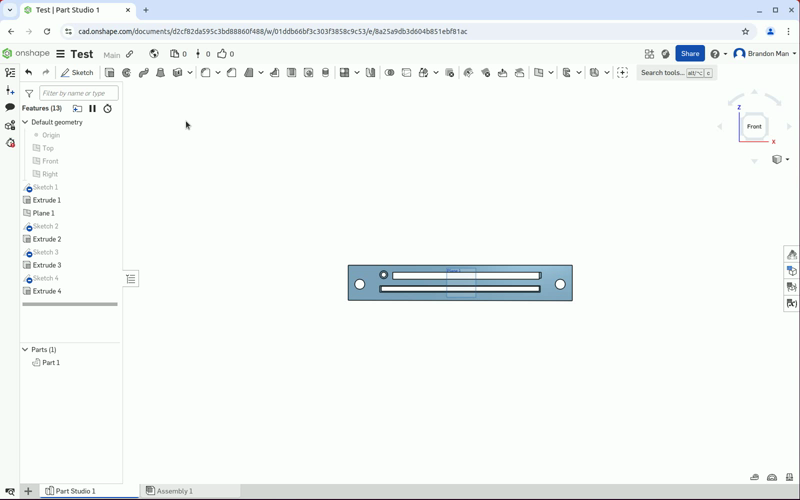
key(shift+h)
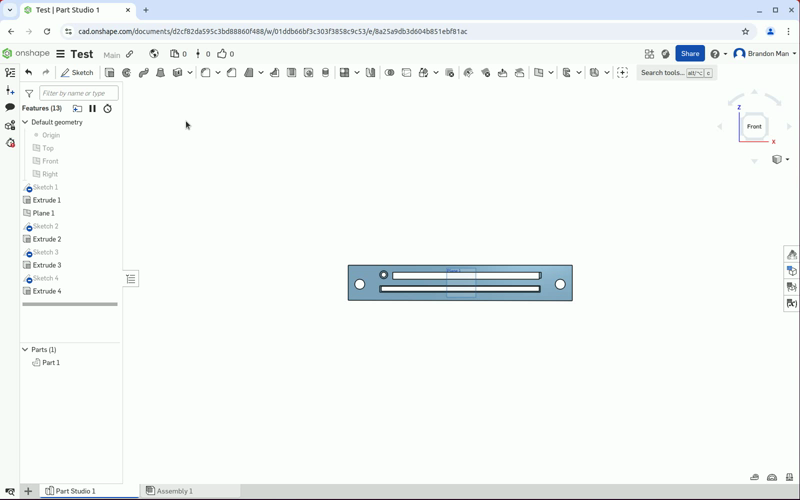
mouse_move(73, 189)
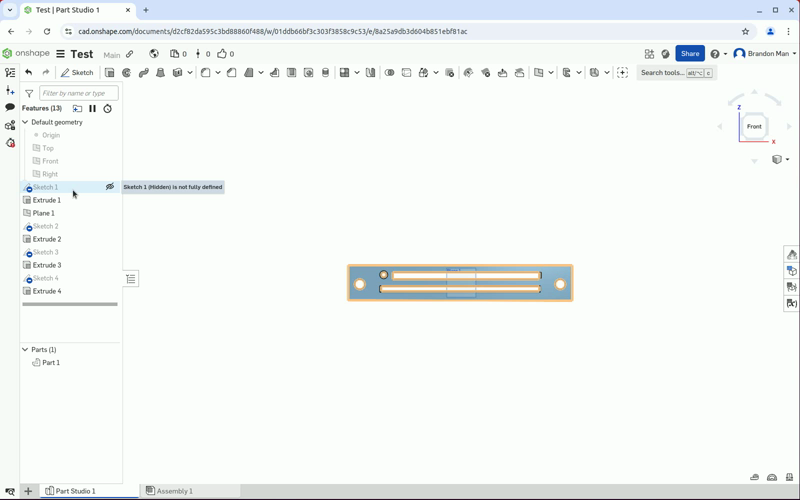
click(73, 189)
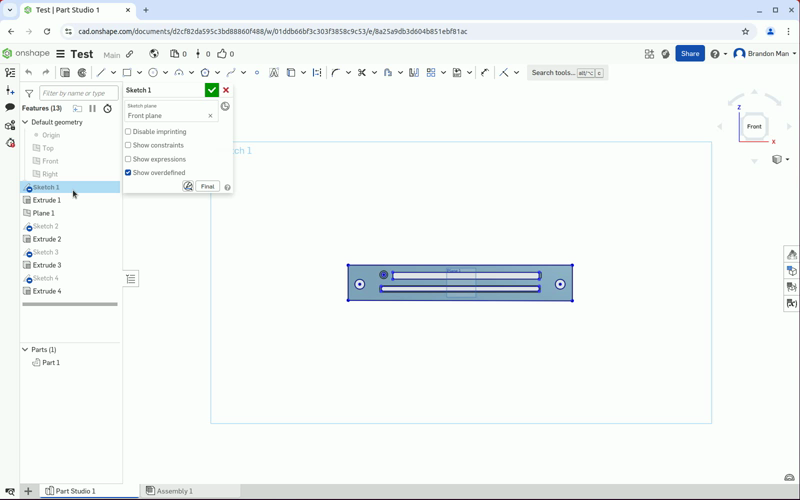
mouse_move(229, 92)
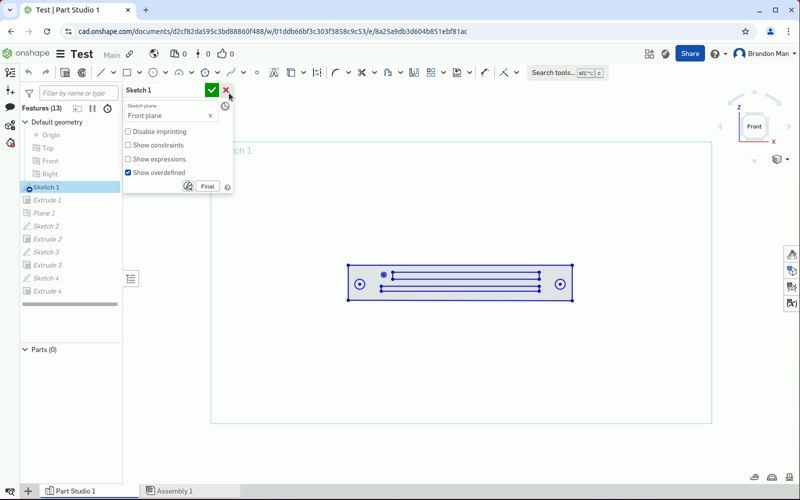
click(229, 92)
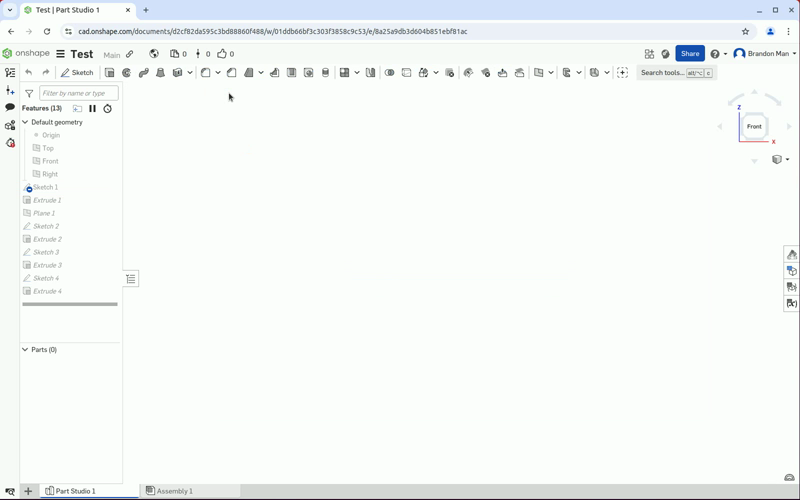
key(shift+s)
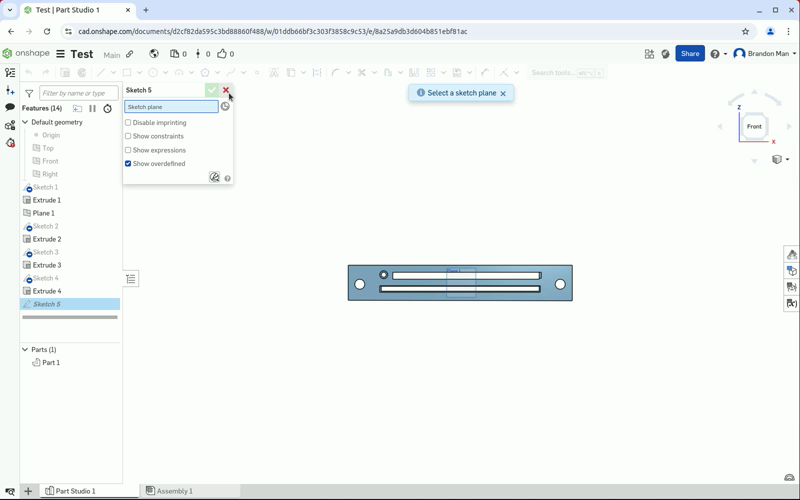
mouse_move(73, 215)
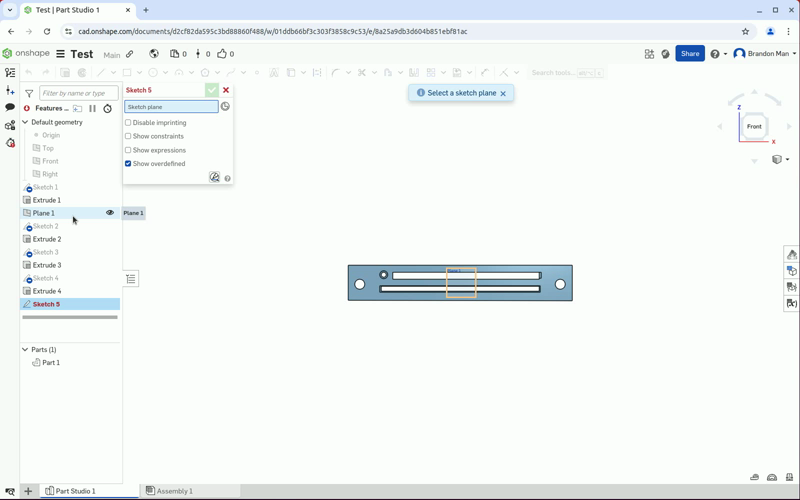
click(73, 215)
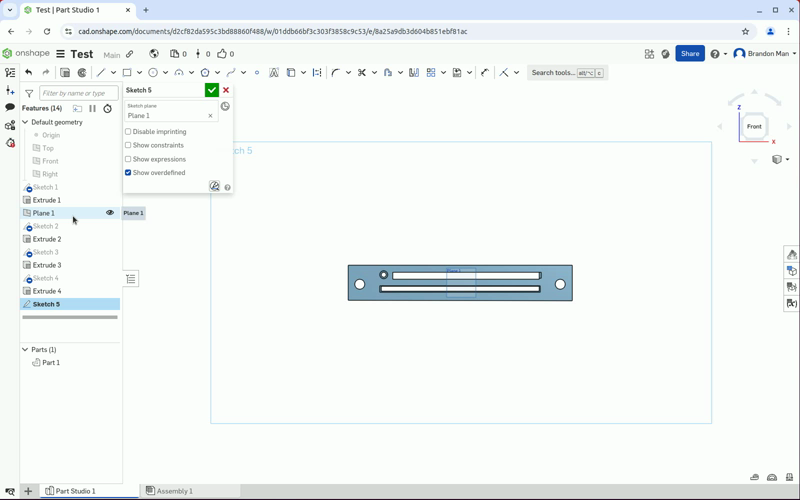
mouse_move(73, 352)
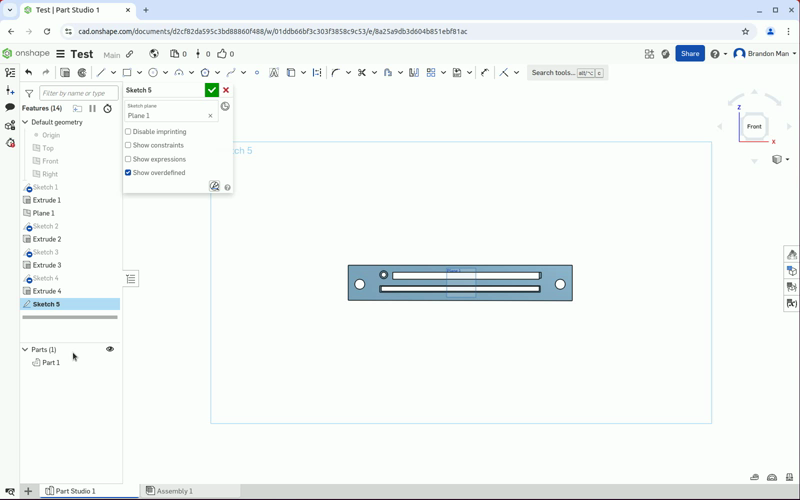
key(y)
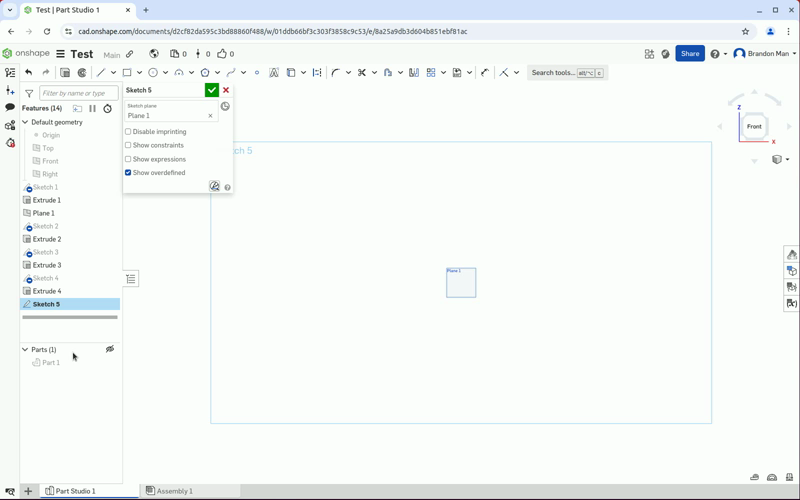
key(l)
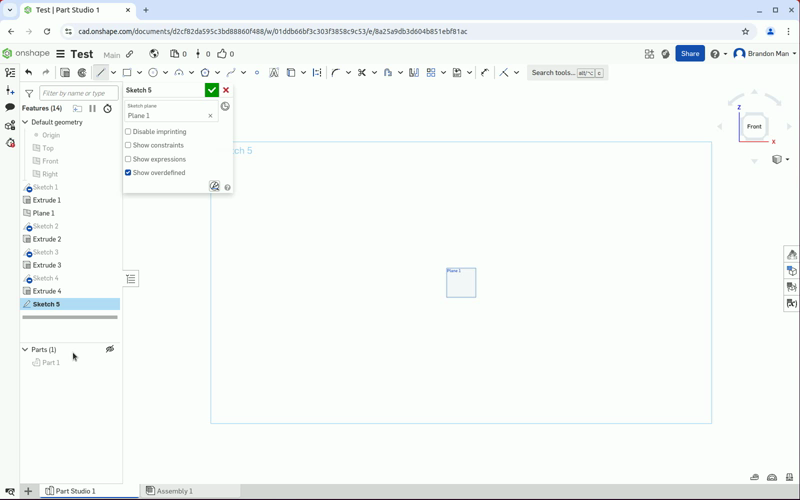
key_down(shift)
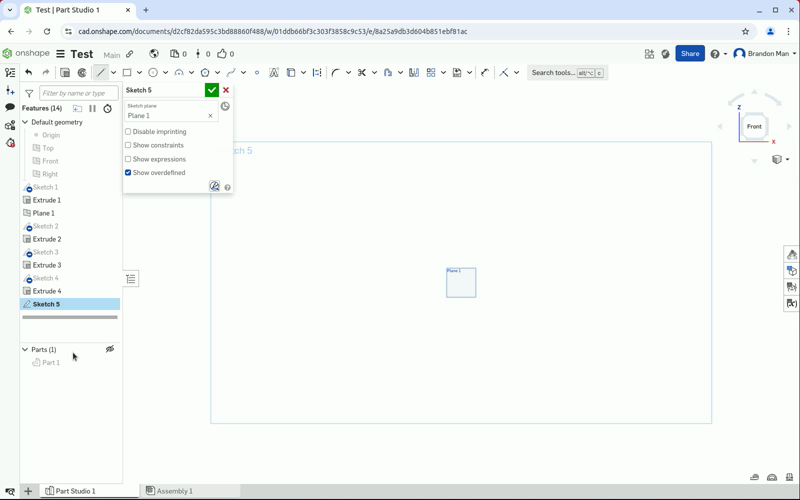
mouse_move(374, 300)
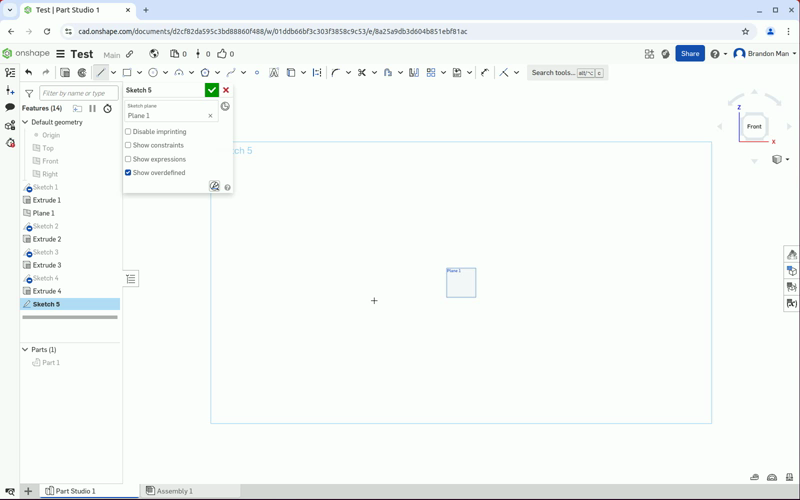
click(374, 300)
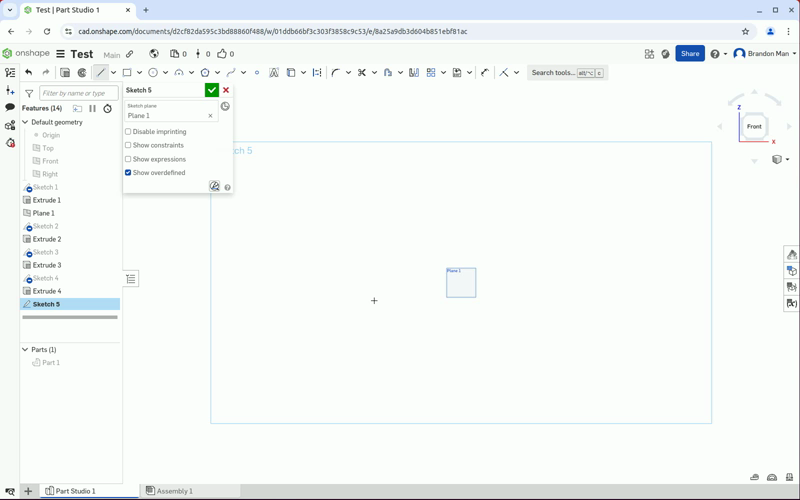
key_up(shift)
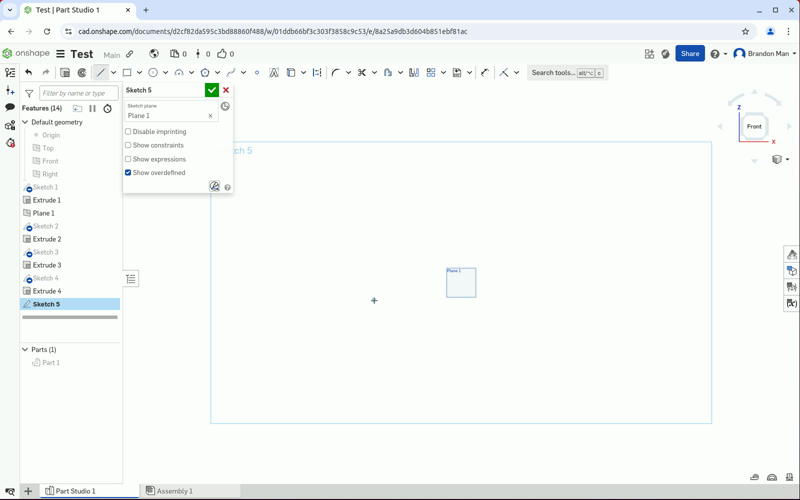
key_down(shift)
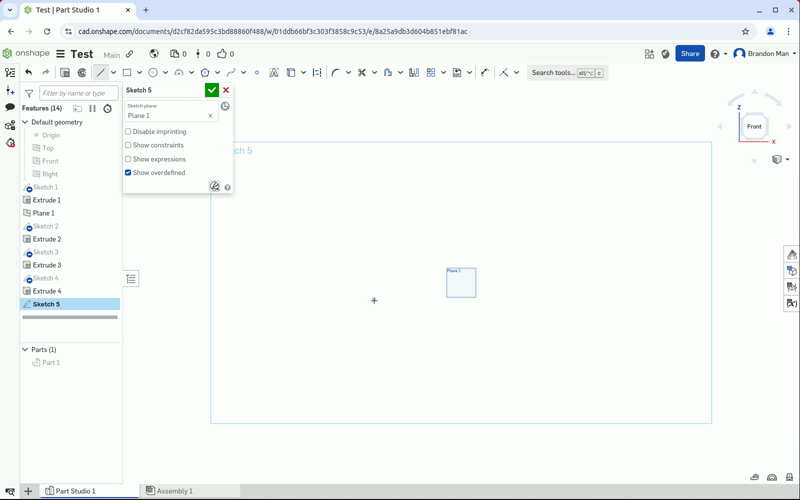
mouse_move(546, 300)
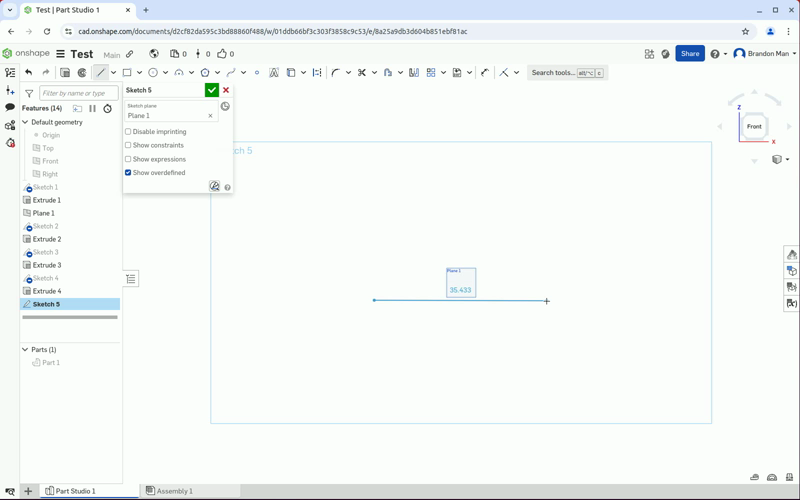
click(546, 300)
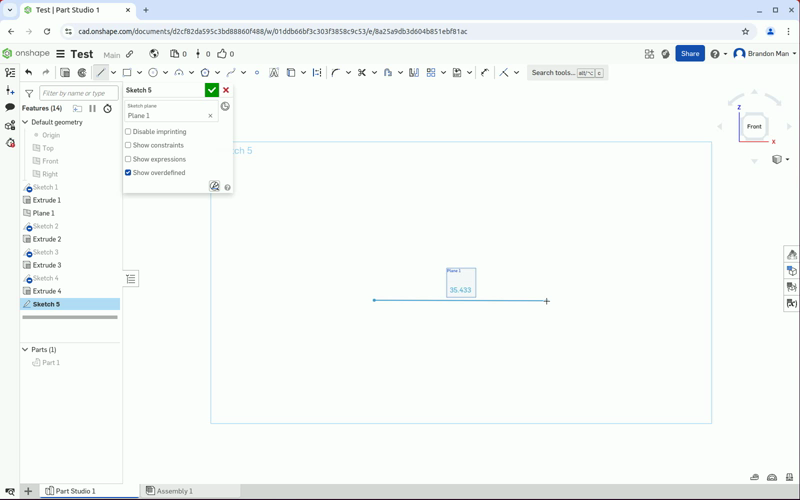
key_up(shift)
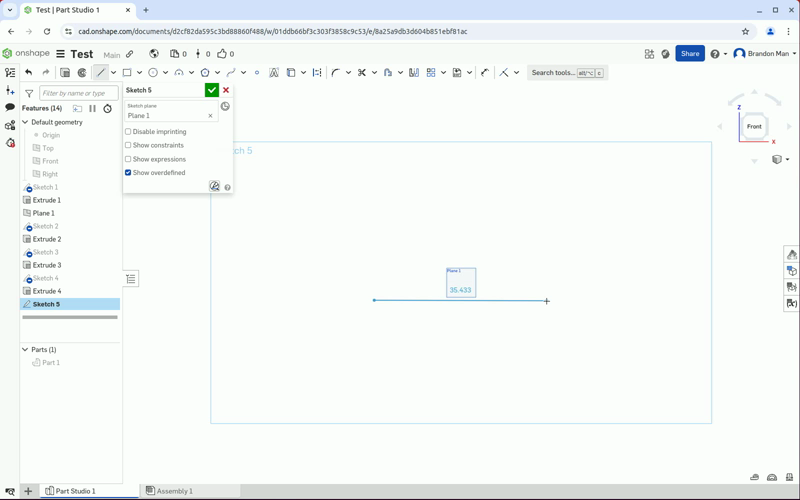
key_down(shift)
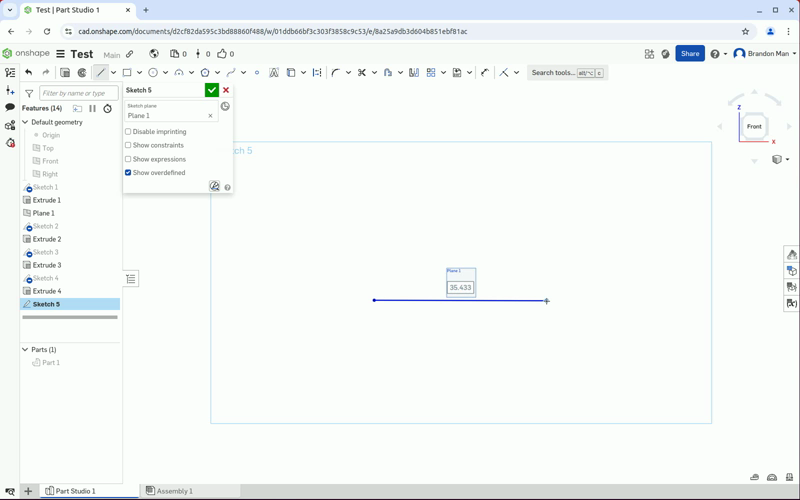
mouse_move(576, 300)
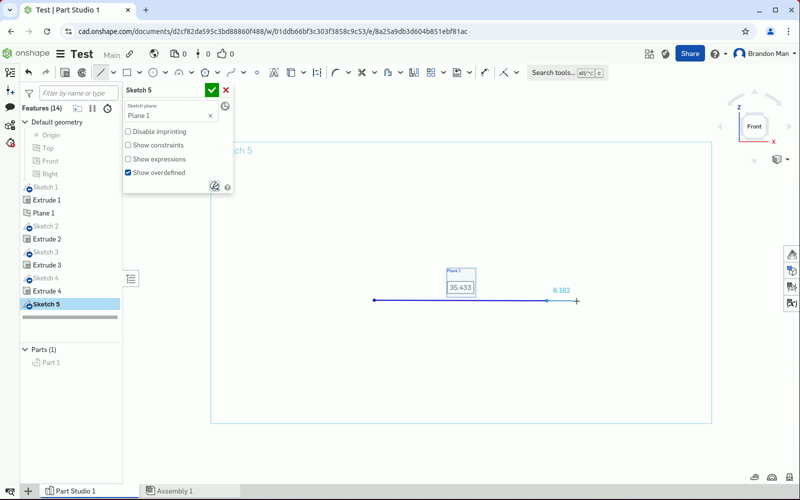
mouse_move(546, 265)
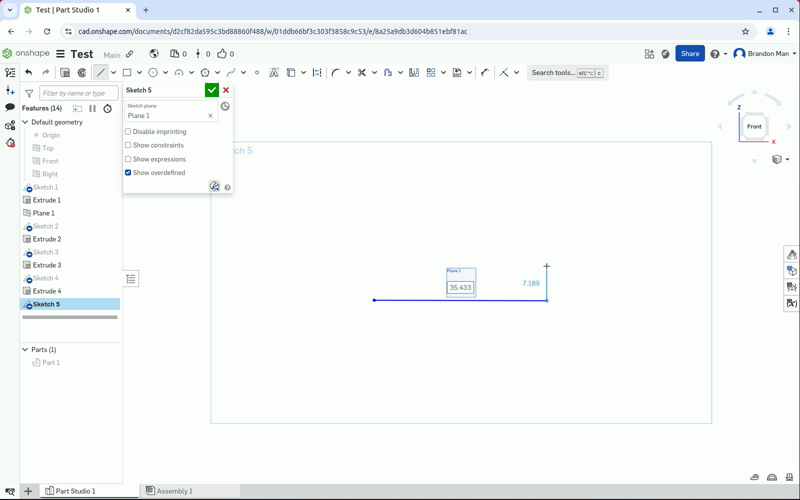
click(546, 265)
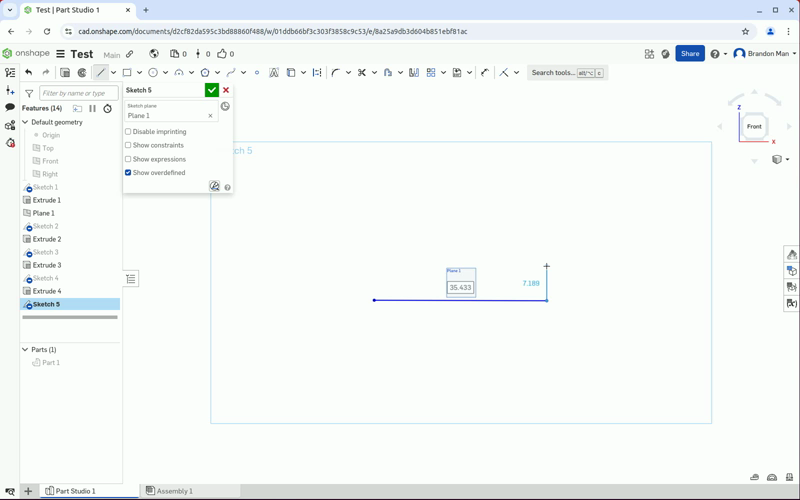
key_up(shift)
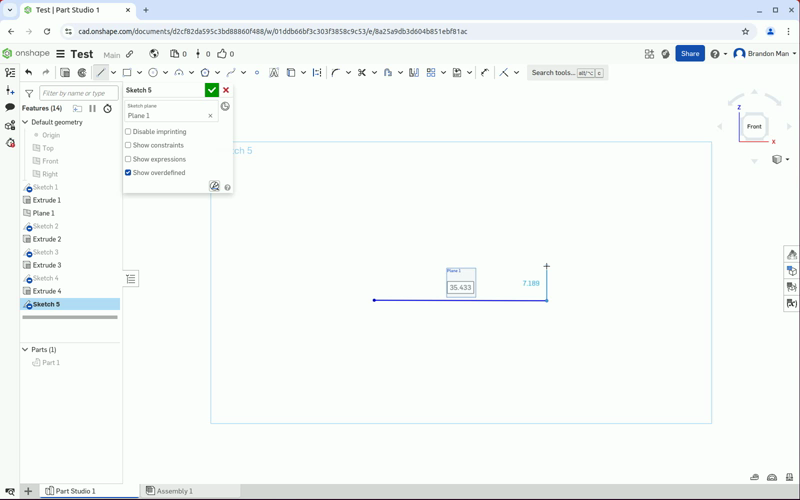
key_down(shift)
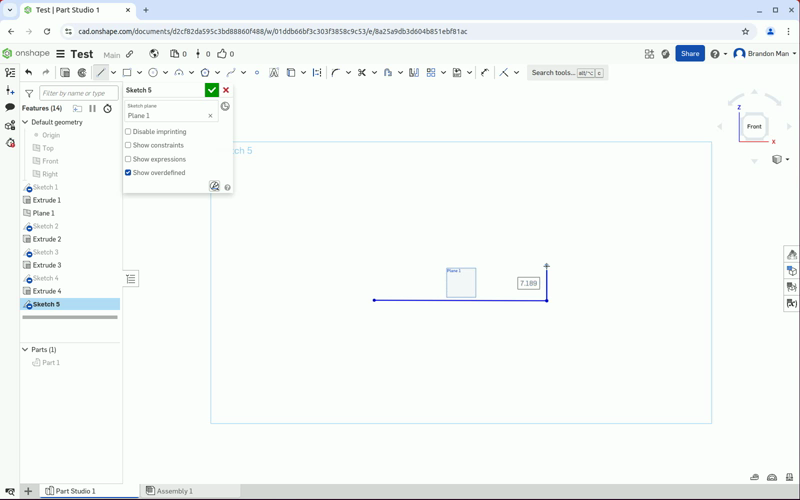
mouse_move(374, 265)
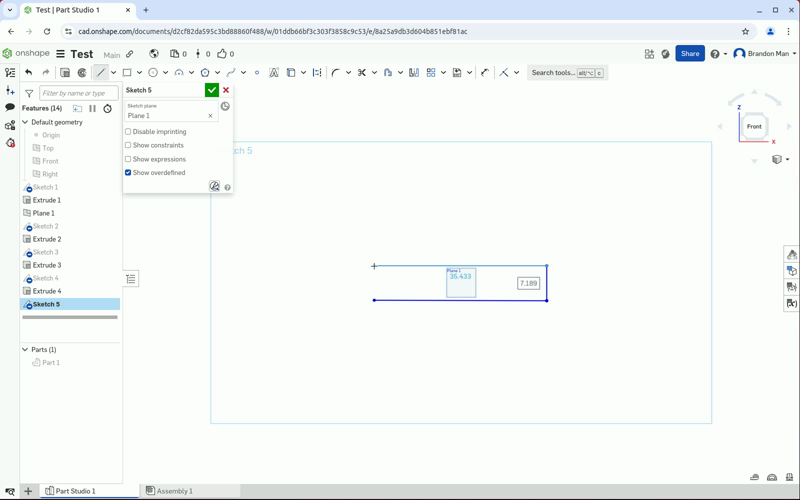
click(374, 265)
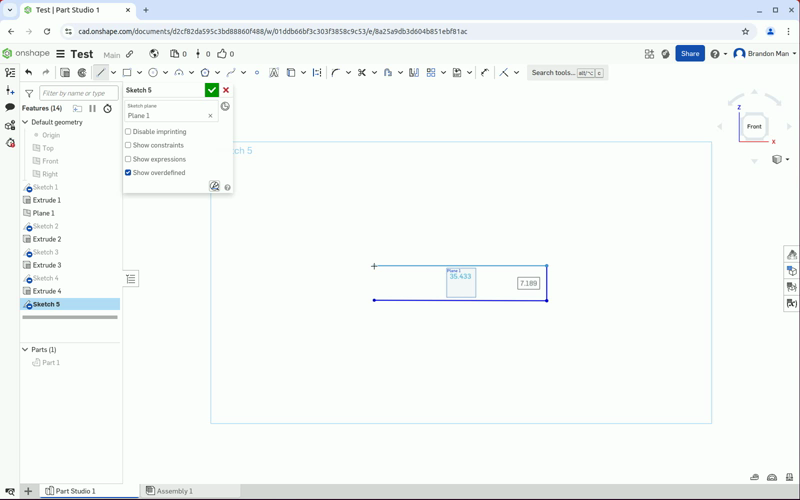
key_up(shift)
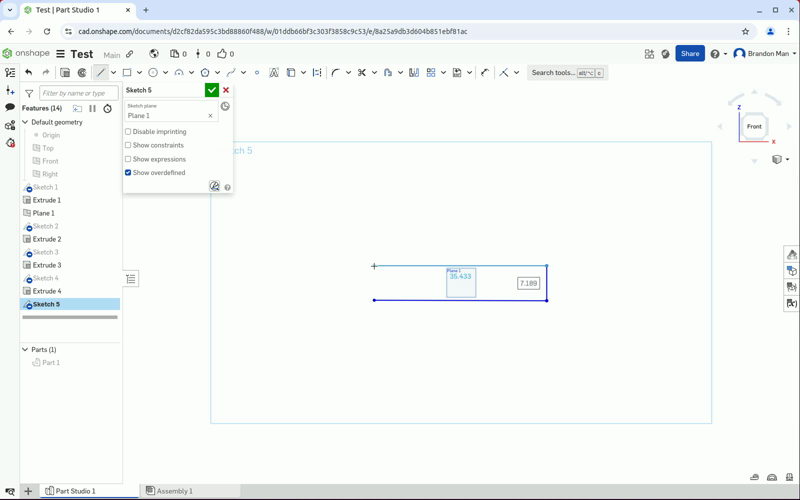
mouse_move(404, 265)
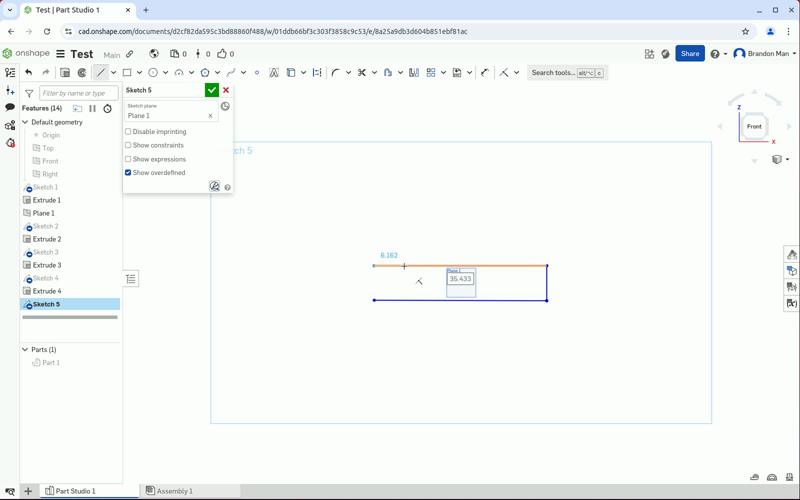
key_down(shift)
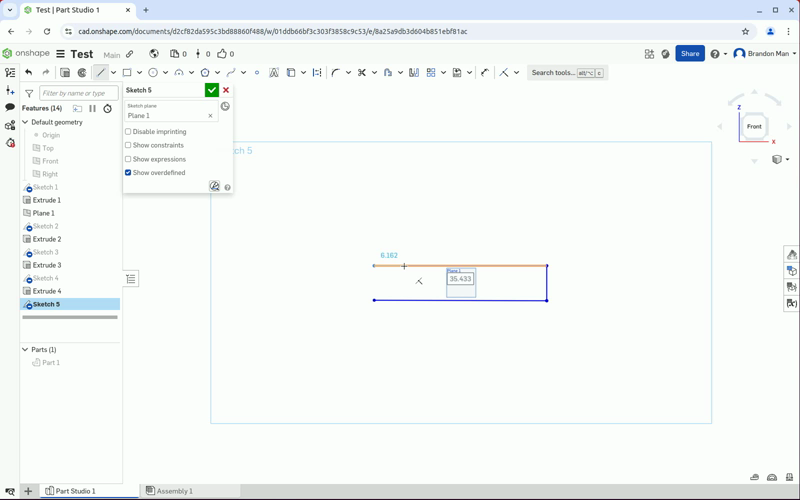
mouse_move(374, 300)
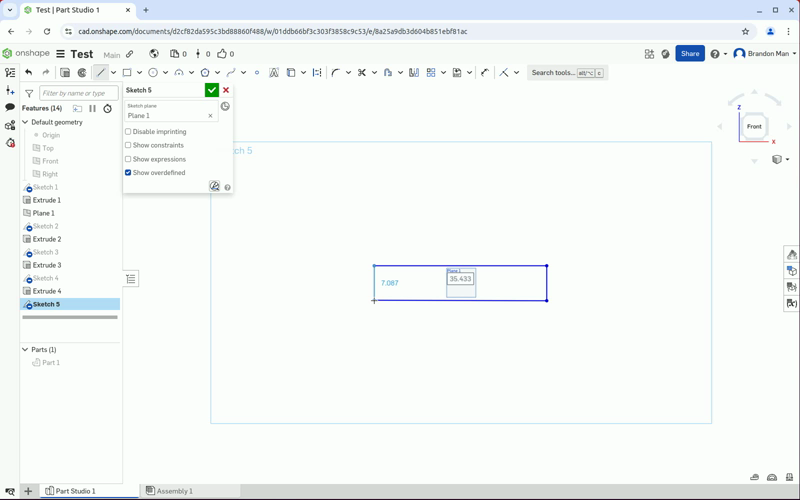
key_up(shift)
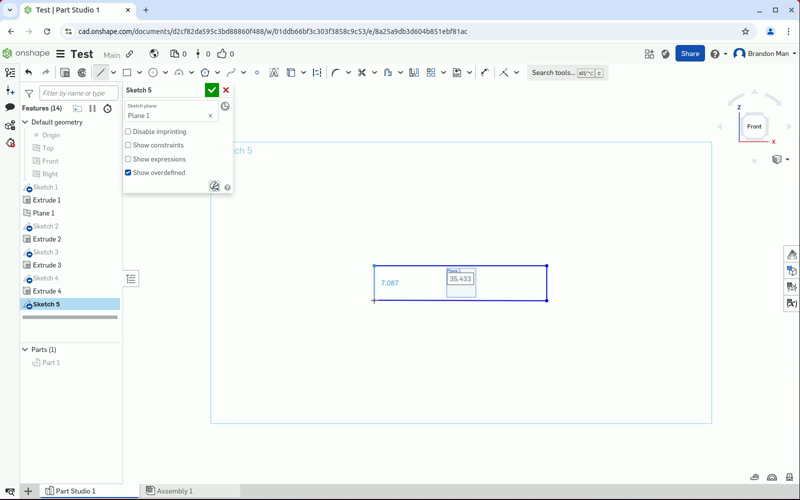
click(374, 300)
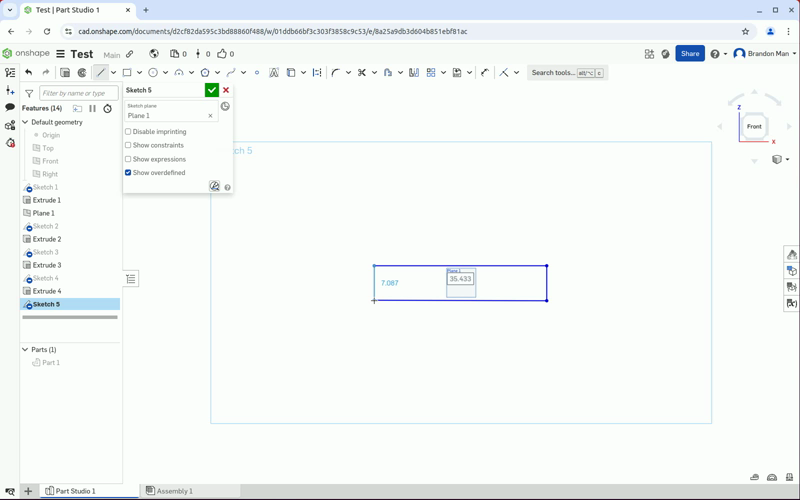
key(esc)
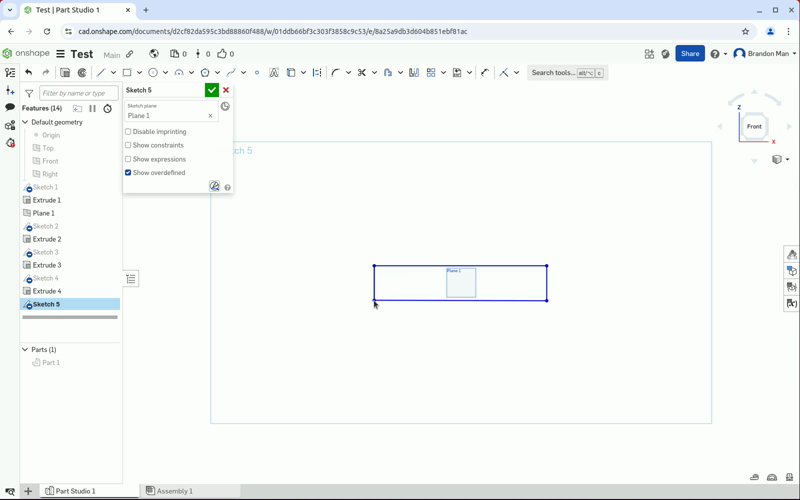
key(c)
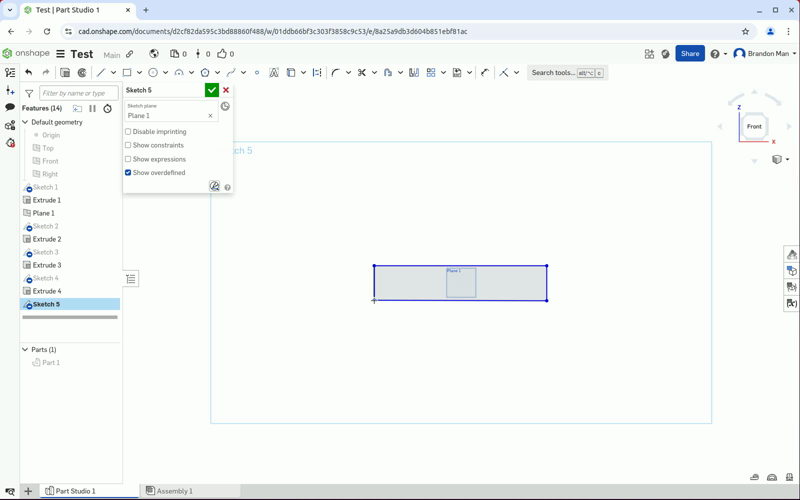
key_down(shift)
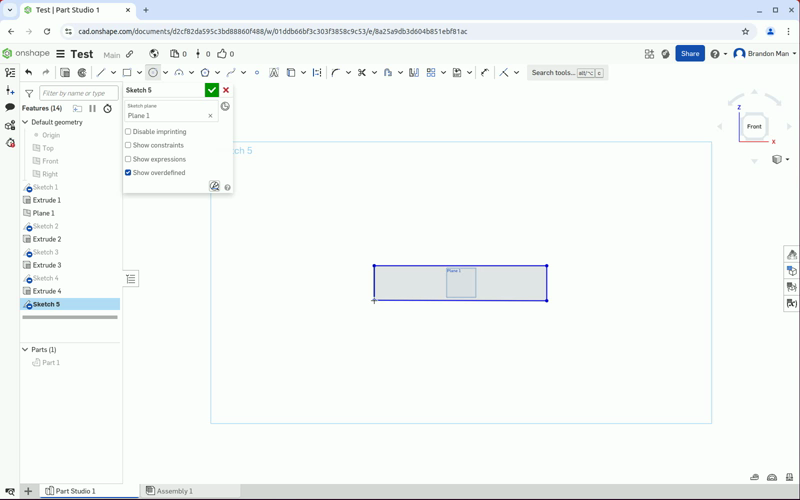
mouse_move(383, 275)
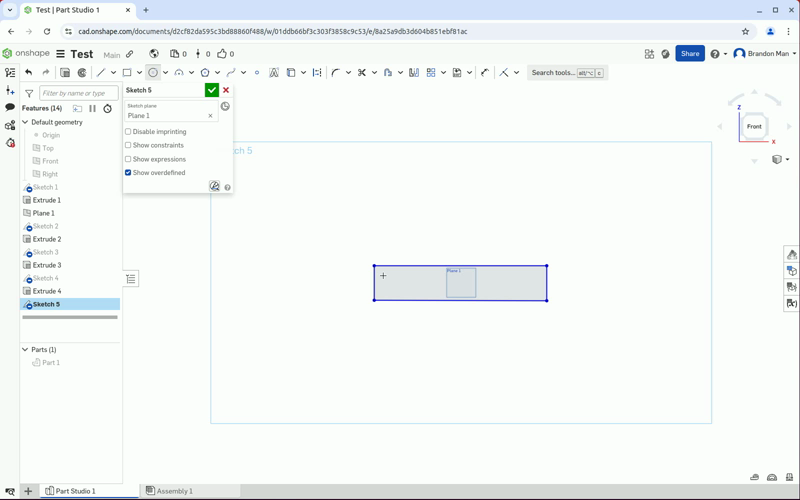
click(383, 275)
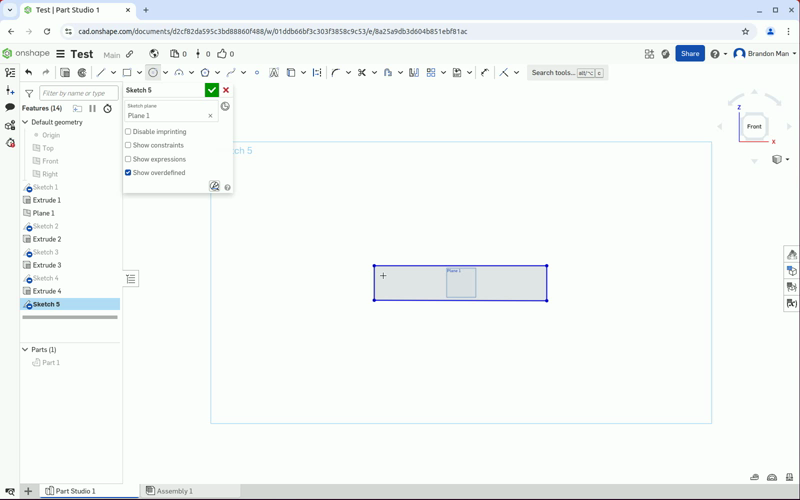
key_up(shift)
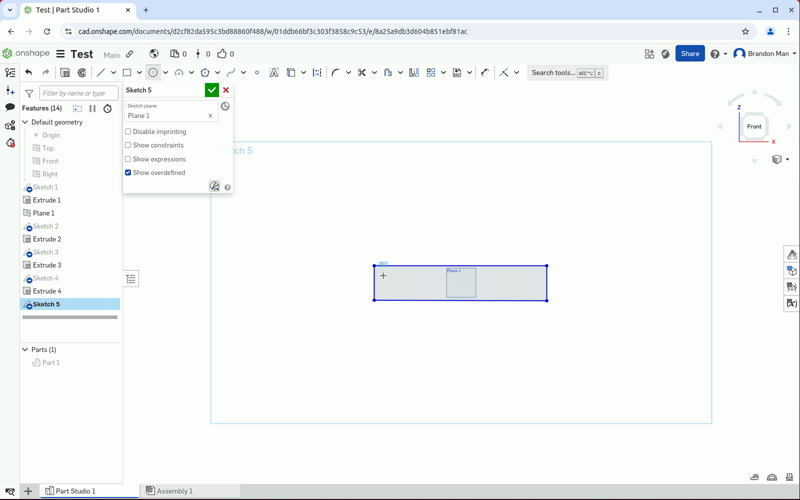
mouse_move(386, 275)
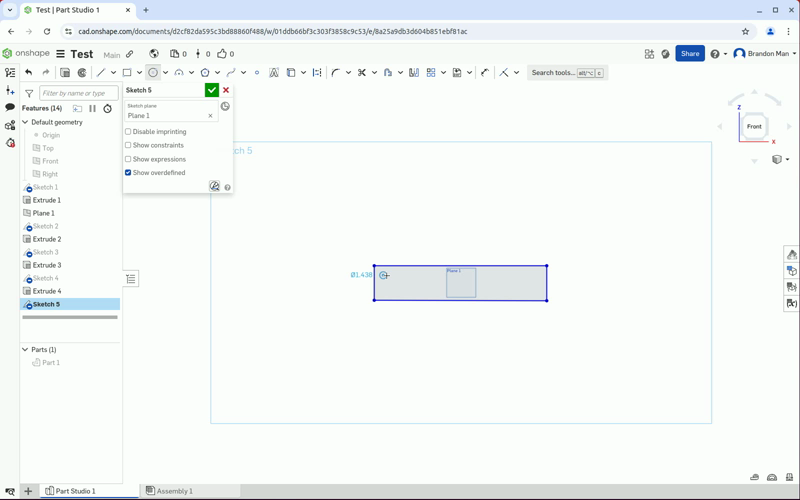
click(386, 275)
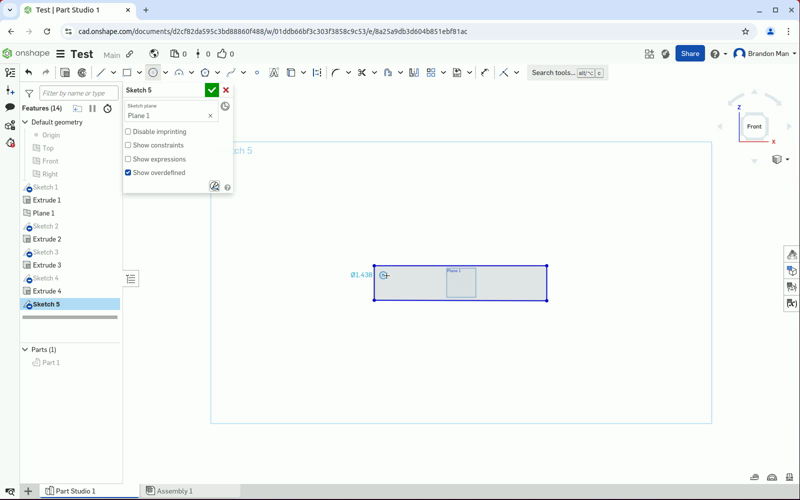
key(esc)
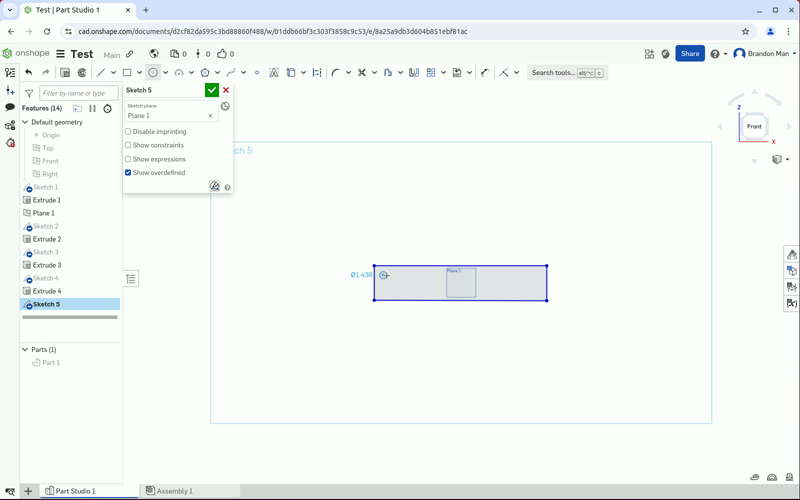
key(l)
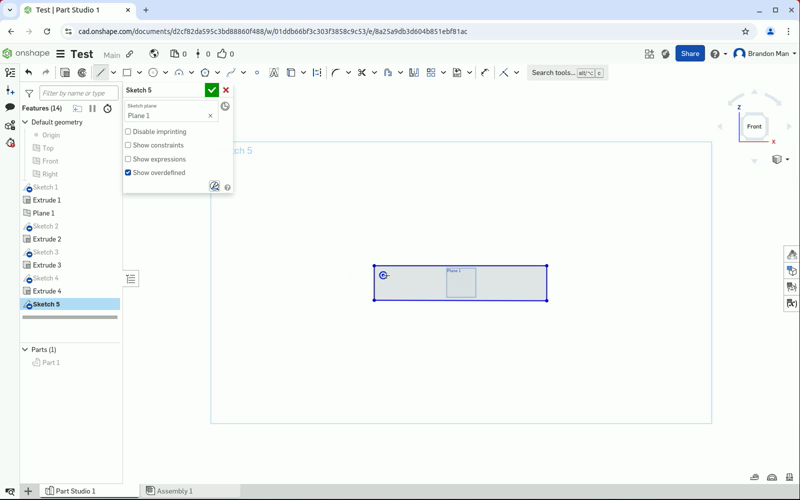
key_down(shift)
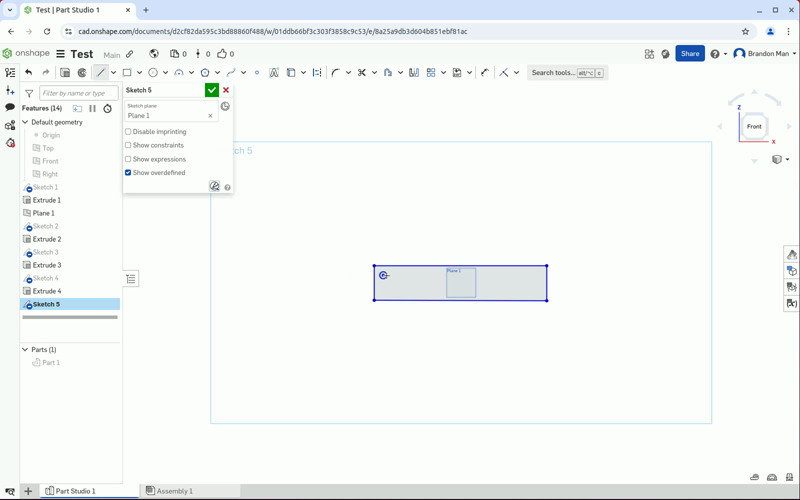
mouse_move(381, 291)
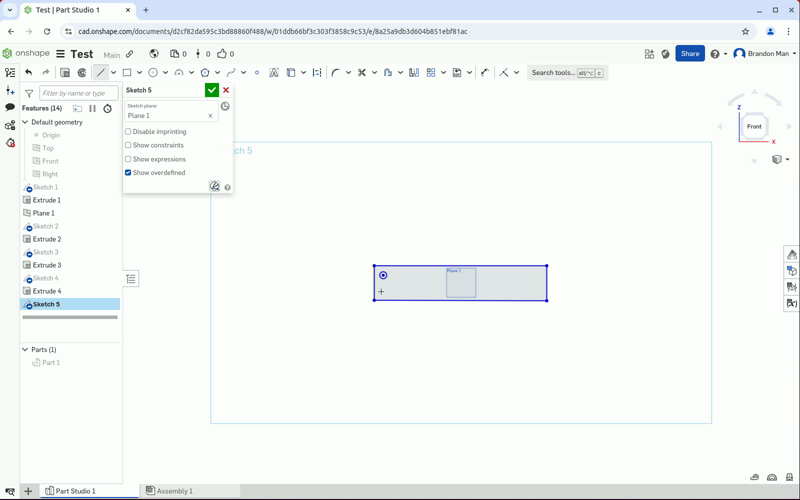
click(381, 291)
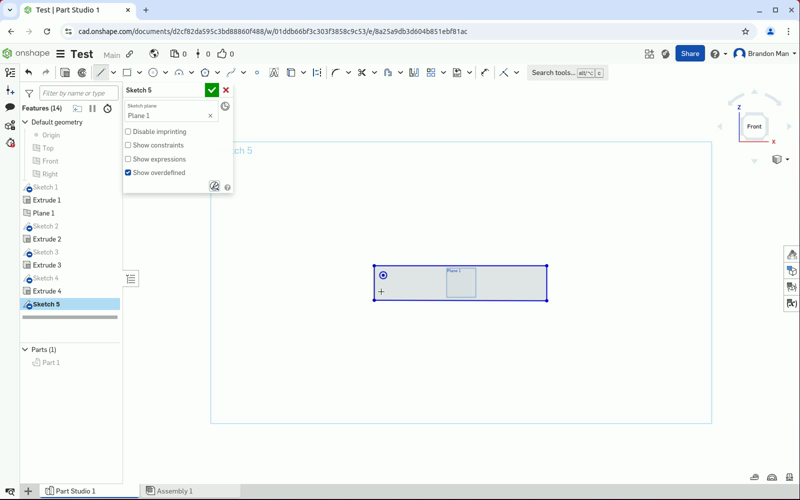
key_up(shift)
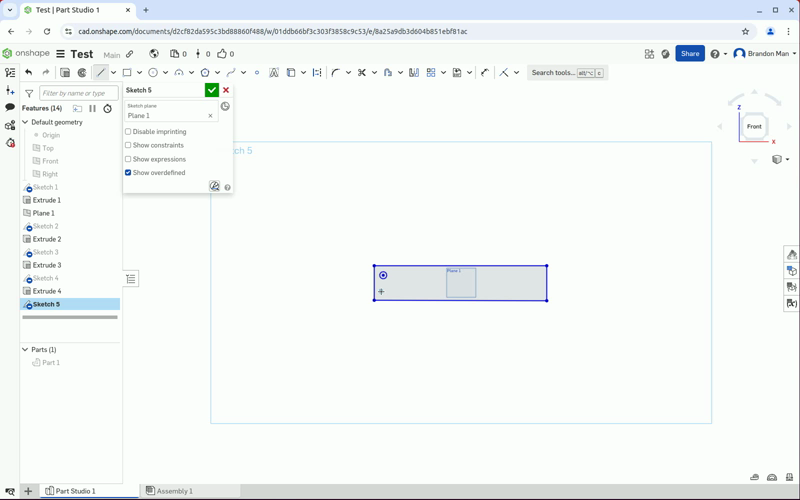
key_down(shift)
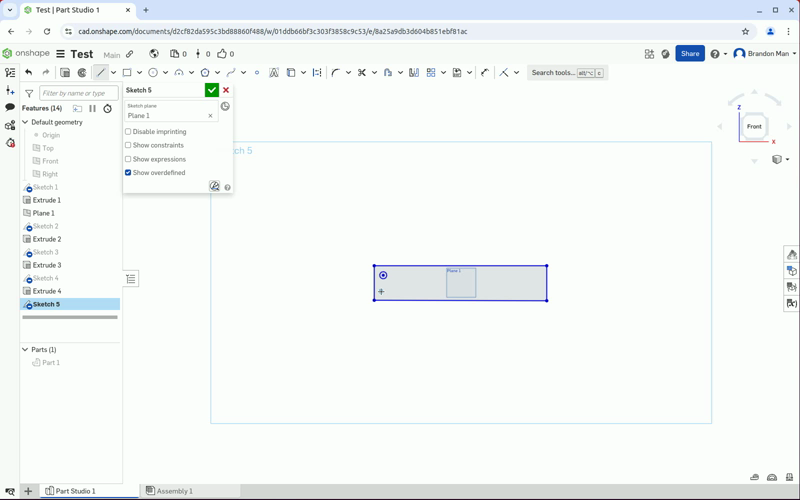
mouse_move(539, 291)
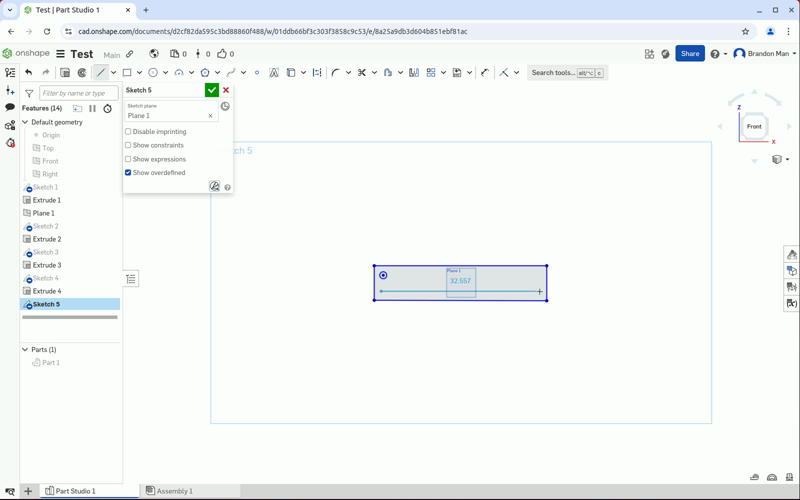
click(539, 291)
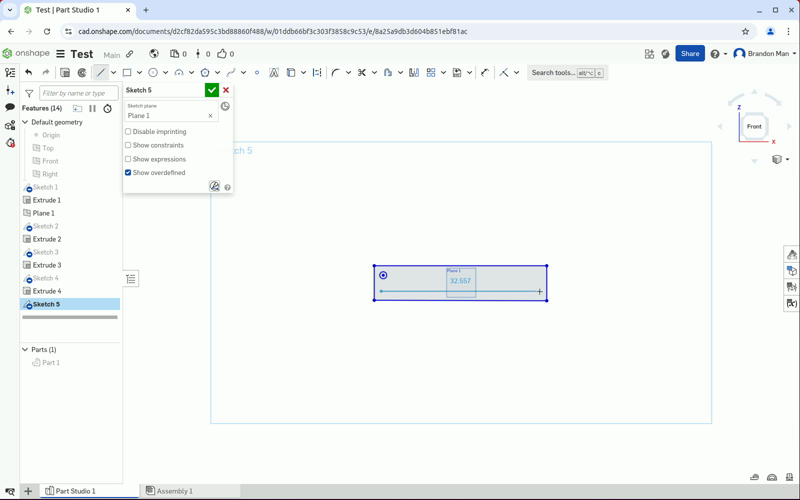
key_up(shift)
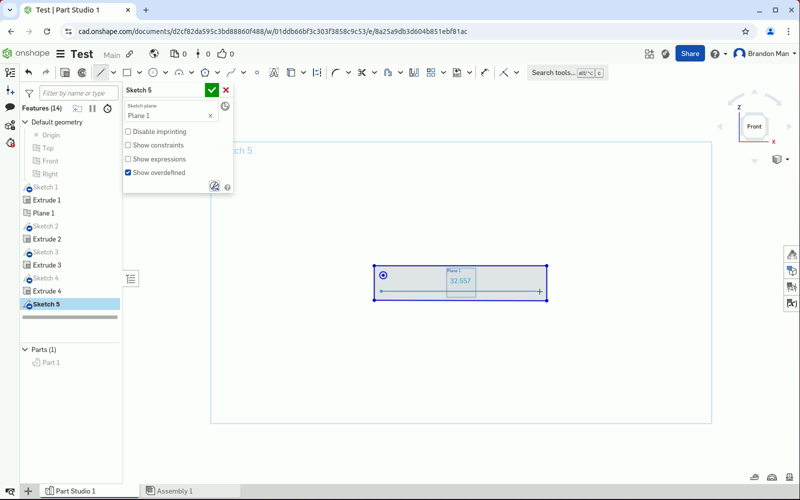
key_down(shift)
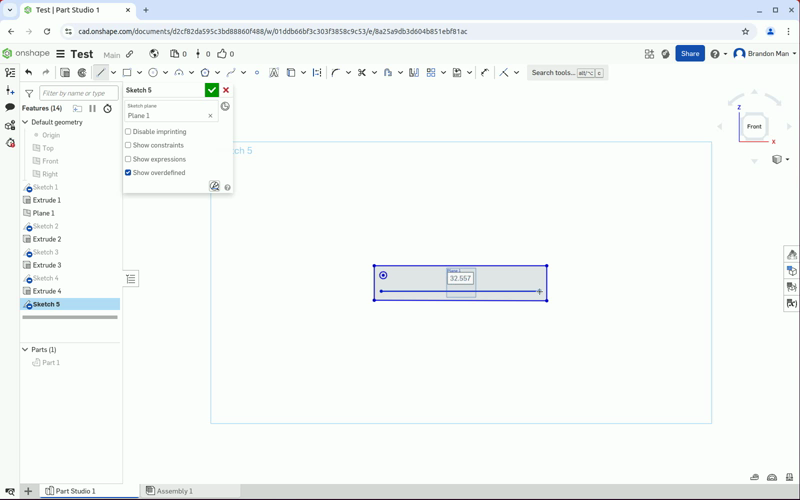
mouse_move(569, 291)
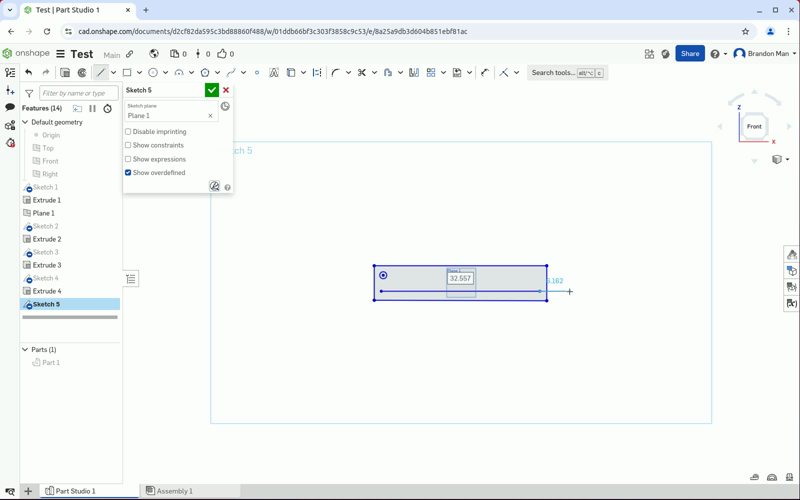
mouse_move(539, 285)
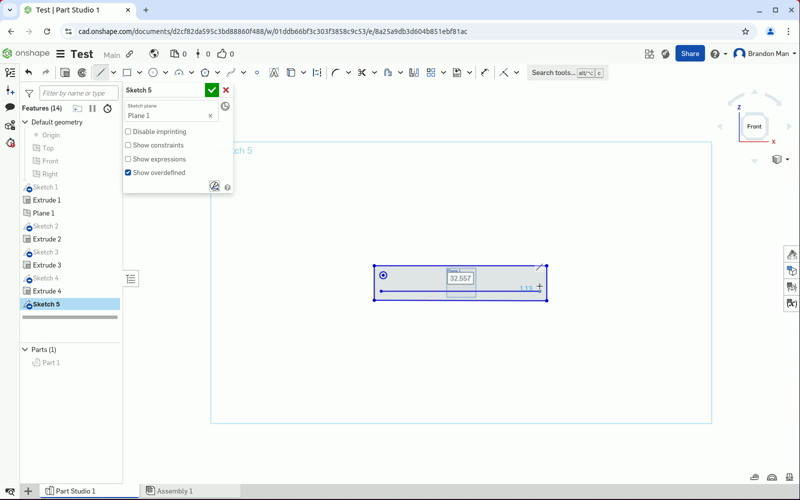
scroll(6)
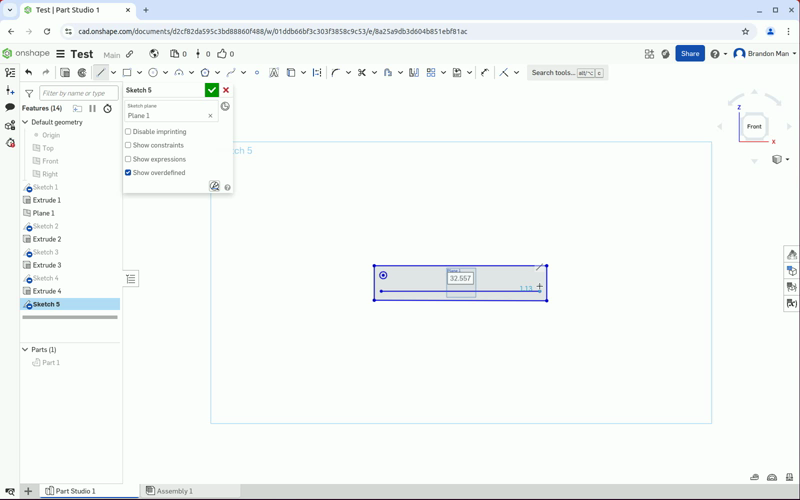
scroll(6)
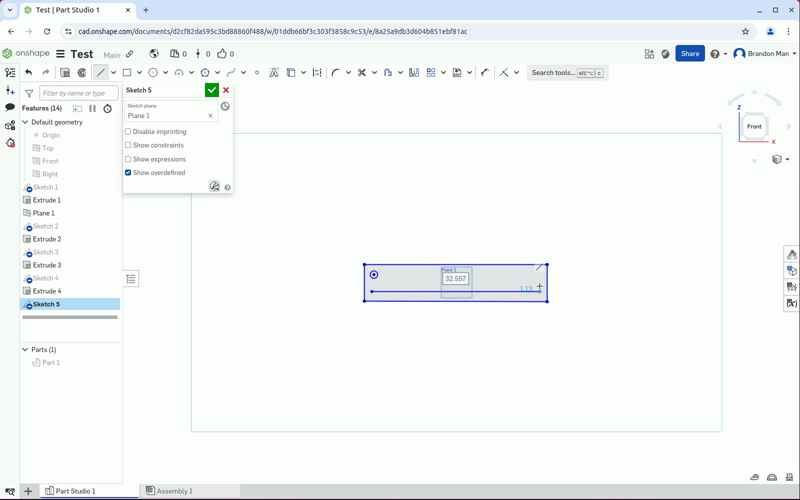
scroll(6)
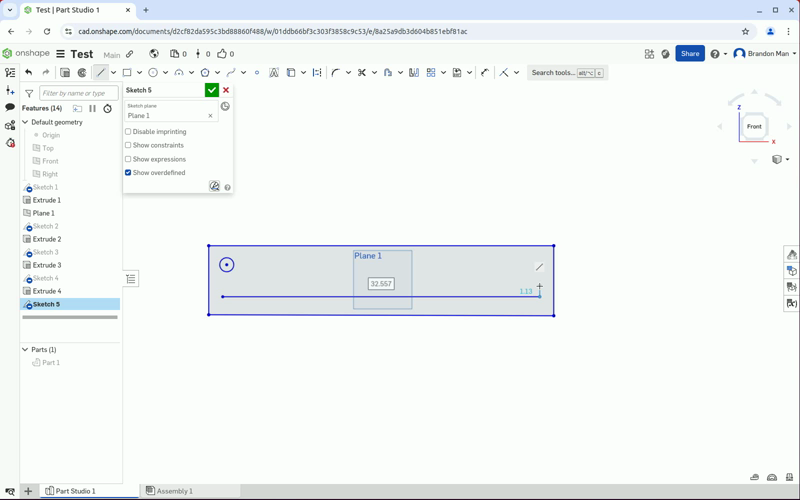
scroll(6)
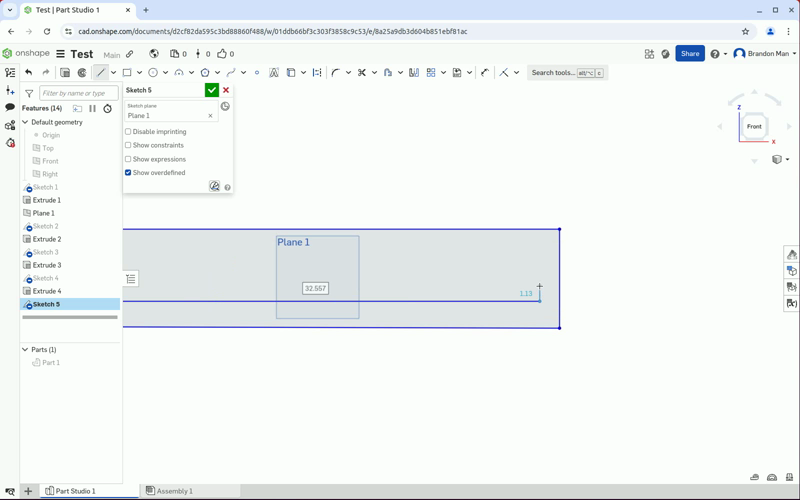
scroll(6)
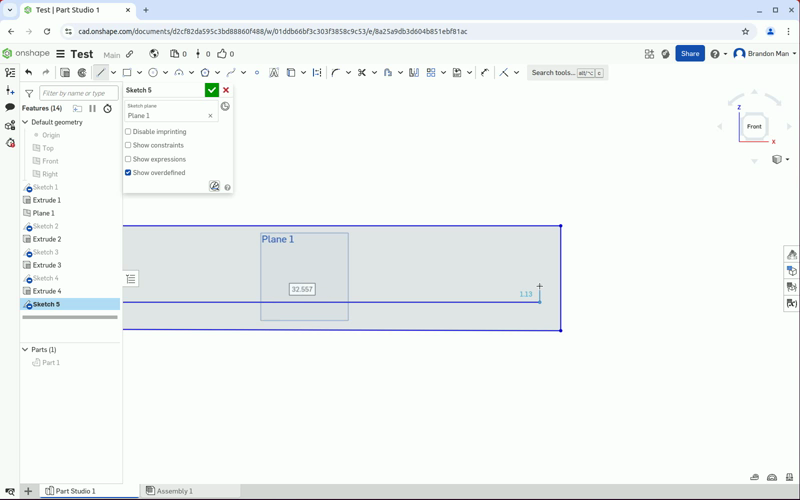
scroll(6)
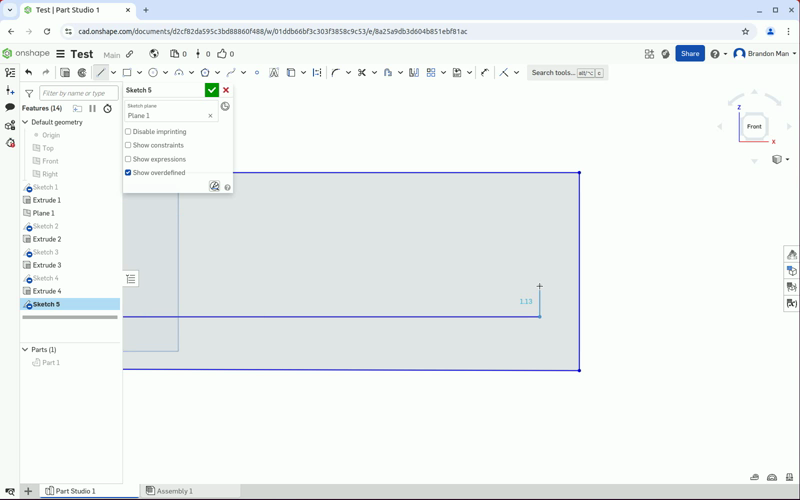
scroll(6)
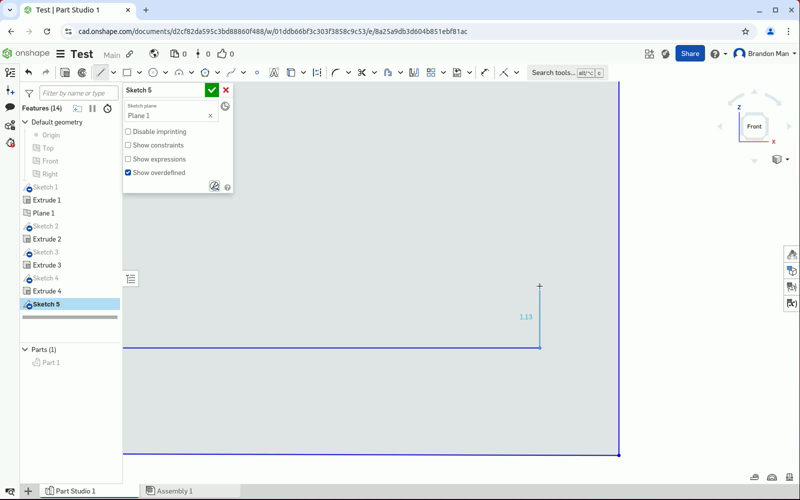
click(539, 285)
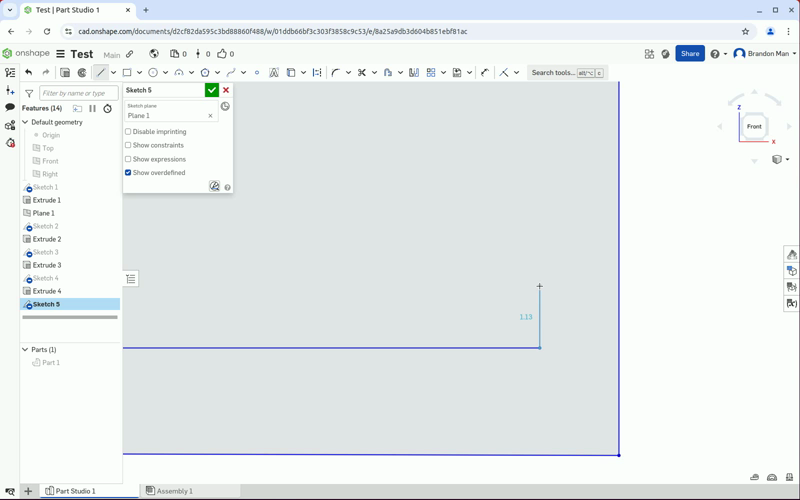
scroll(-6)
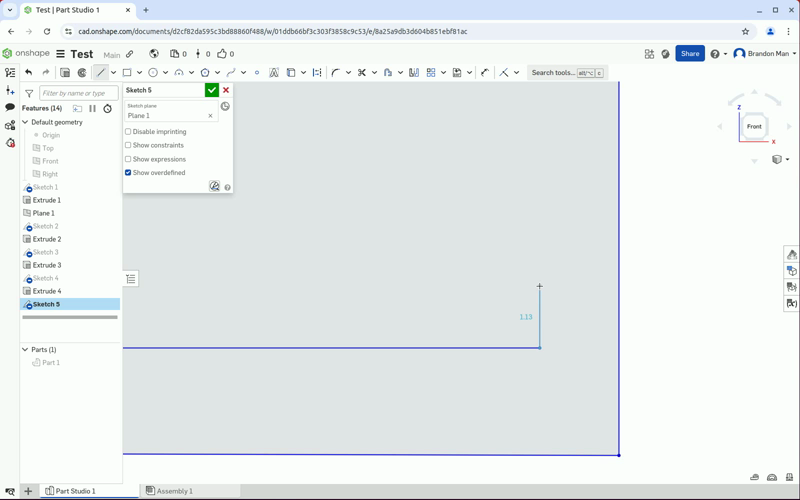
scroll(-6)
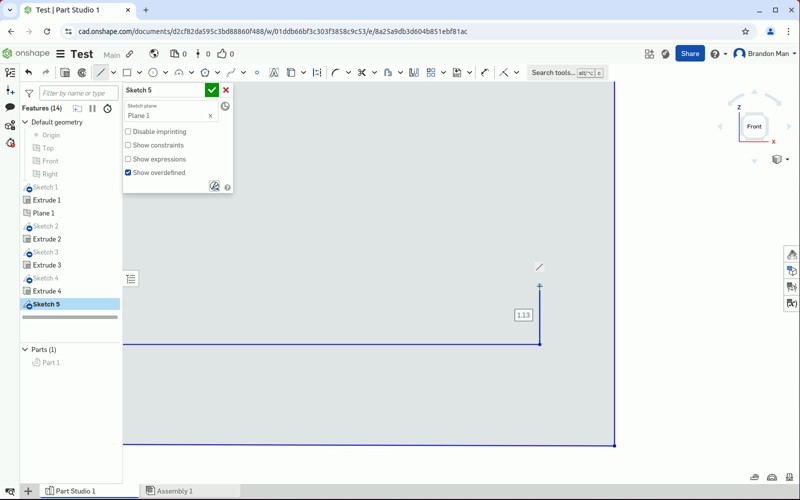
scroll(-6)
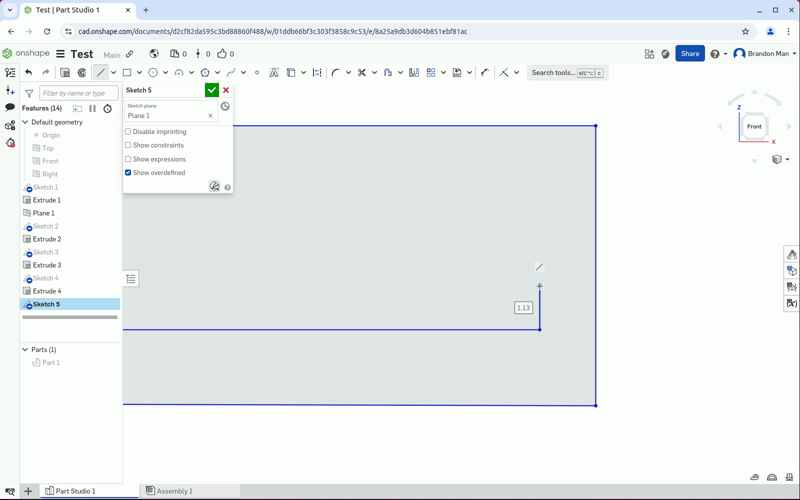
scroll(-6)
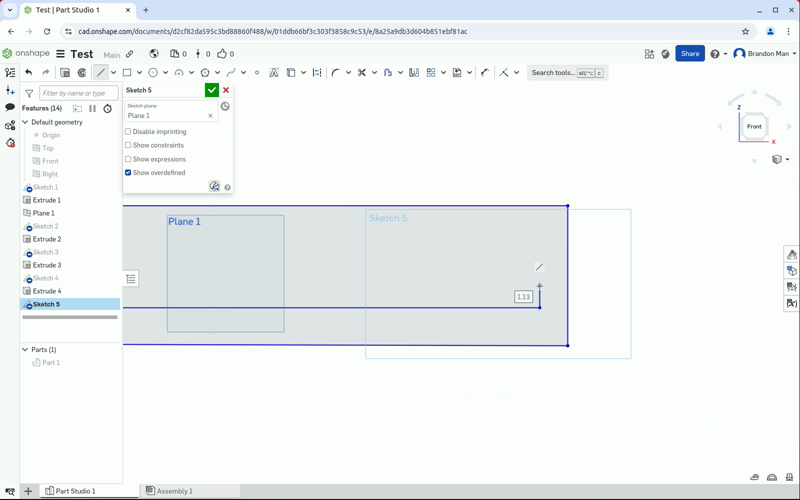
scroll(-6)
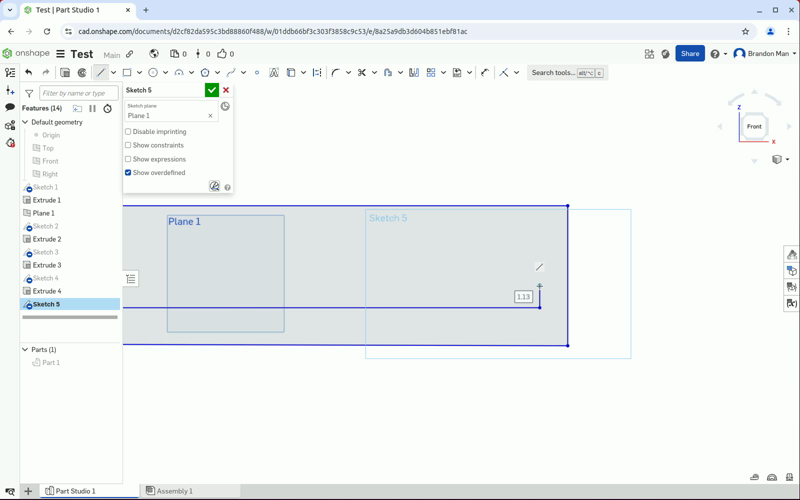
scroll(-6)
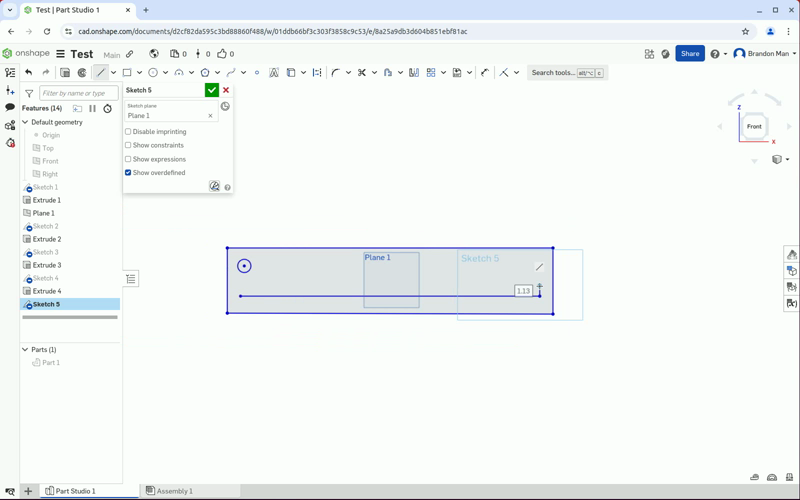
scroll(-6)
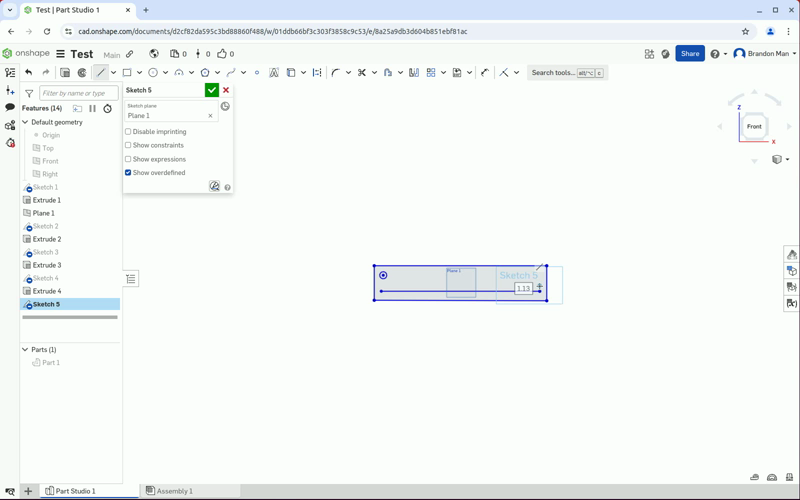
key_up(shift)
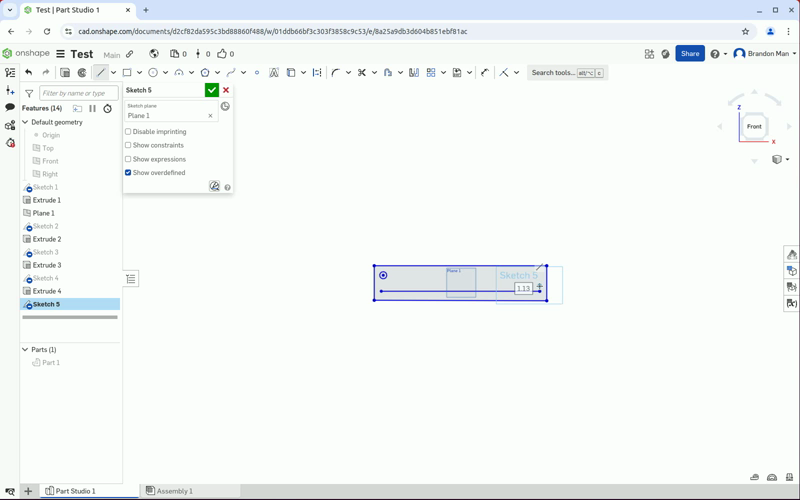
key_down(shift)
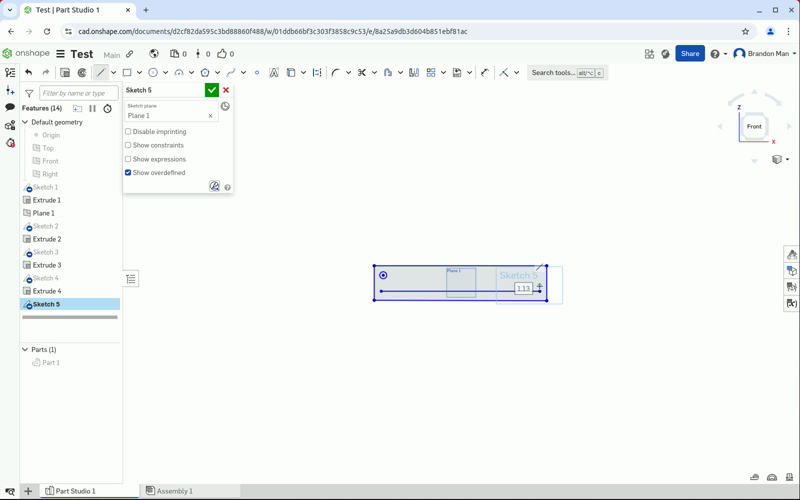
mouse_move(381, 285)
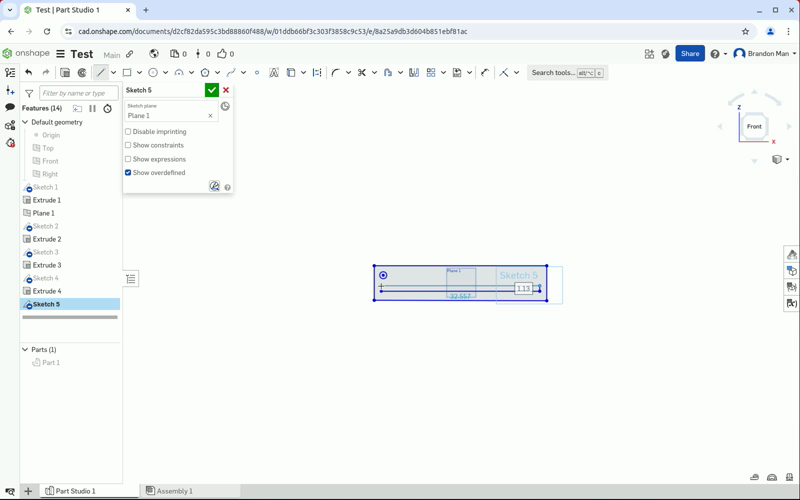
click(381, 285)
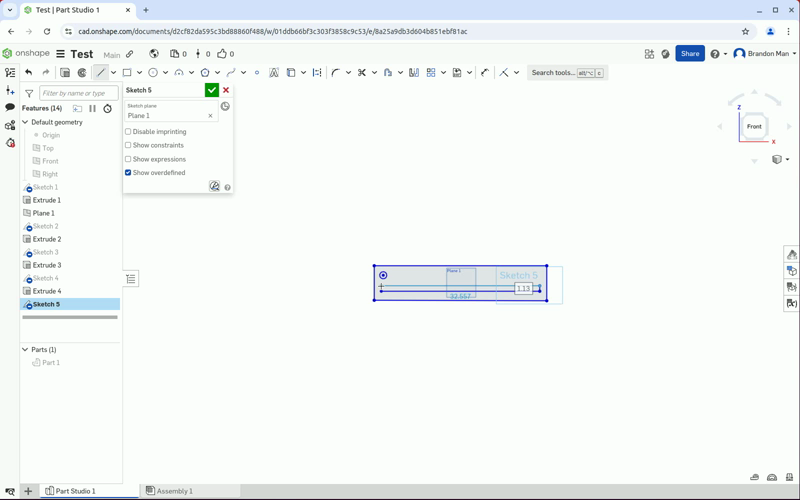
key_up(shift)
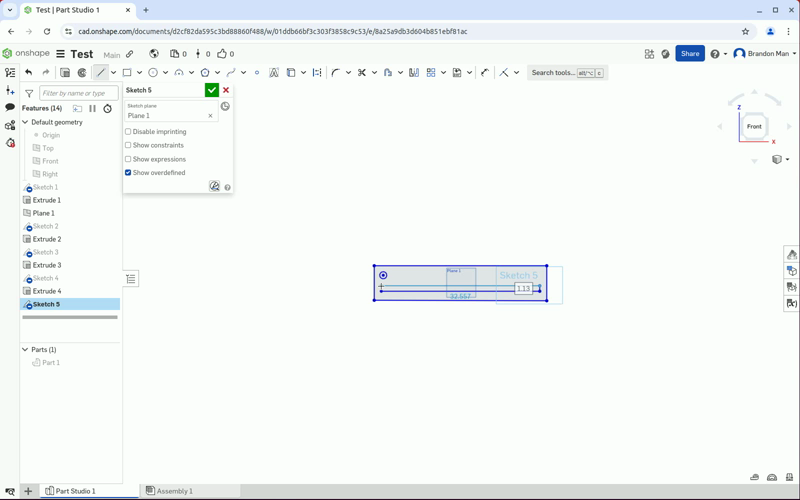
mouse_move(411, 285)
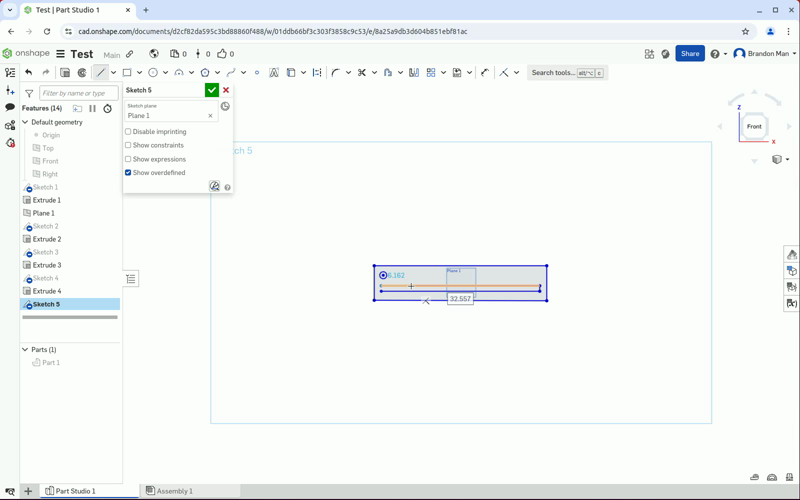
key_down(shift)
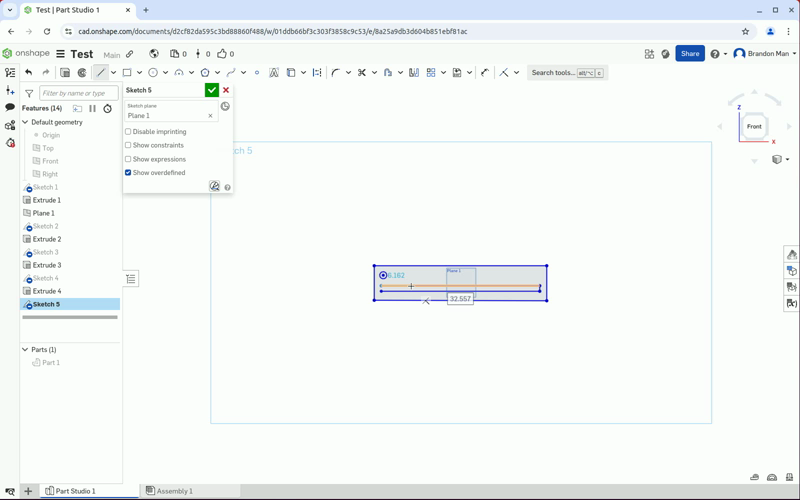
mouse_move(381, 291)
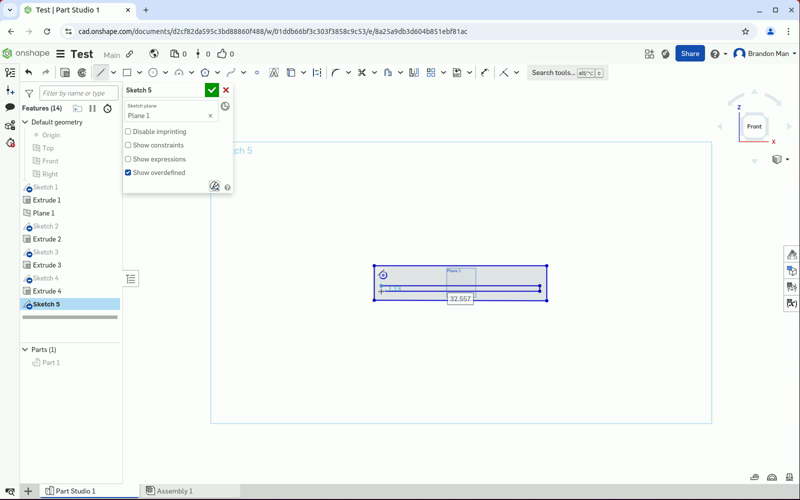
scroll(6)
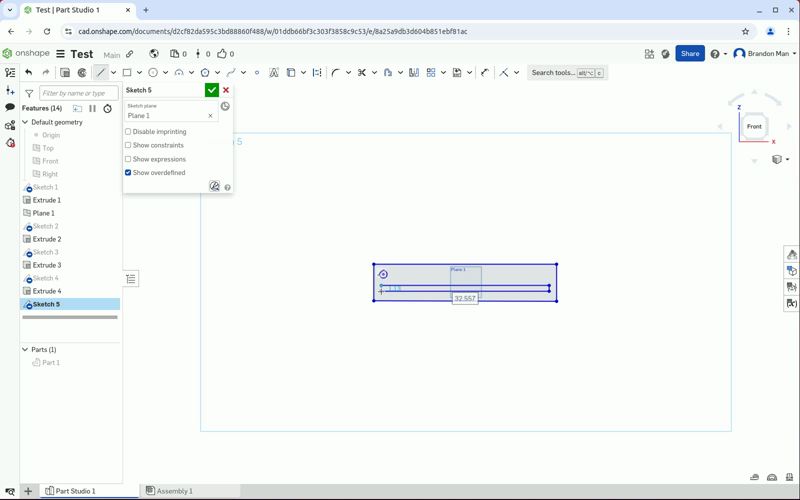
scroll(6)
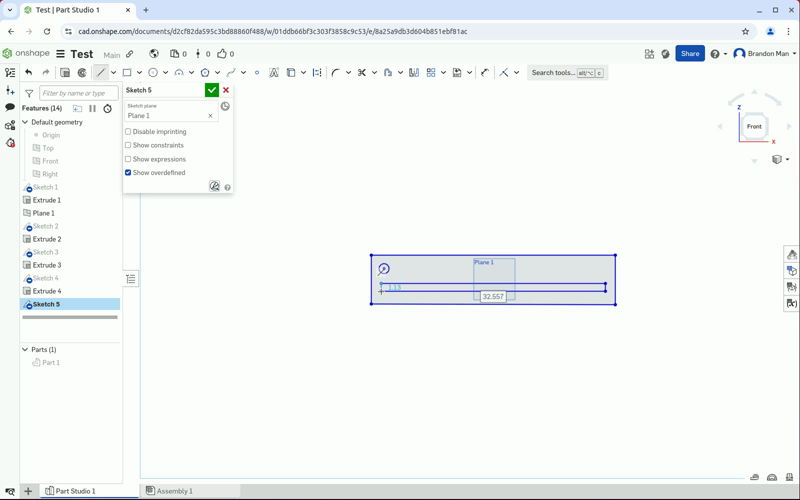
scroll(6)
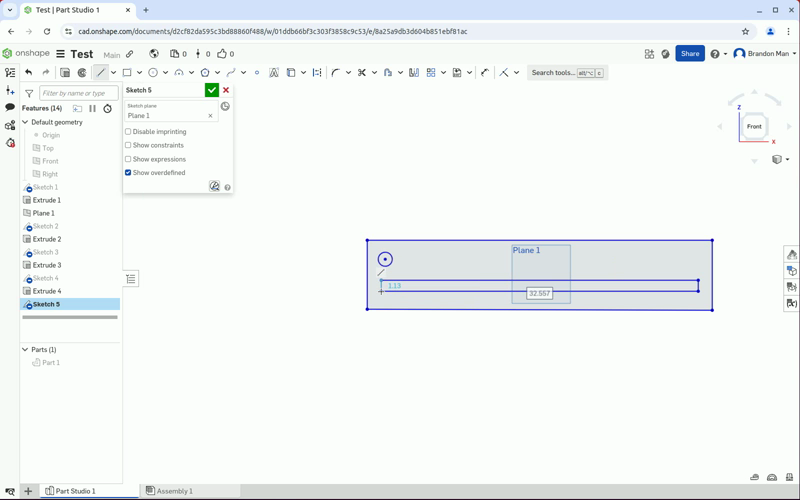
scroll(6)
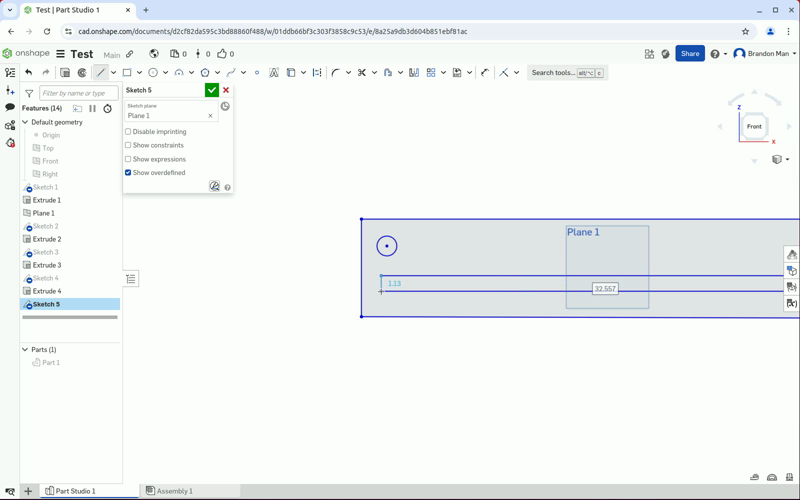
scroll(6)
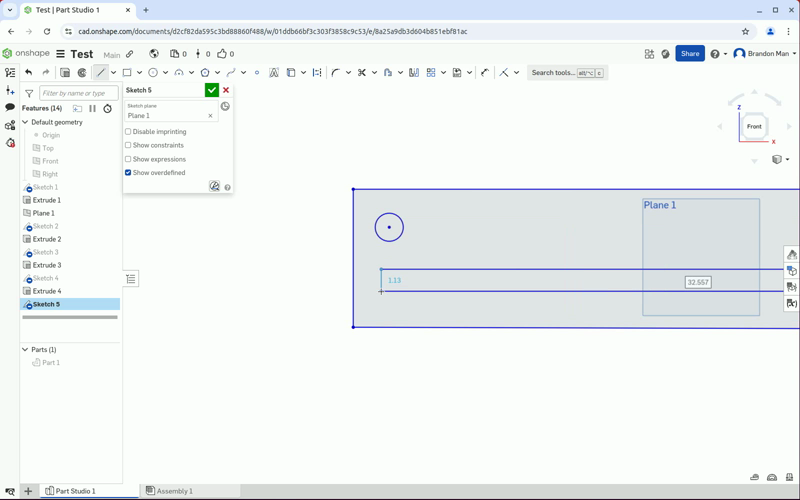
scroll(6)
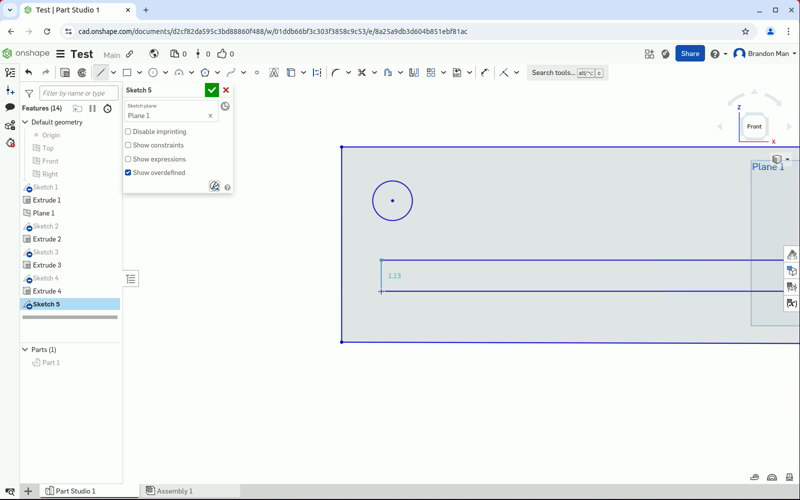
scroll(6)
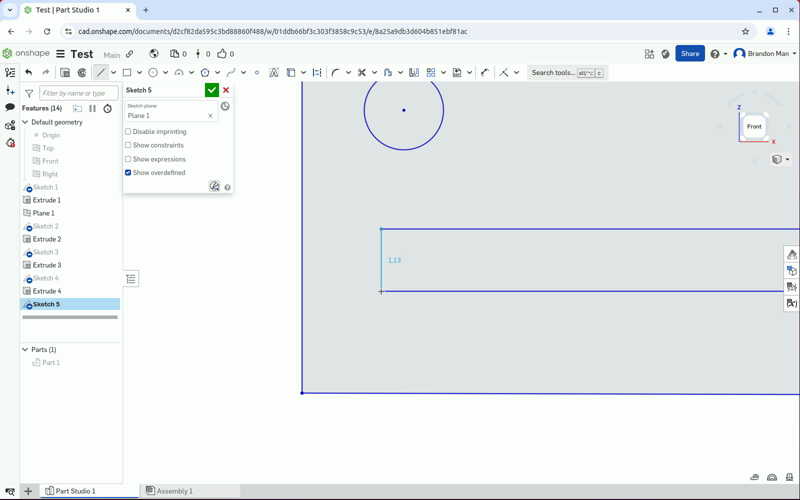
key_up(shift)
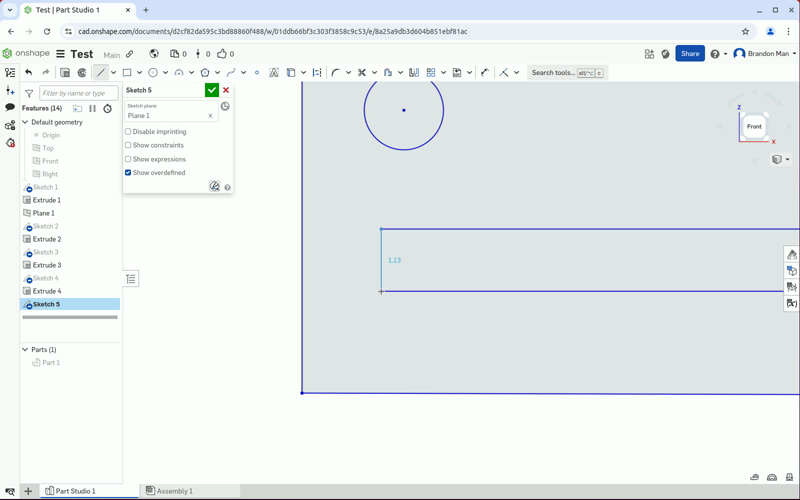
click(381, 291)
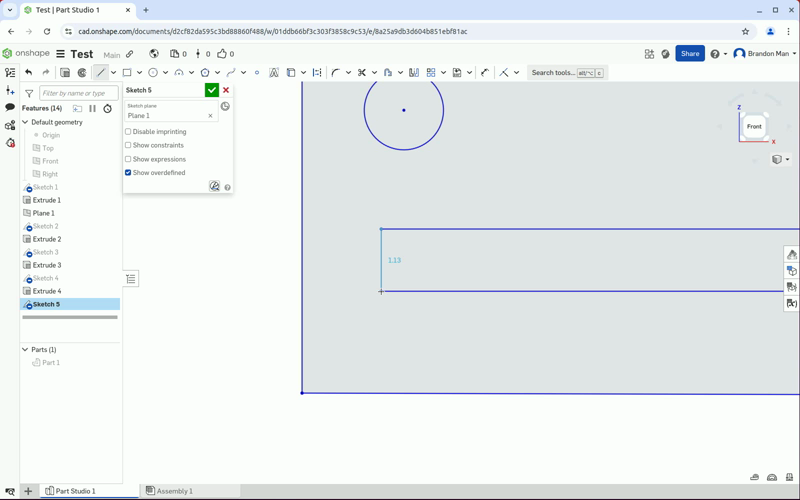
scroll(-6)
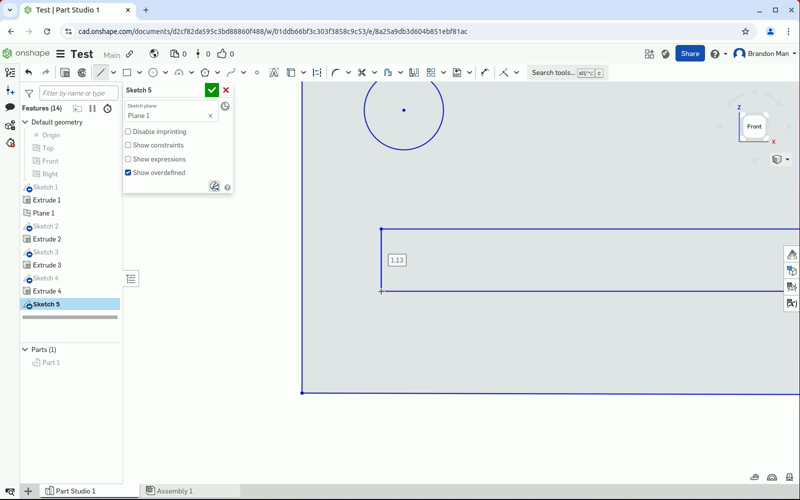
scroll(-6)
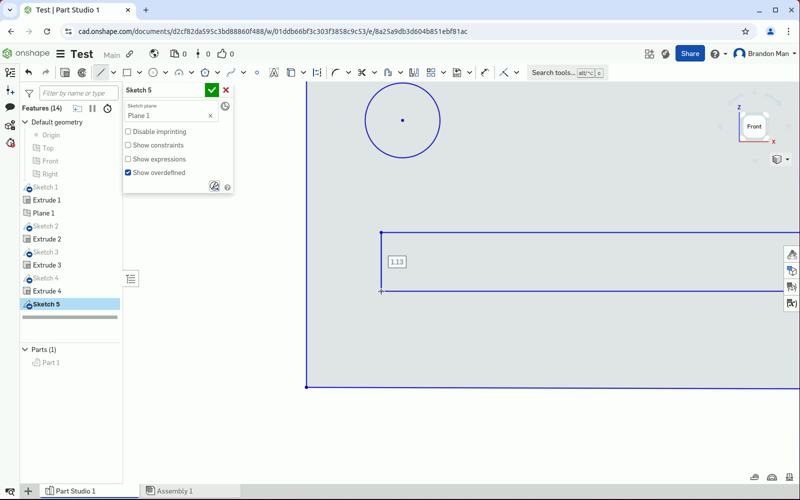
scroll(-6)
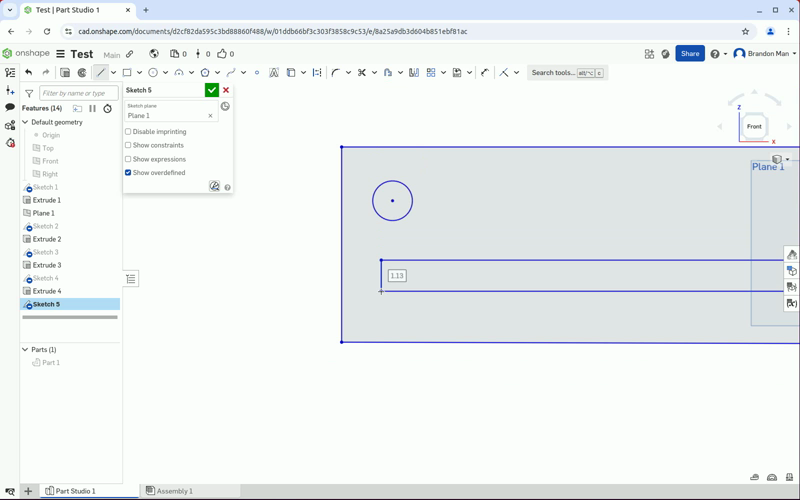
scroll(-6)
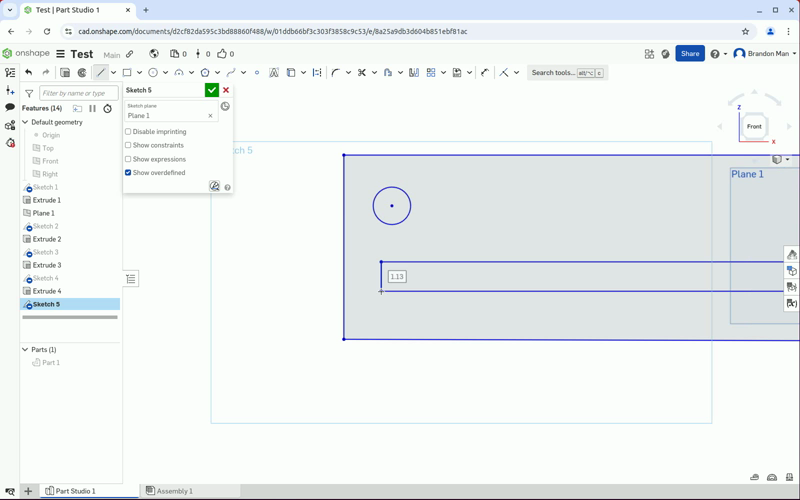
scroll(-6)
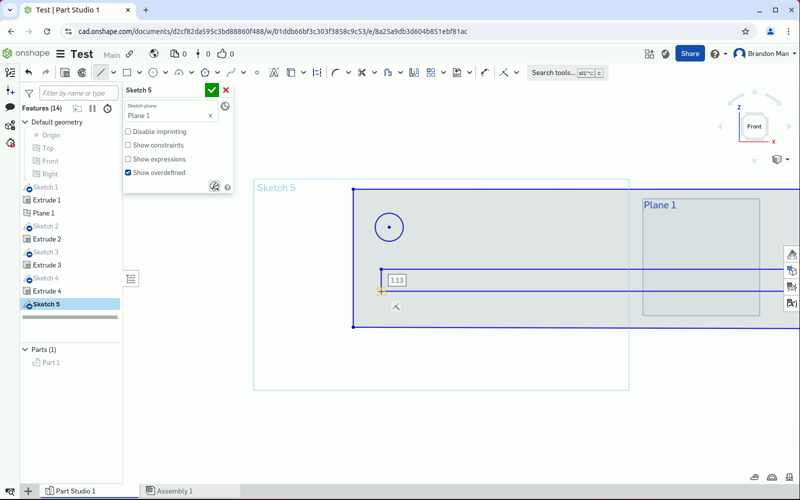
scroll(-6)
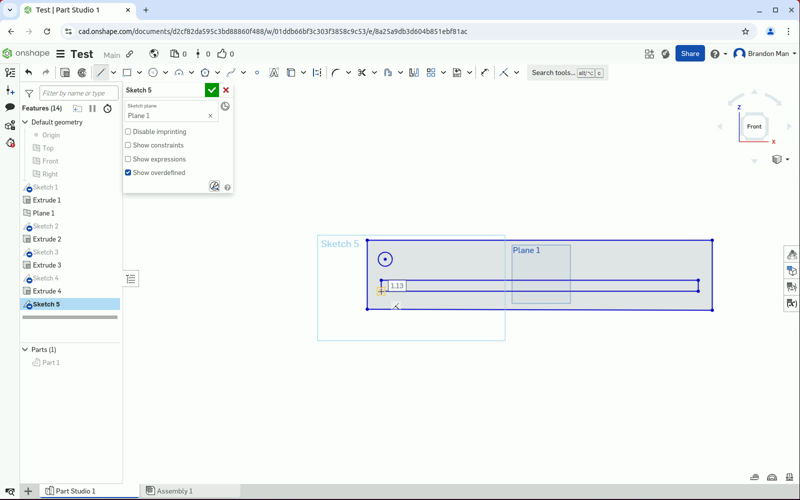
scroll(-6)
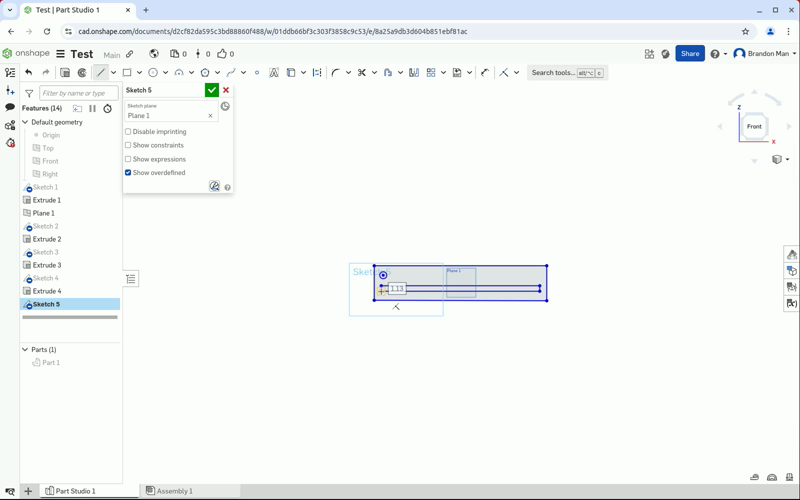
key(esc)
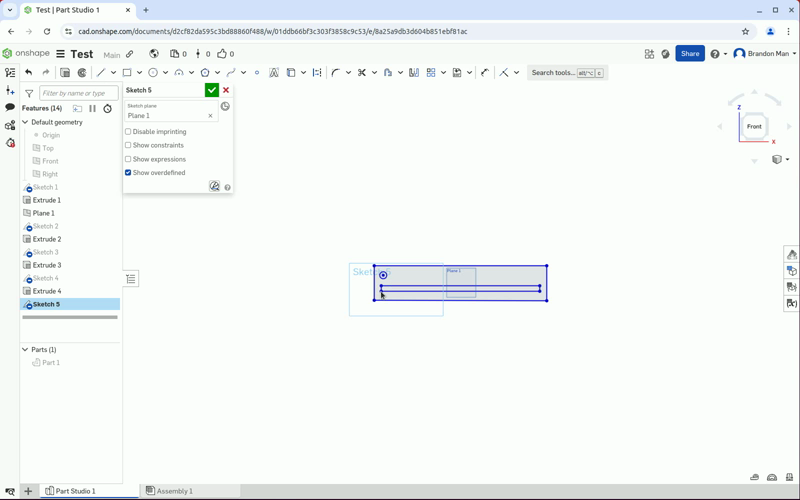
key(l)
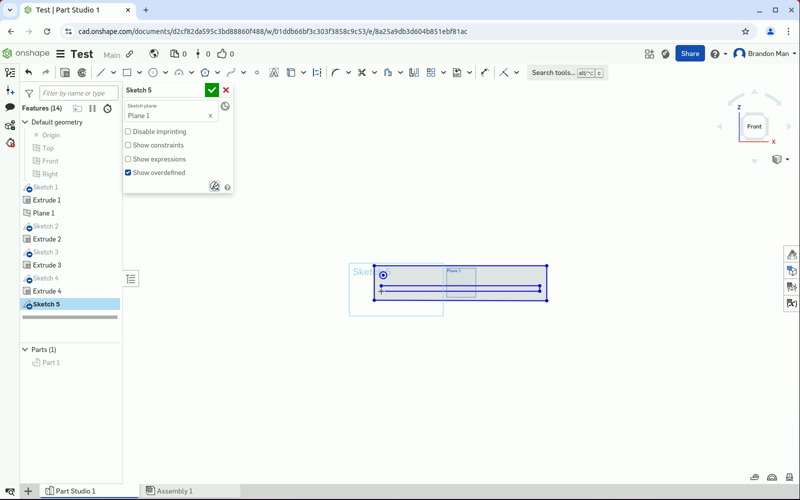
key_down(shift)
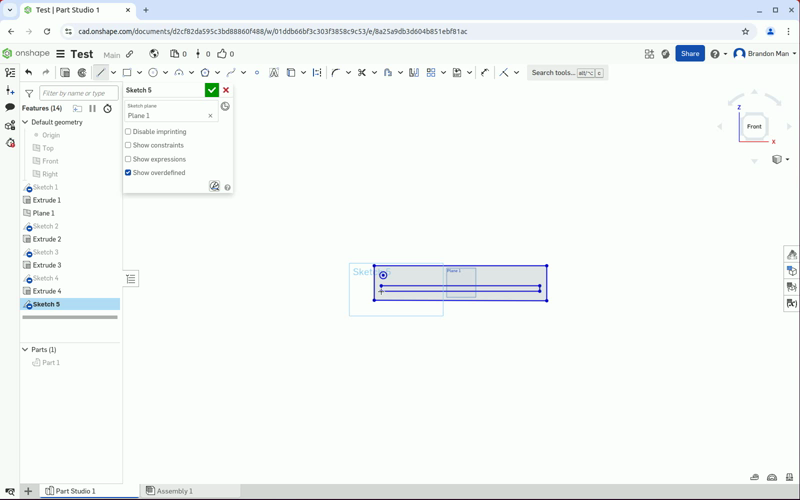
mouse_move(394, 278)
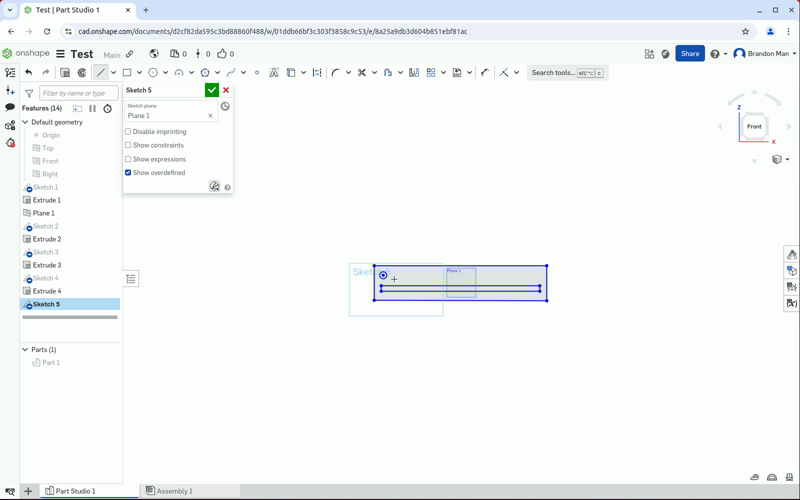
click(394, 278)
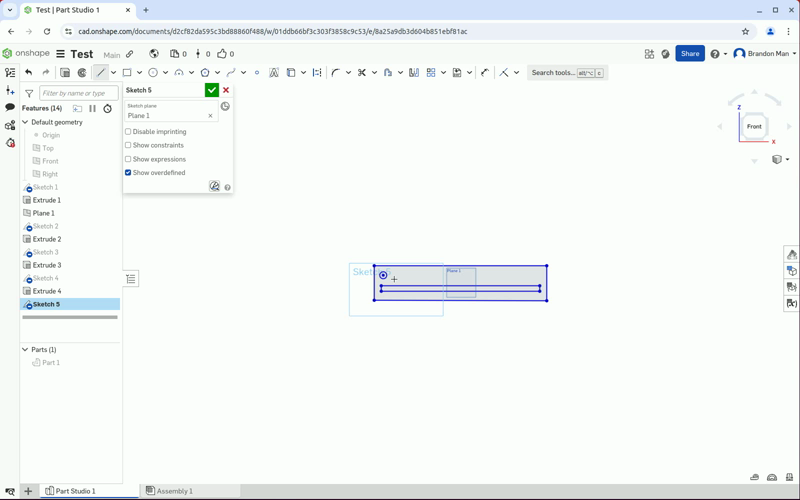
key_up(shift)
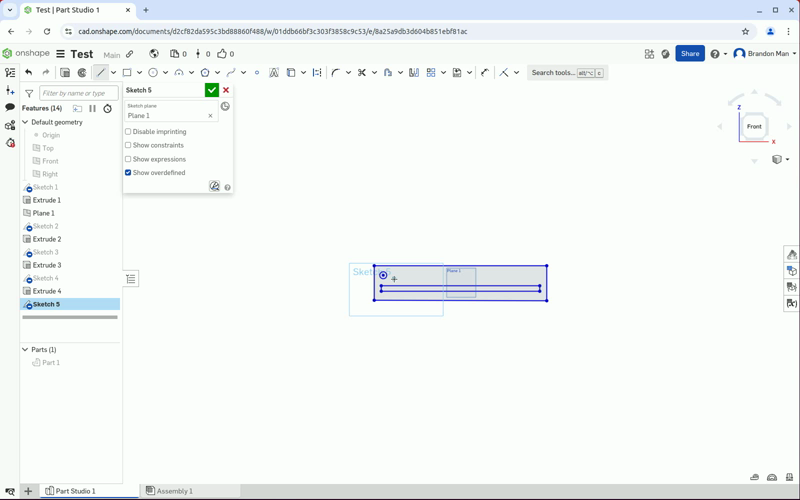
key_down(shift)
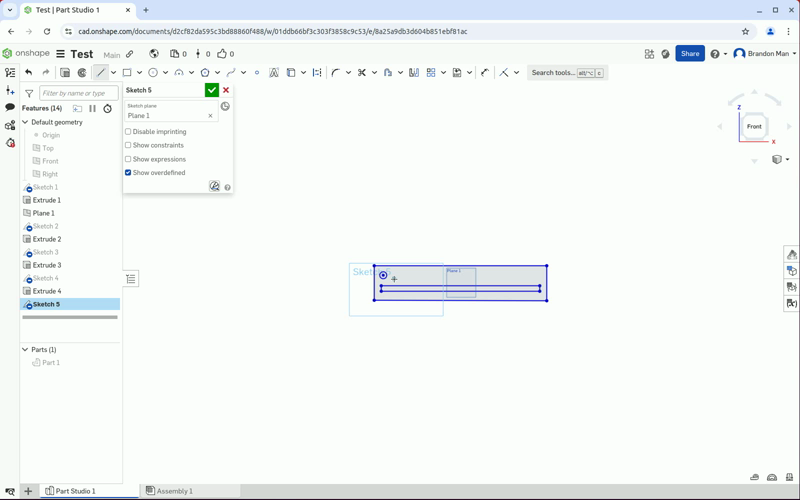
mouse_move(539, 278)
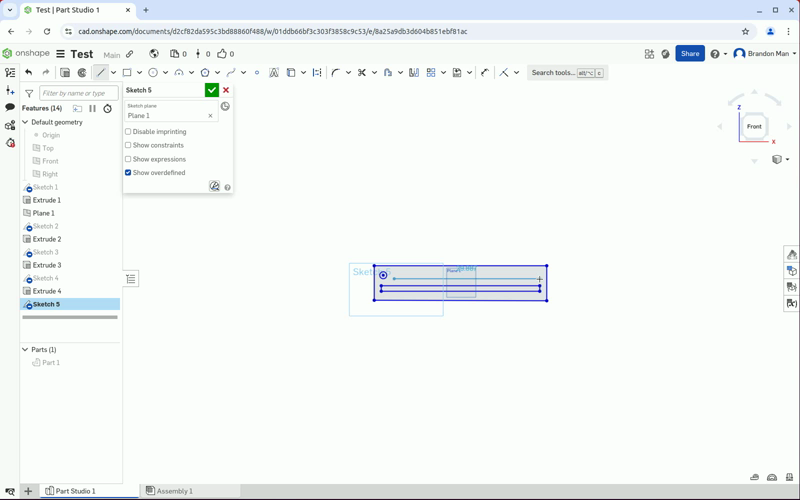
click(539, 278)
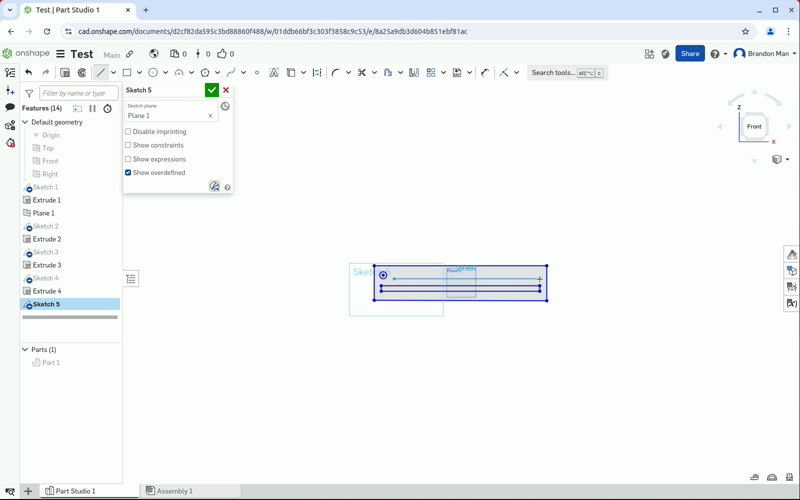
key_up(shift)
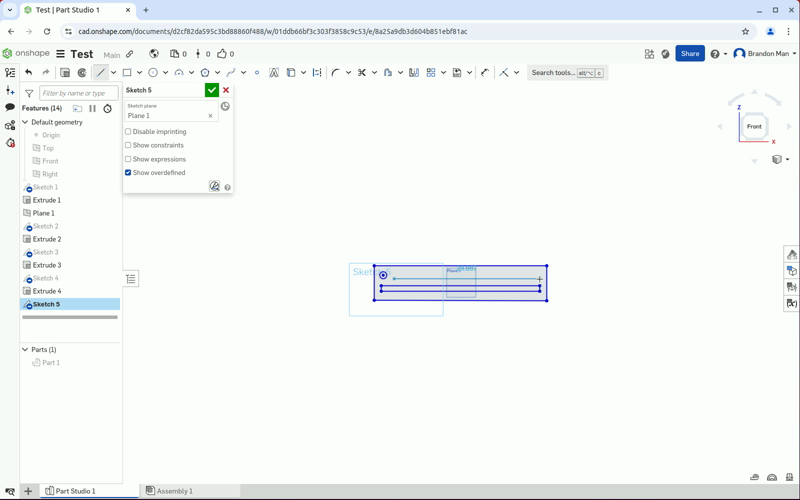
key_down(shift)
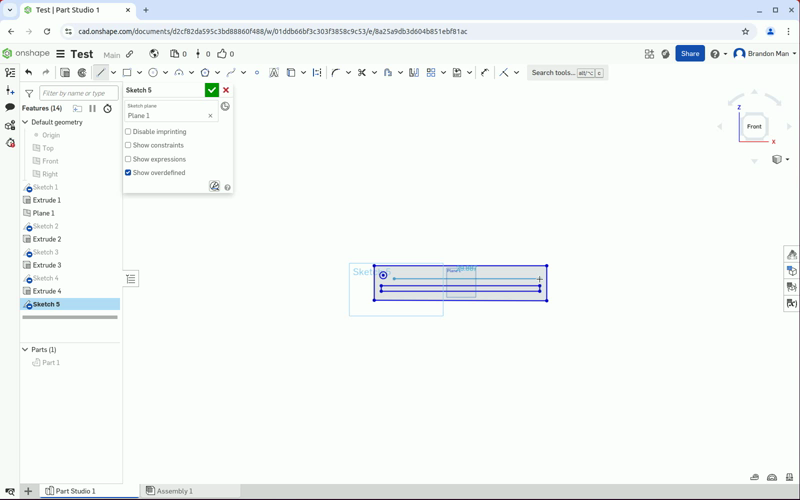
mouse_move(569, 278)
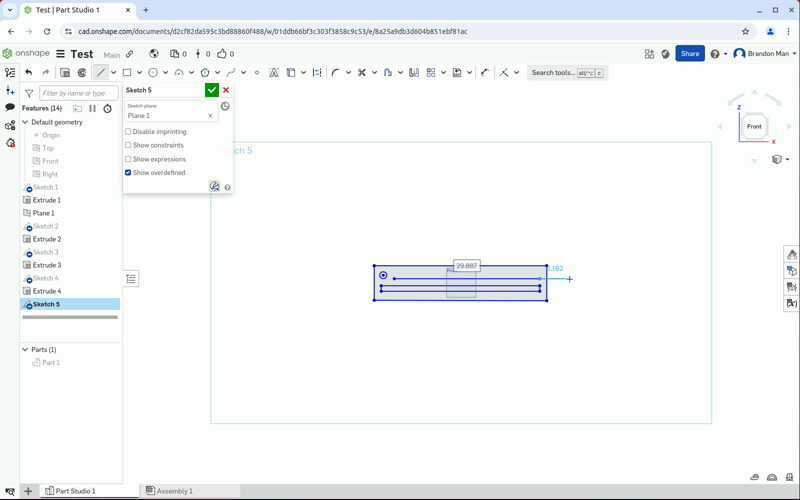
mouse_move(539, 271)
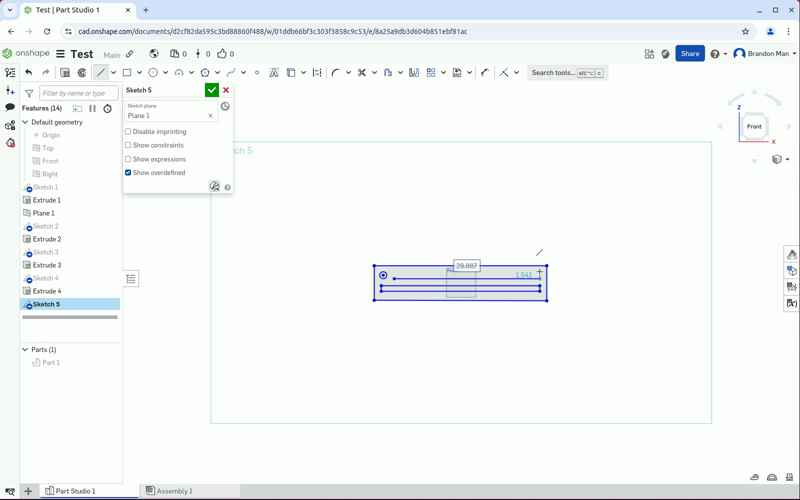
scroll(6)
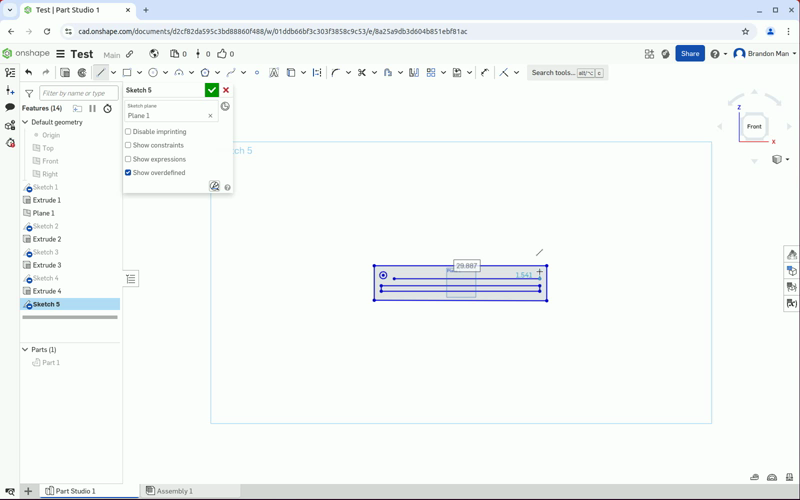
scroll(6)
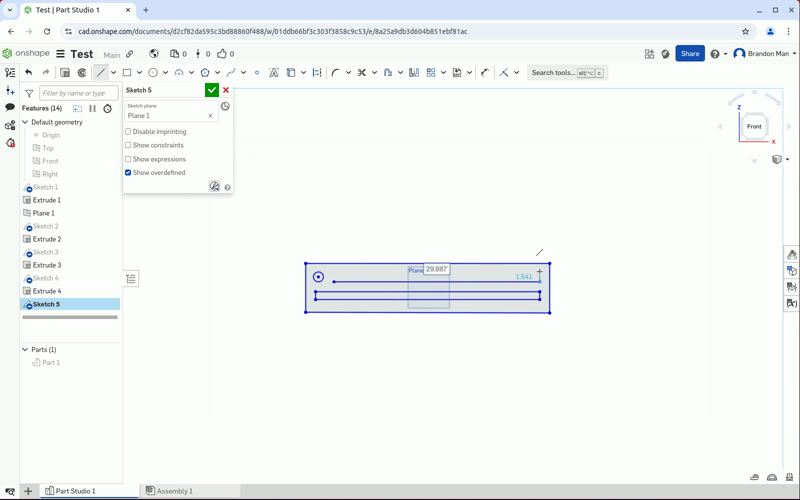
scroll(6)
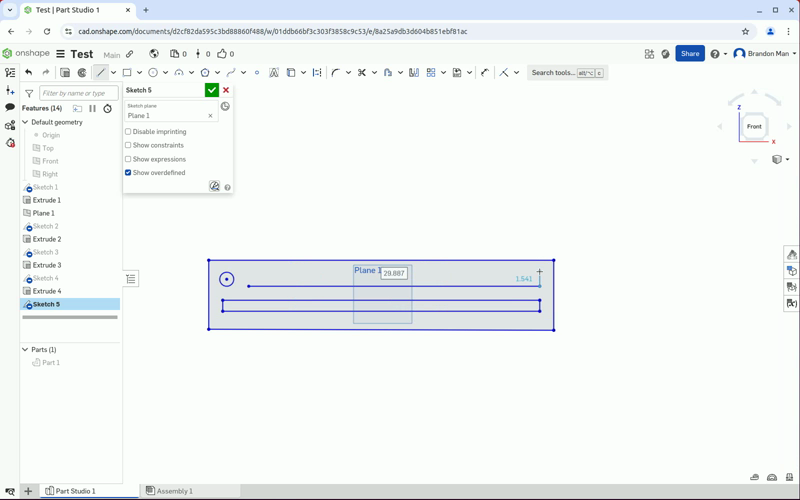
scroll(6)
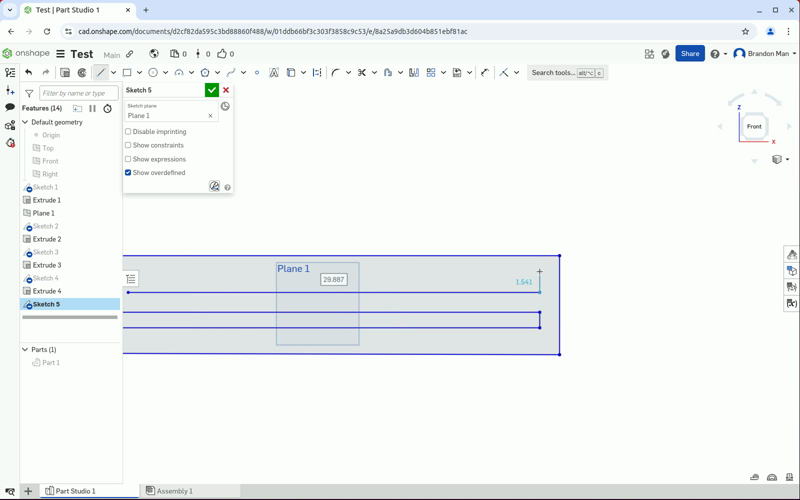
scroll(6)
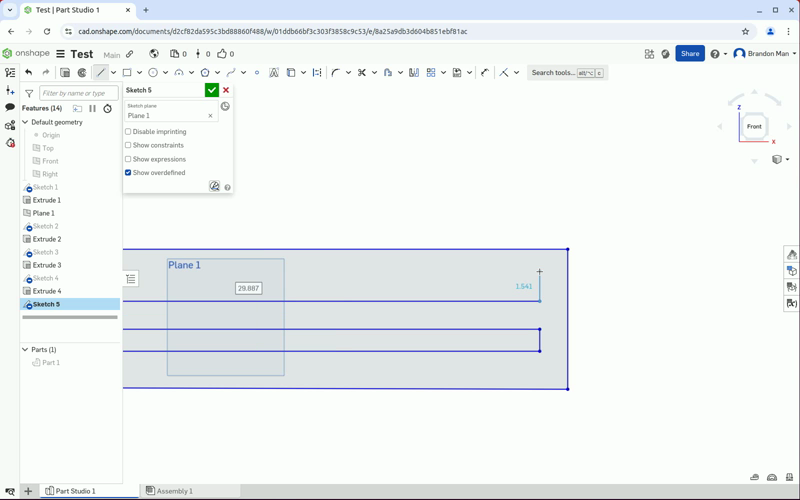
scroll(6)
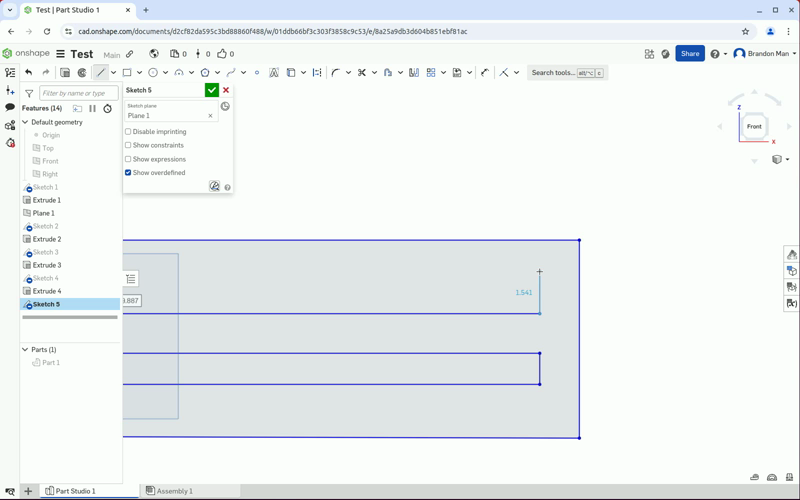
scroll(6)
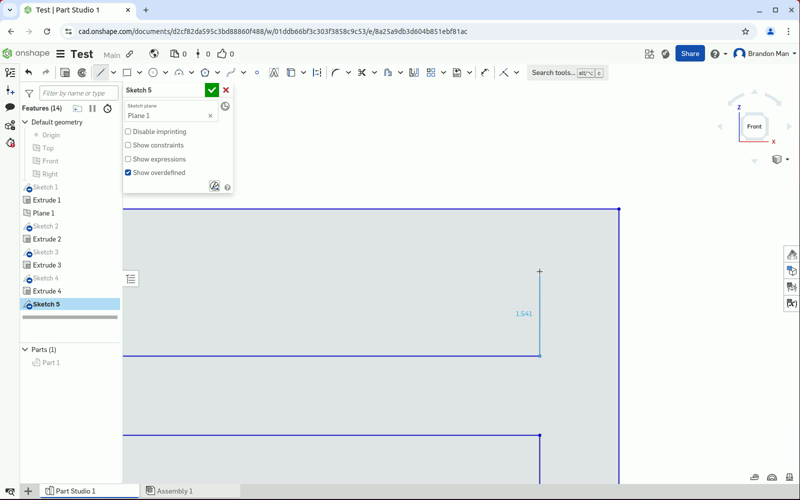
click(539, 271)
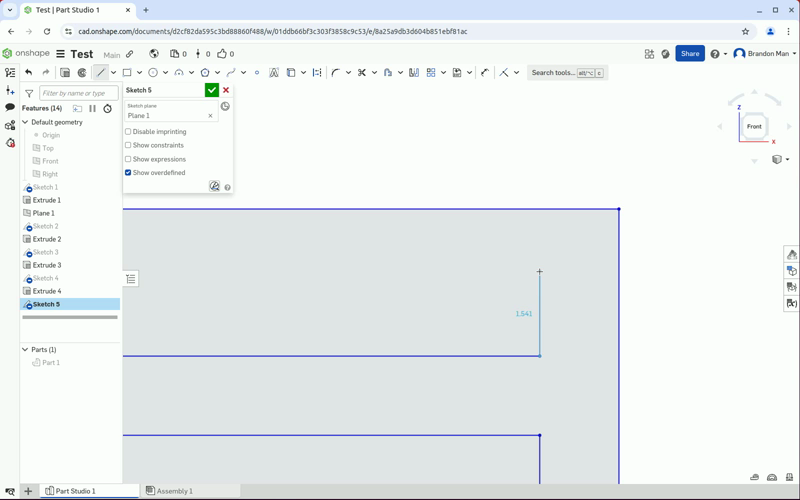
scroll(-6)
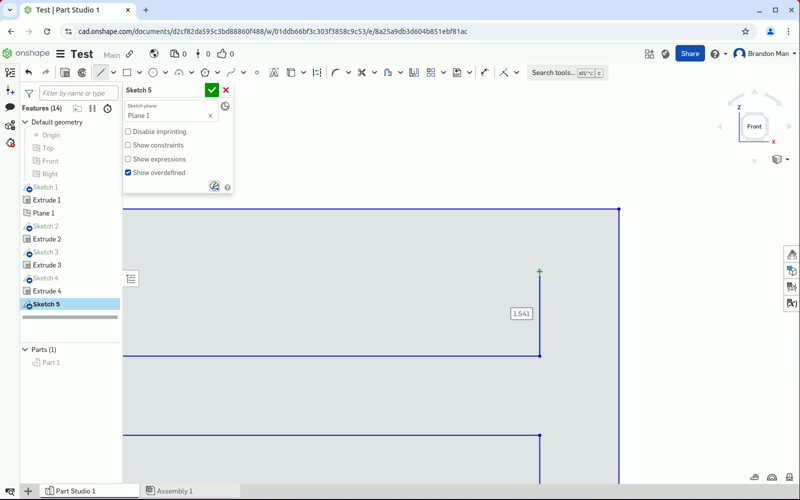
scroll(-6)
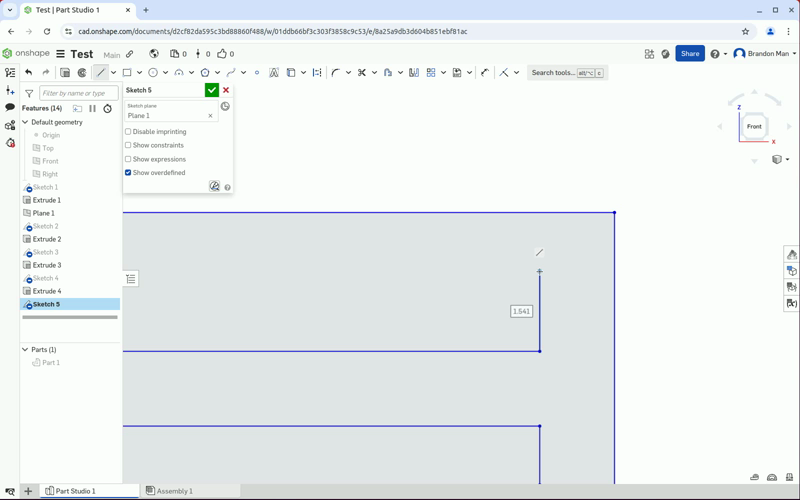
scroll(-6)
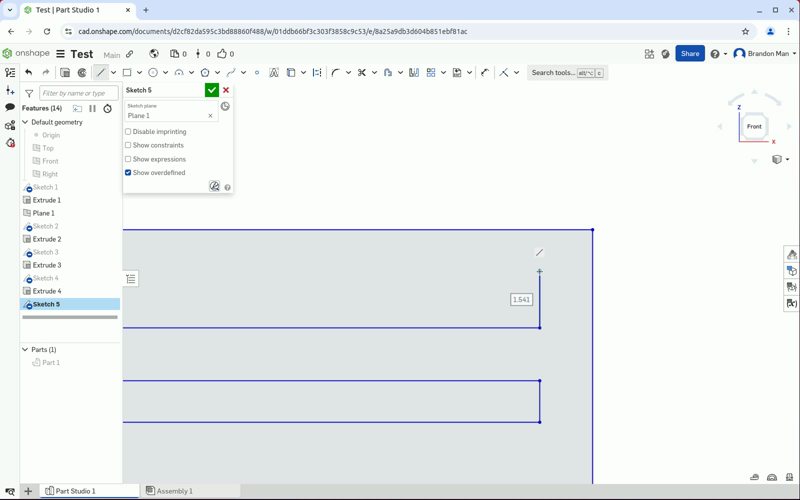
scroll(-6)
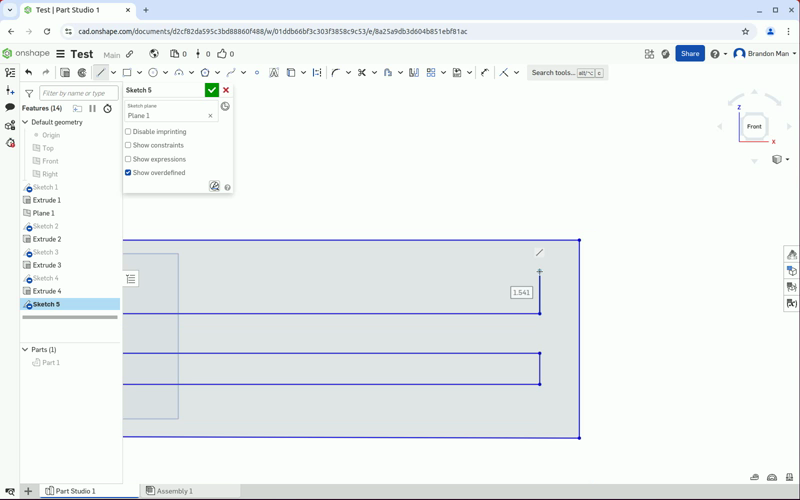
scroll(-6)
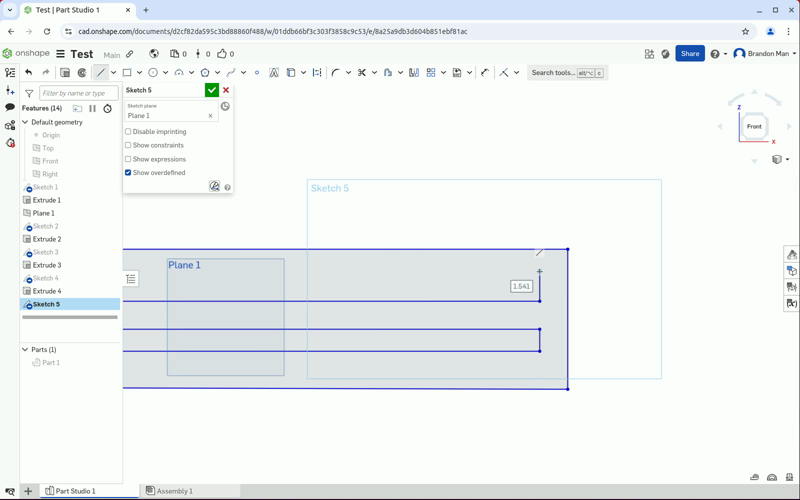
scroll(-6)
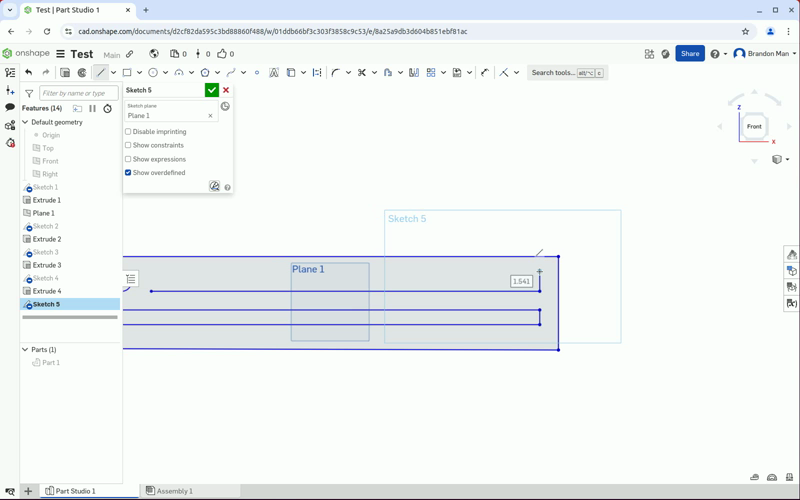
scroll(-6)
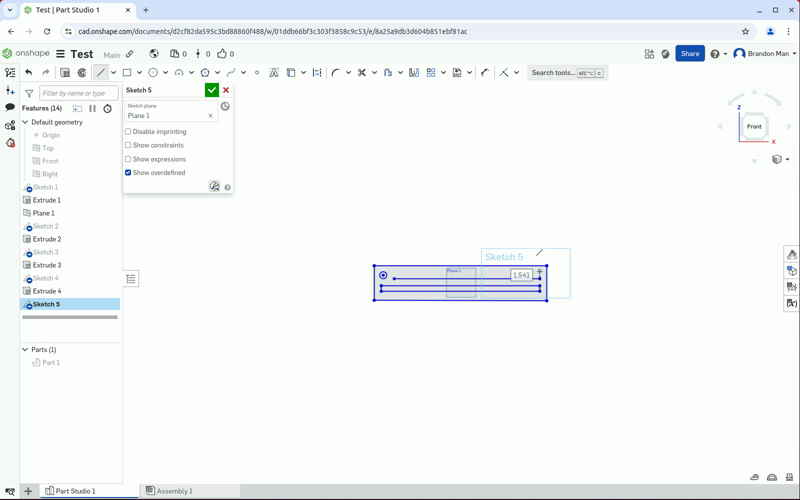
key_up(shift)
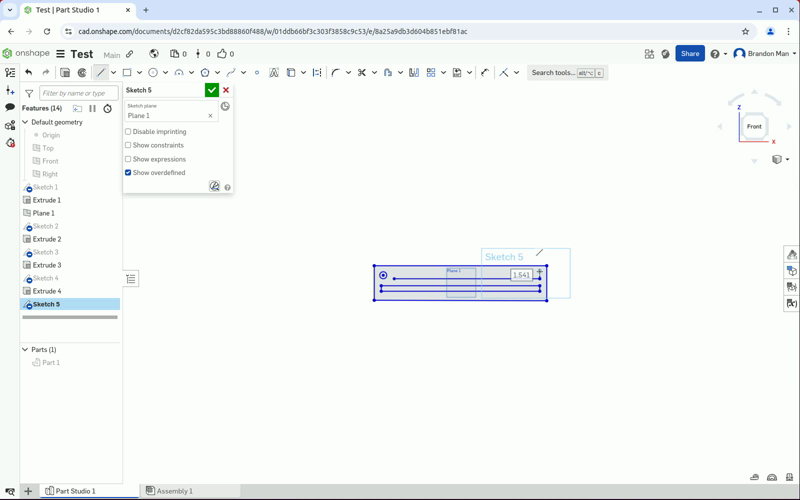
key_down(shift)
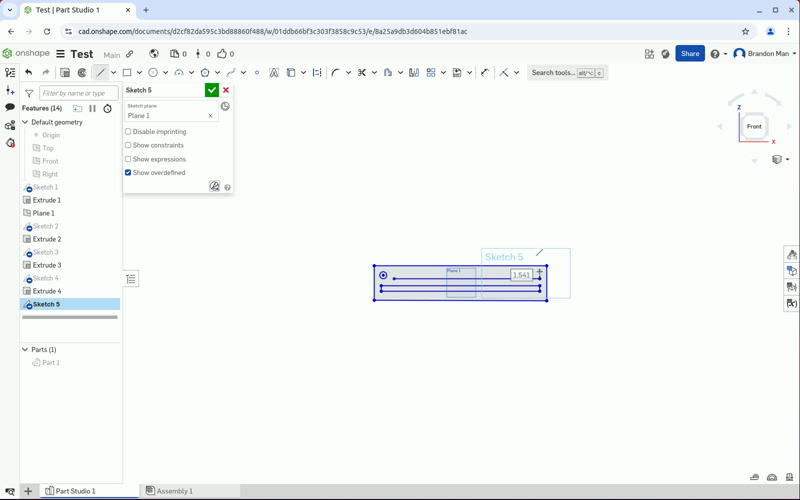
mouse_move(394, 271)
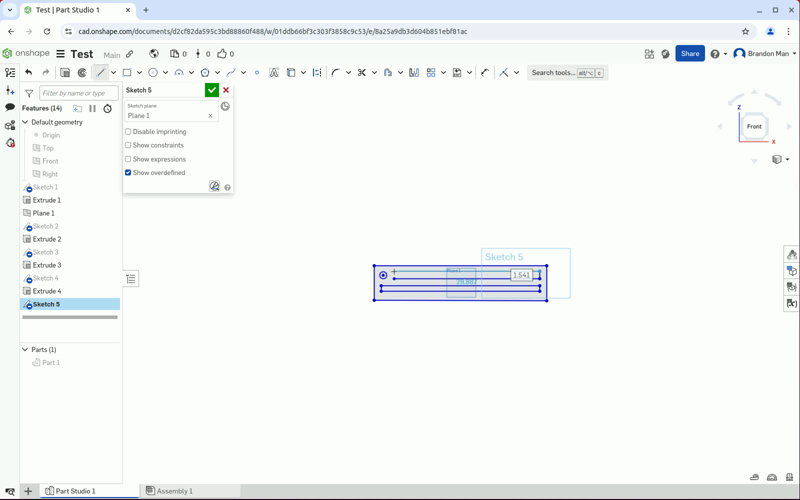
click(394, 271)
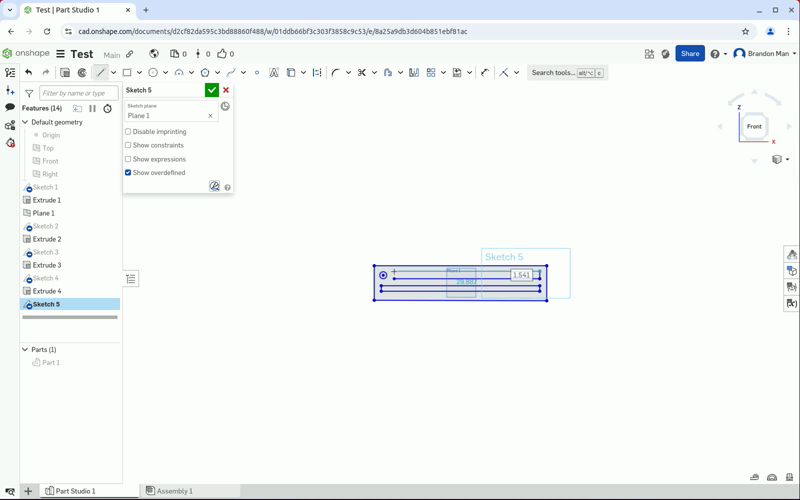
key_up(shift)
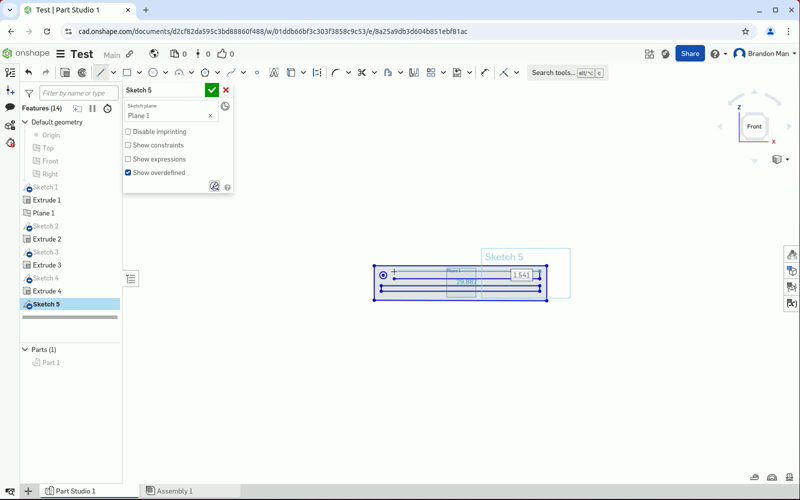
mouse_move(424, 271)
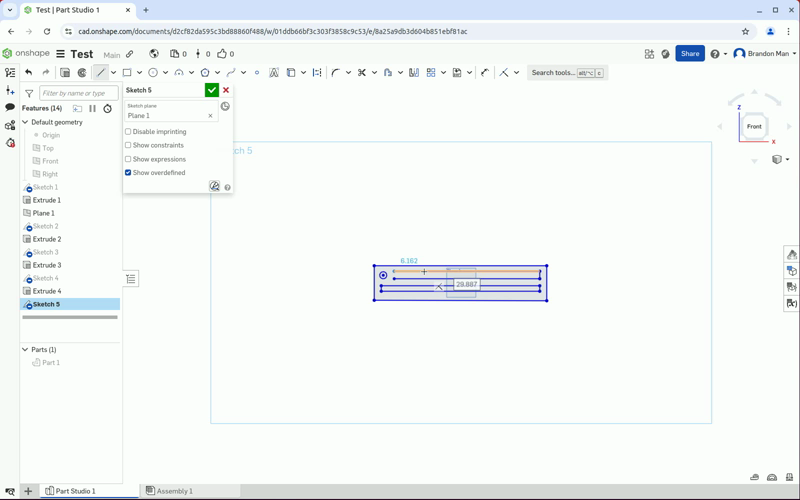
key_down(shift)
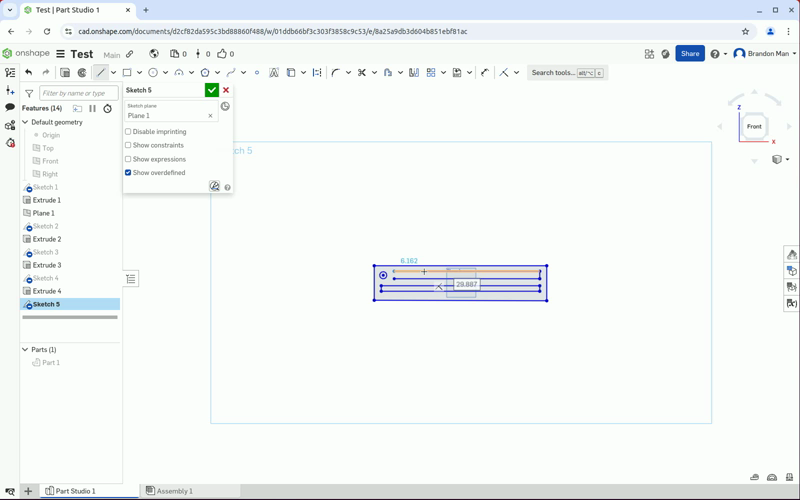
mouse_move(394, 278)
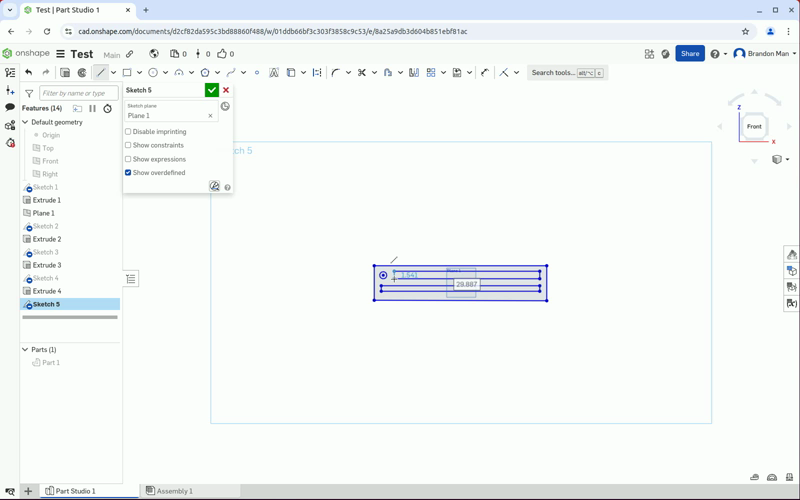
scroll(6)
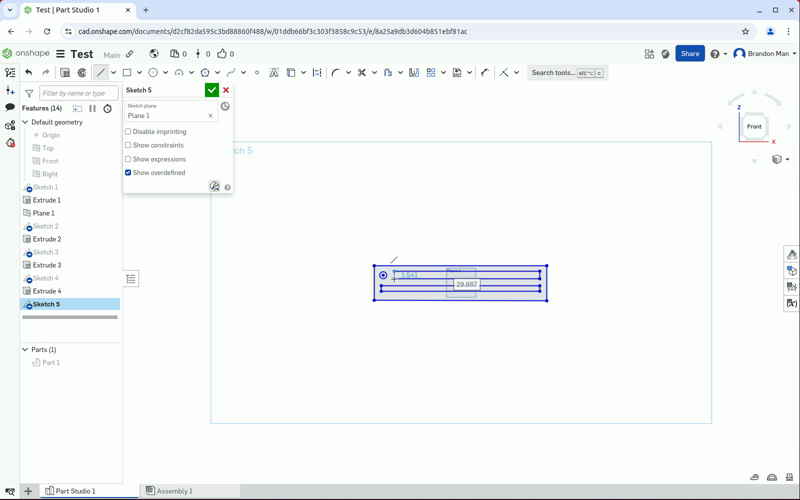
scroll(6)
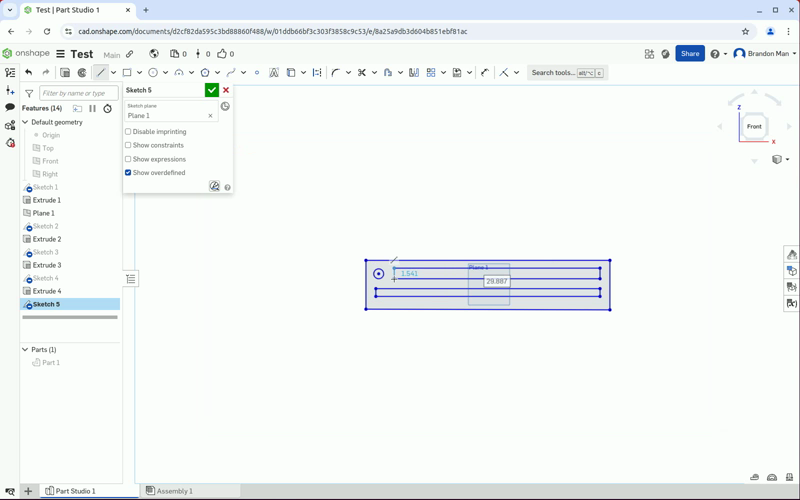
scroll(6)
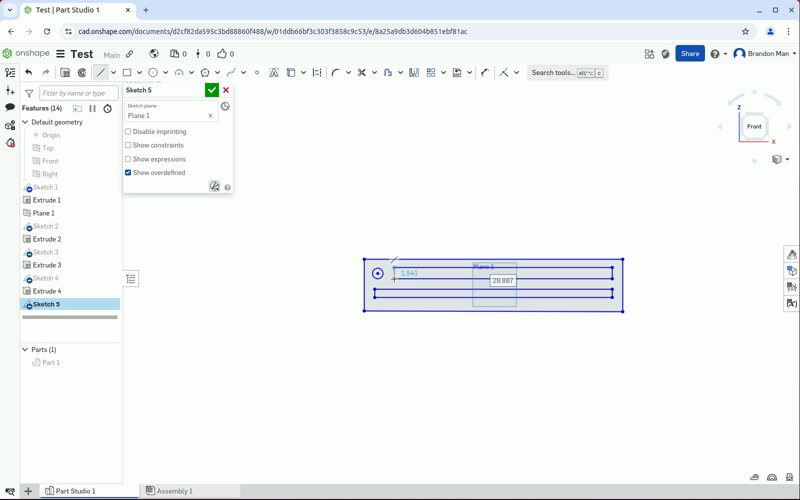
scroll(6)
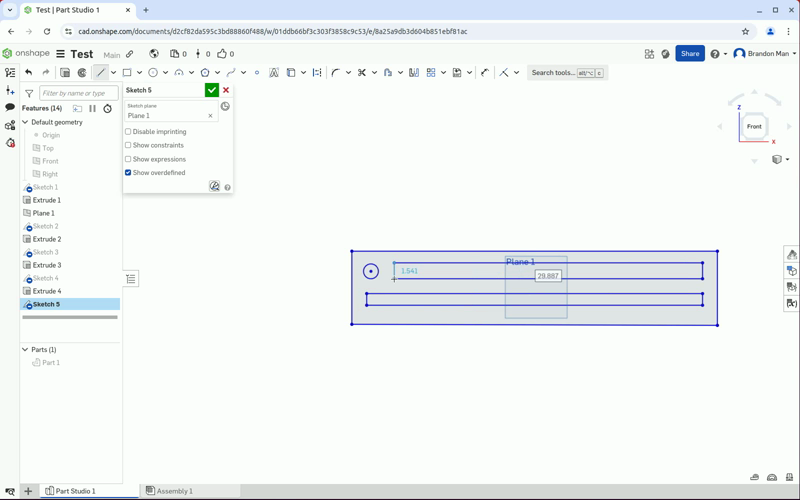
scroll(6)
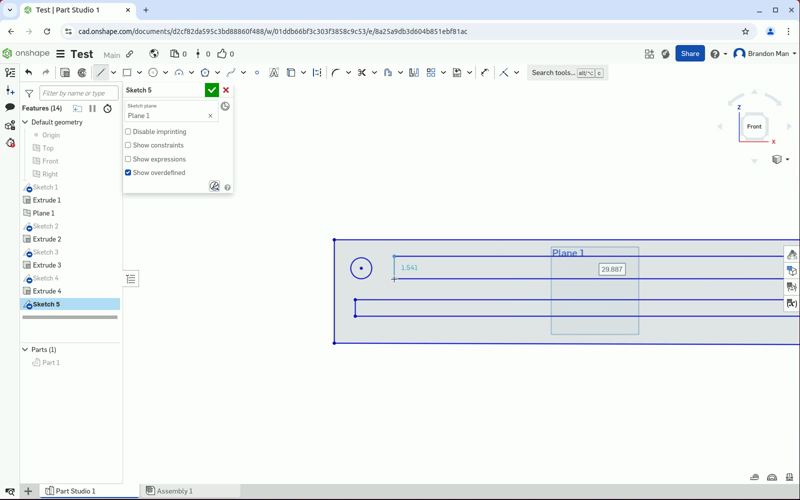
scroll(6)
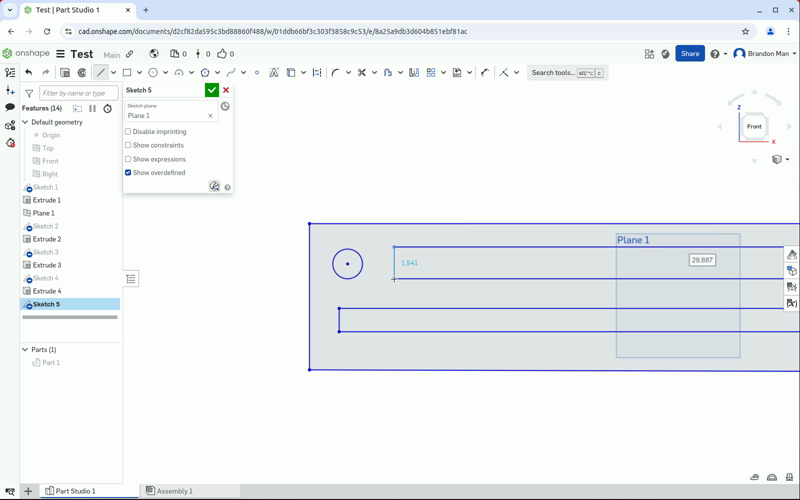
scroll(6)
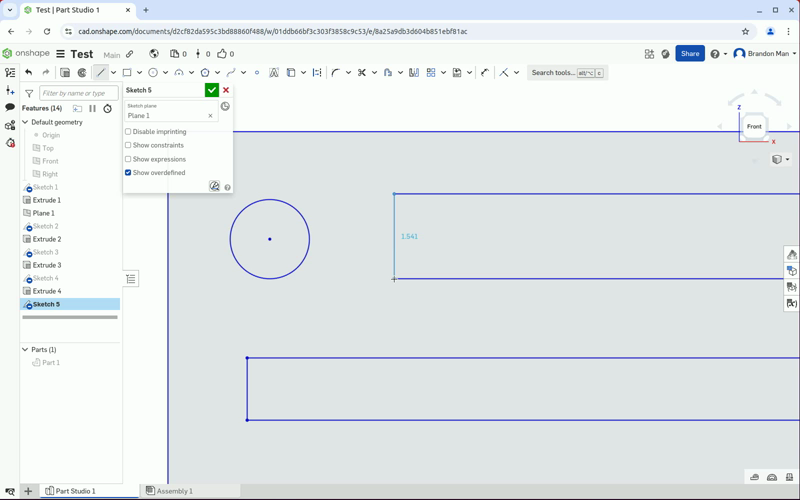
key_up(shift)
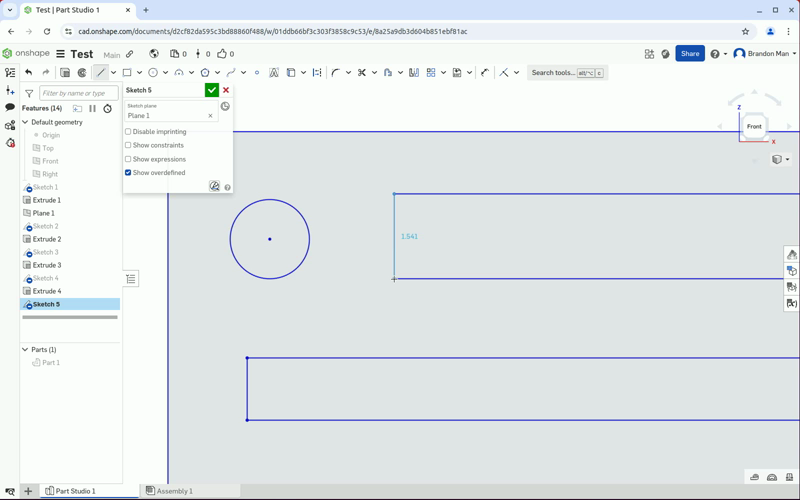
click(394, 278)
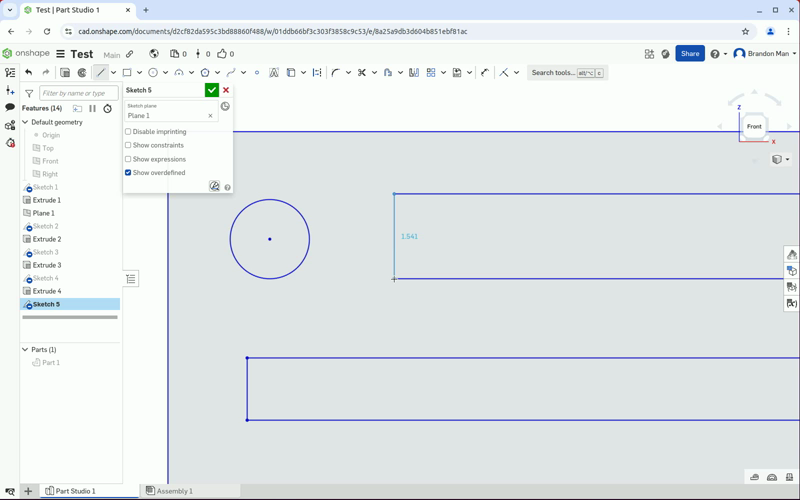
scroll(-6)
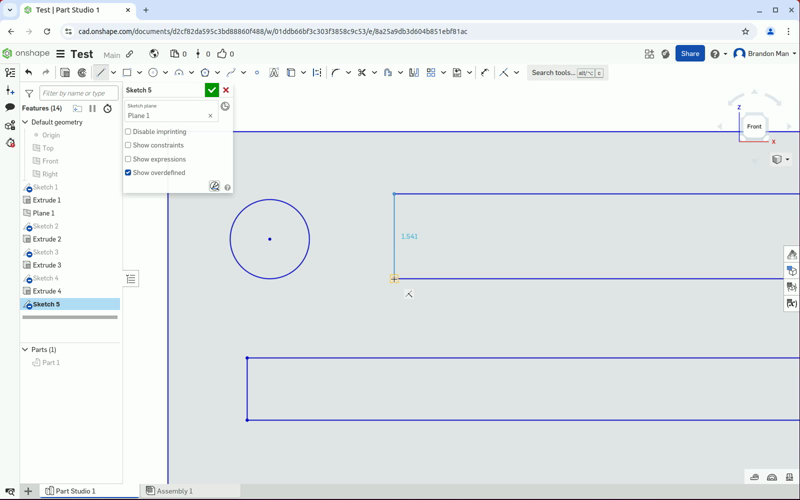
scroll(-6)
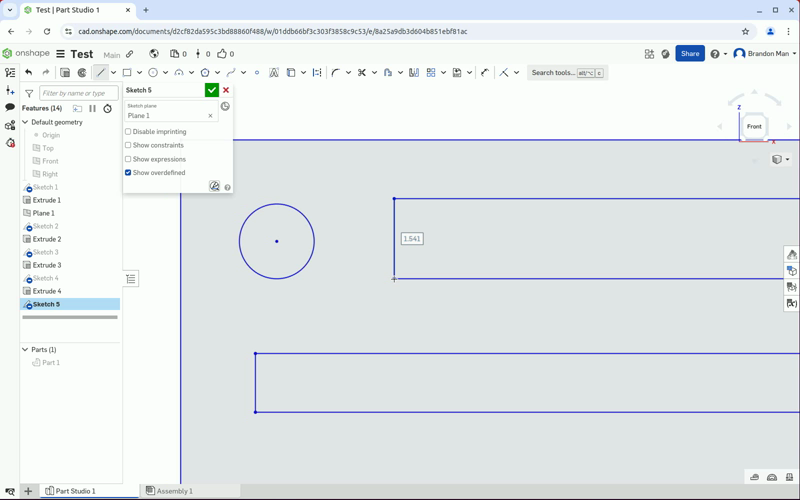
scroll(-6)
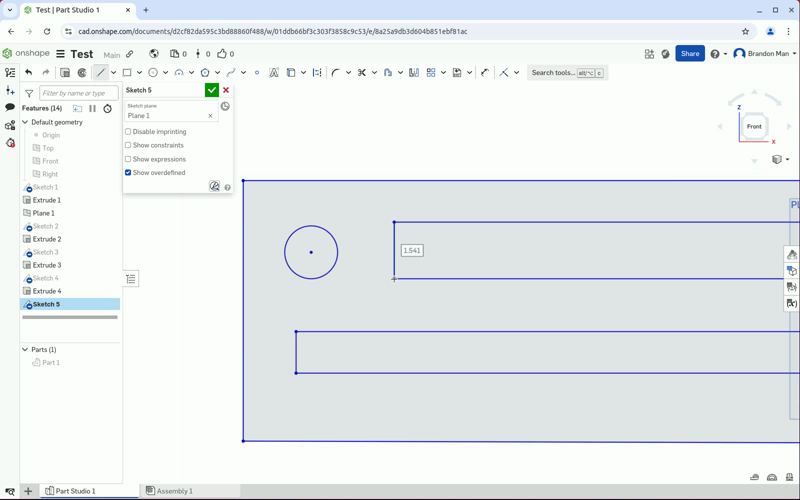
scroll(-6)
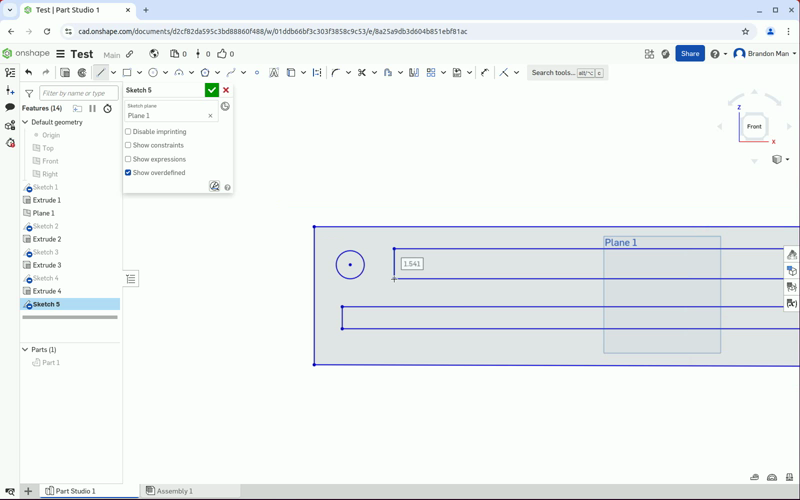
scroll(-6)
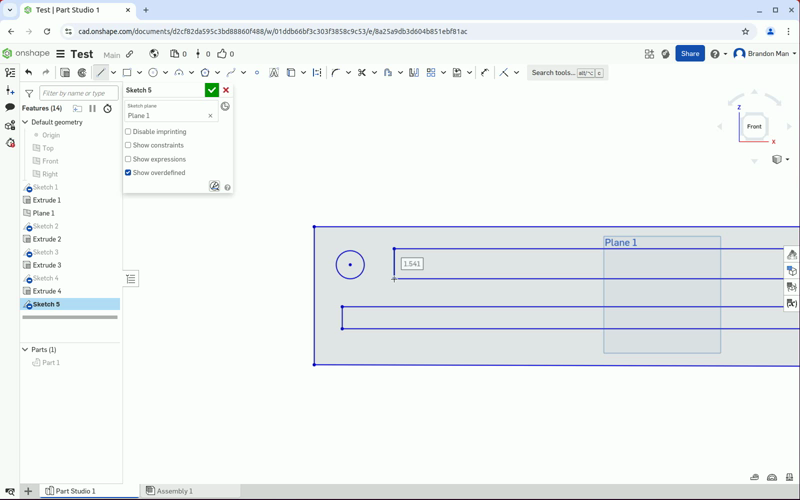
scroll(-6)
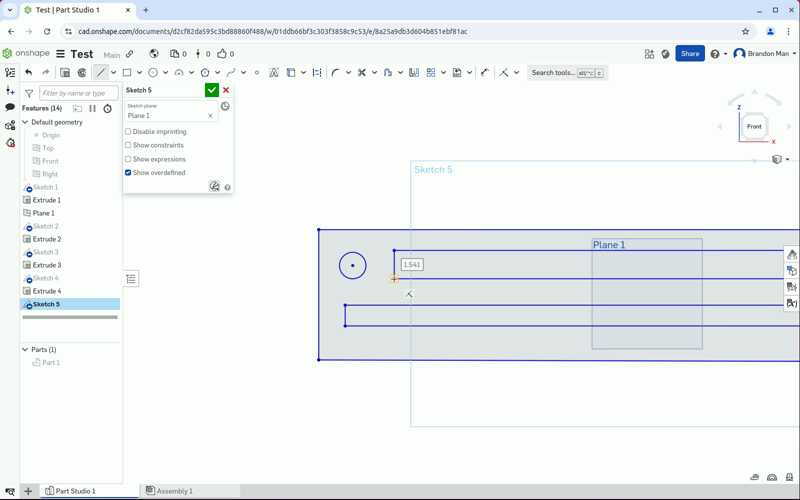
scroll(-6)
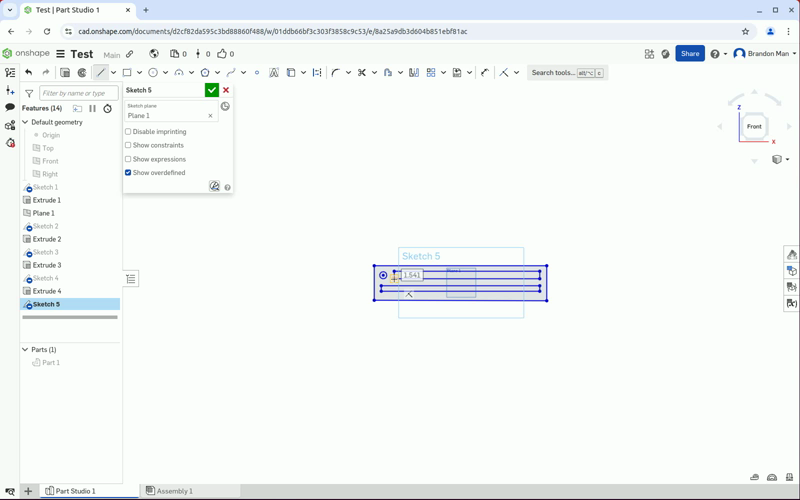
key(esc)
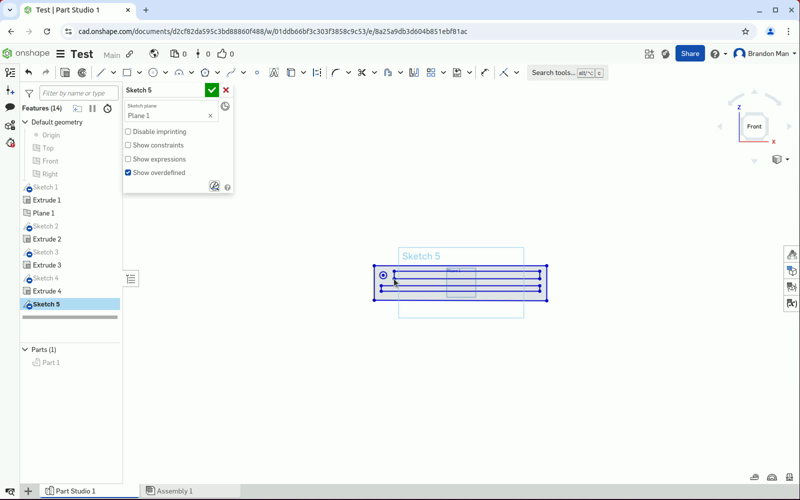
mouse_move(518, 281)
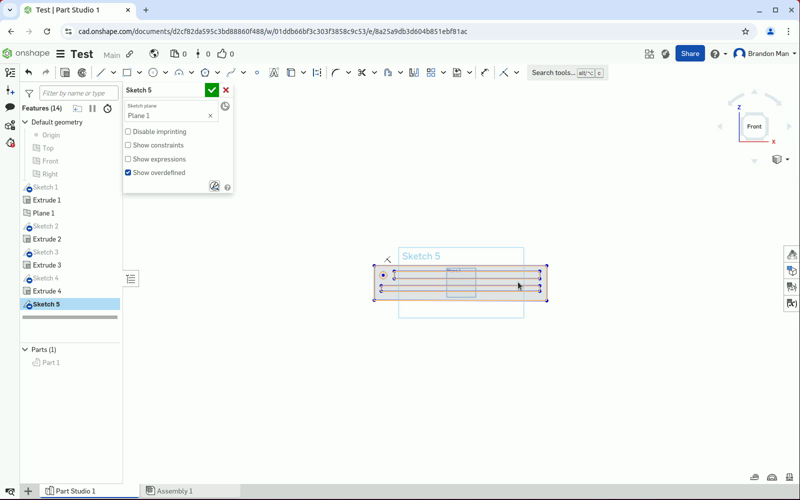
click(518, 281)
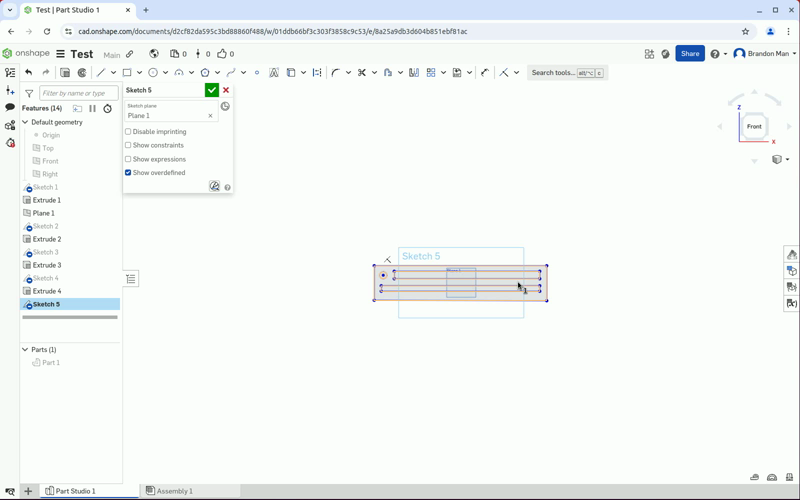
mouse_move(73, 352)
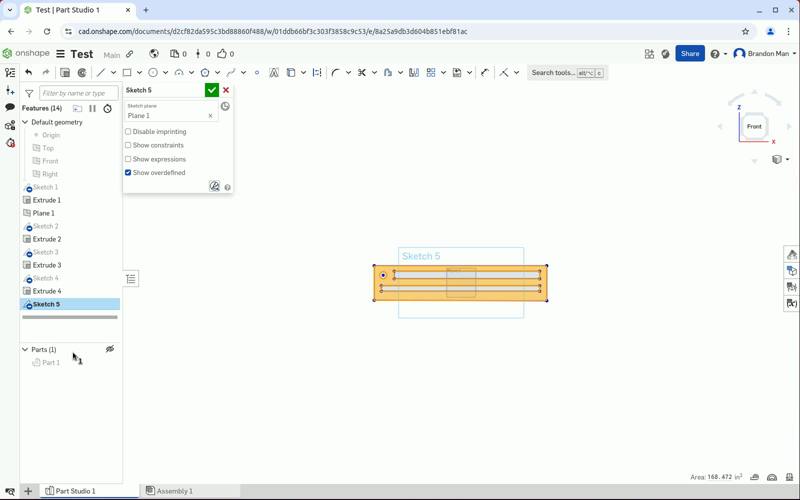
key(shift+y)
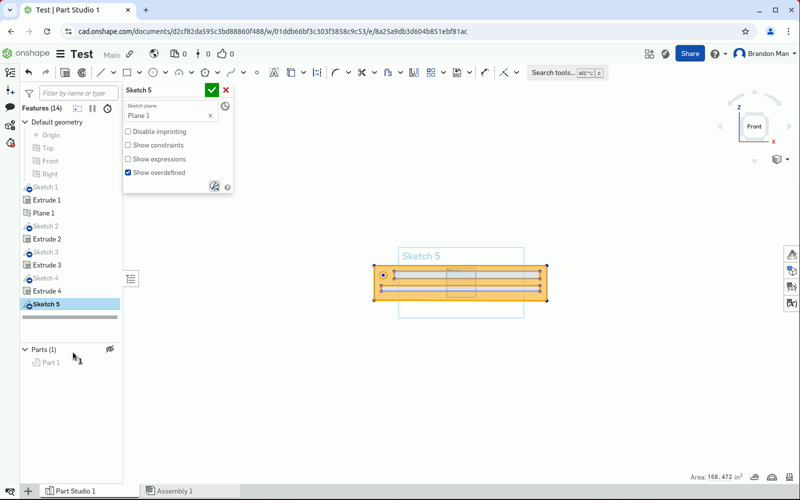
key(shift+e)
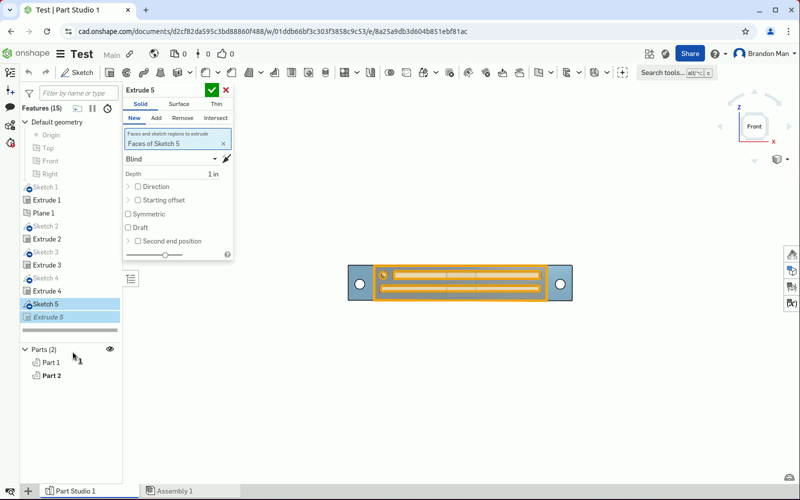
mouse_move(143, 106)
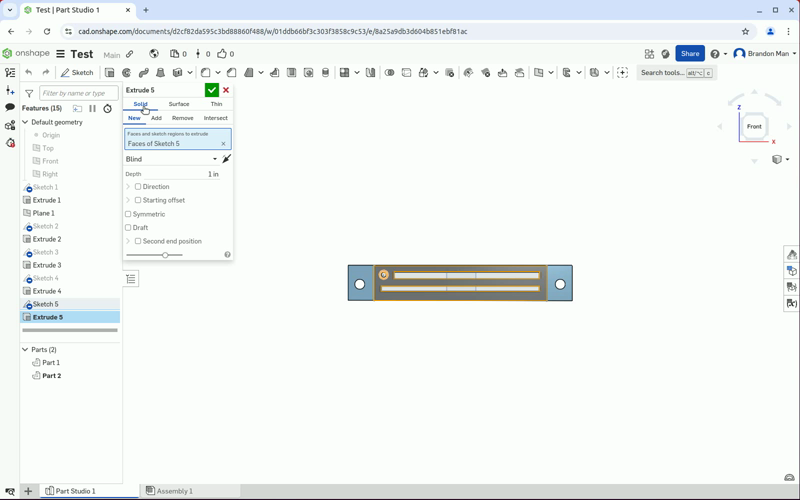
click(143, 106)
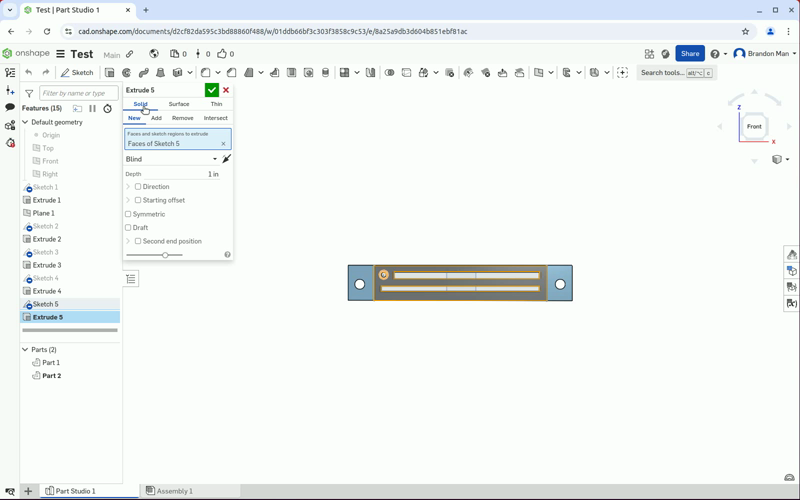
mouse_move(186, 120)
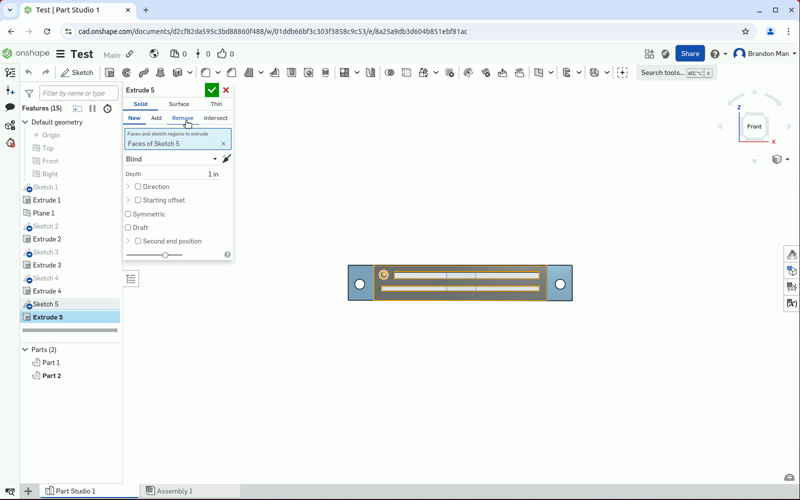
click(186, 120)
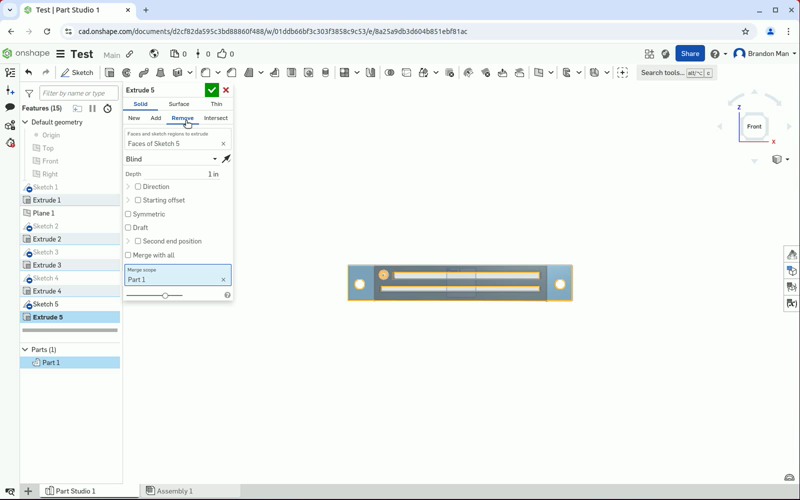
key(tab, 4)
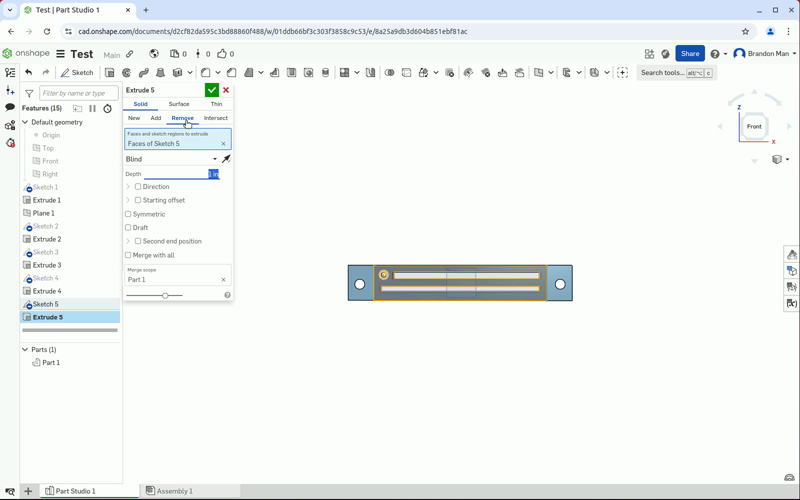
text(0.241)
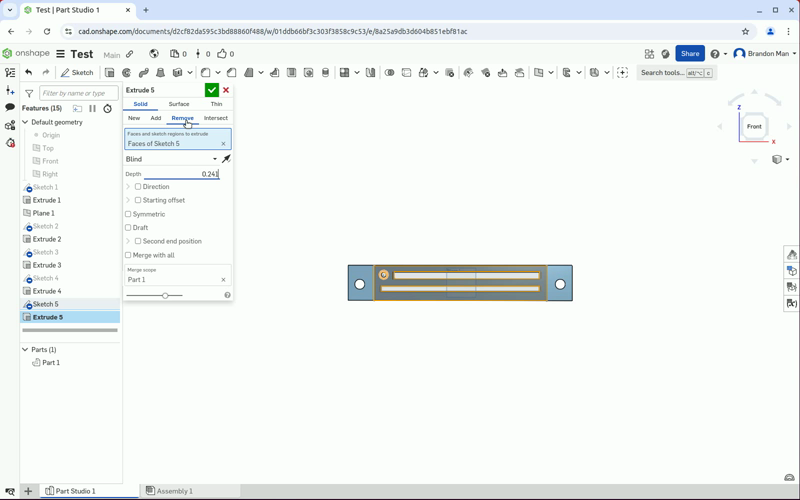
key(tab, 6)
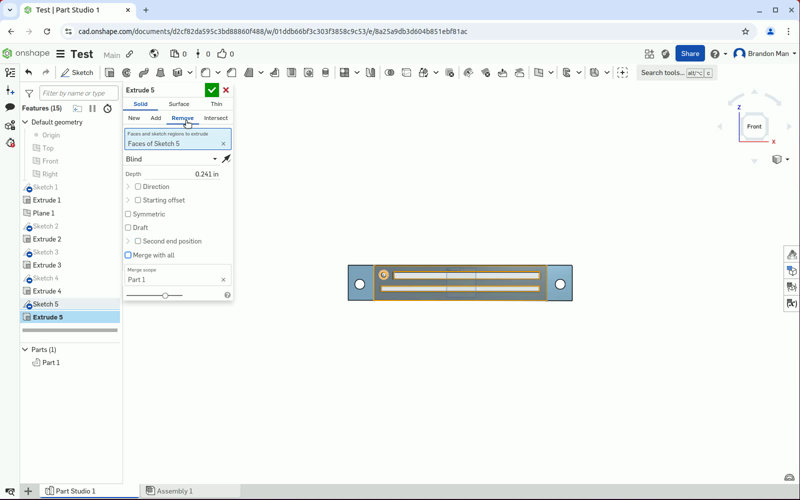
key(space)
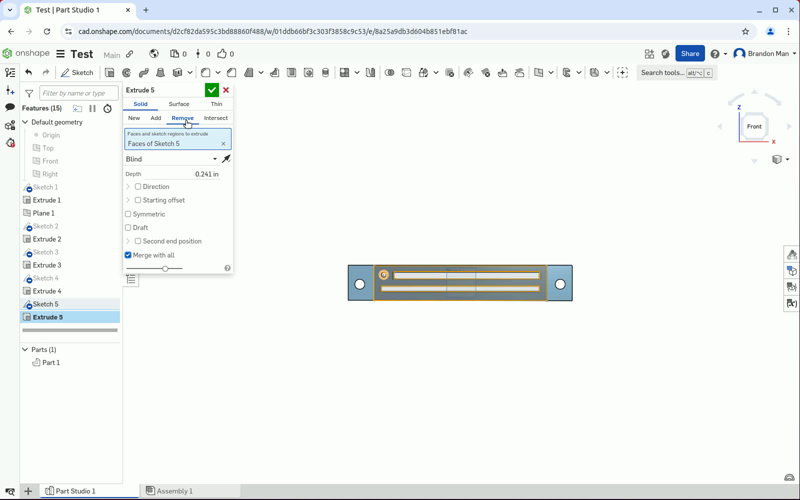
key(enter)
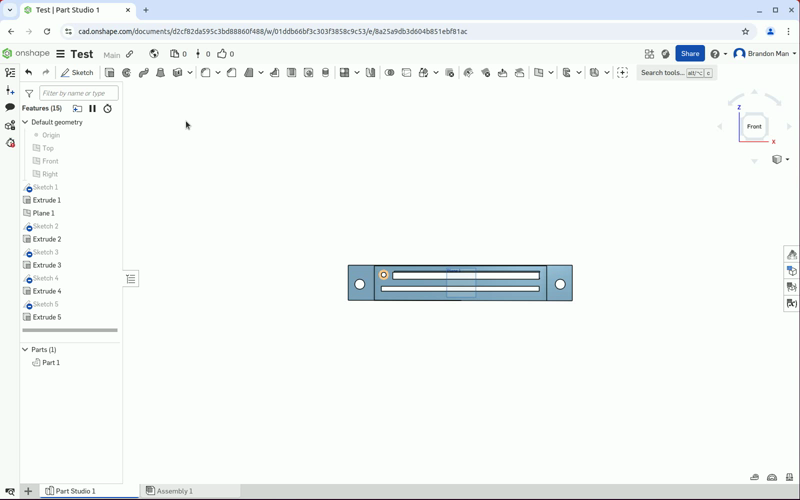
key(shift+h)
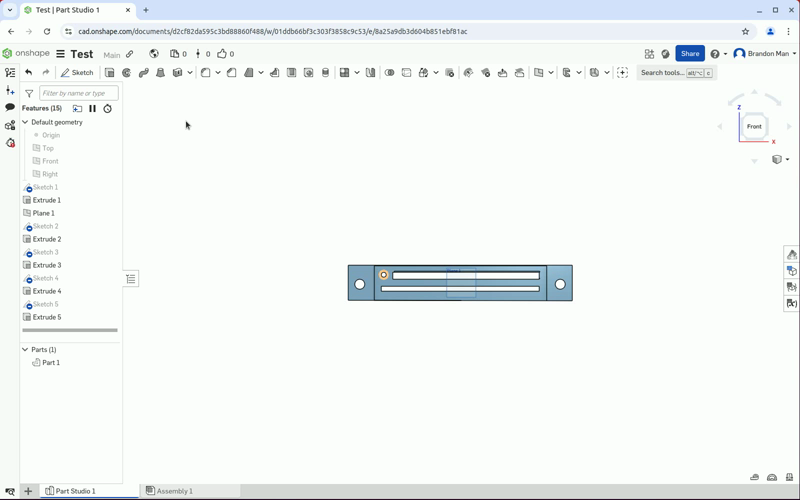
key(shift+h)
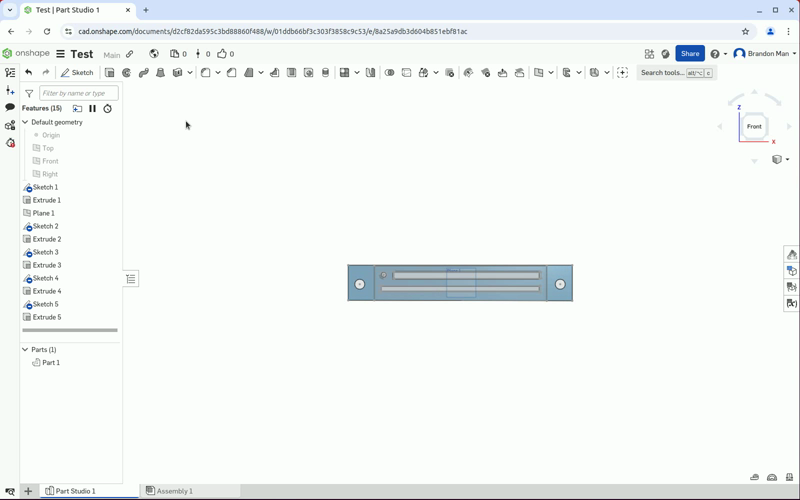
key(shift+7)
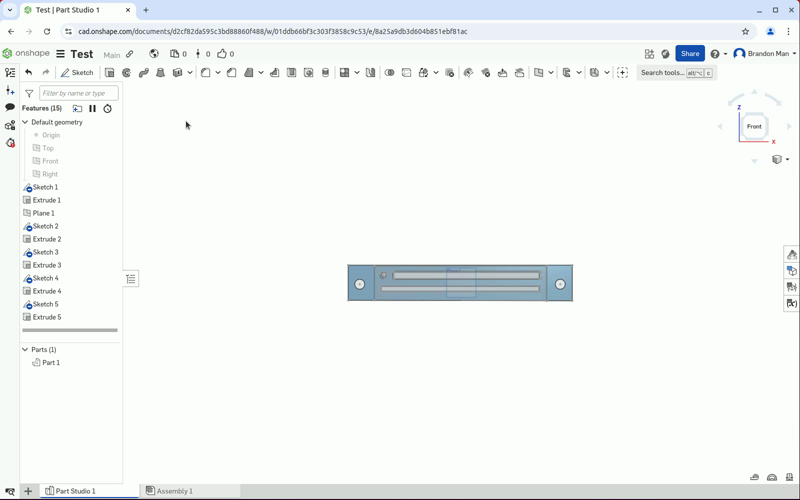
key(left, 2)
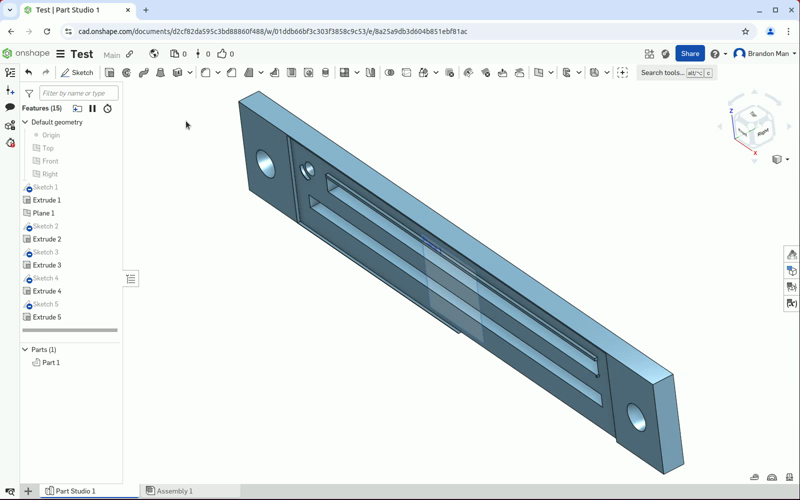
key(down, 2)
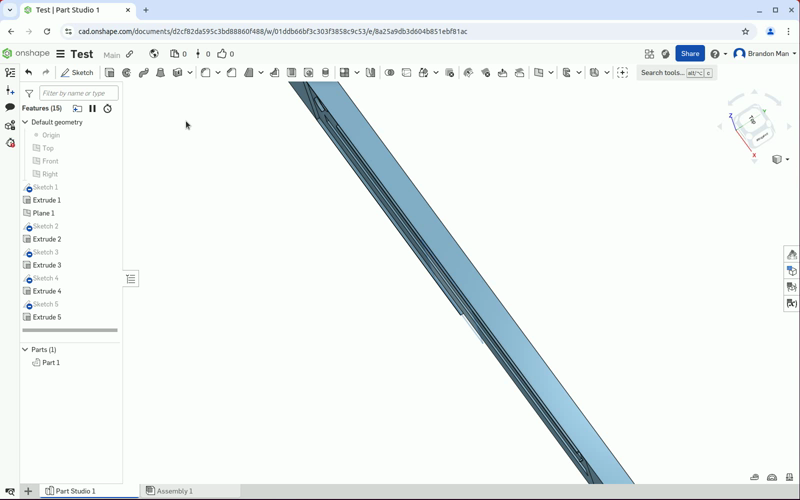
key(up, 2)
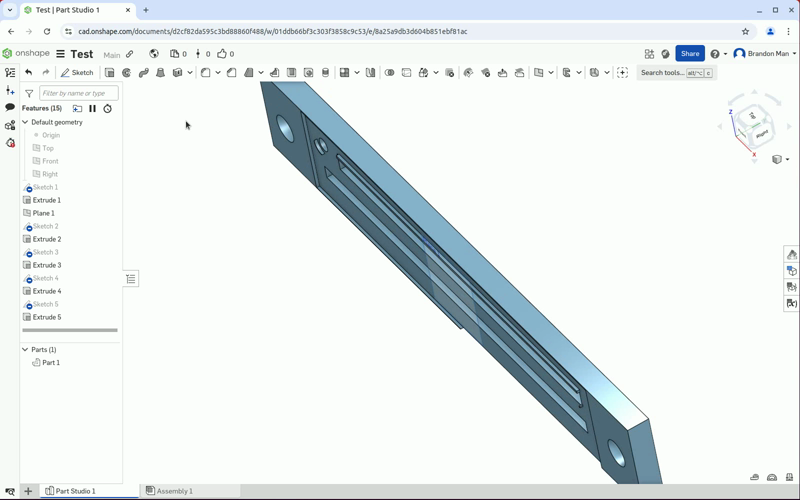
key(right, 2)
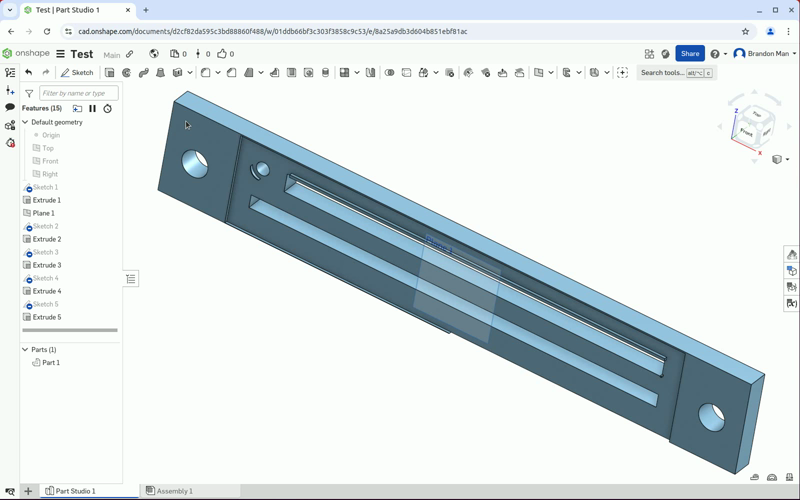
mouse_move(73, 189)
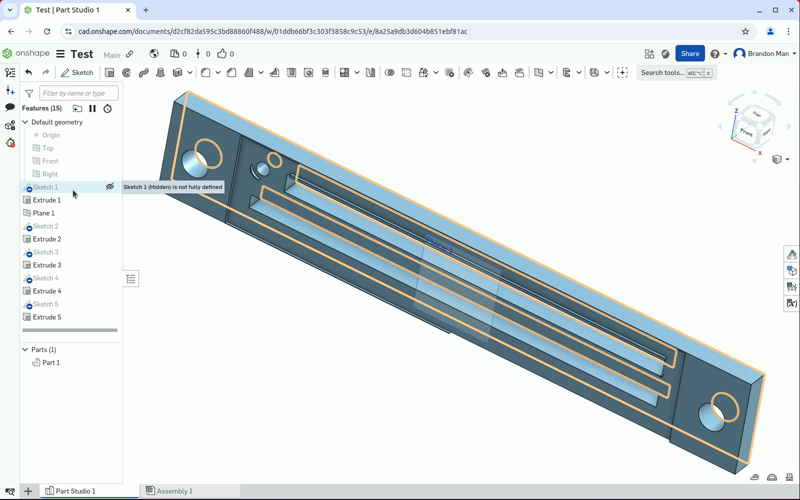
click(73, 189)